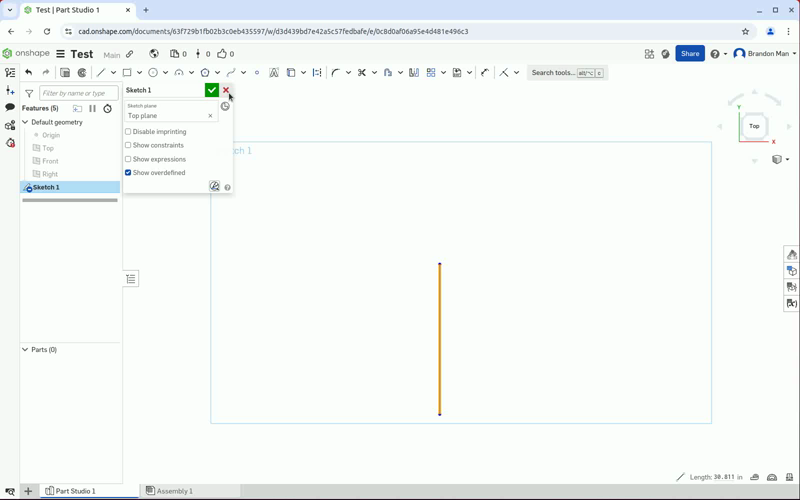
key(shift+h)
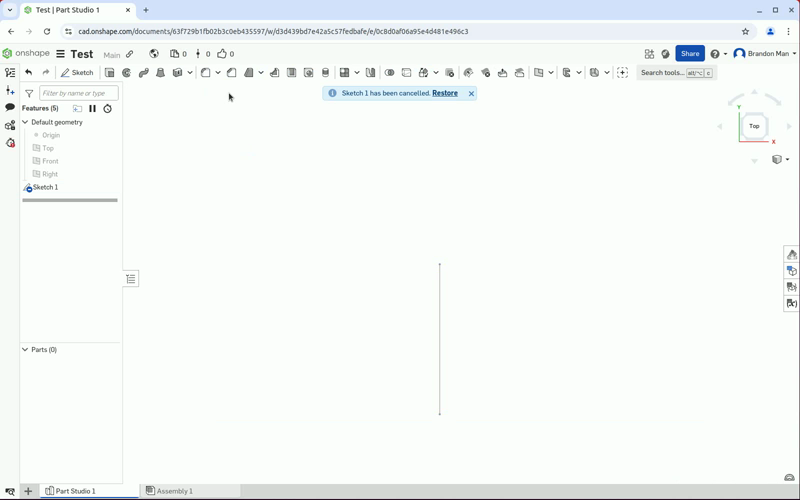
key(shift+s)
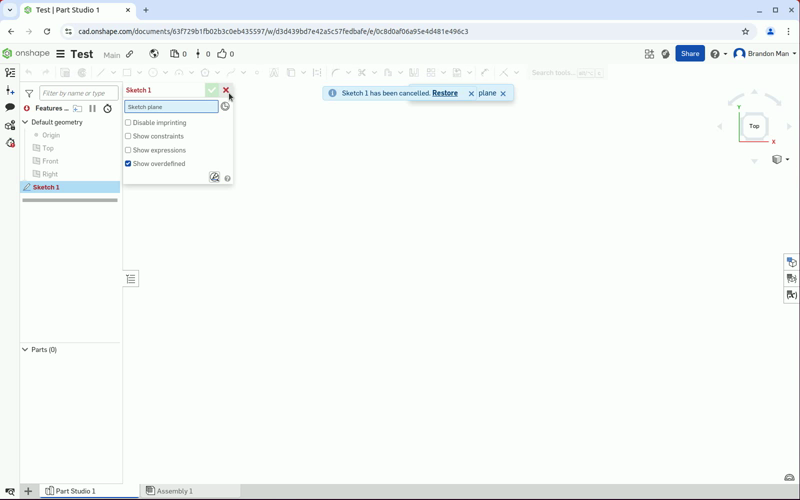
mouse_move(73, 150)
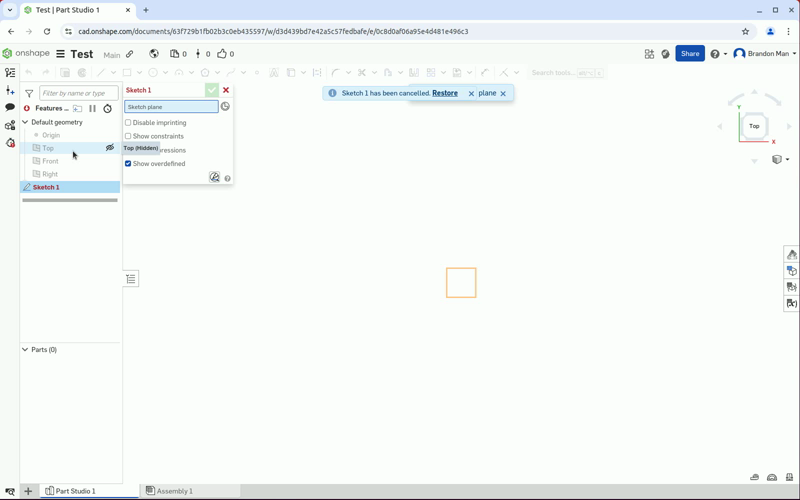
click(73, 150)
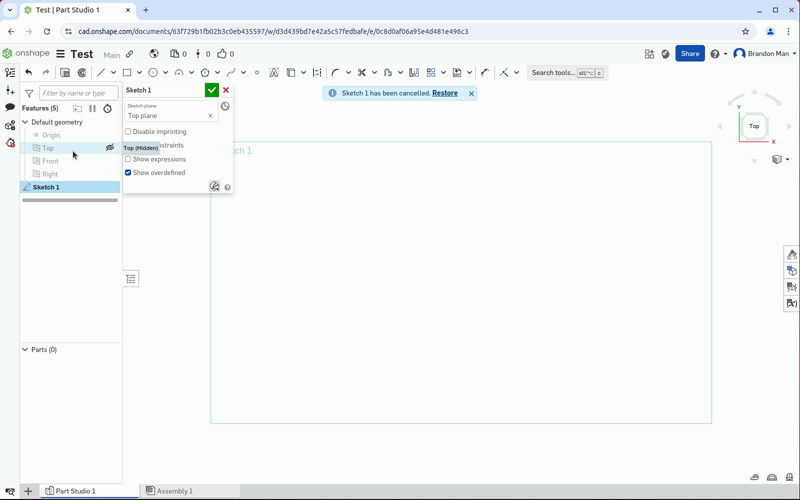
mouse_move(73, 352)
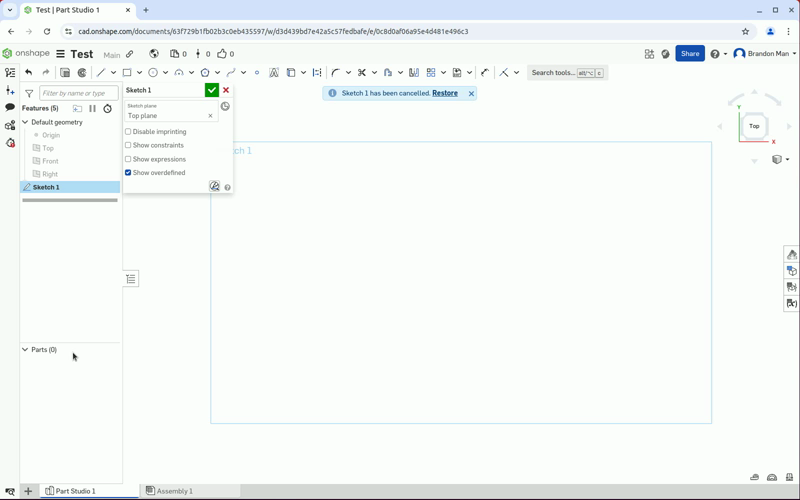
key(y)
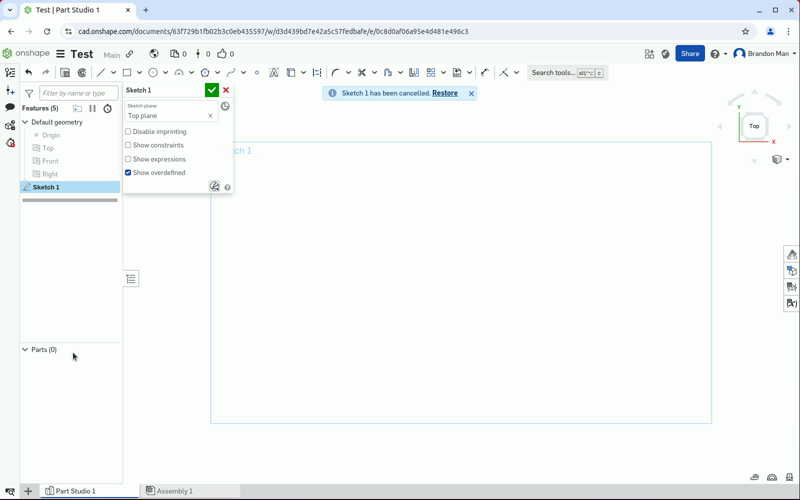
key(l)
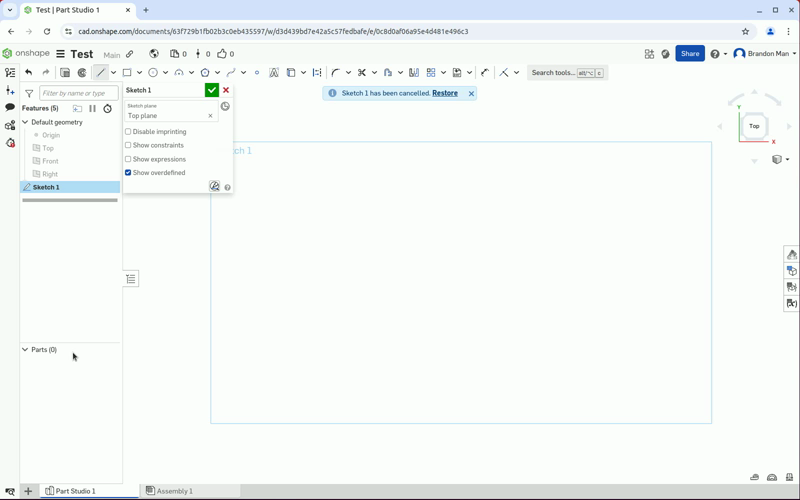
key_down(shift)
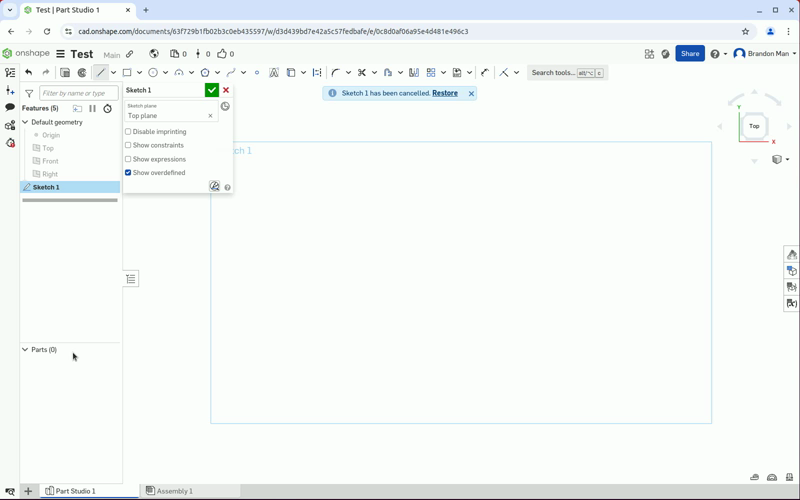
mouse_move(351, 335)
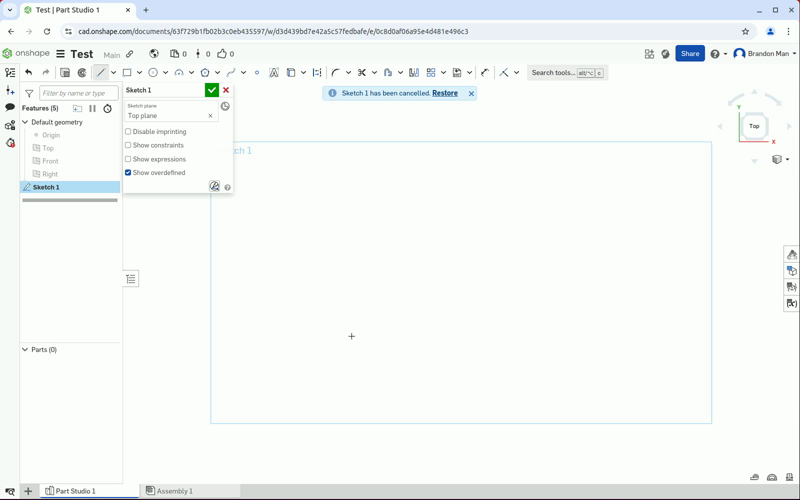
click(351, 335)
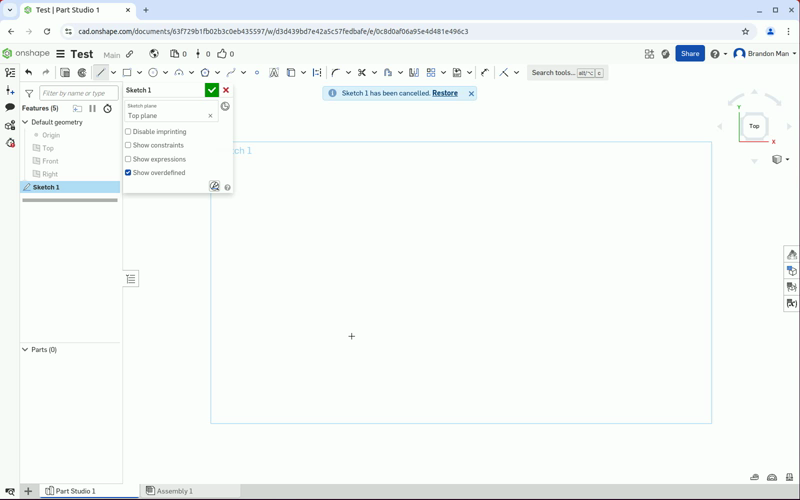
key_up(shift)
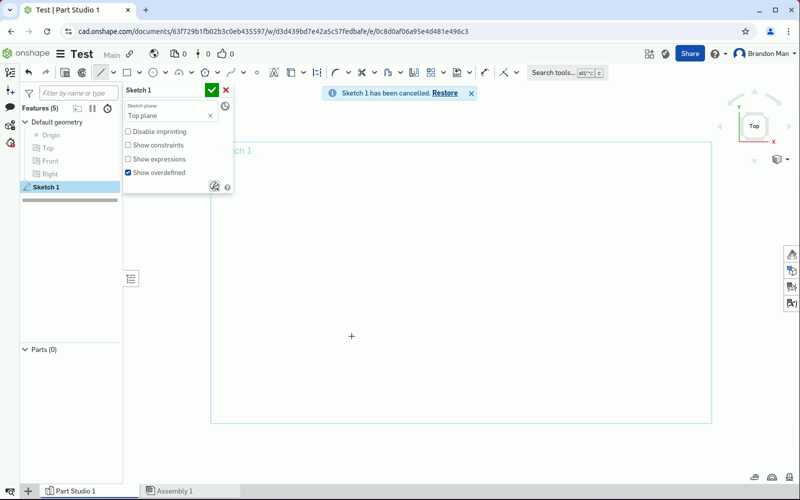
key_down(shift)
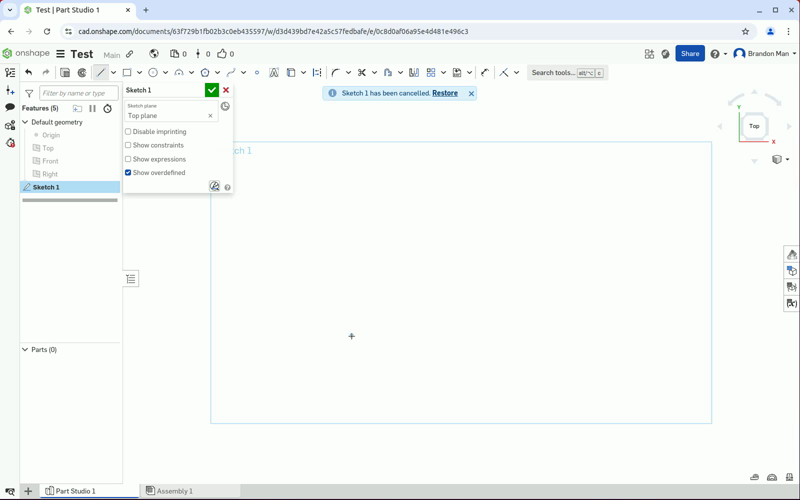
mouse_move(569, 335)
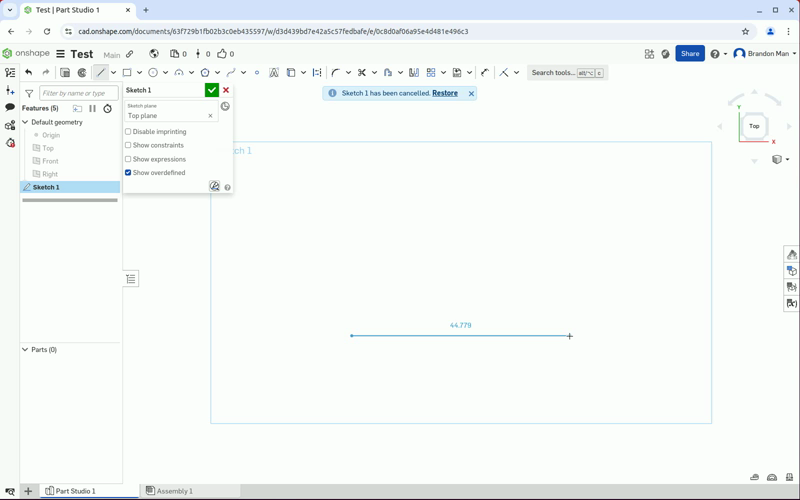
click(569, 335)
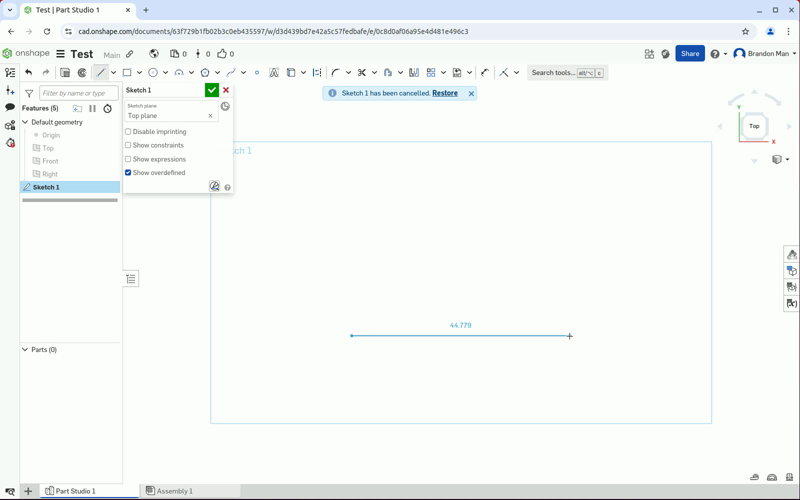
key_up(shift)
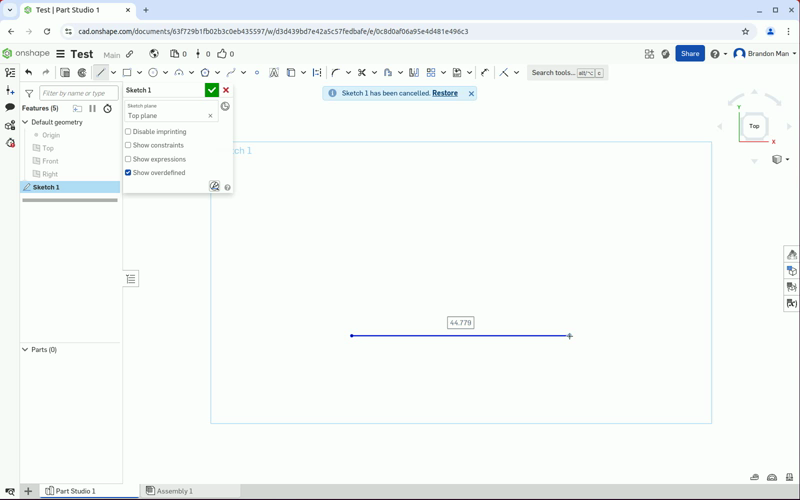
key_down(shift)
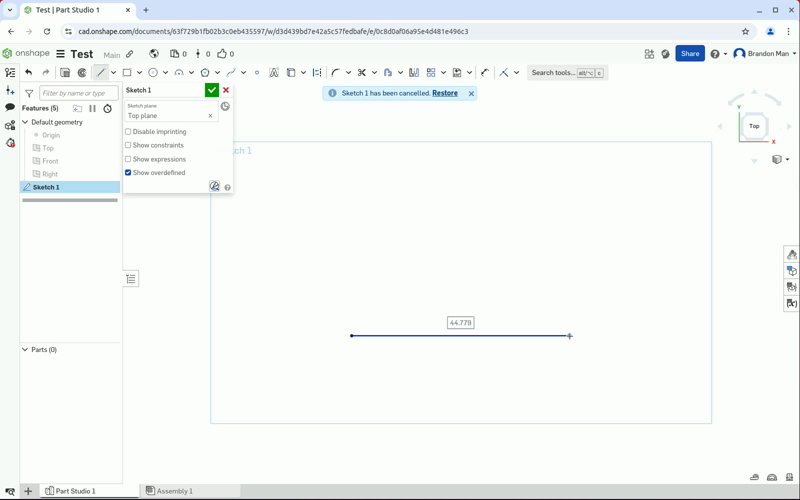
mouse_move(569, 230)
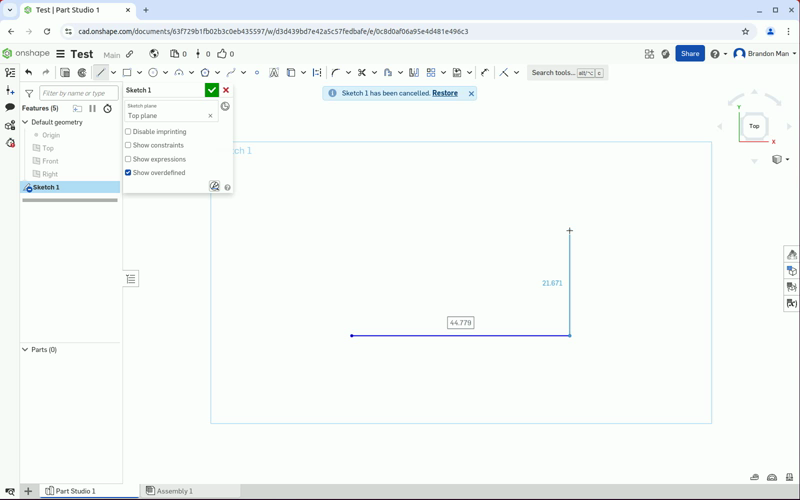
click(569, 230)
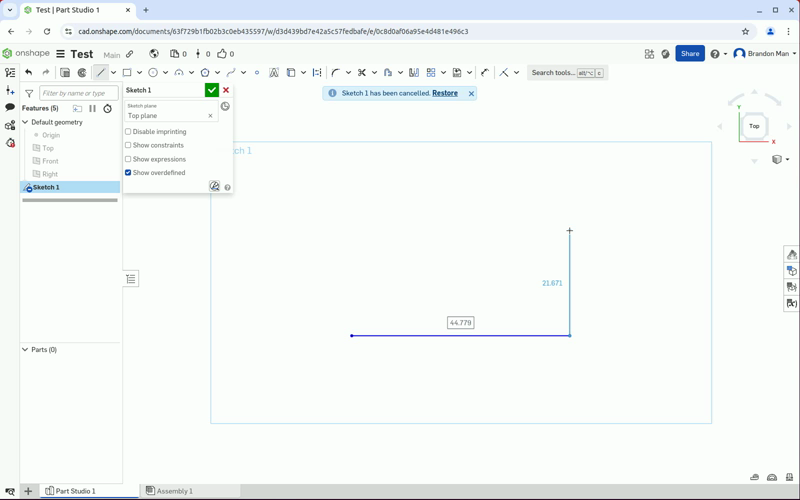
key_up(shift)
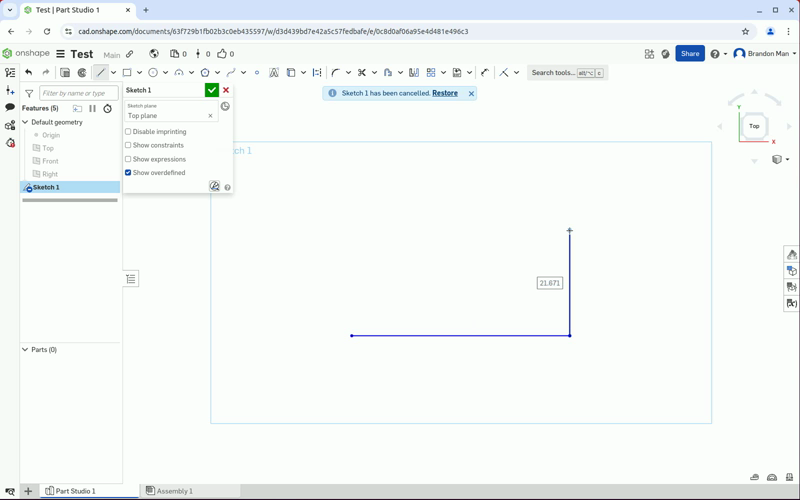
key_down(shift)
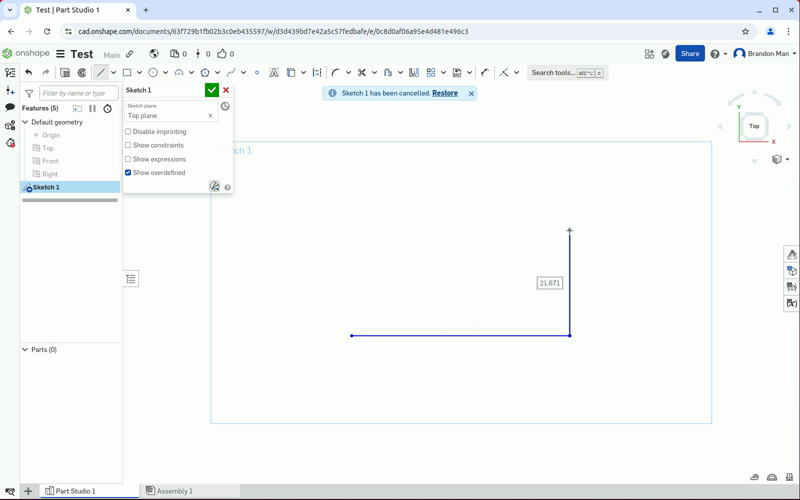
mouse_move(351, 230)
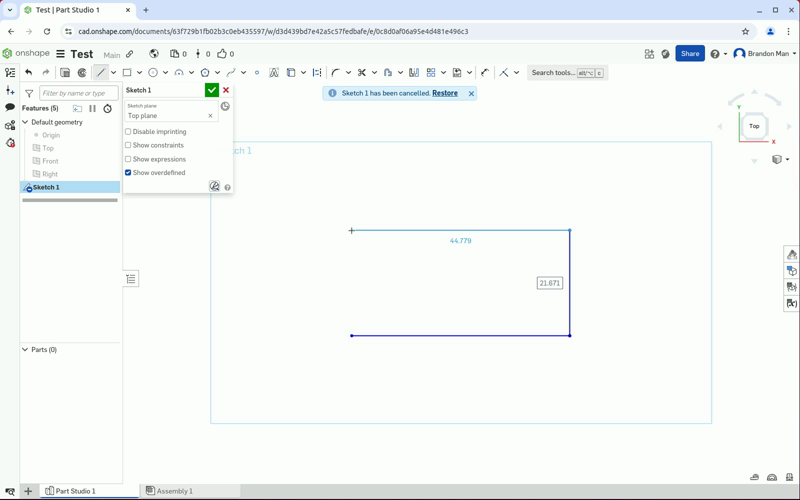
click(351, 230)
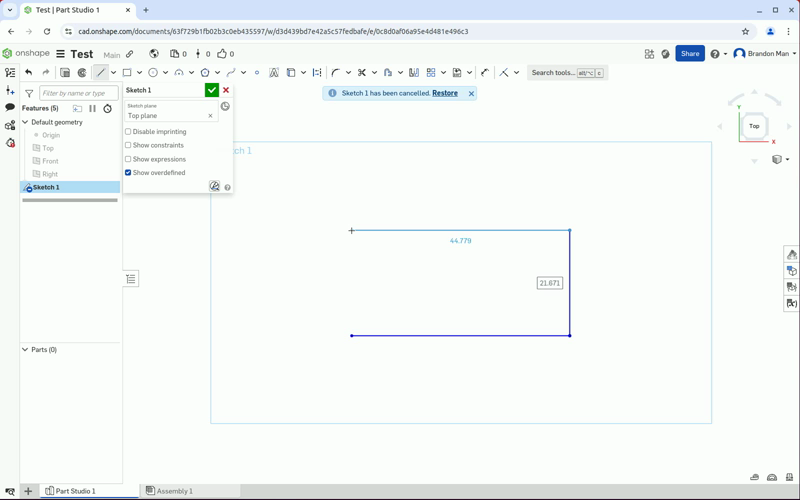
key_up(shift)
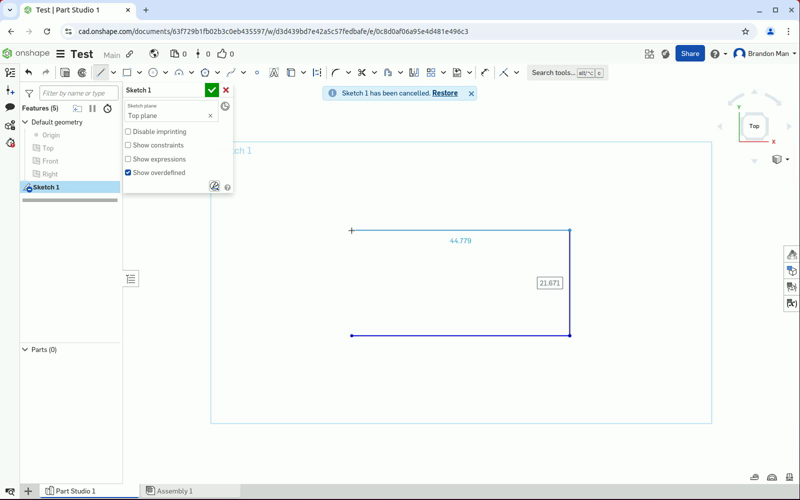
key_down(shift)
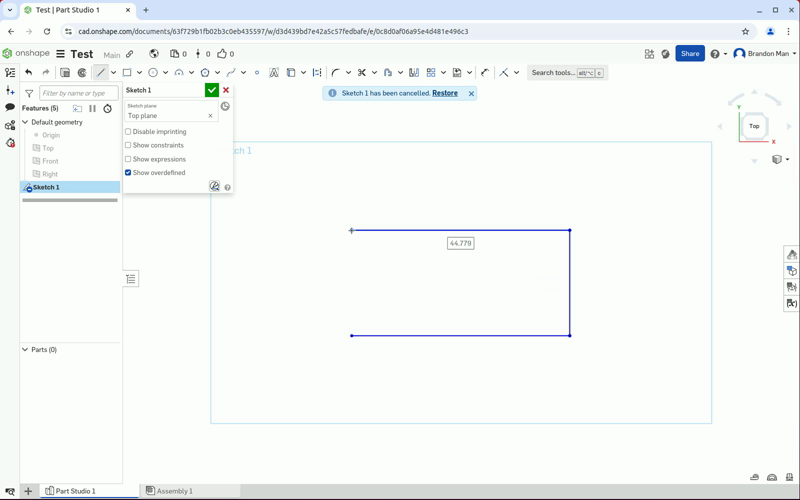
mouse_move(351, 335)
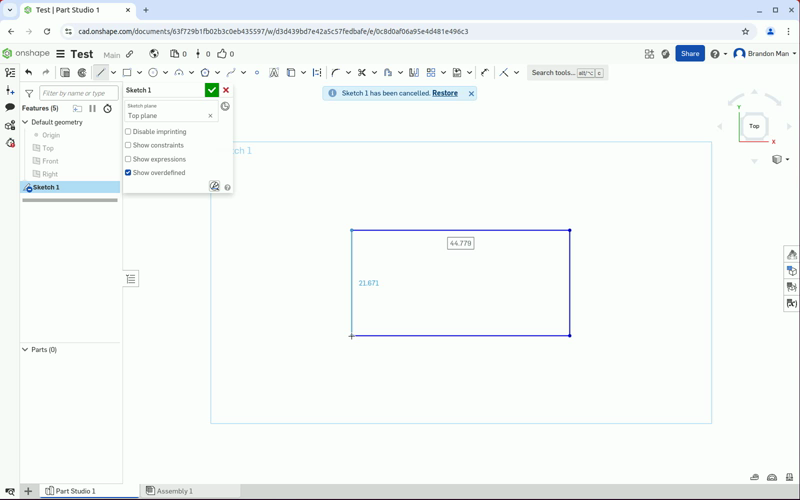
key_up(shift)
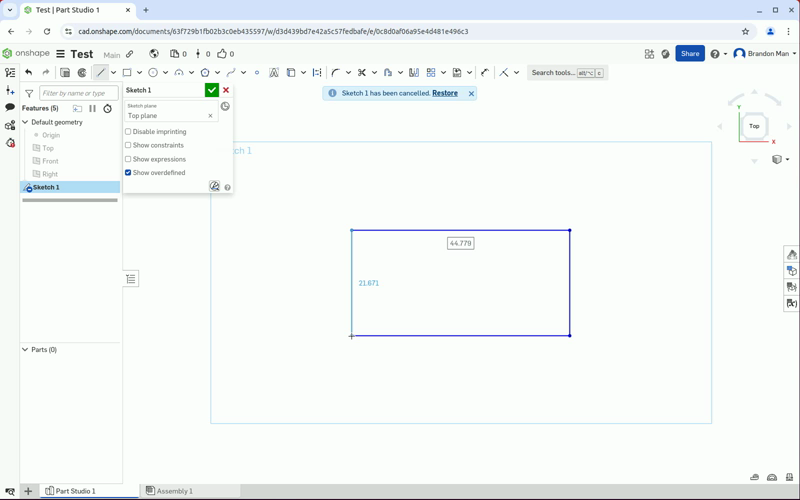
click(351, 335)
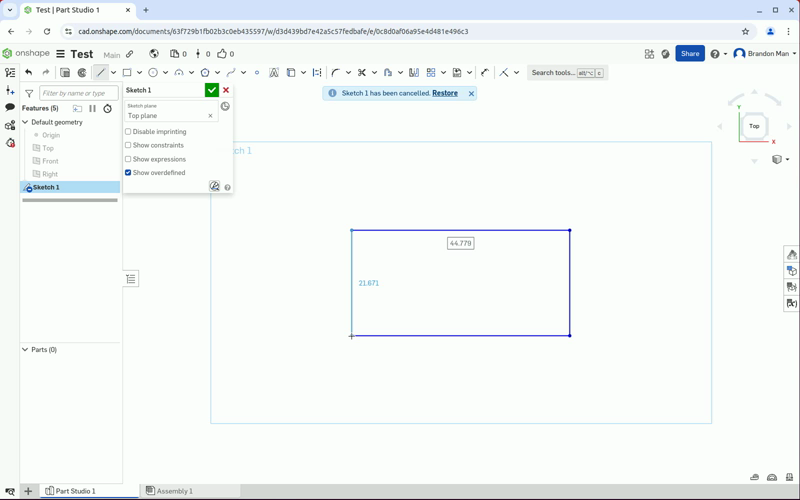
key(esc)
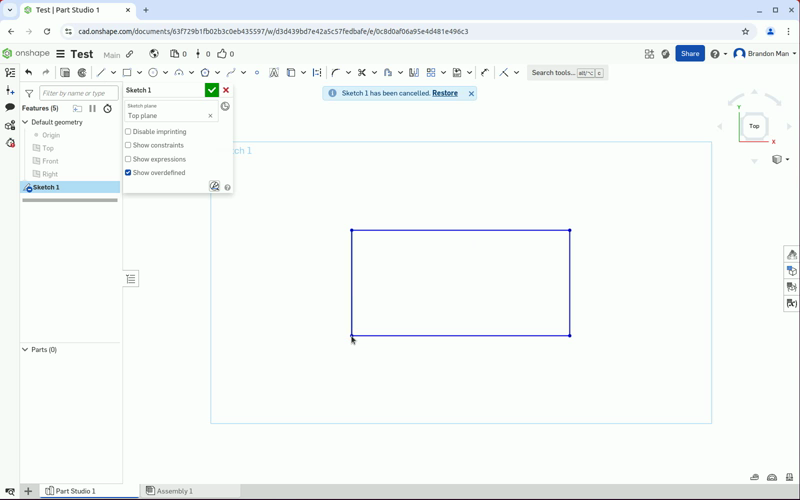
mouse_move(473, 266)
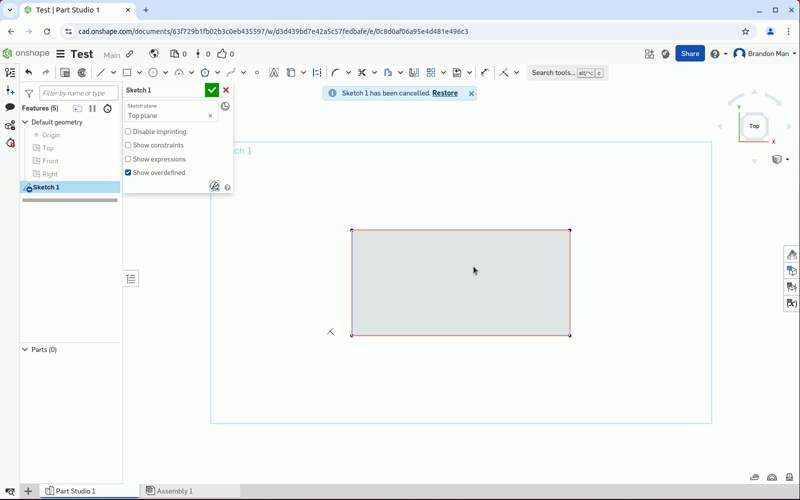
click(473, 266)
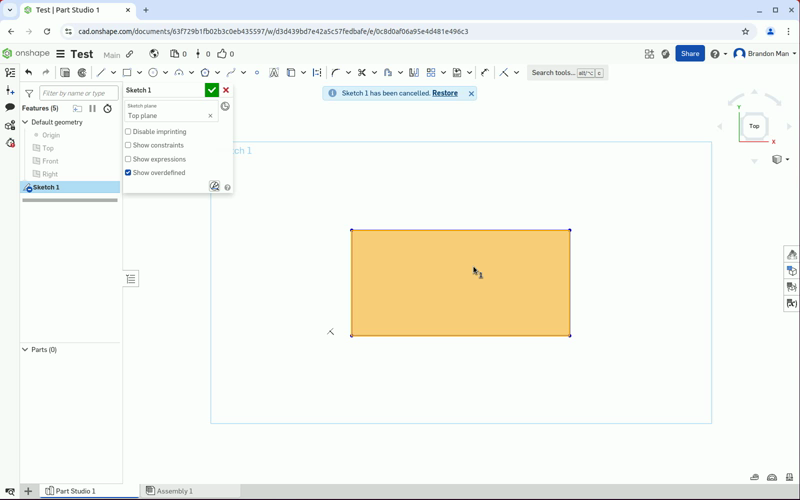
mouse_move(73, 352)
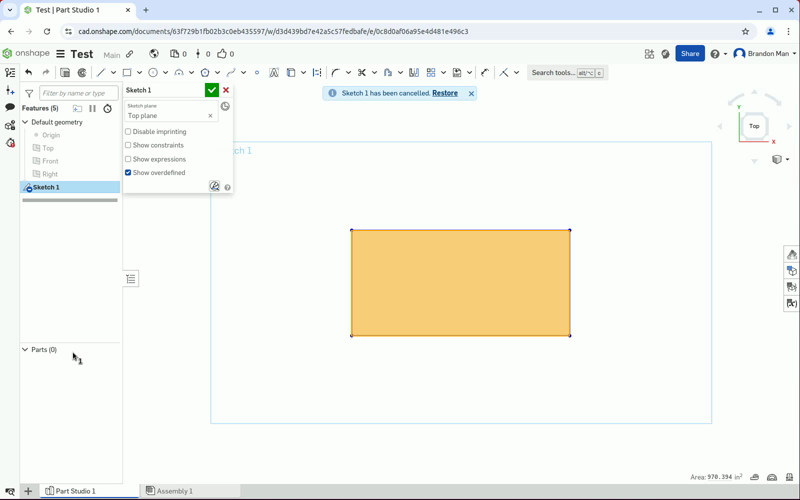
key(shift+y)
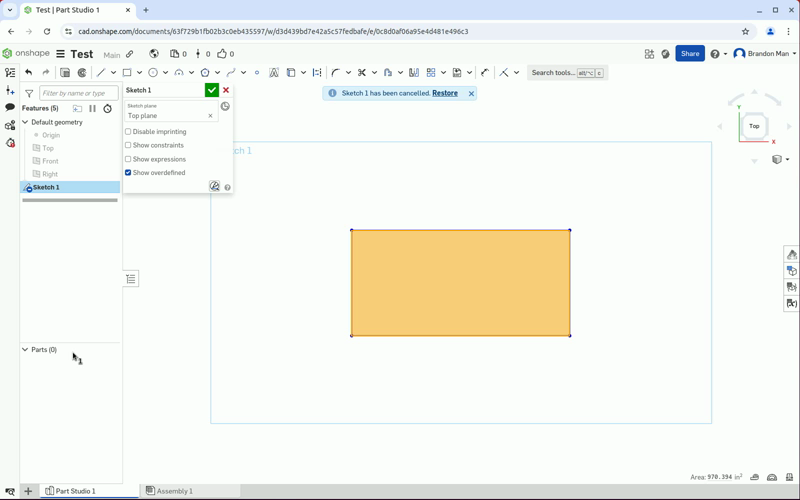
key(shift+e)
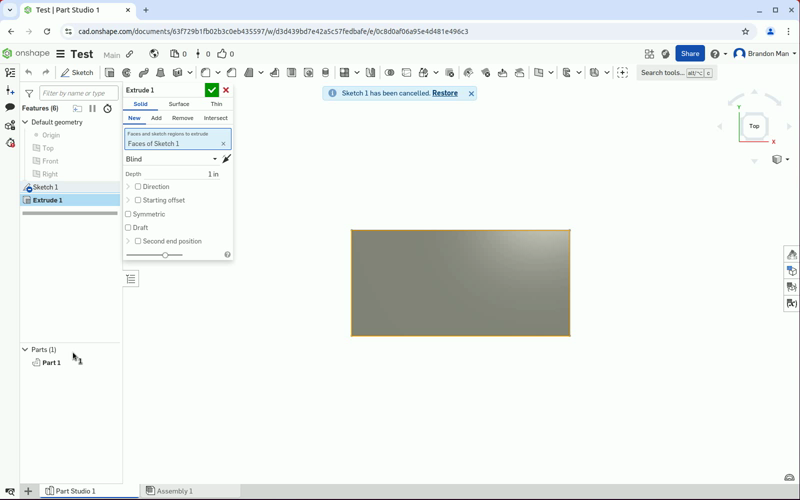
mouse_move(143, 106)
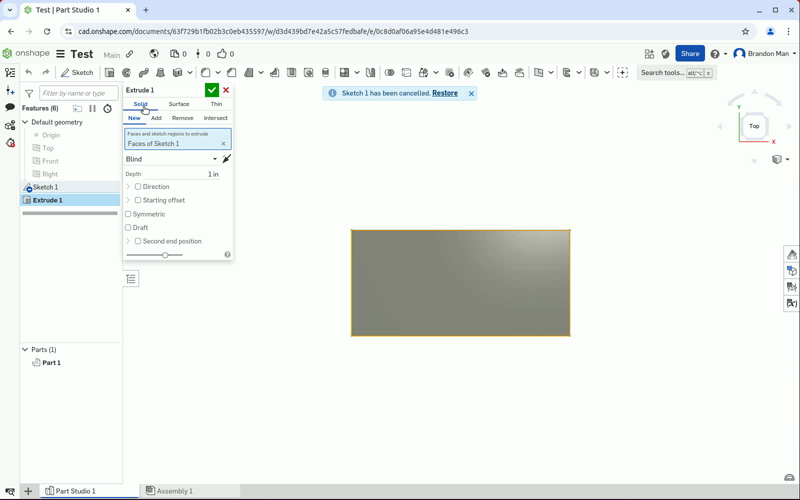
click(143, 106)
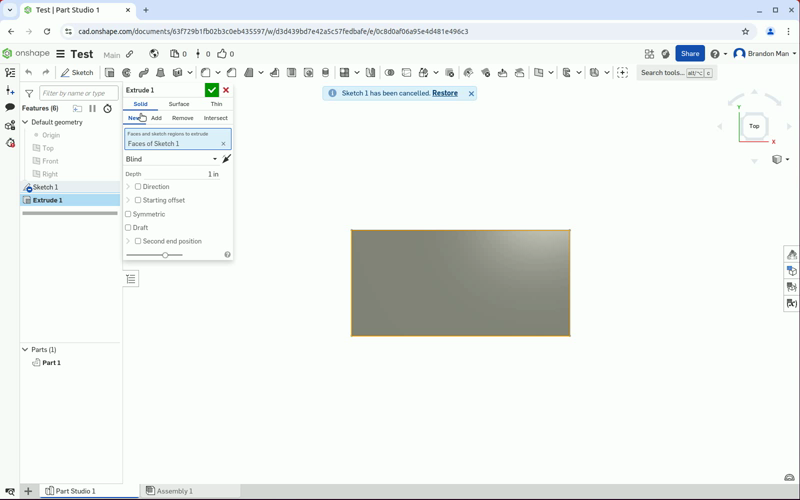
mouse_move(137, 120)
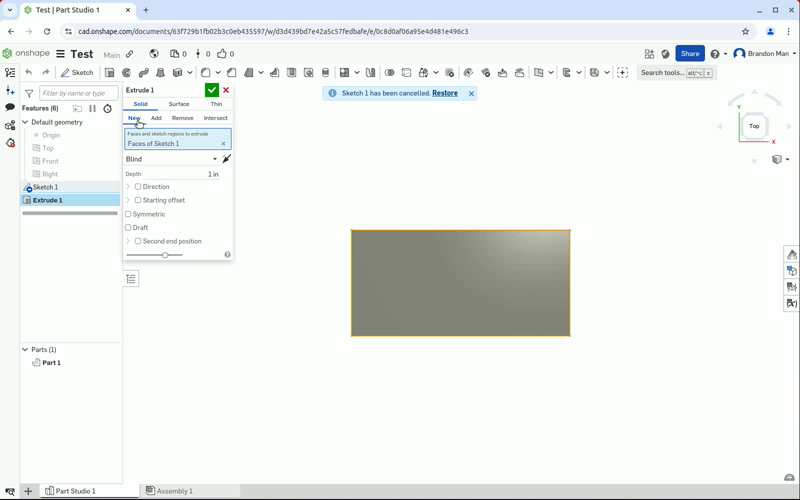
click(137, 120)
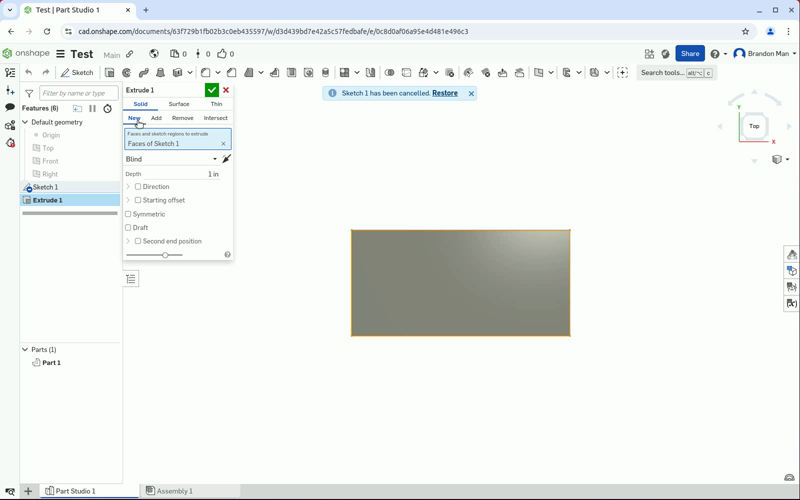
key(tab, 4)
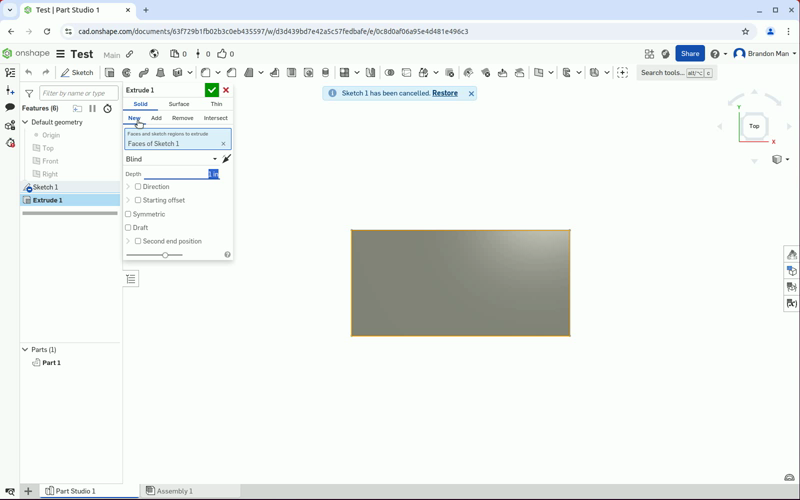
text(4.574)
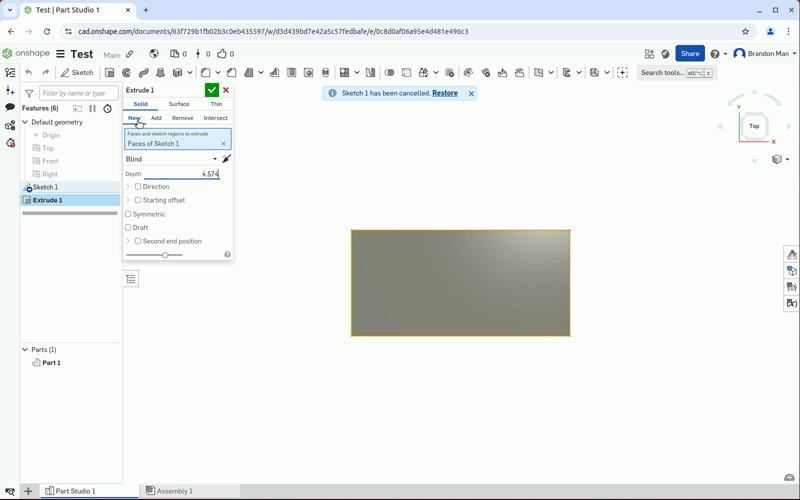
key(enter)
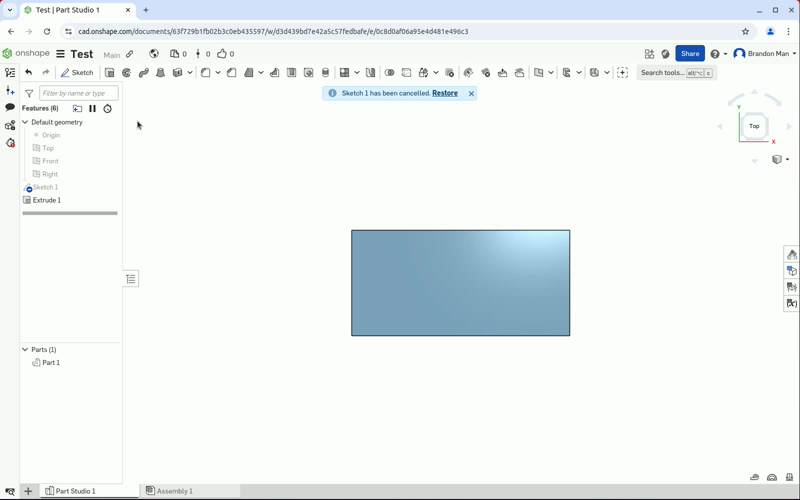
key(shift+h)
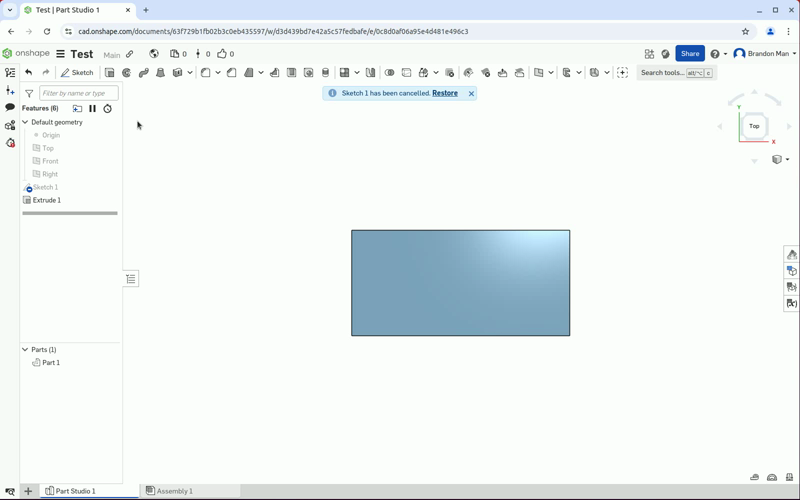
key(shift+h)
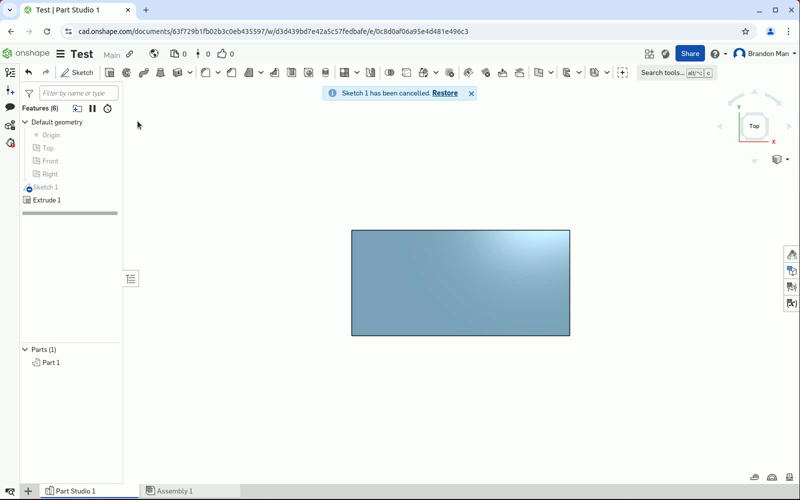
mouse_move(73, 189)
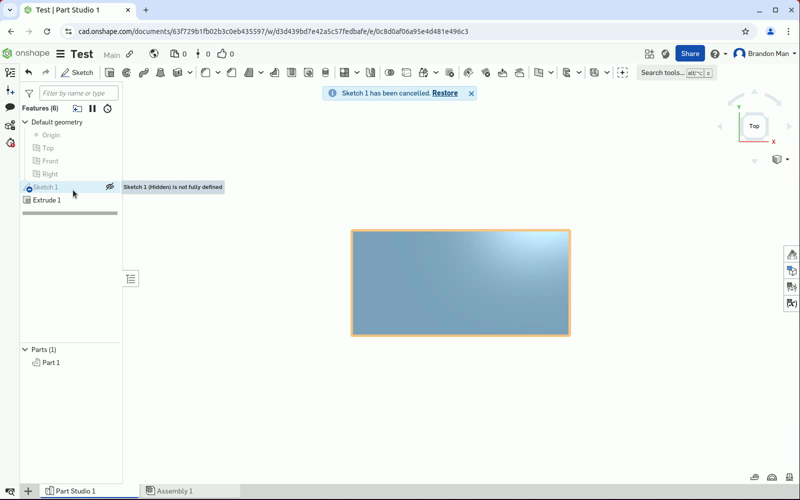
click(73, 189)
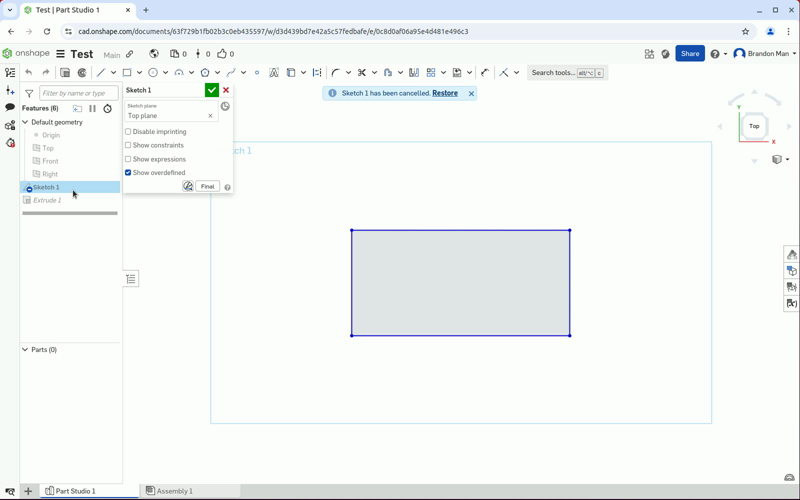
mouse_move(229, 92)
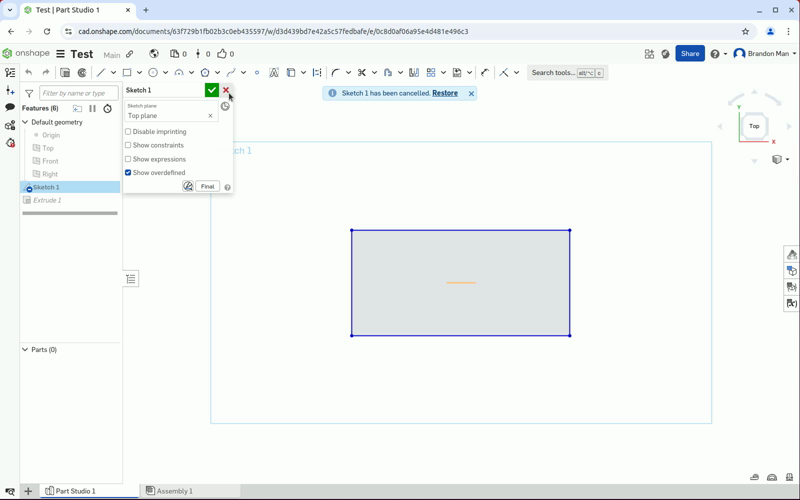
click(229, 92)
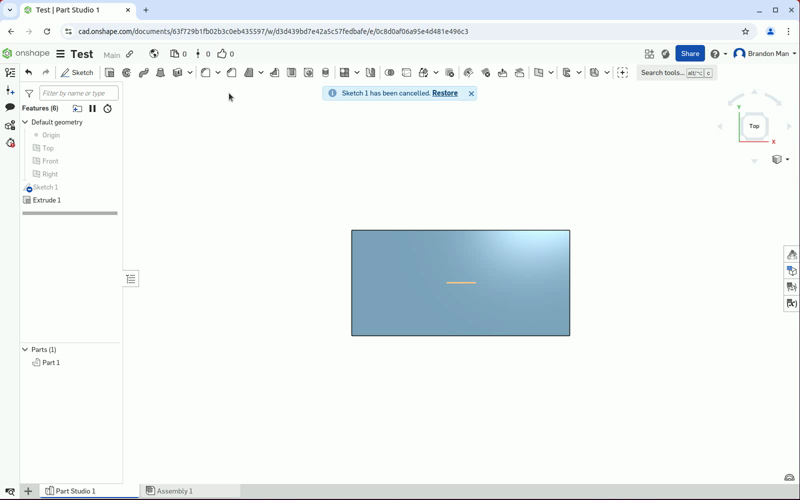
mouse_move(73, 352)
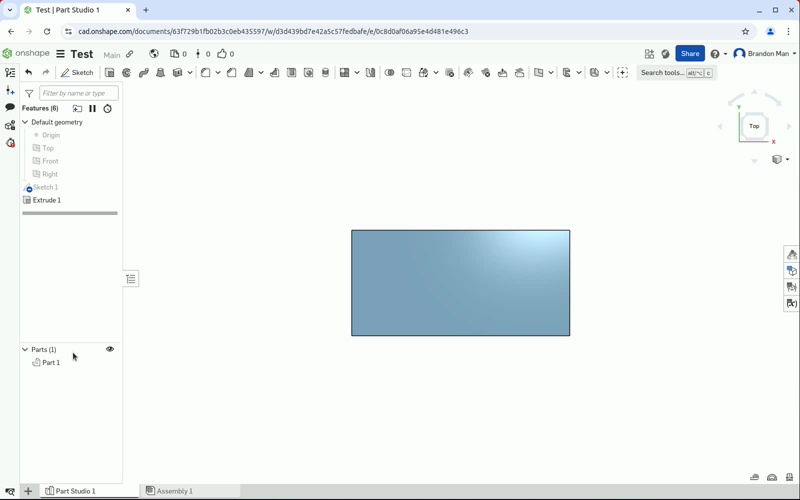
key(y)
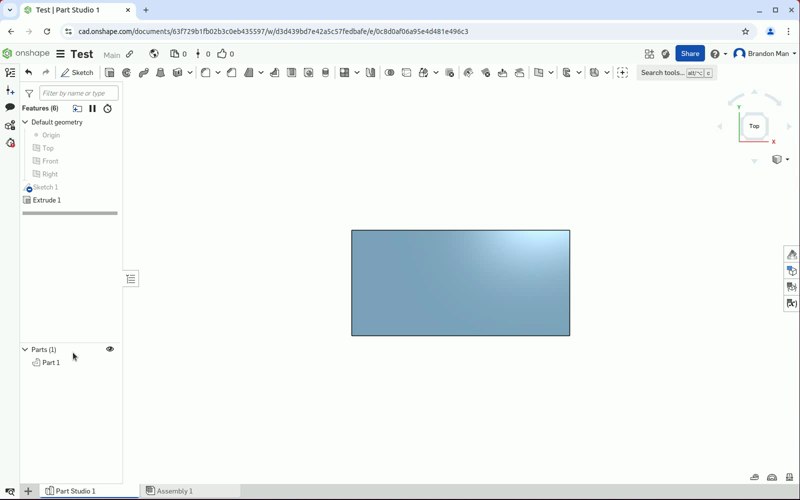
key(shift+p)
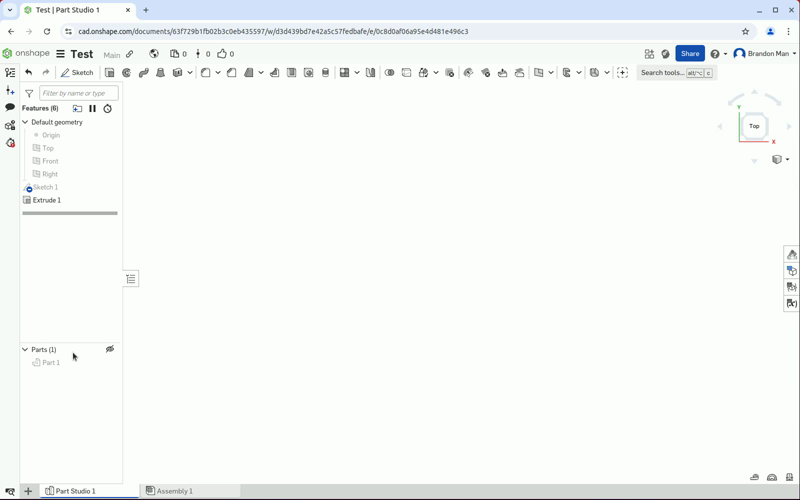
key(space)
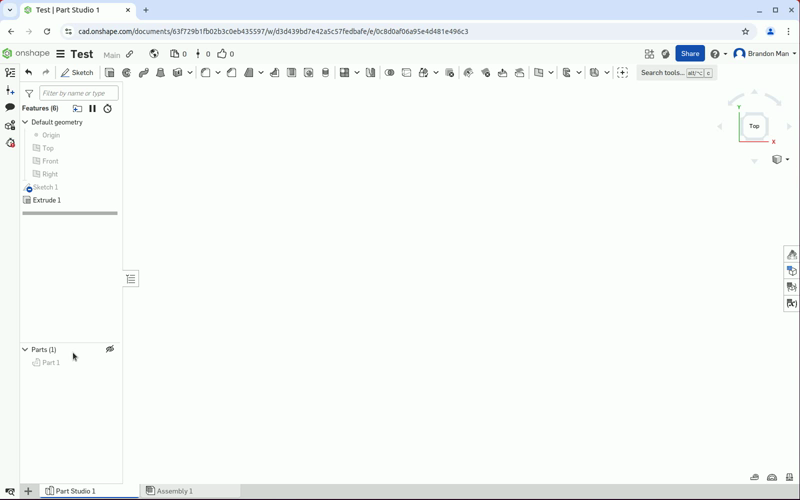
key_down(shift)
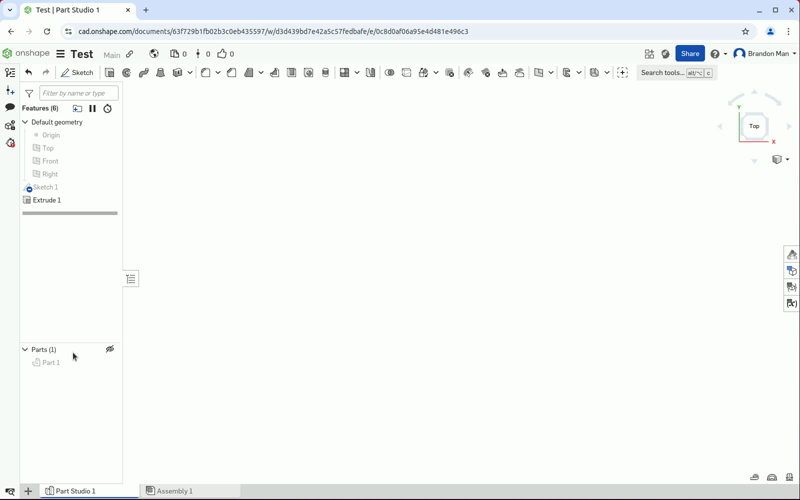
key(up)
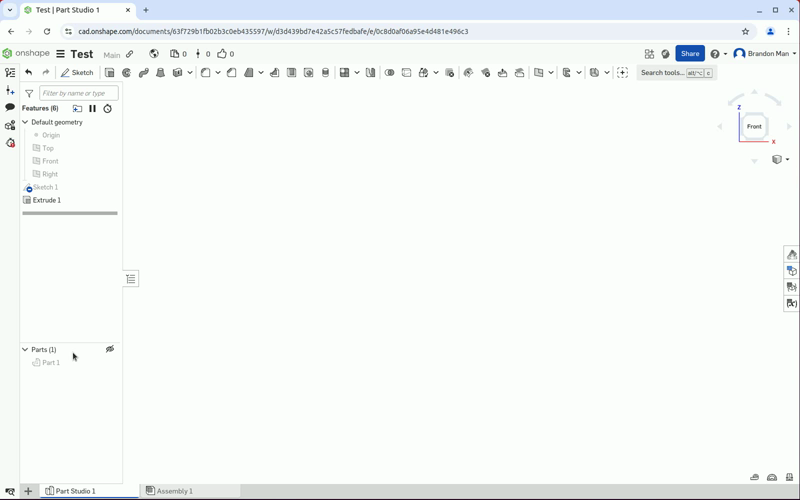
key_up(shift)
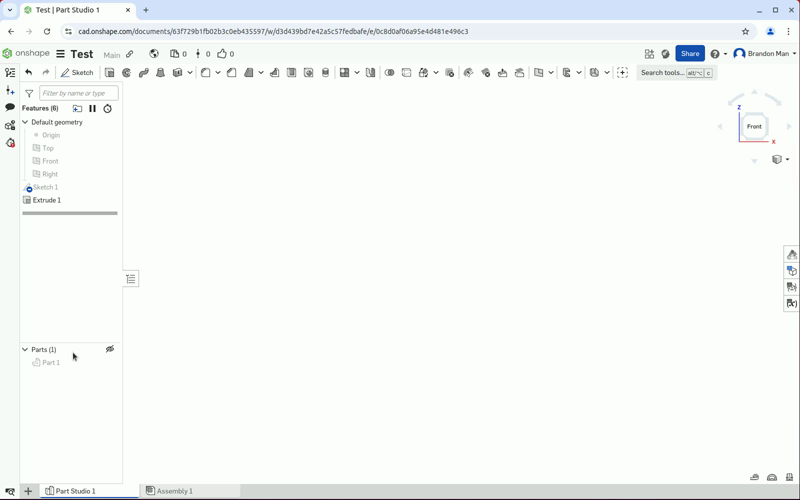
key(space)
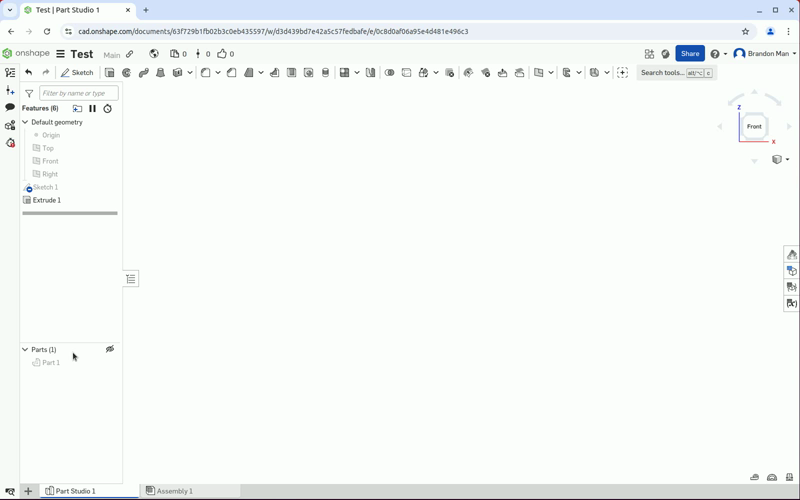
key_down(shift)
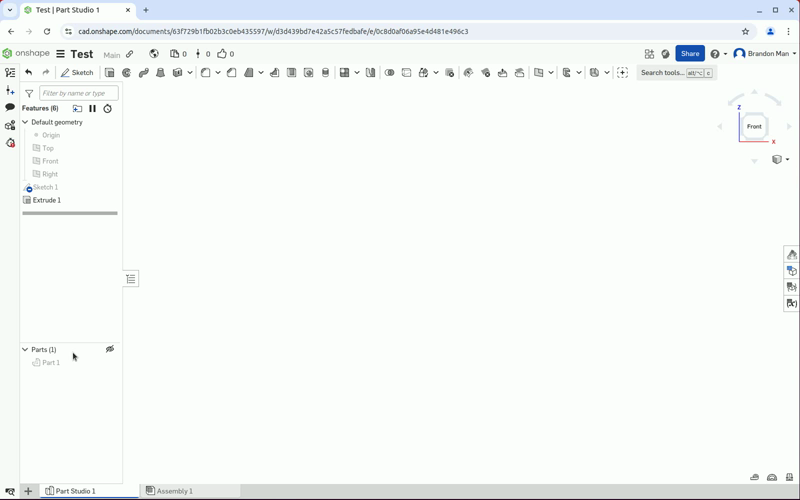
key(left)
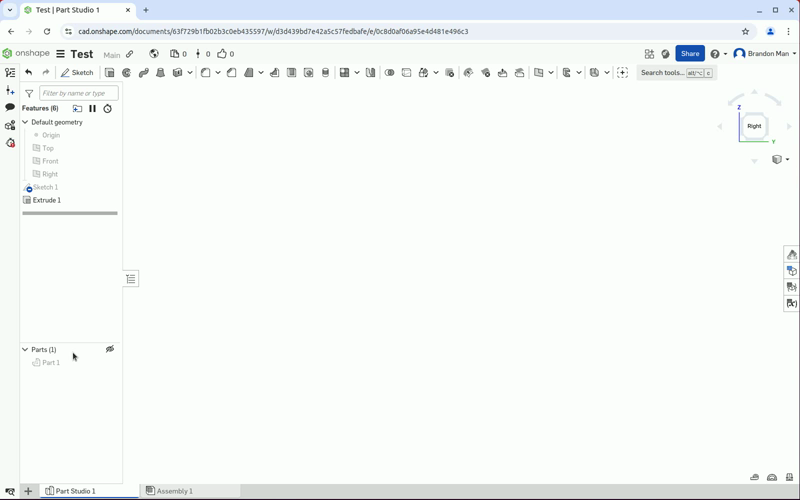
key_up(shift)
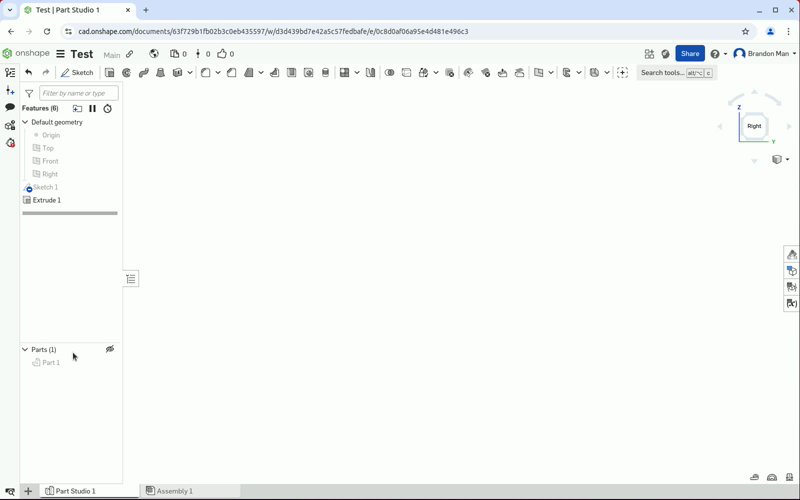
mouse_move(73, 352)
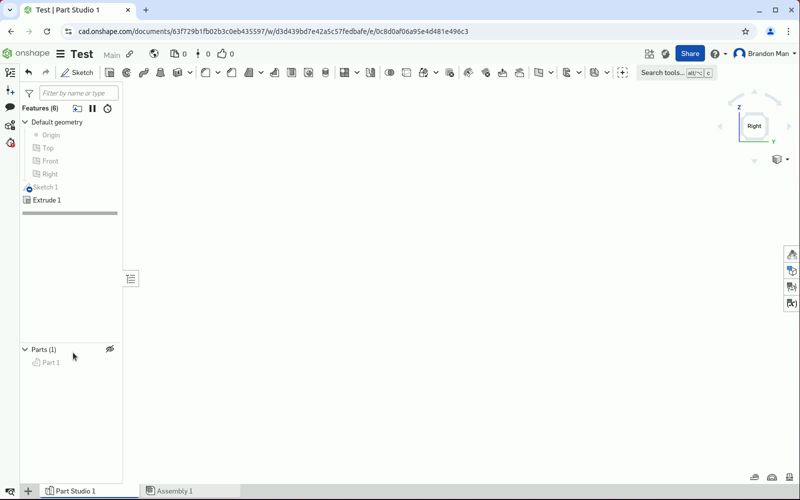
key(shift+y)
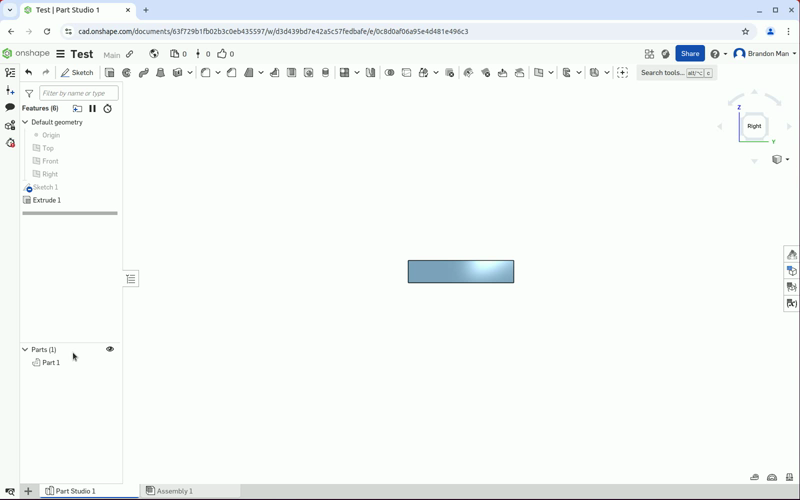
mouse_move(541, 75)
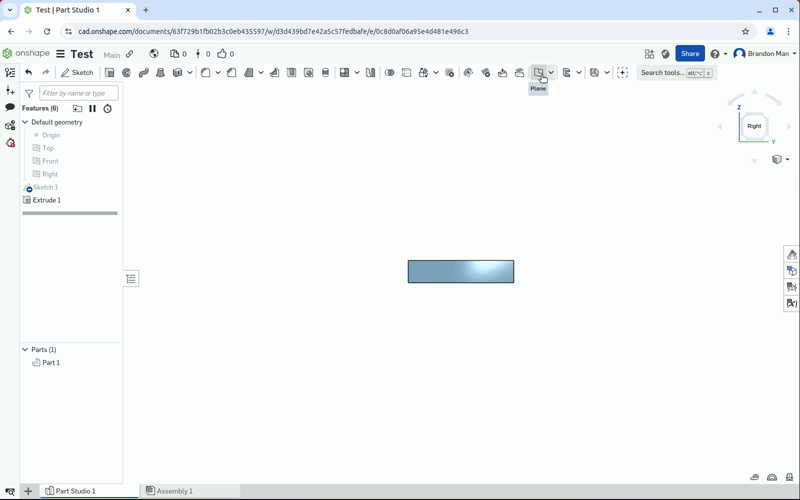
click(541, 75)
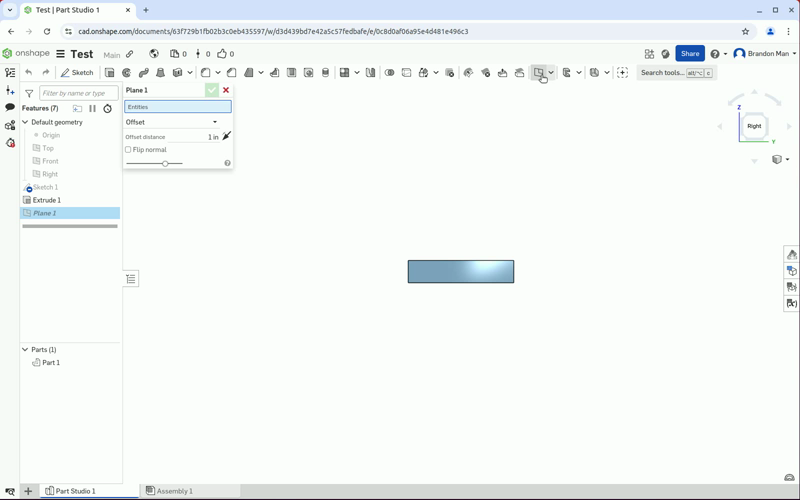
mouse_move(73, 176)
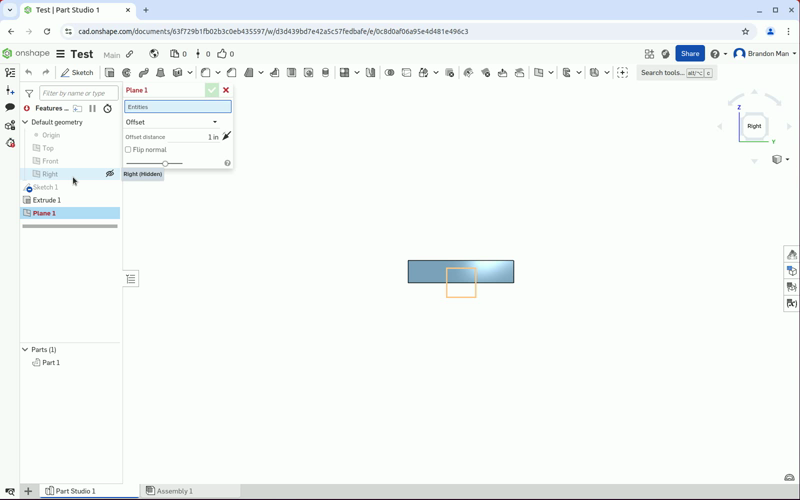
click(73, 176)
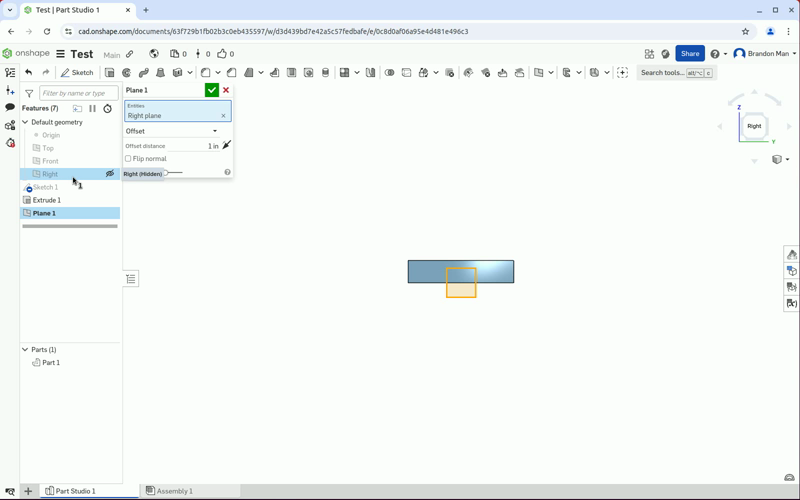
key(tab, 2)
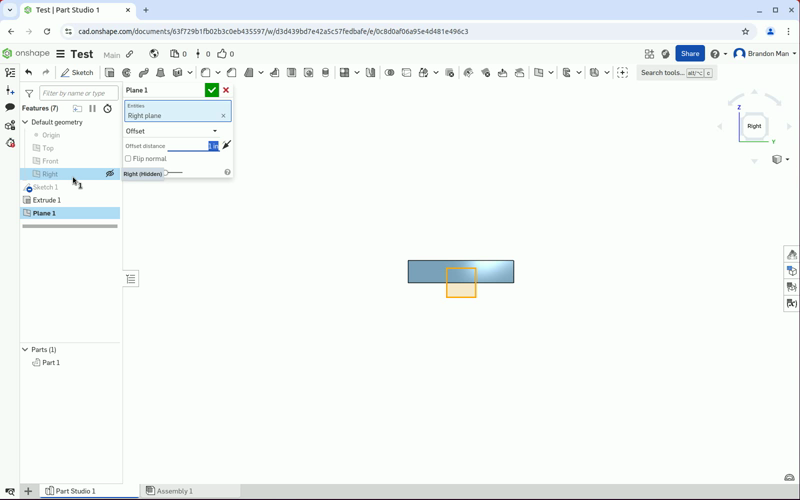
text(22.4)
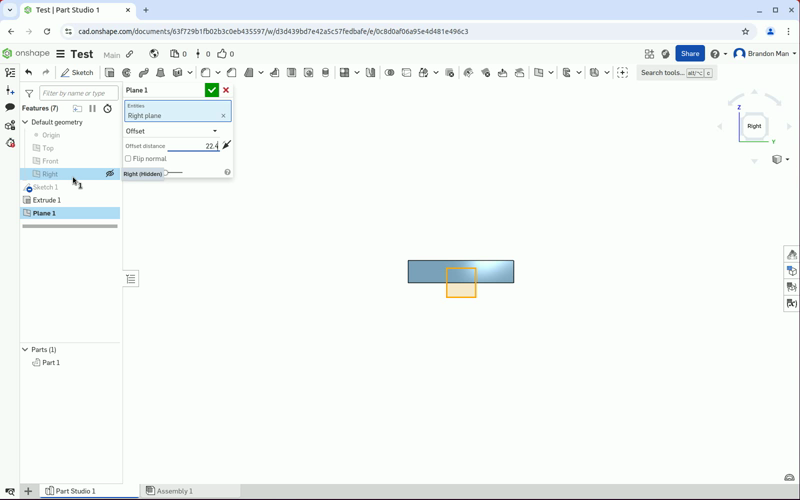
key(enter, 2)
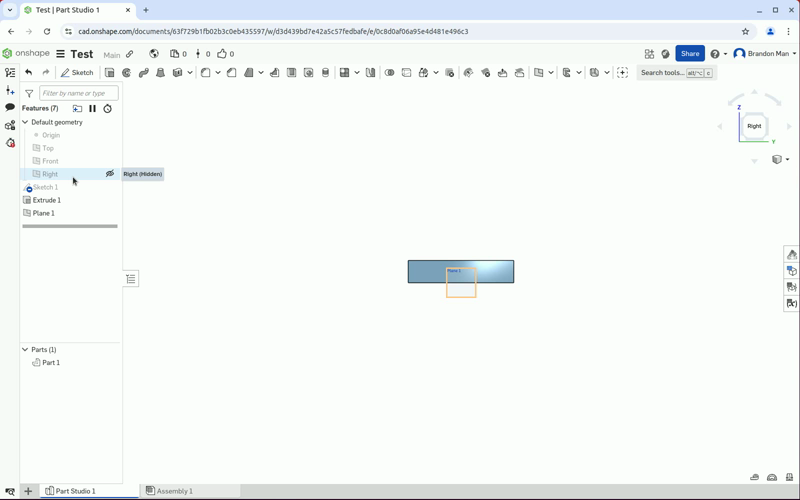
key(shift+s)
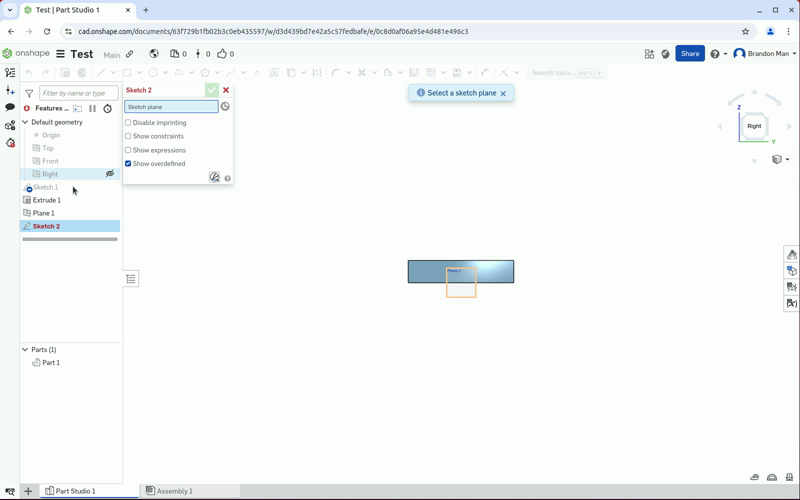
mouse_move(73, 215)
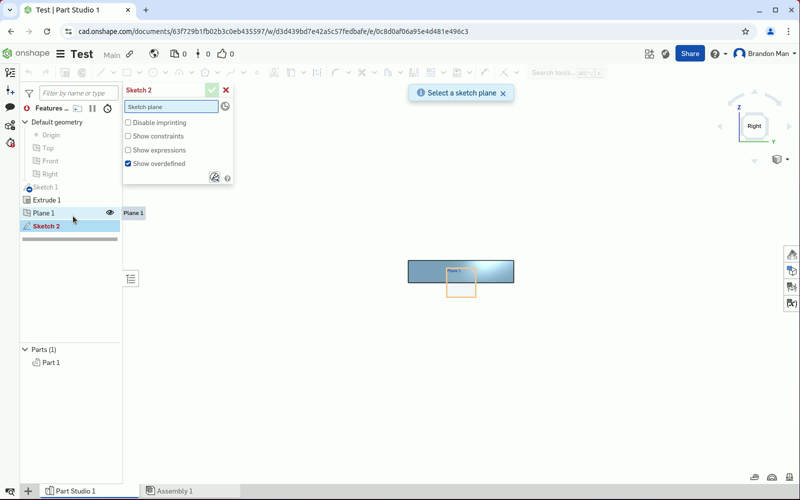
click(73, 215)
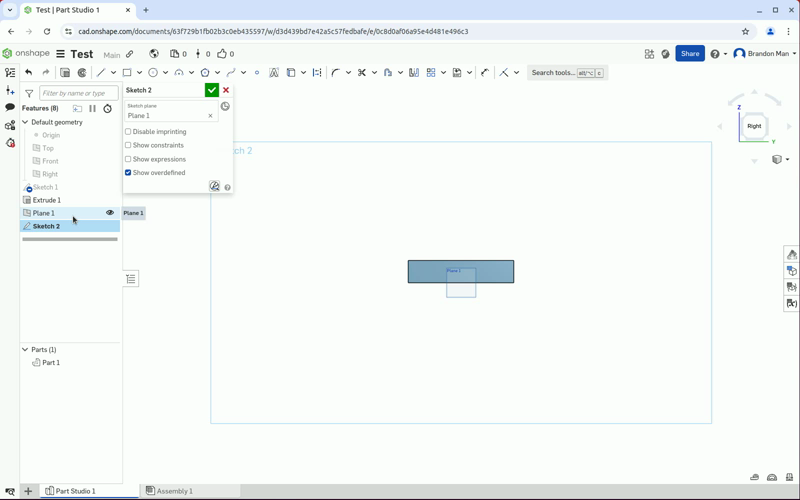
mouse_move(73, 352)
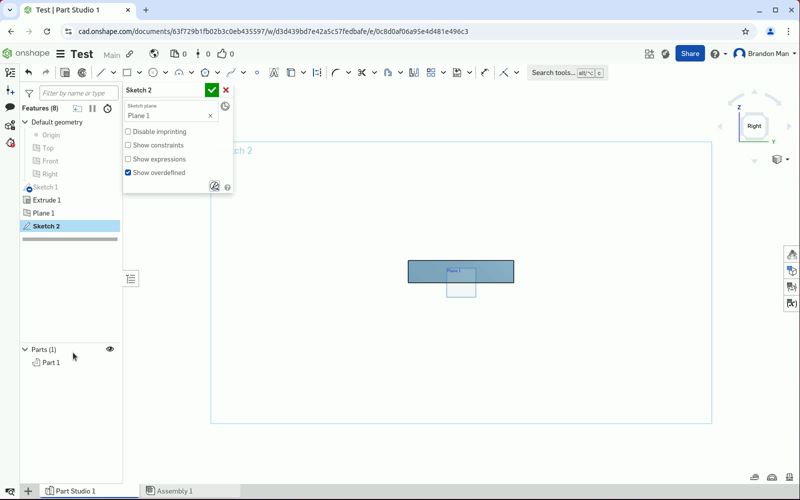
key(y)
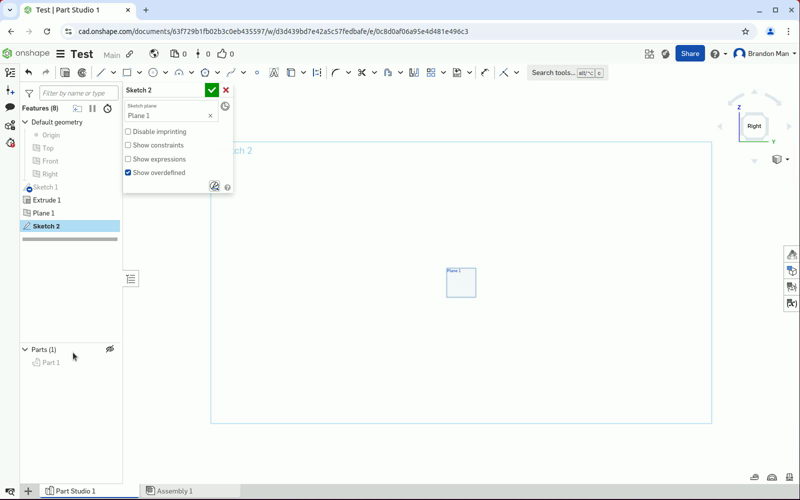
key(l)
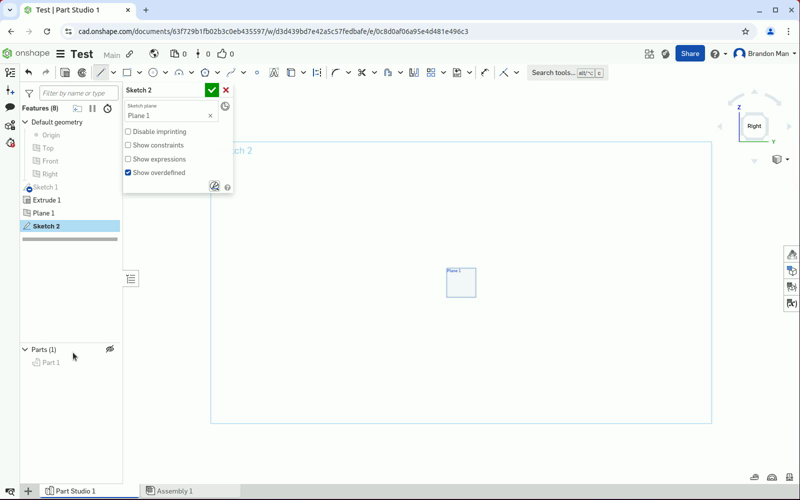
key_down(shift)
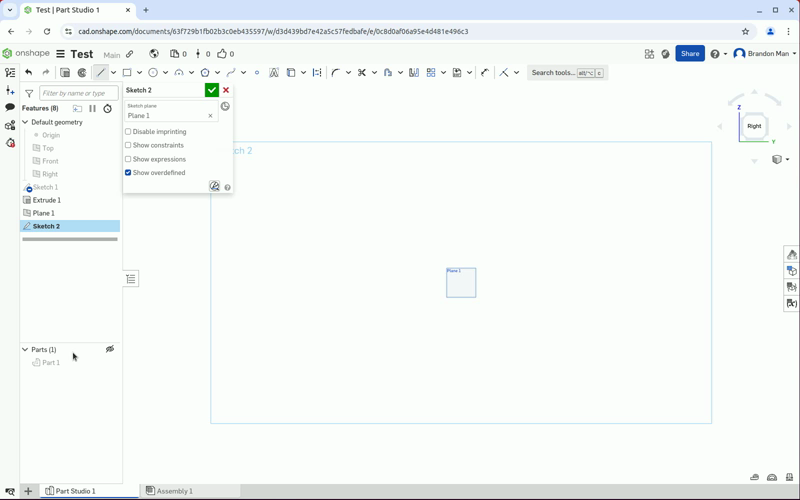
mouse_move(407, 282)
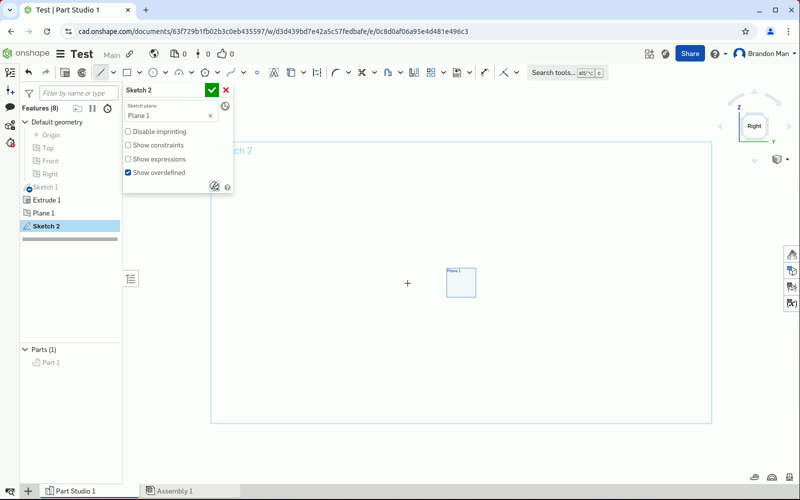
click(407, 282)
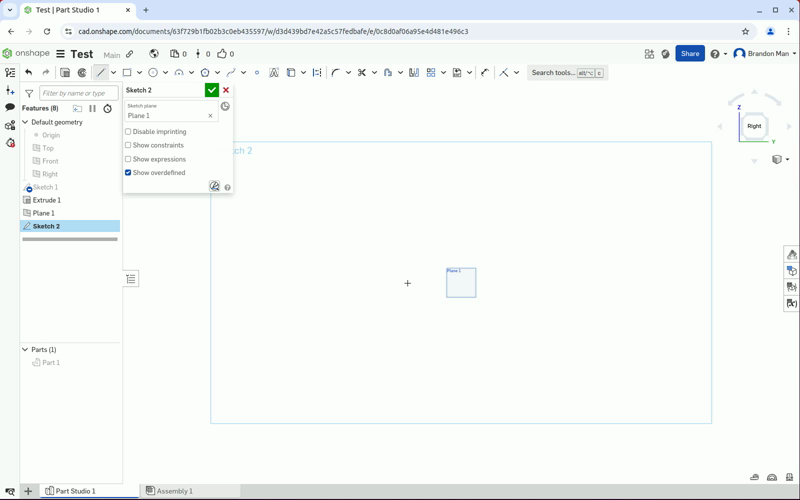
key_up(shift)
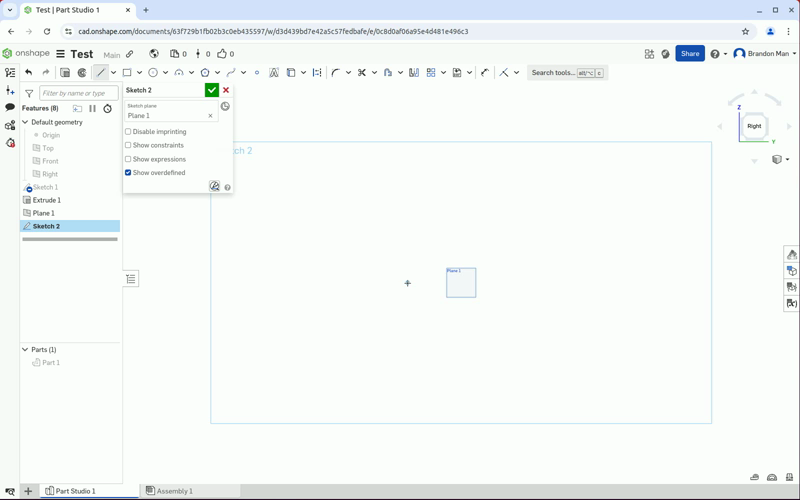
key_down(shift)
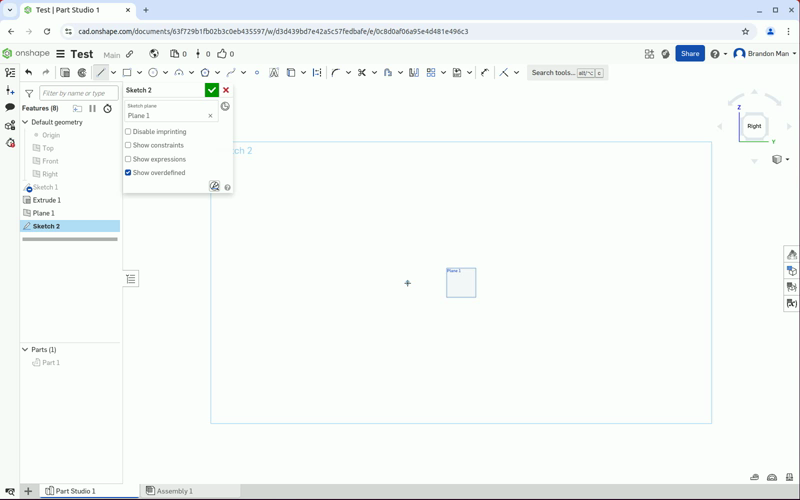
mouse_move(513, 282)
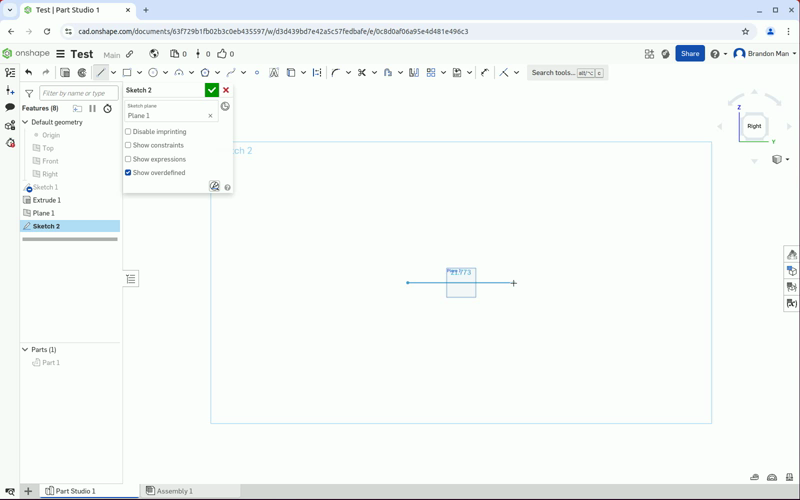
click(513, 282)
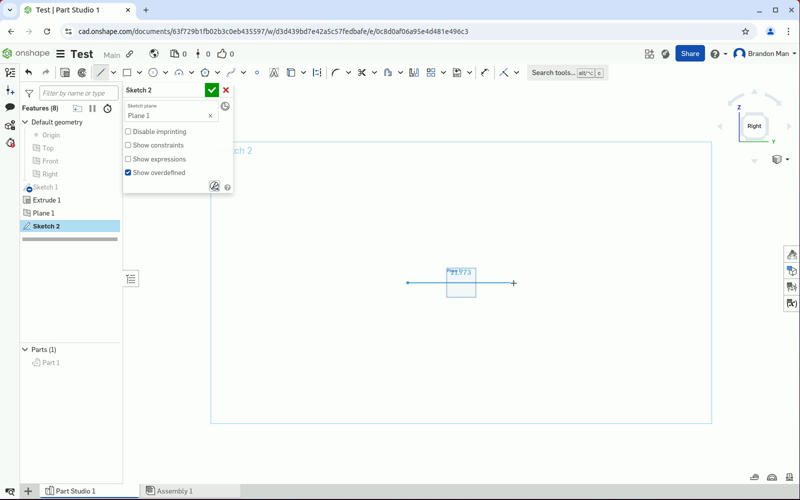
key_up(shift)
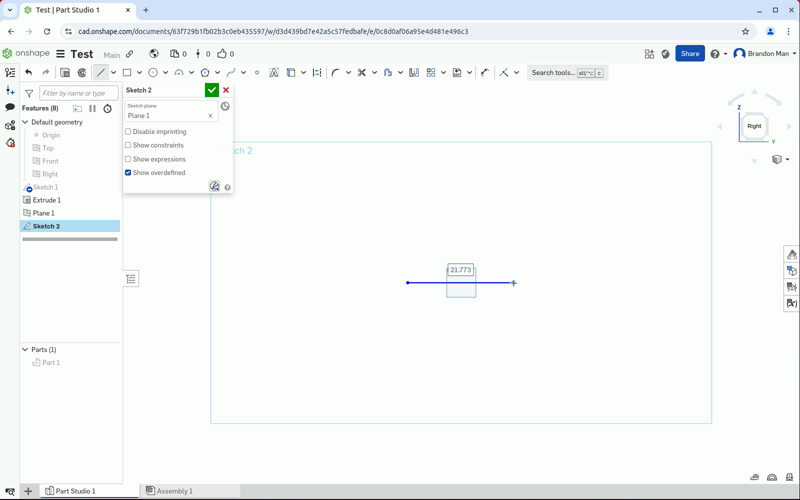
key_down(shift)
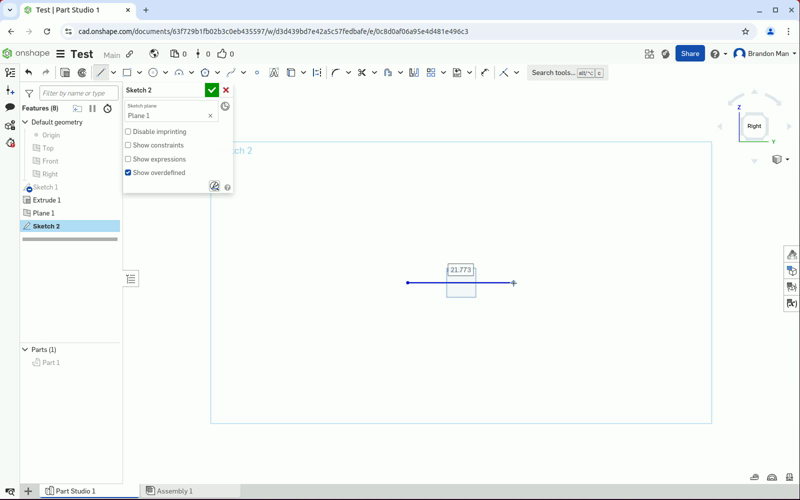
mouse_move(543, 282)
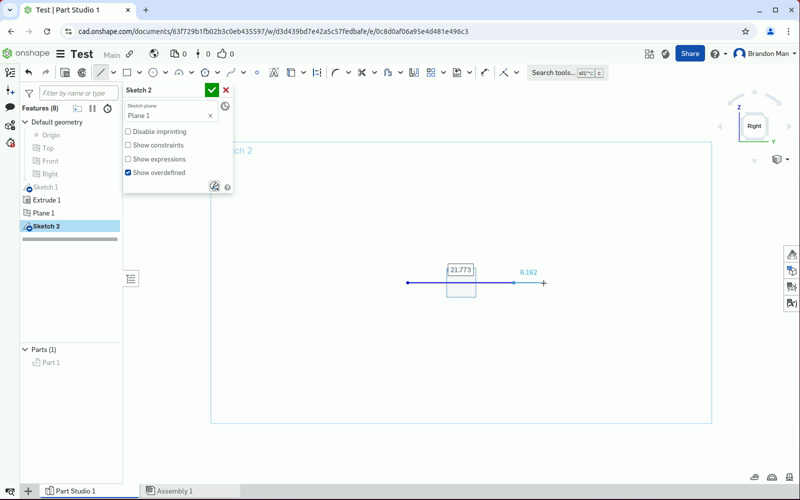
mouse_move(513, 260)
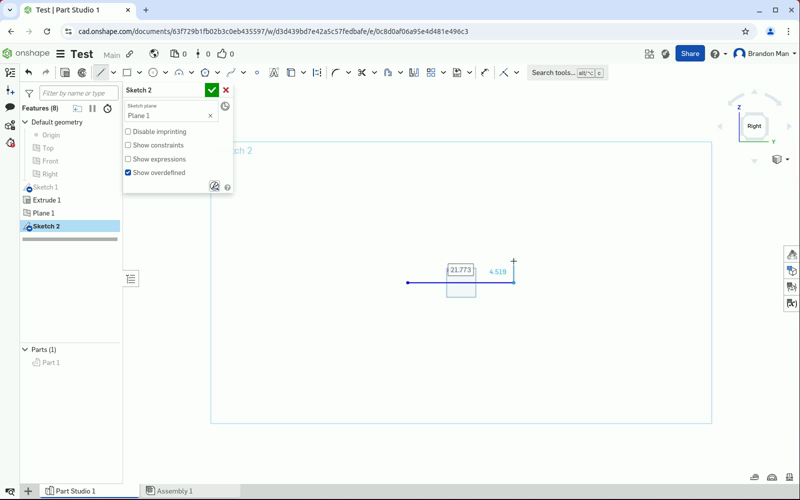
click(513, 260)
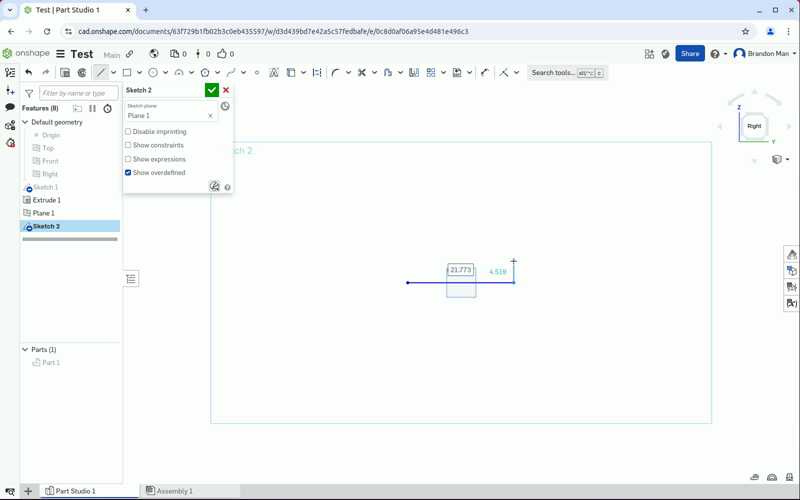
key_up(shift)
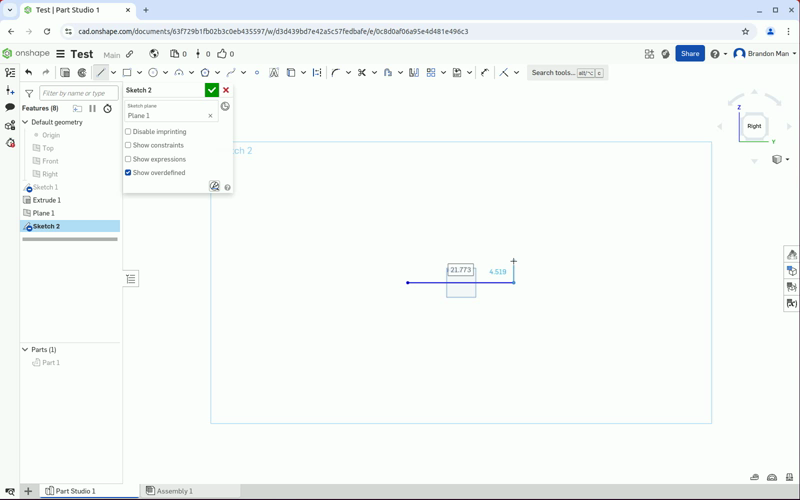
key_down(shift)
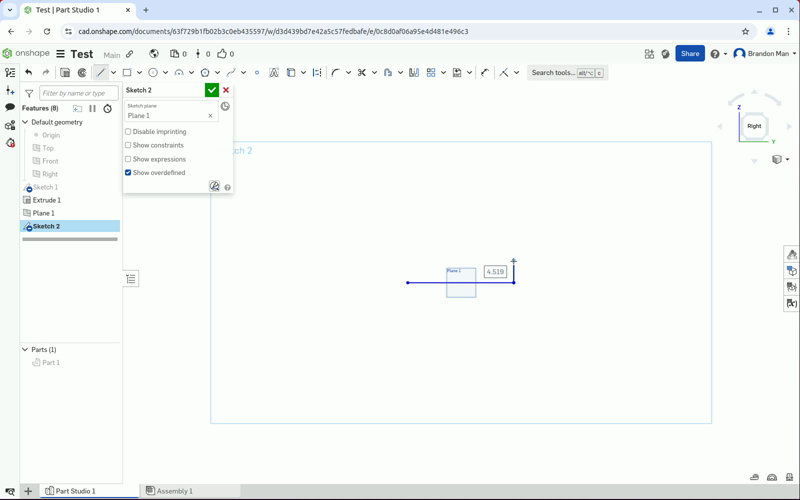
mouse_move(407, 260)
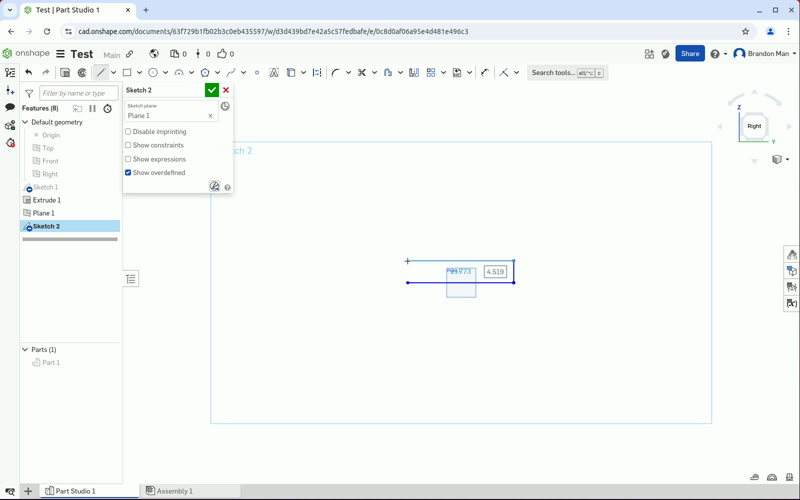
click(407, 260)
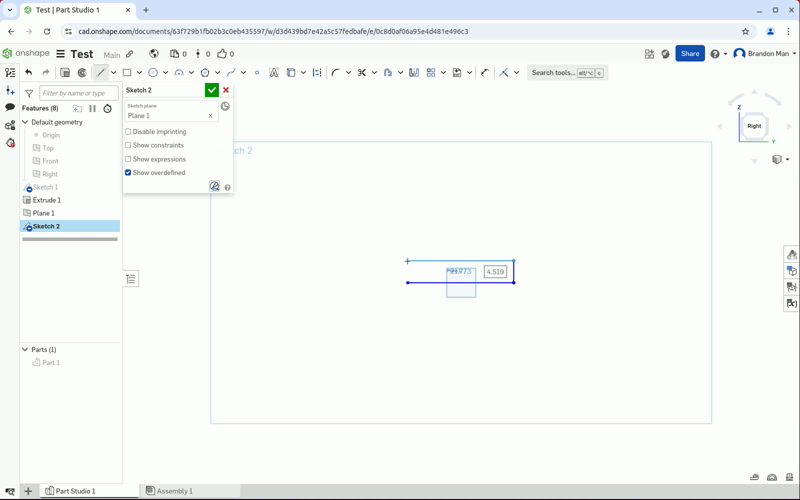
key_up(shift)
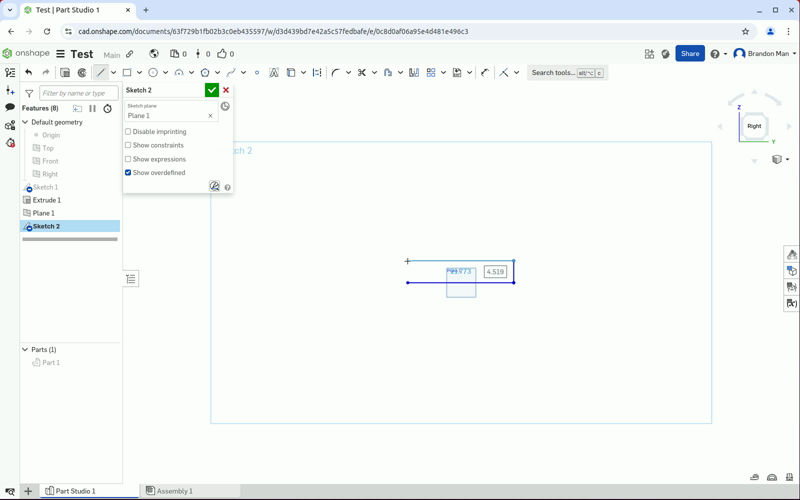
mouse_move(437, 260)
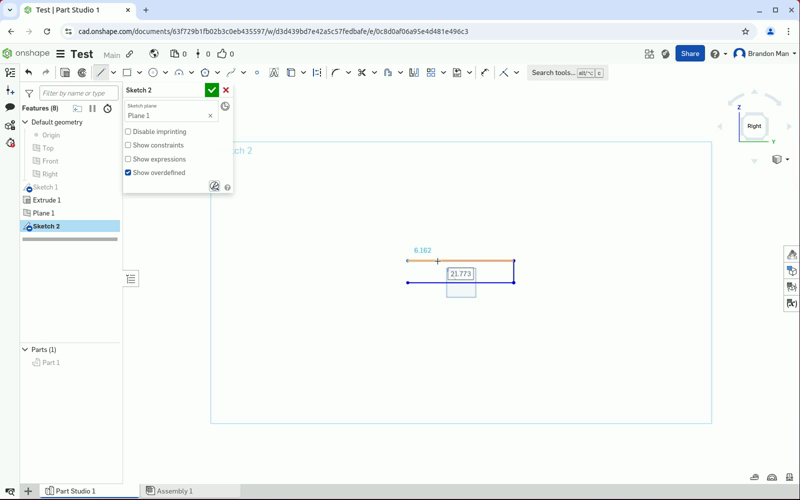
key_down(shift)
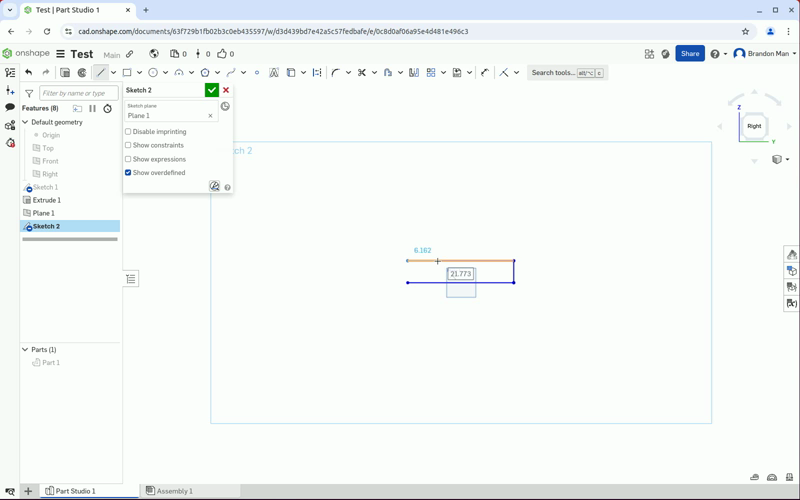
mouse_move(407, 282)
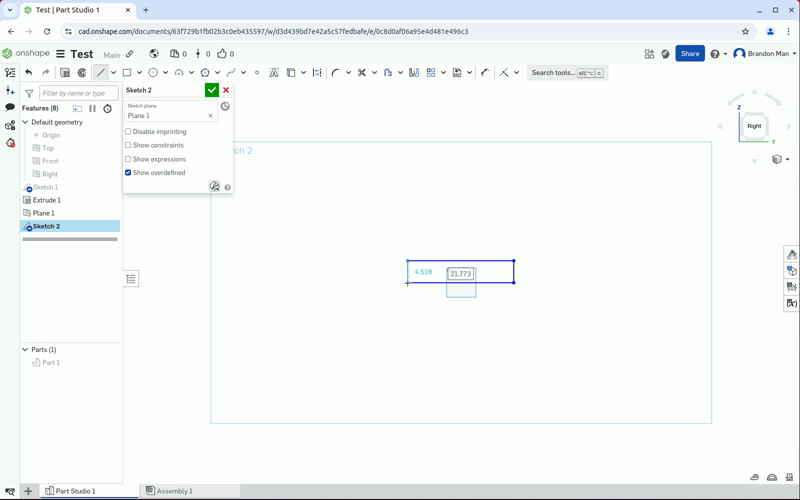
key_up(shift)
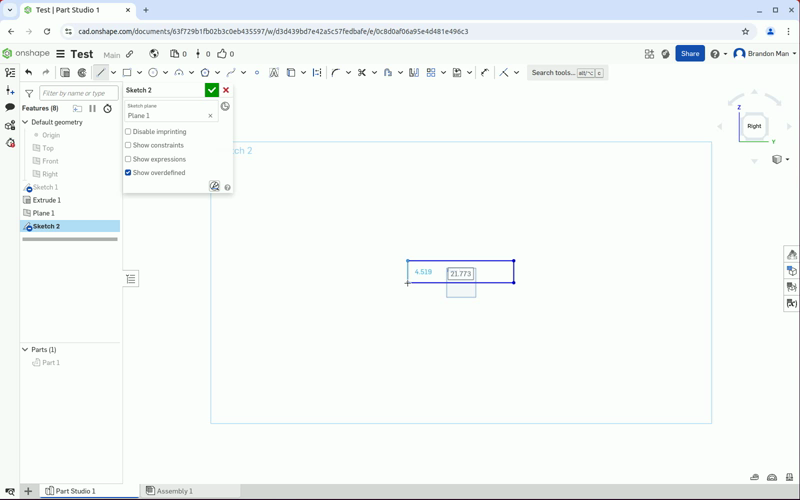
click(407, 282)
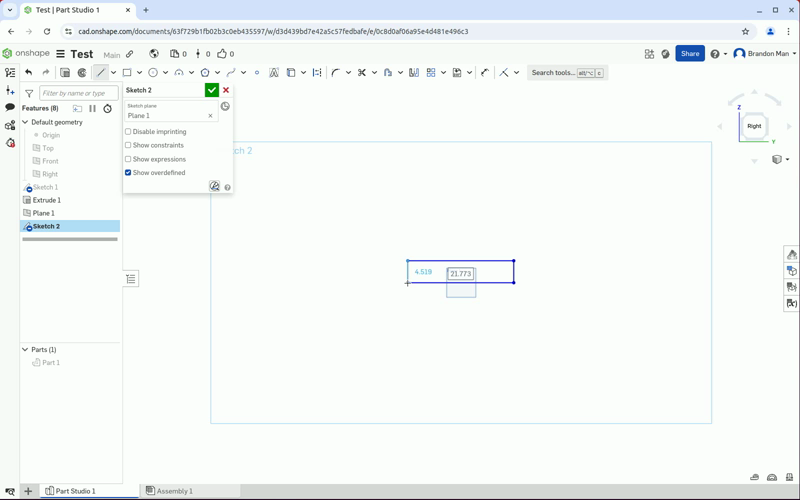
key(esc)
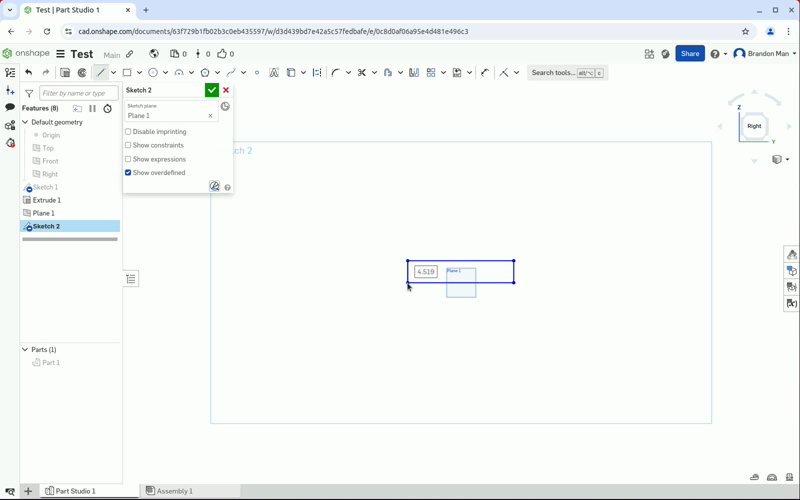
mouse_move(492, 266)
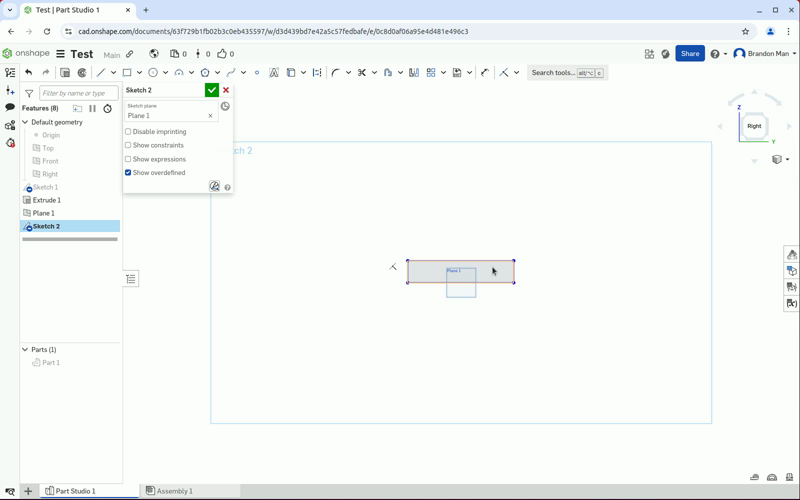
click(492, 266)
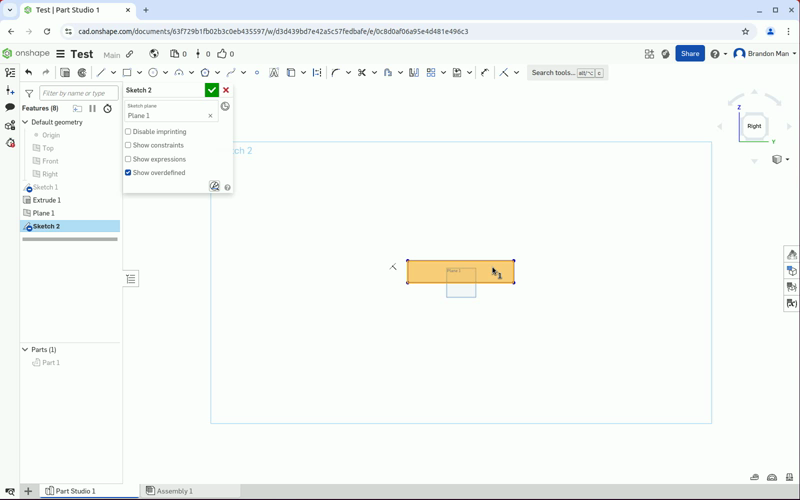
mouse_move(73, 352)
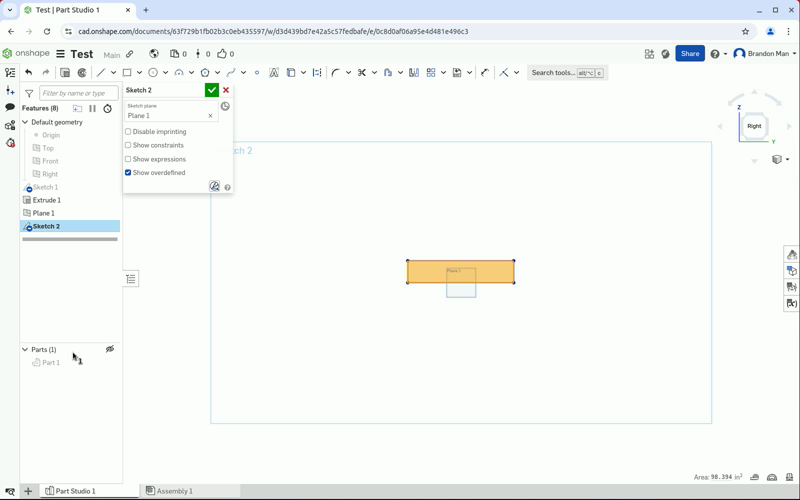
key(shift+y)
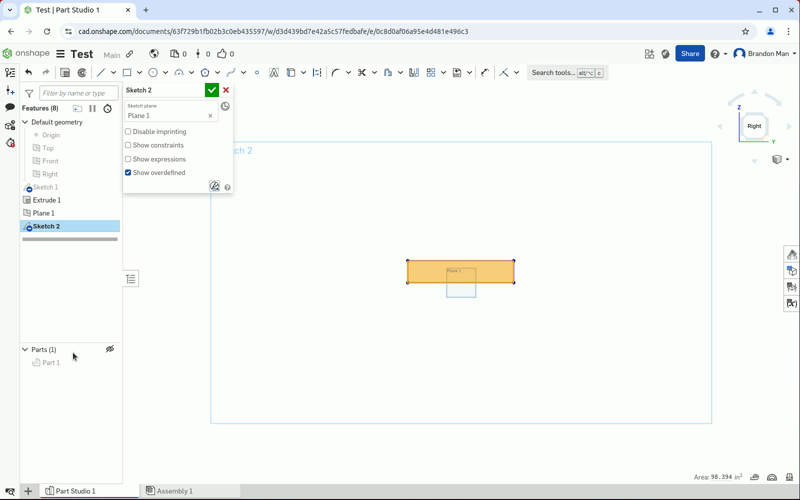
key(shift+e)
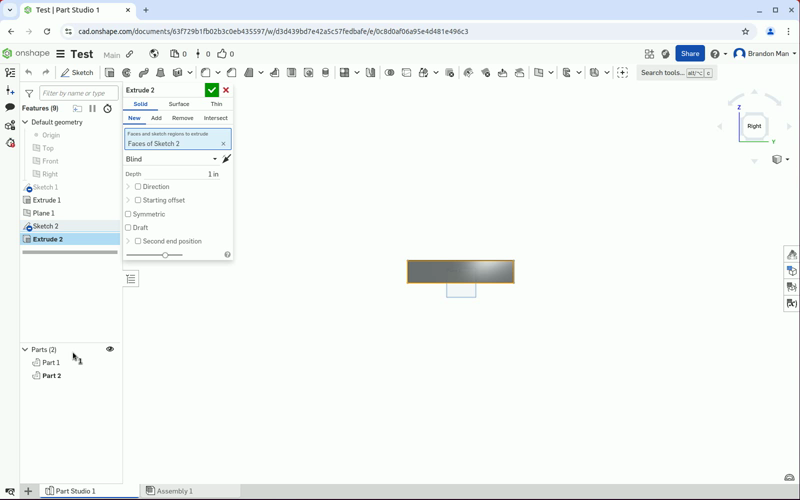
mouse_move(143, 106)
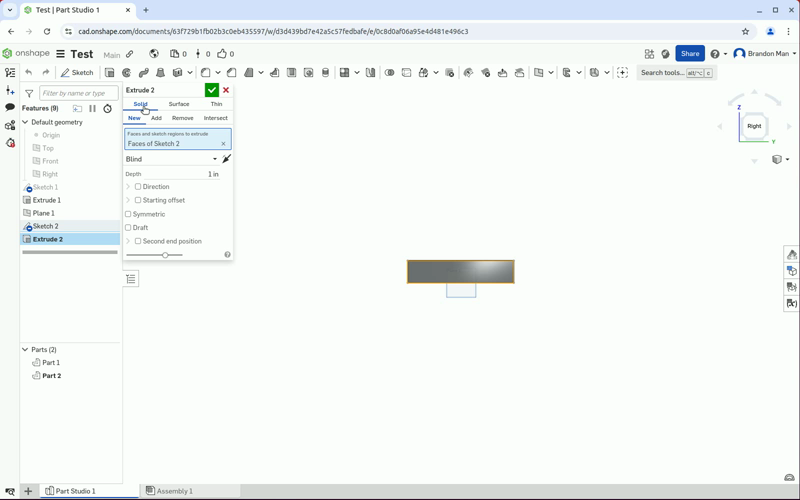
click(143, 106)
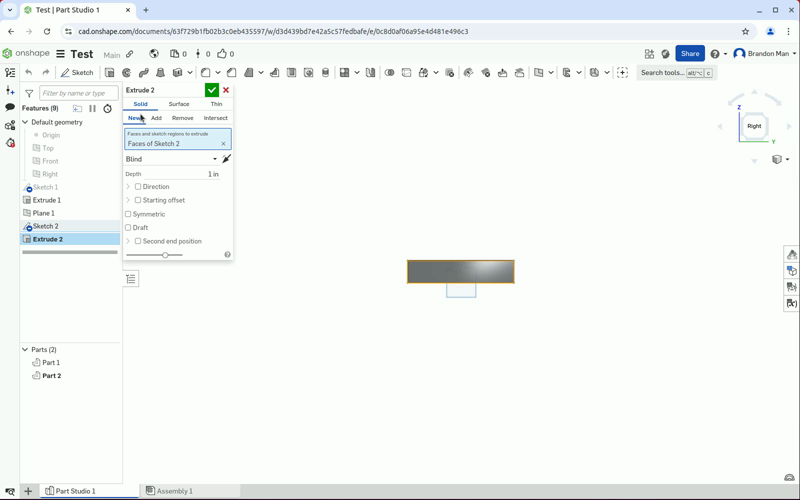
mouse_move(137, 120)
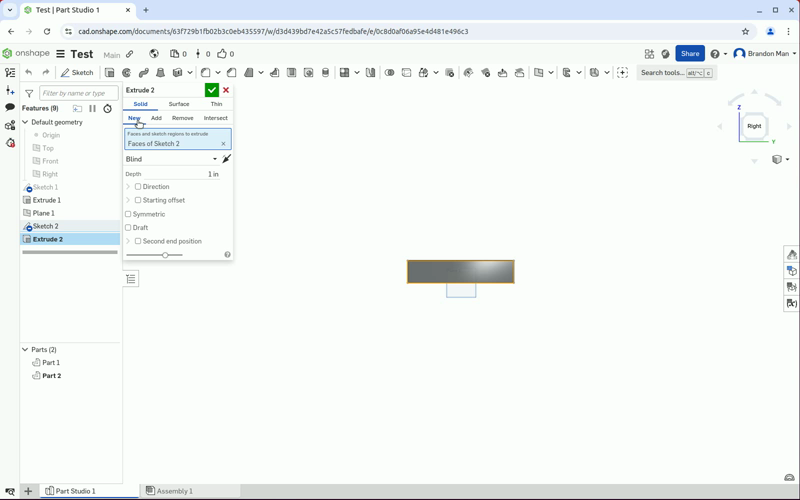
click(137, 120)
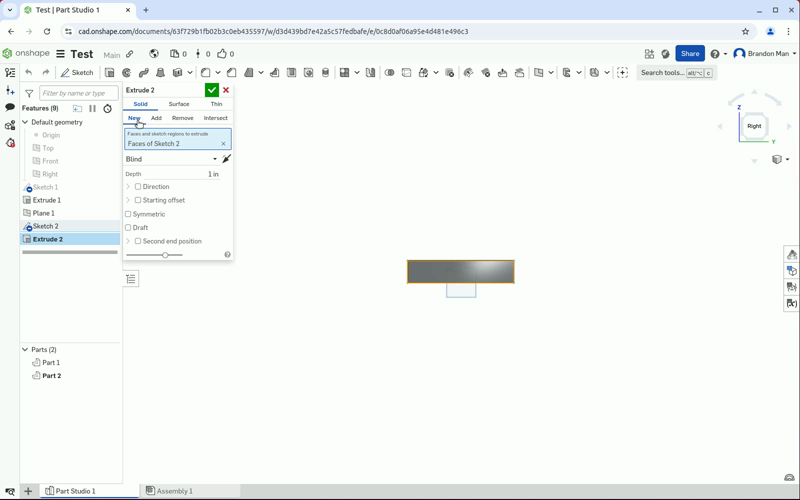
key(tab, 4)
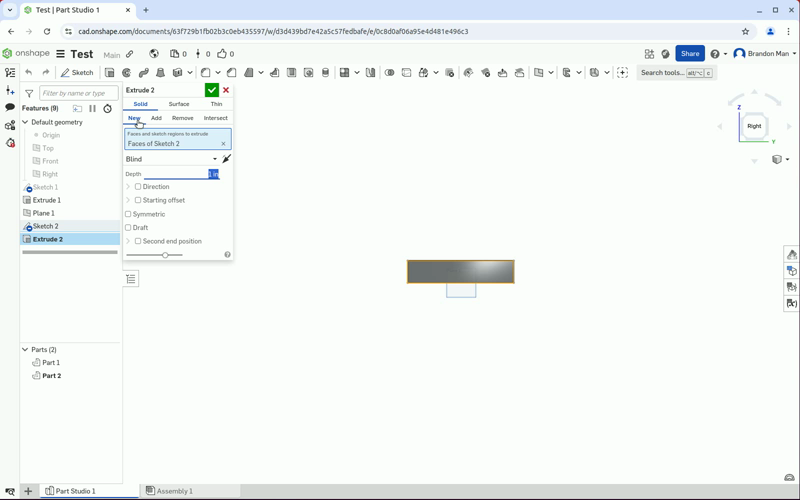
text(0.722)
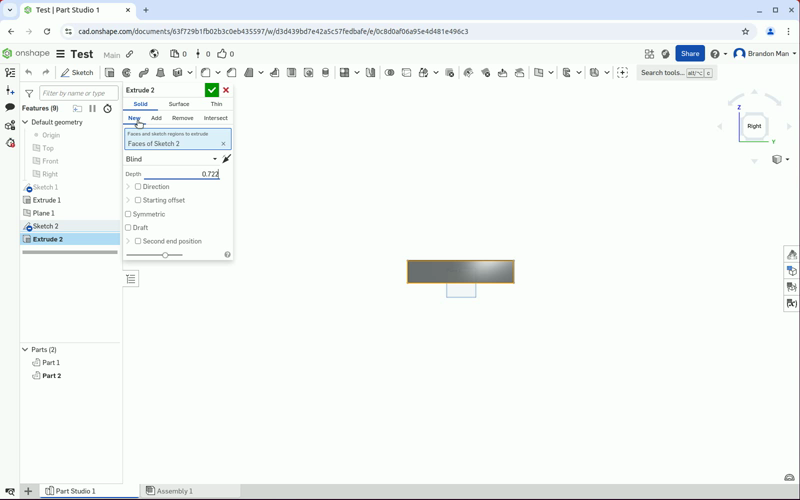
key(enter)
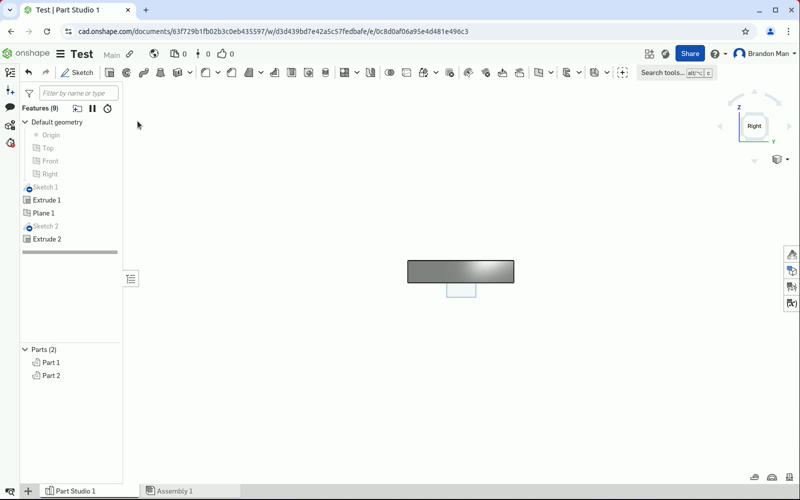
key(shift+h)
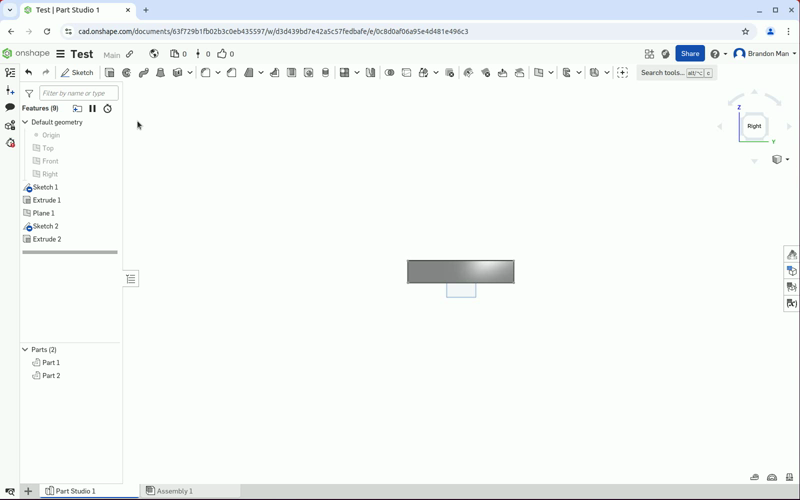
key(shift+h)
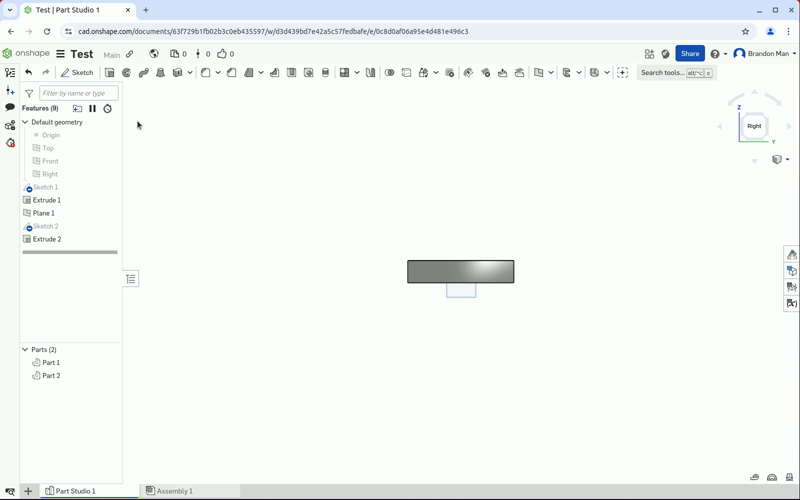
mouse_move(73, 189)
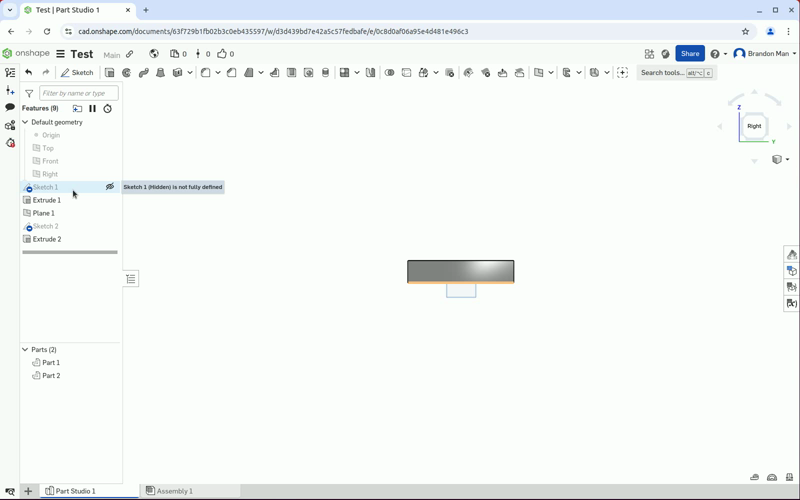
click(73, 189)
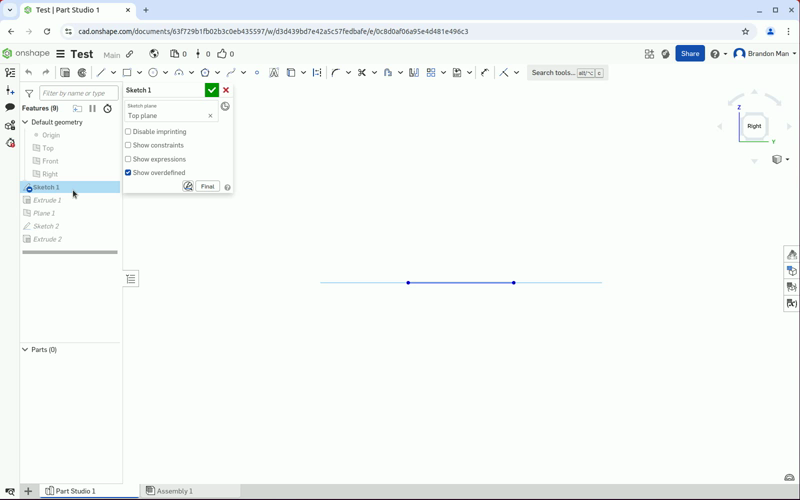
mouse_move(229, 92)
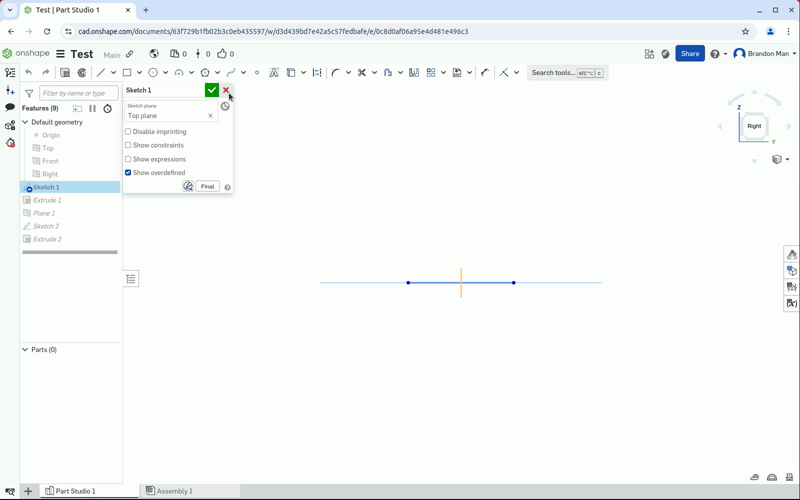
click(229, 92)
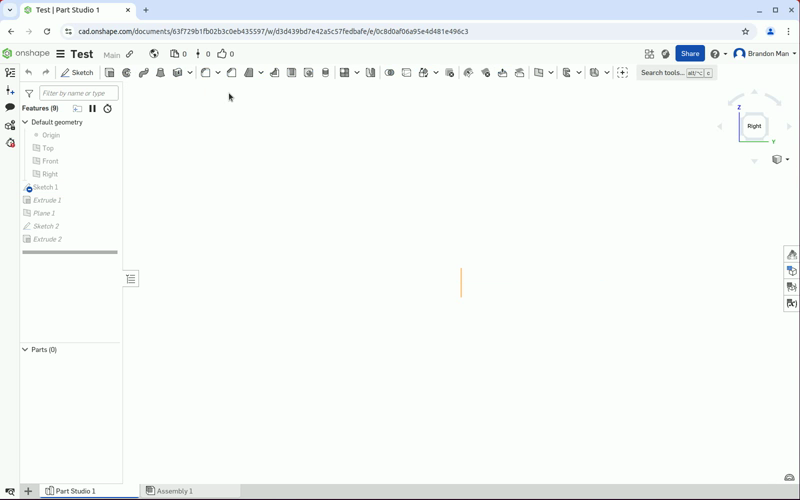
key(shift+s)
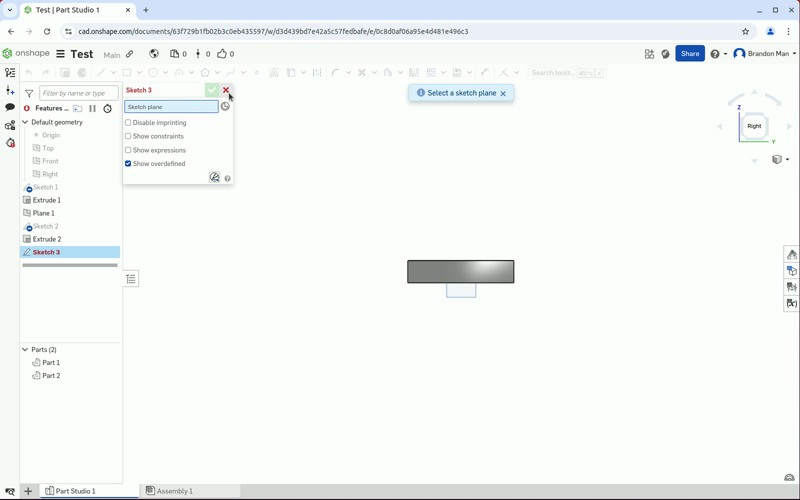
mouse_move(73, 215)
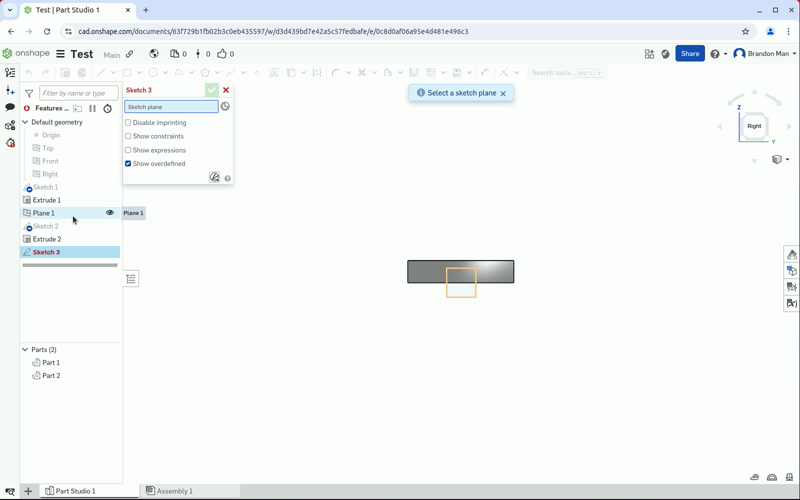
click(73, 215)
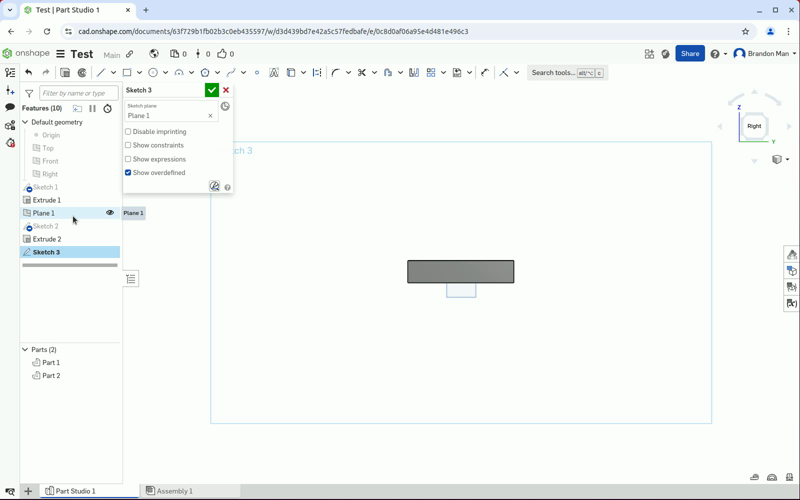
mouse_move(73, 352)
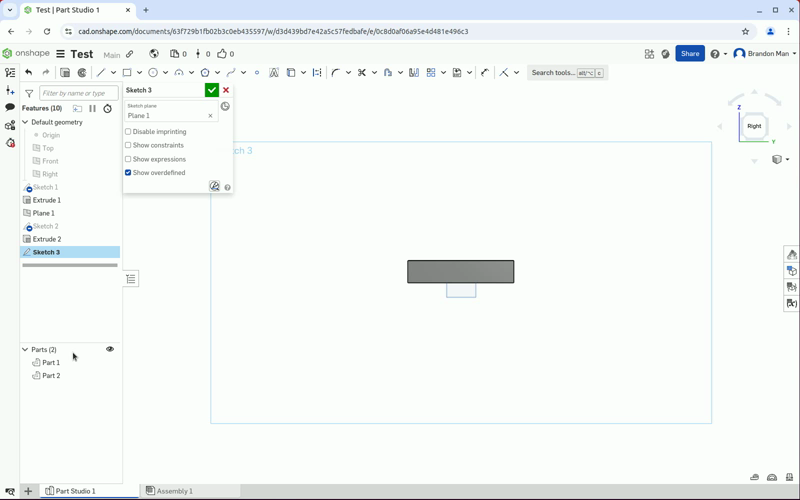
key(y)
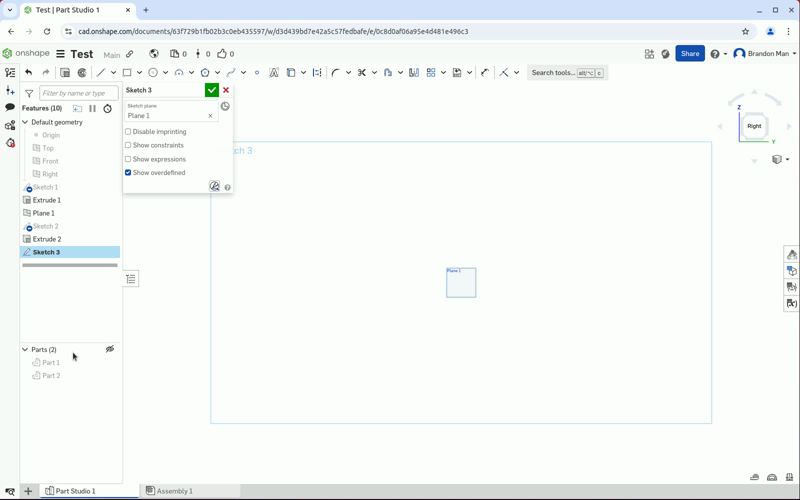
key(l)
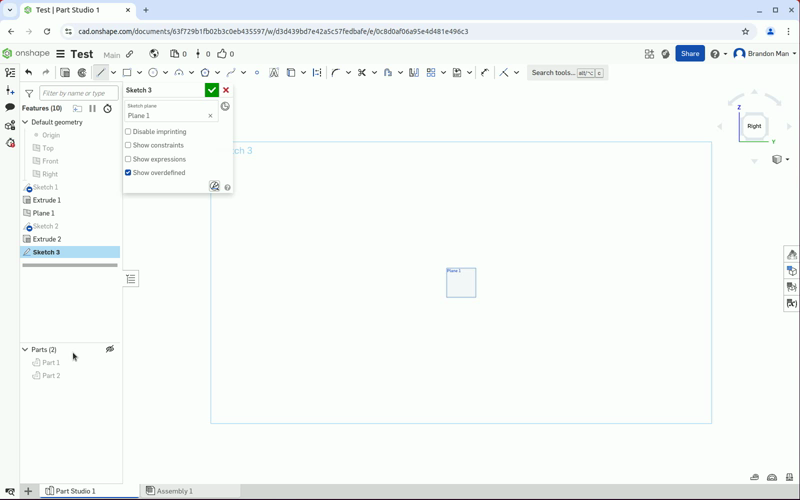
key_down(shift)
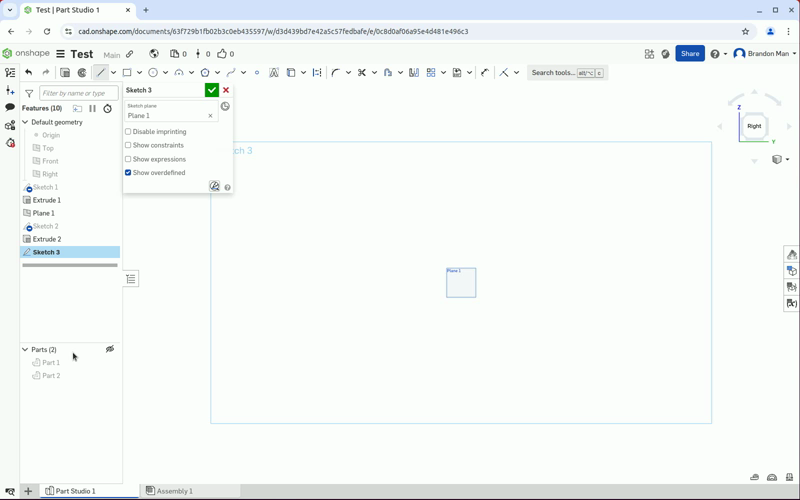
mouse_move(407, 260)
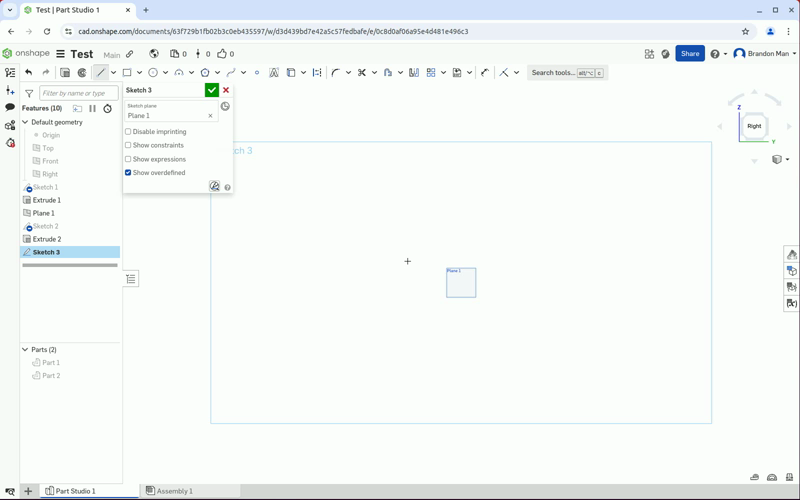
click(407, 260)
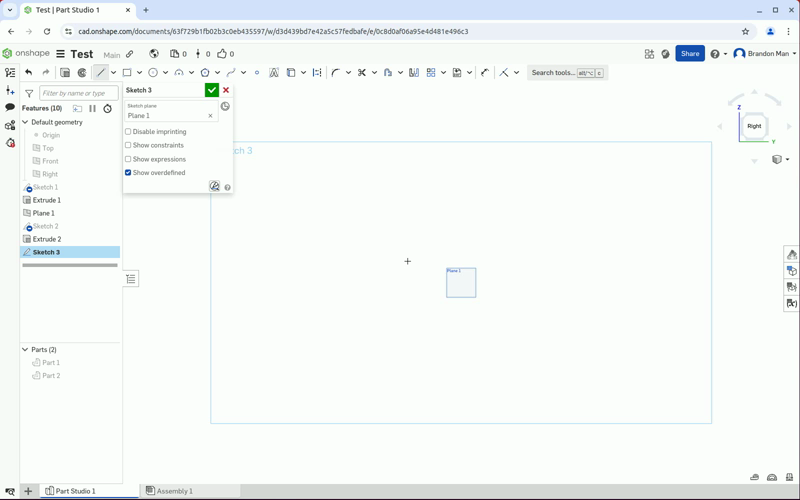
key_up(shift)
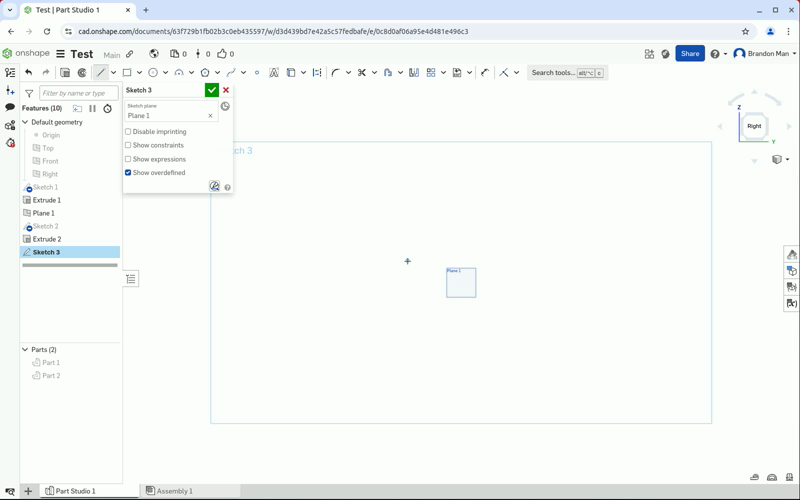
key_down(shift)
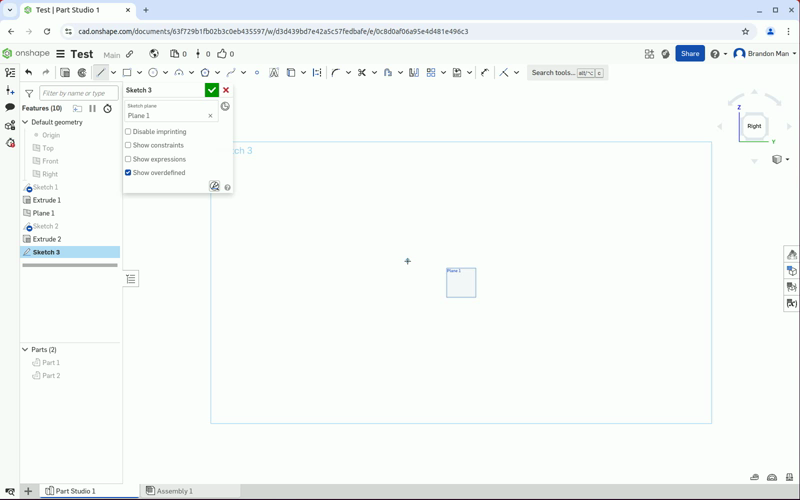
mouse_move(513, 260)
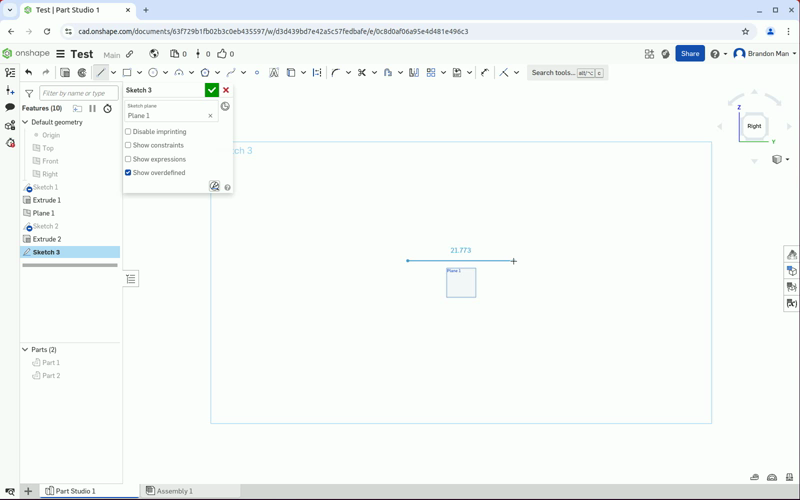
click(513, 260)
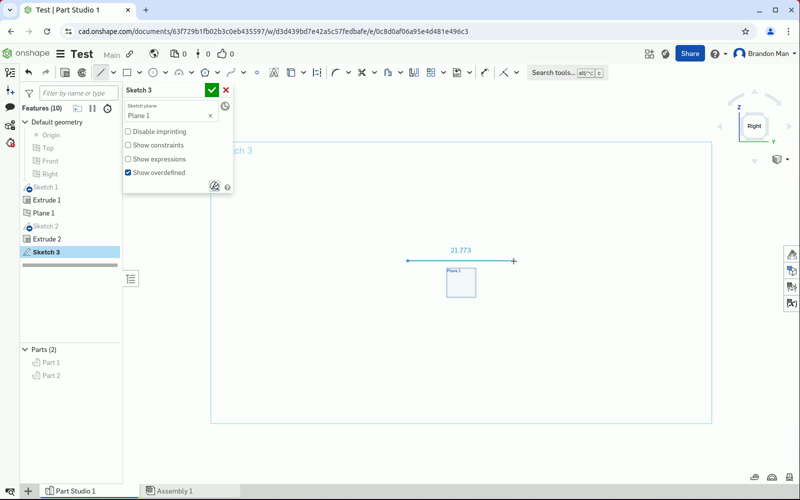
key_up(shift)
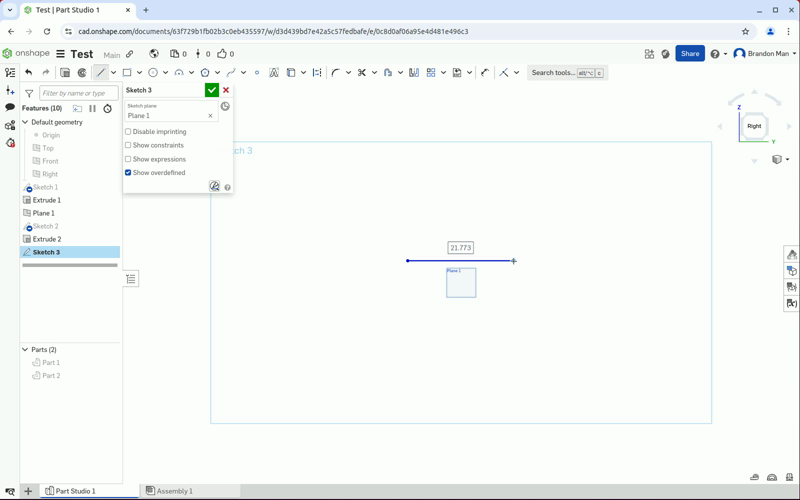
key_down(shift)
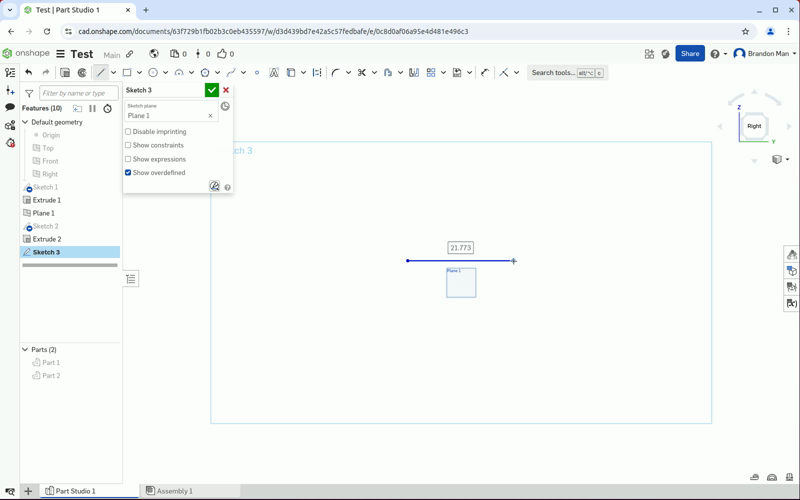
mouse_move(543, 260)
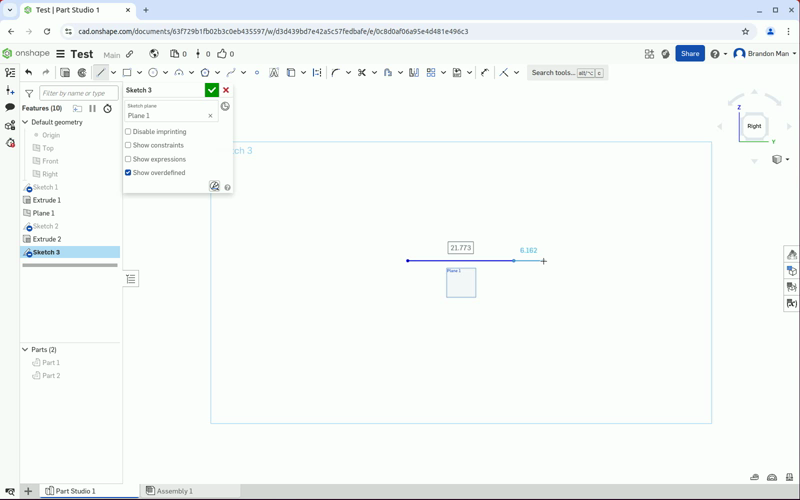
mouse_move(513, 257)
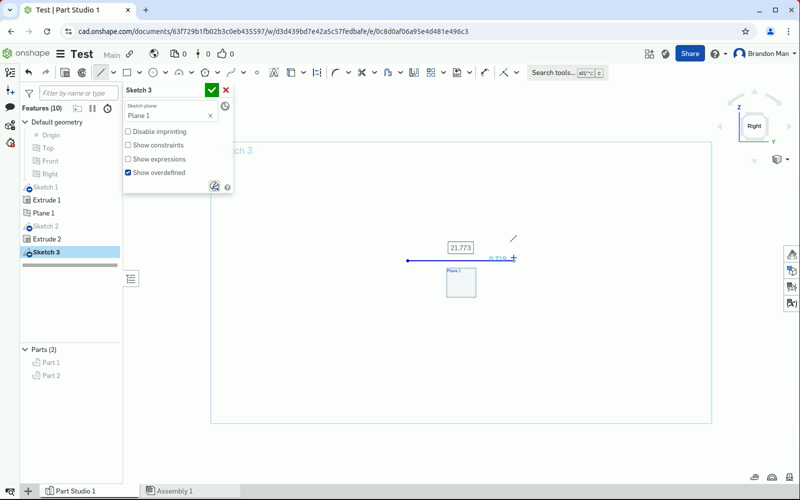
scroll(6)
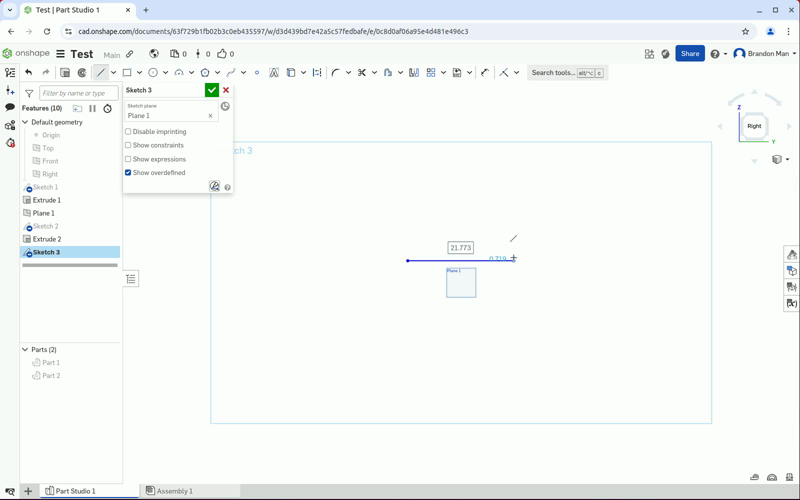
scroll(6)
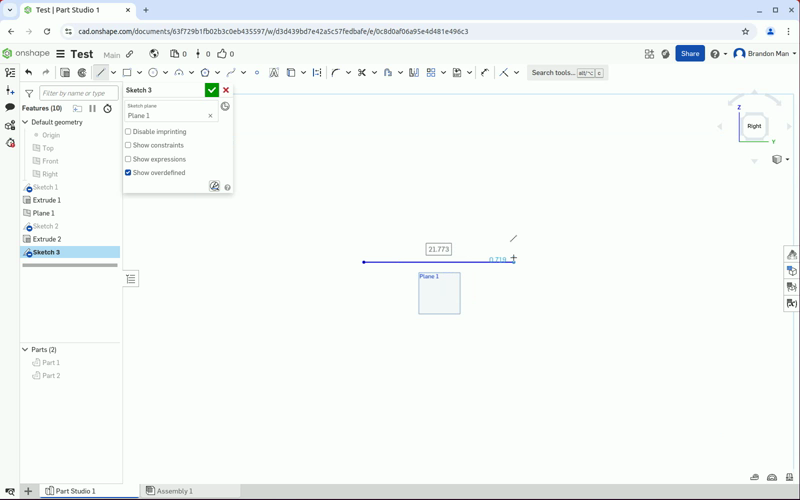
scroll(6)
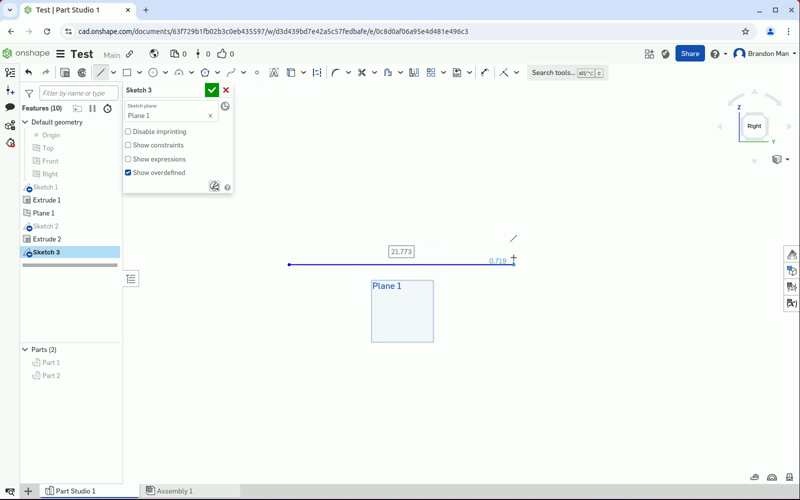
scroll(6)
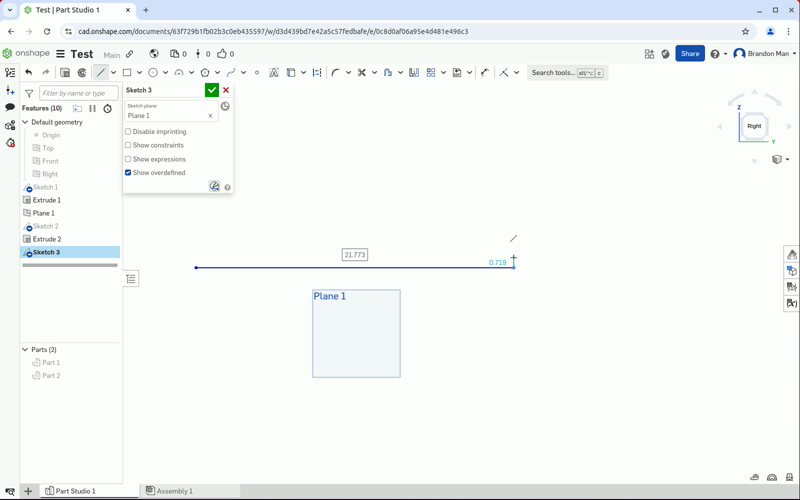
scroll(6)
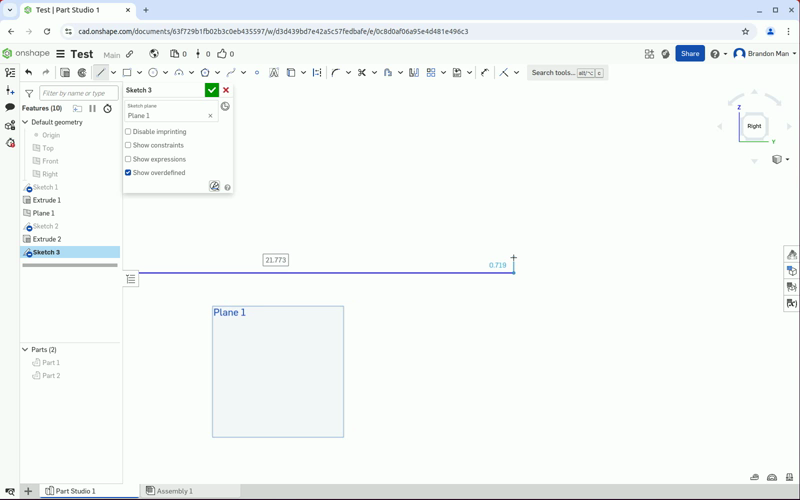
scroll(6)
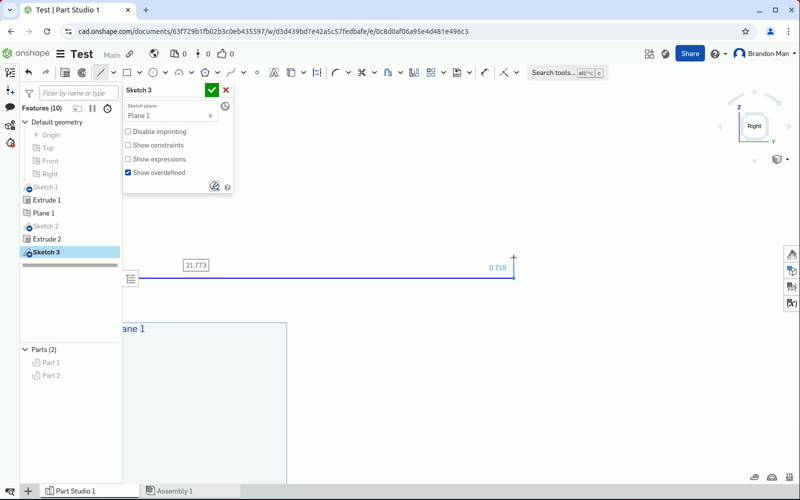
scroll(6)
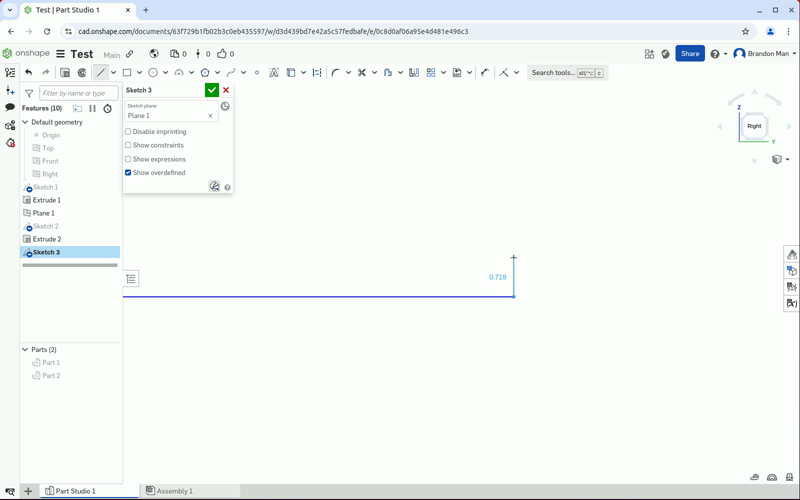
click(513, 257)
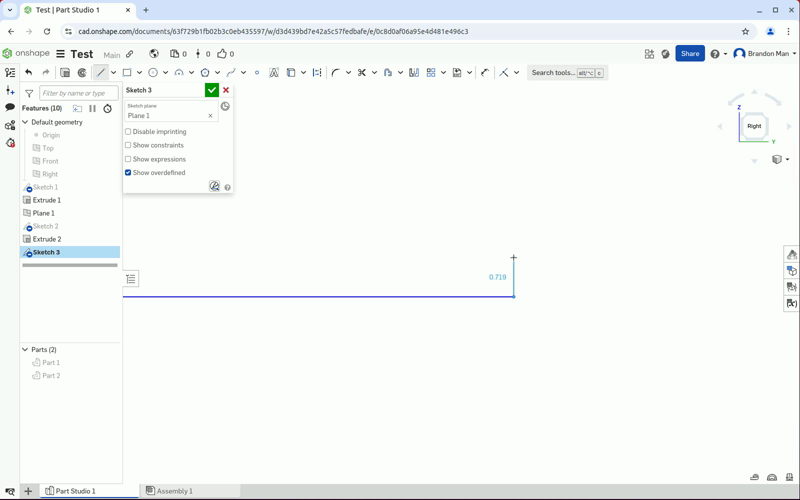
scroll(-6)
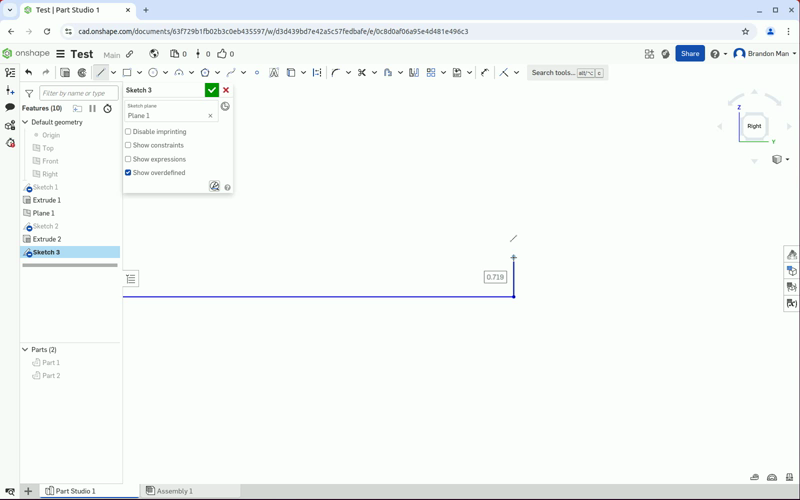
scroll(-6)
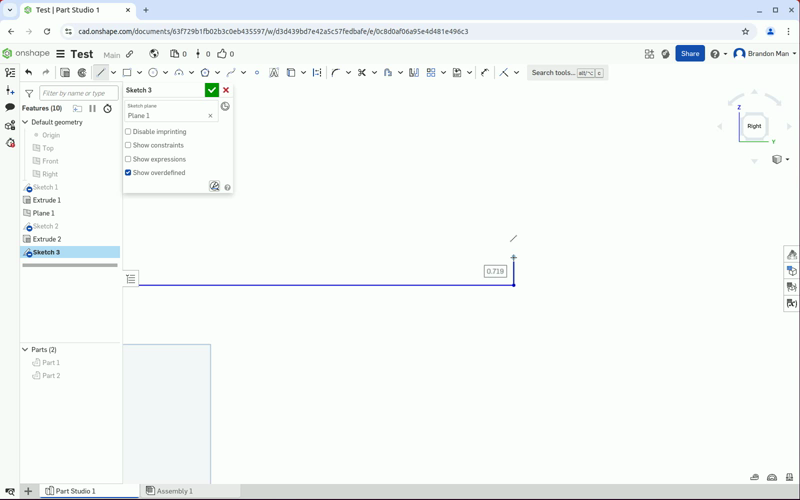
scroll(-6)
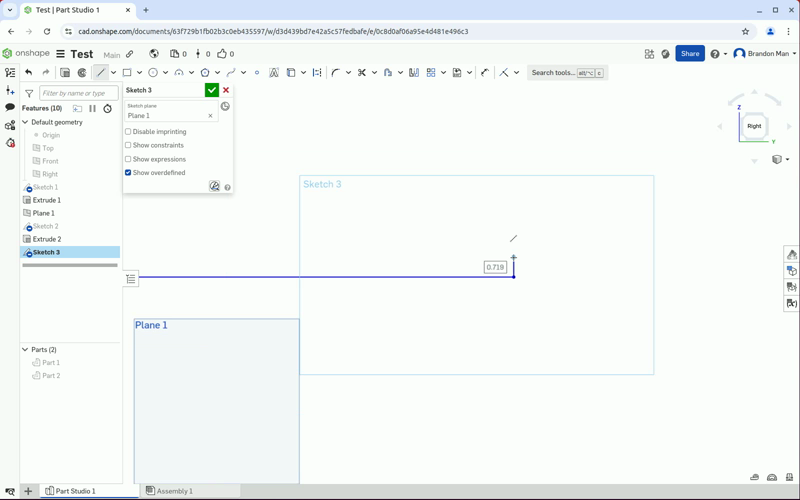
scroll(-6)
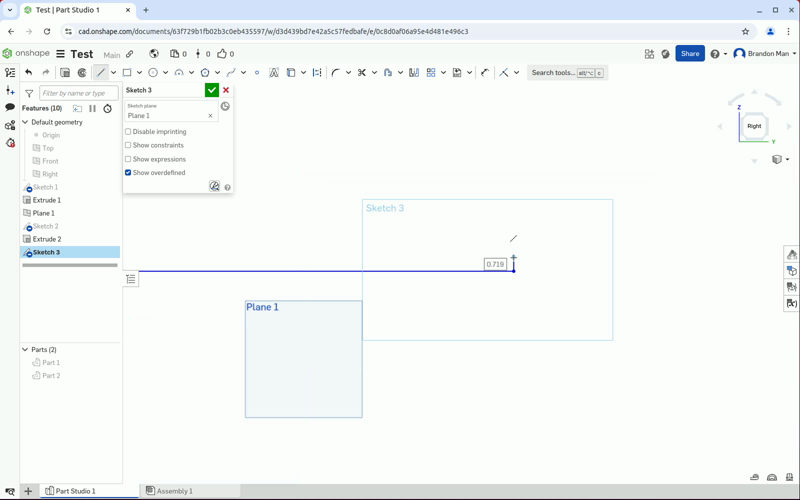
scroll(-6)
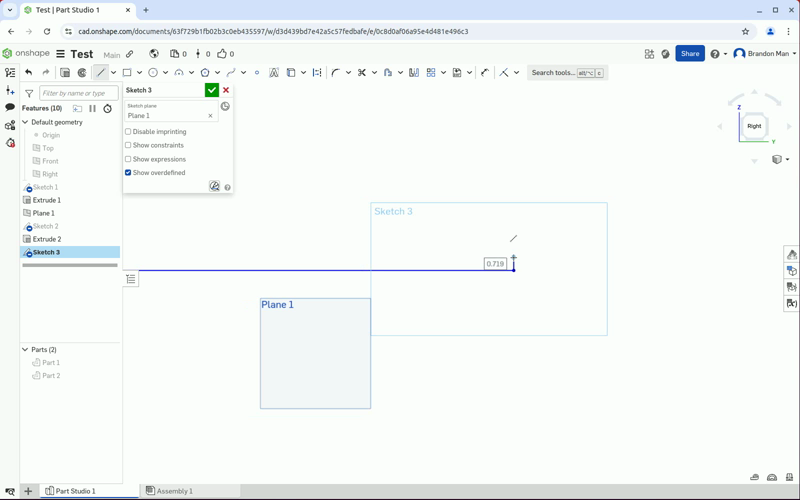
scroll(-6)
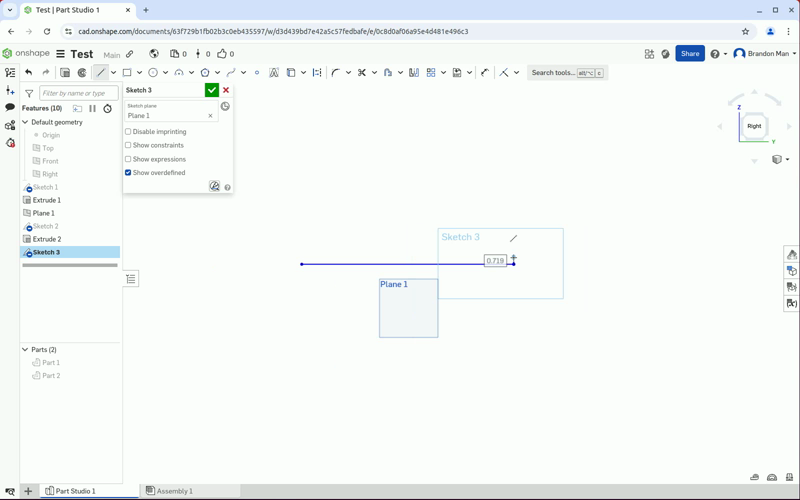
scroll(-6)
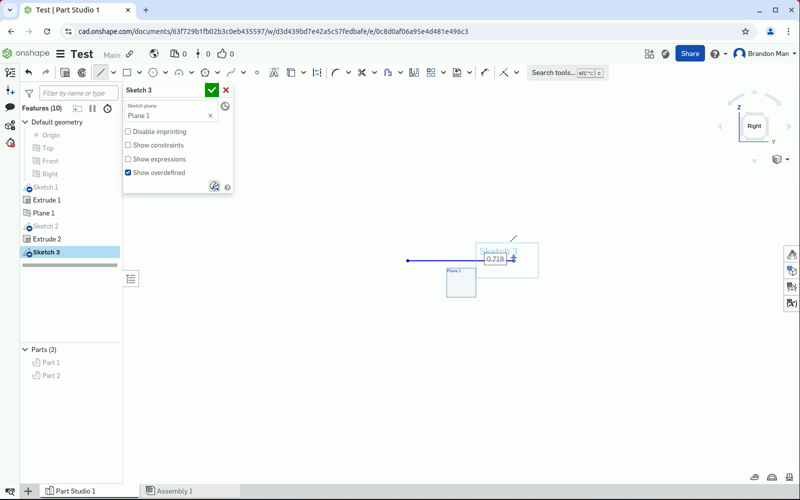
key_up(shift)
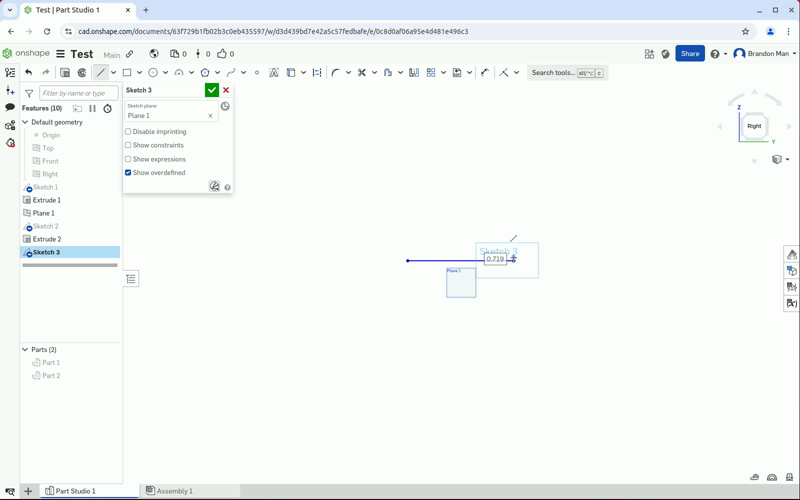
key_down(shift)
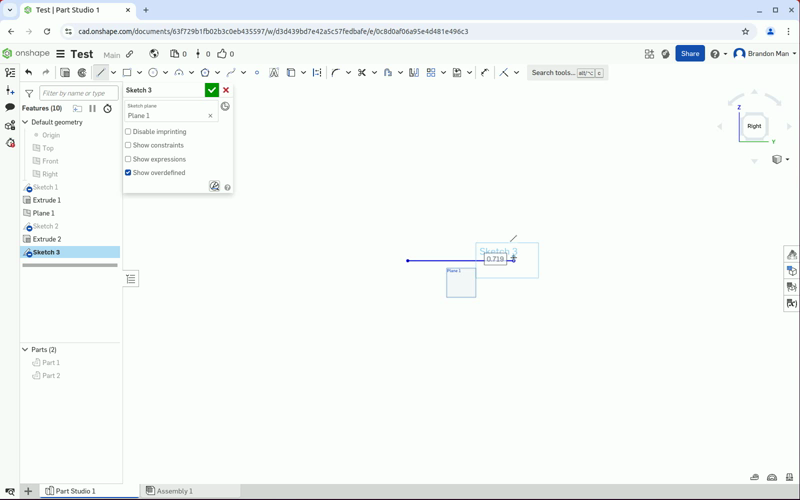
mouse_move(407, 257)
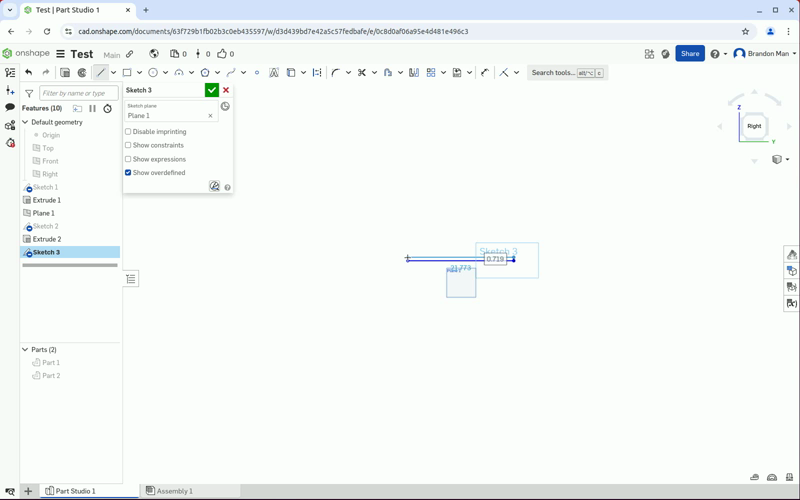
scroll(6)
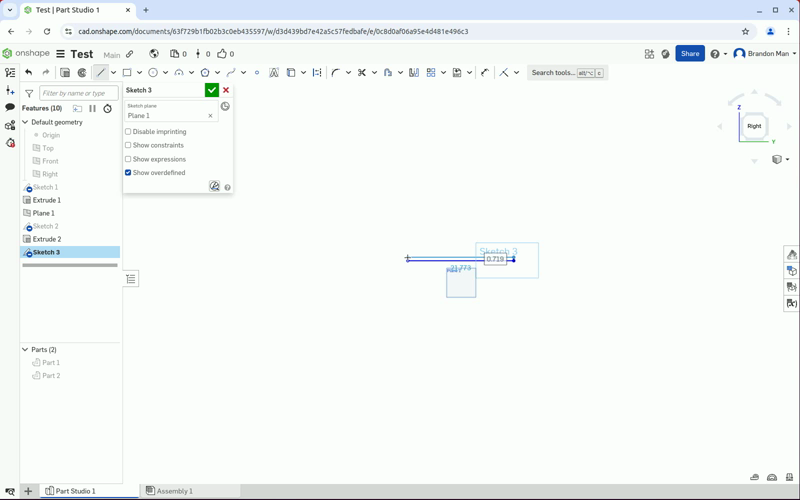
scroll(6)
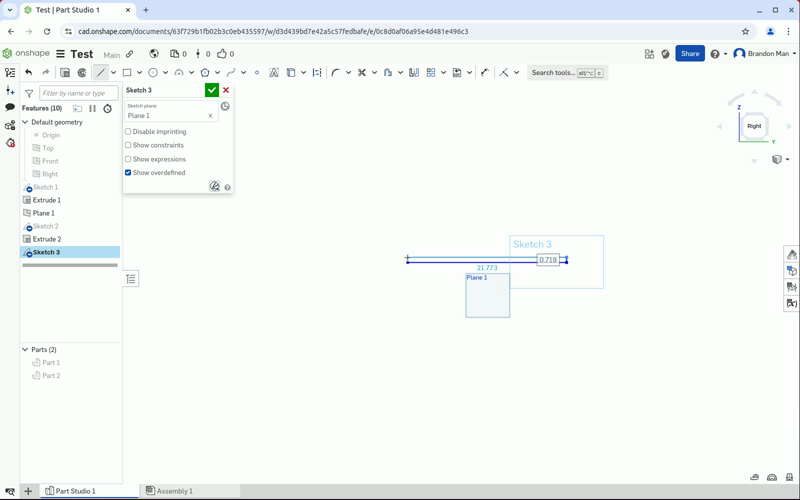
scroll(6)
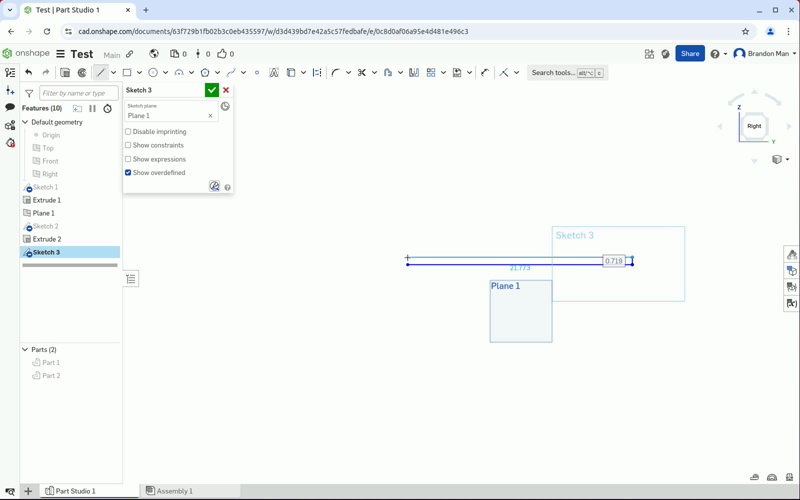
scroll(6)
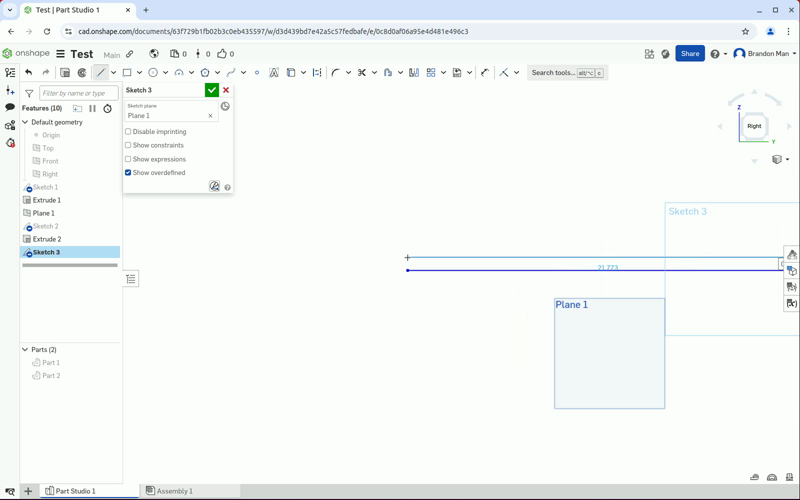
scroll(6)
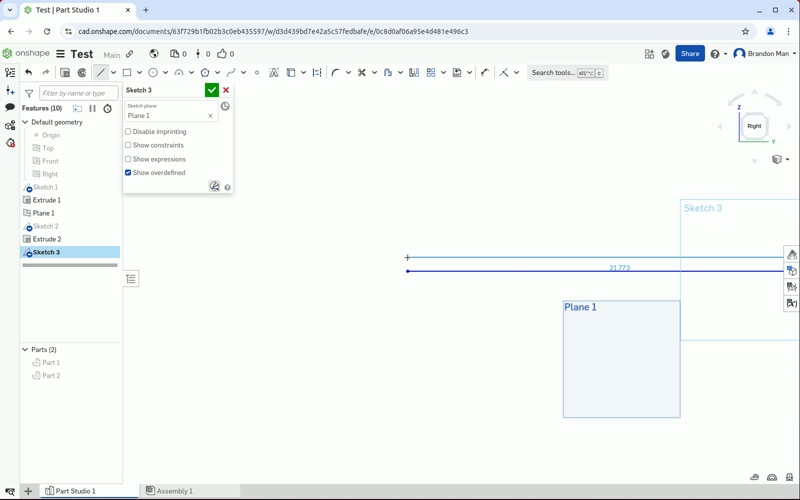
scroll(6)
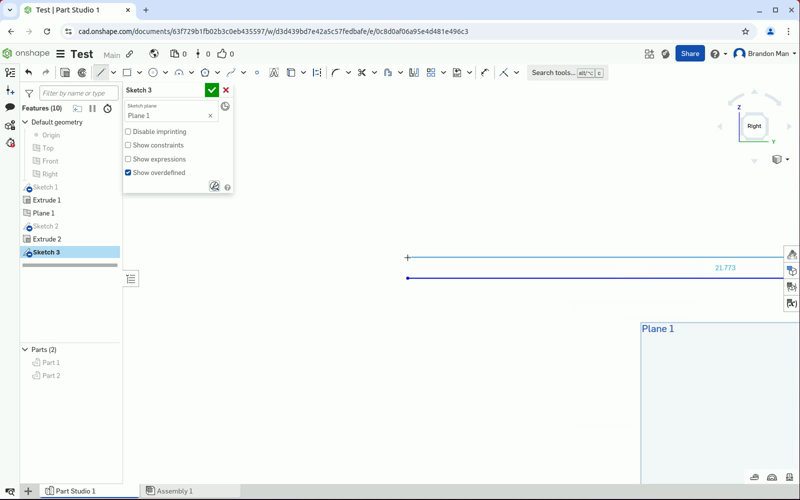
scroll(6)
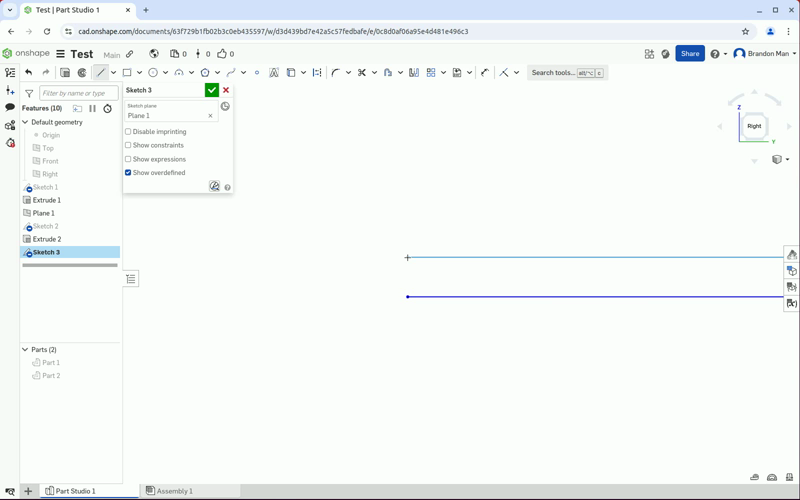
click(407, 257)
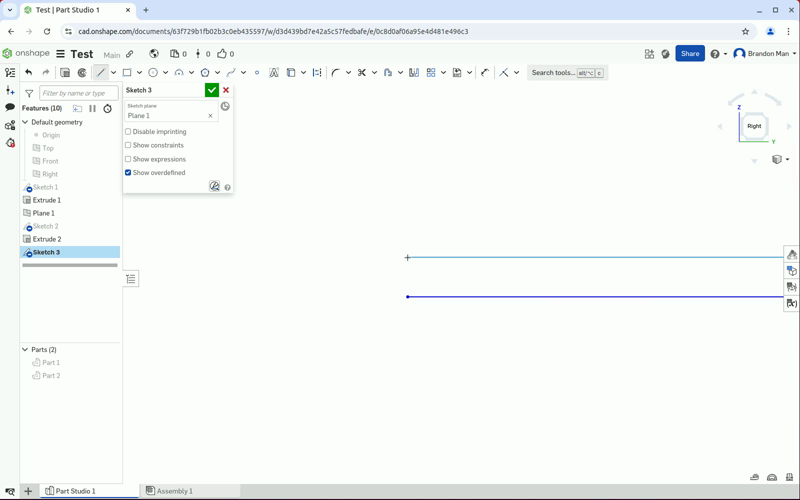
scroll(-6)
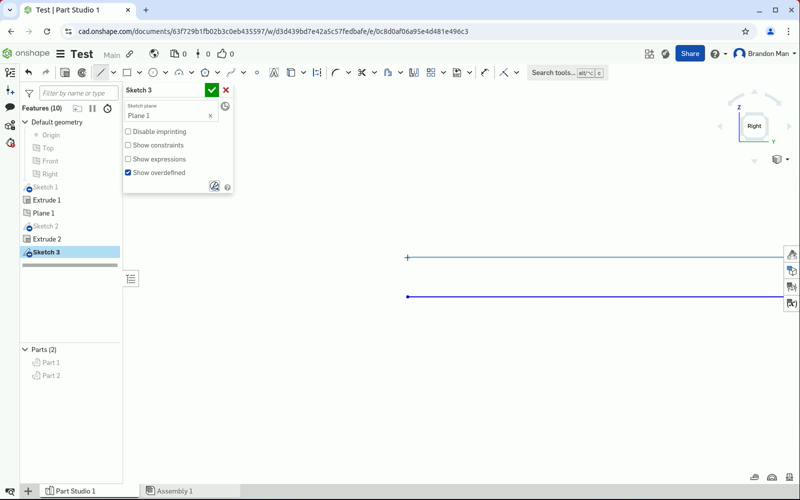
scroll(-6)
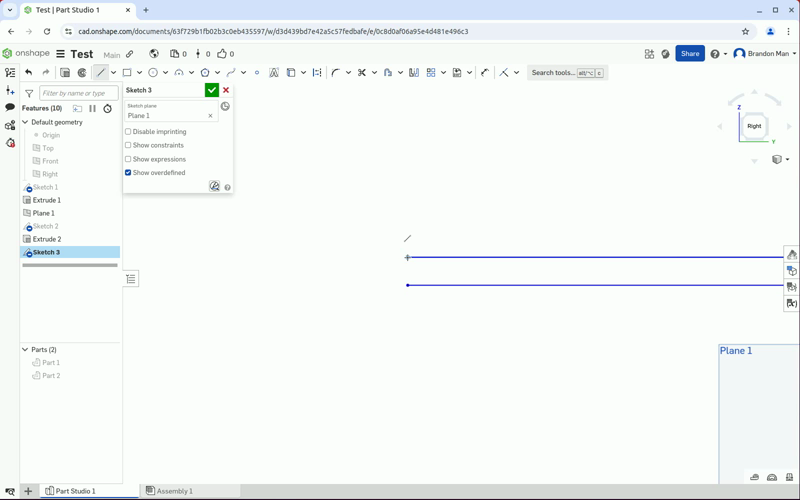
scroll(-6)
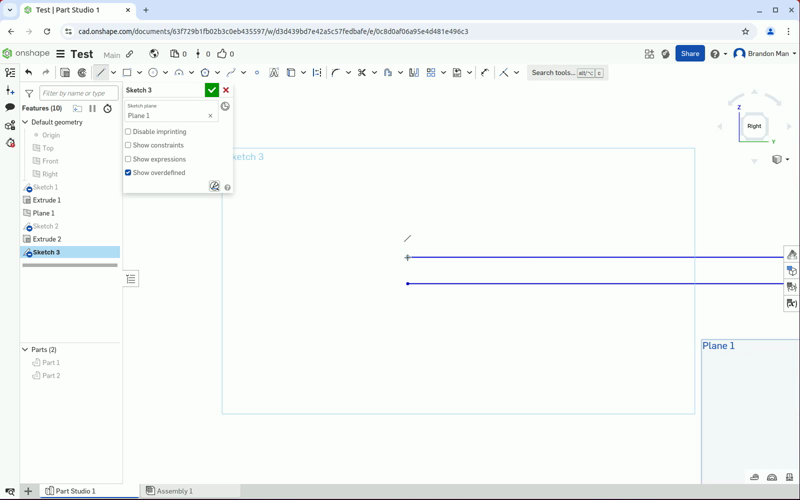
scroll(-6)
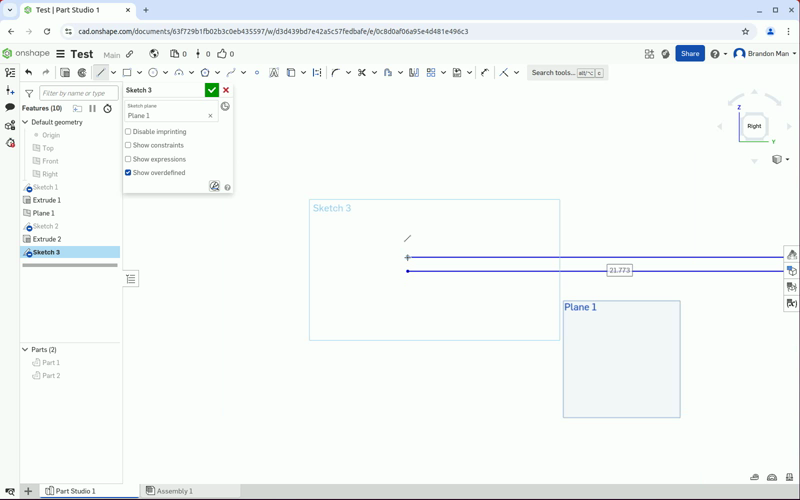
scroll(-6)
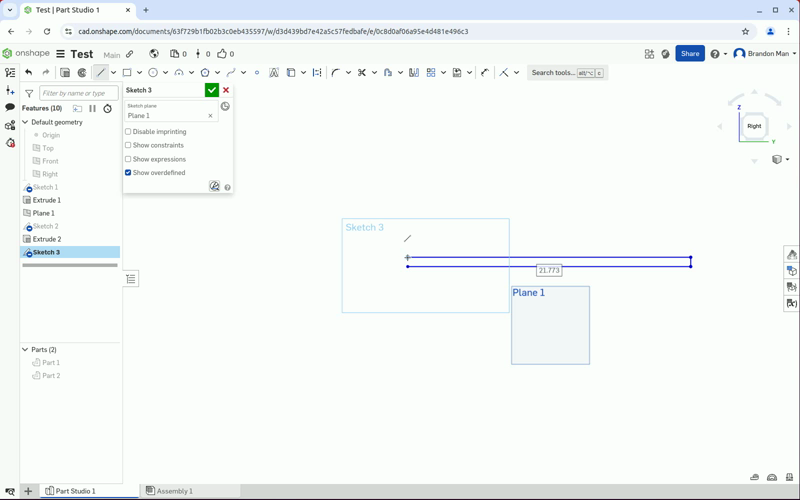
scroll(-6)
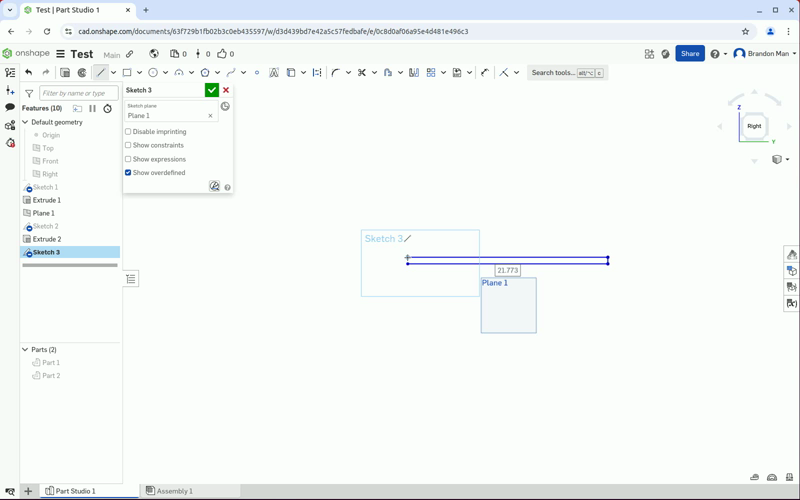
scroll(-6)
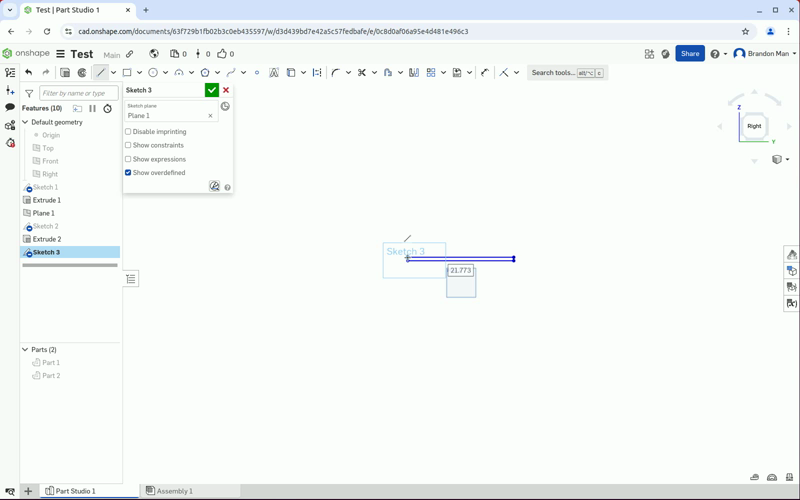
key_up(shift)
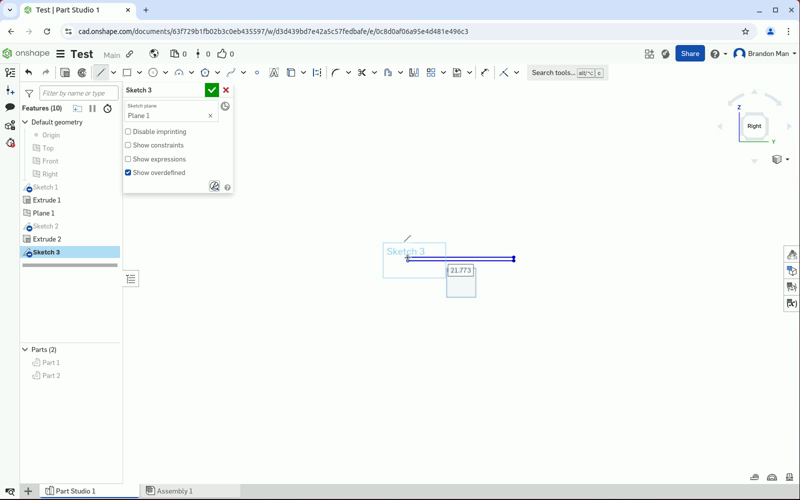
mouse_move(437, 257)
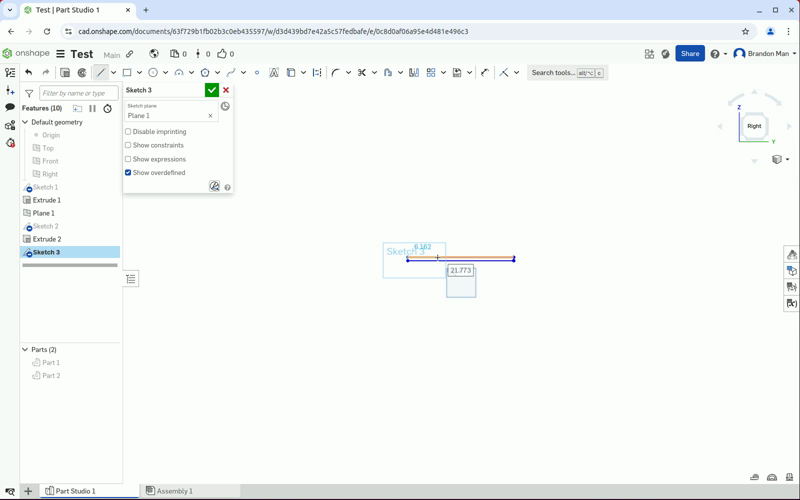
key_down(shift)
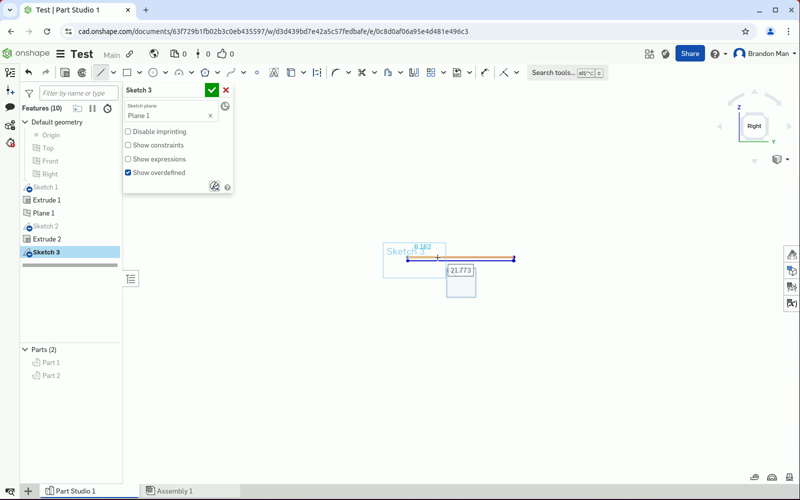
mouse_move(407, 260)
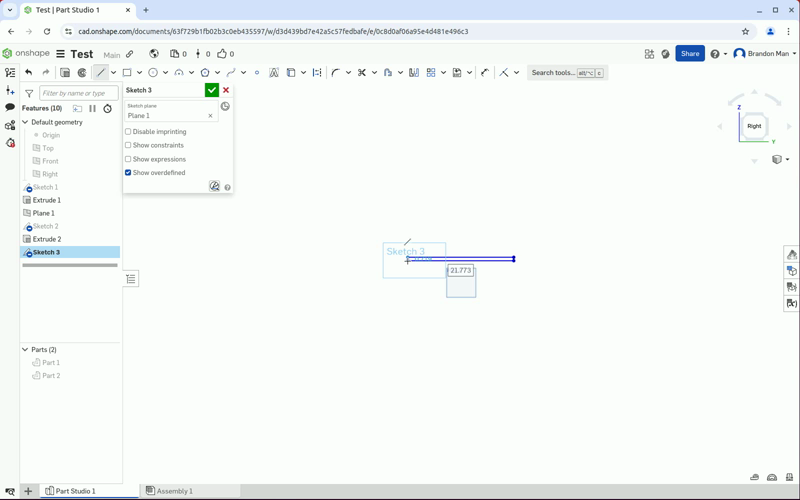
scroll(6)
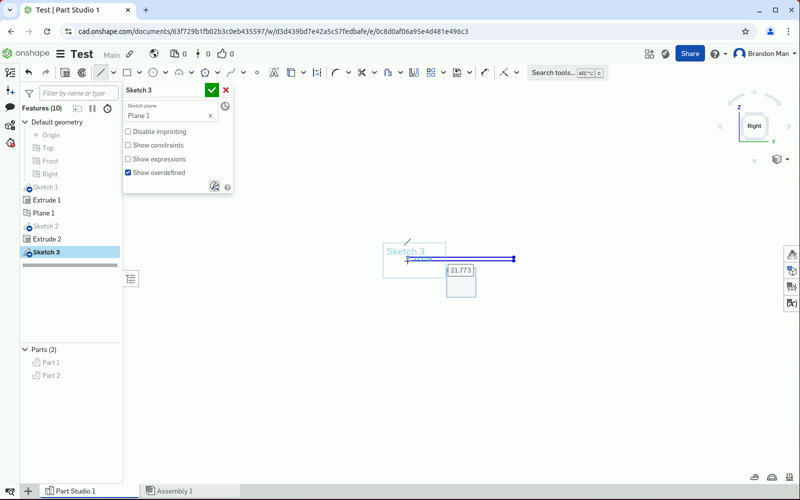
scroll(6)
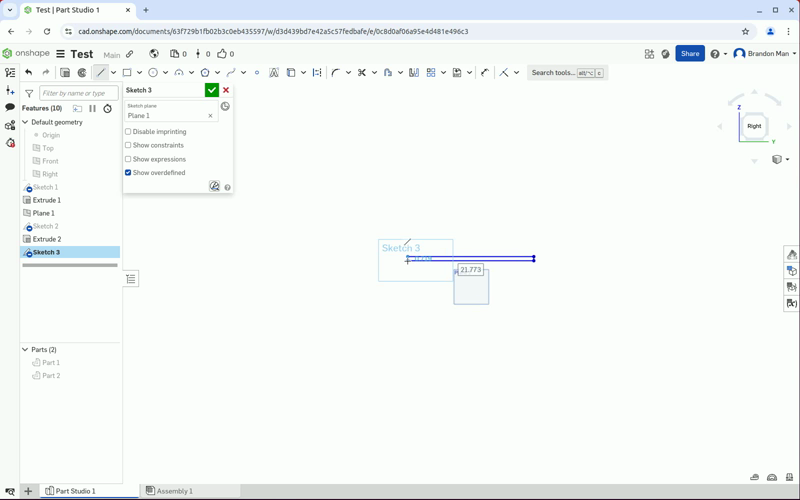
scroll(6)
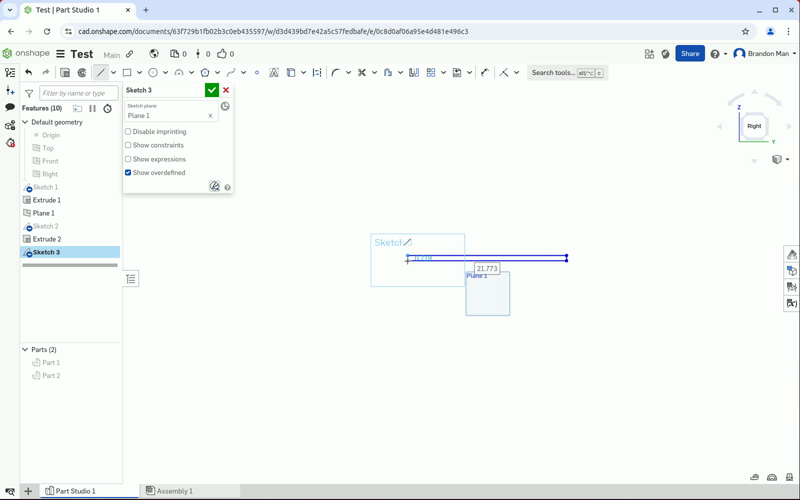
scroll(6)
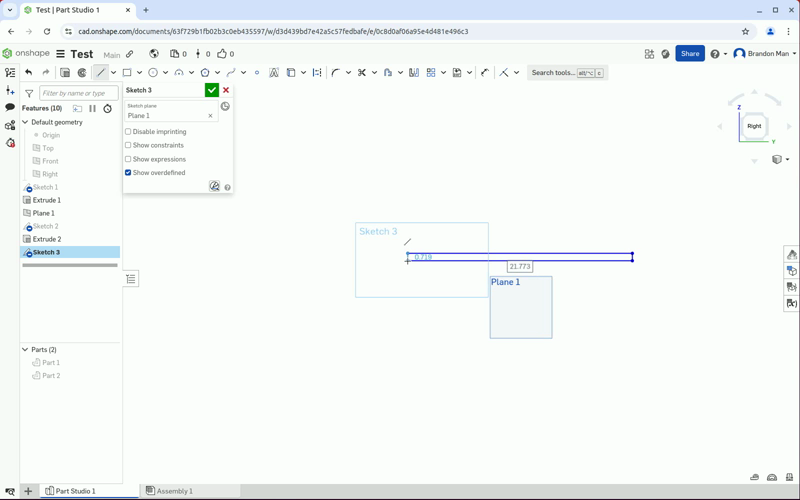
scroll(6)
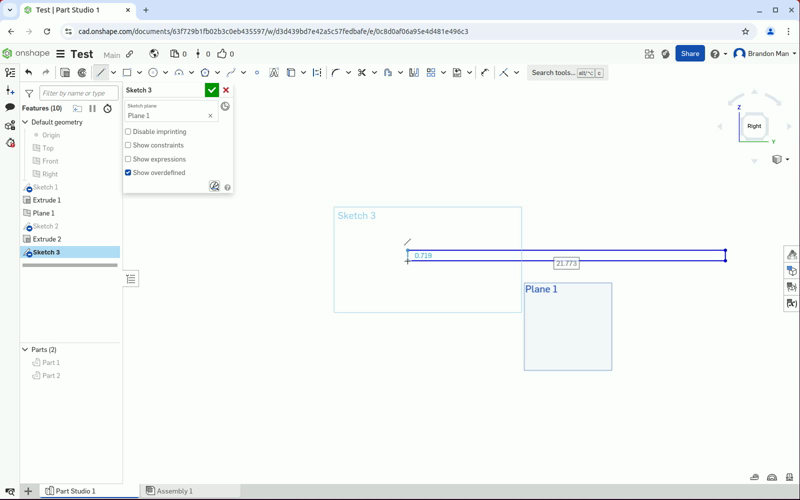
scroll(6)
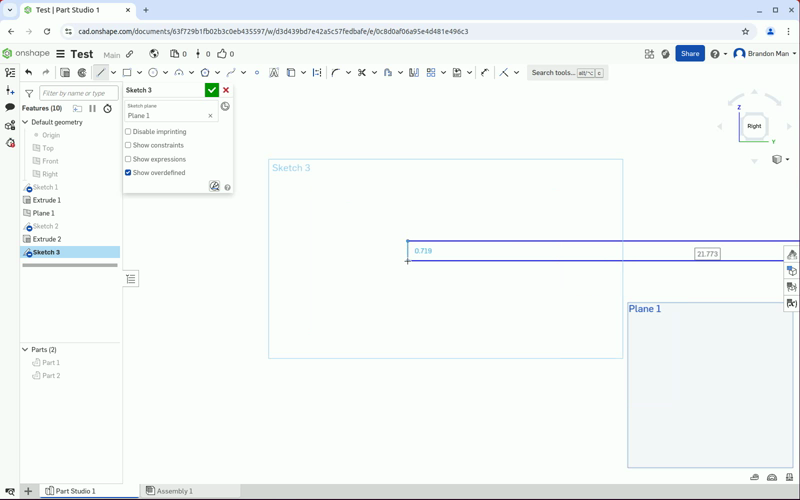
scroll(6)
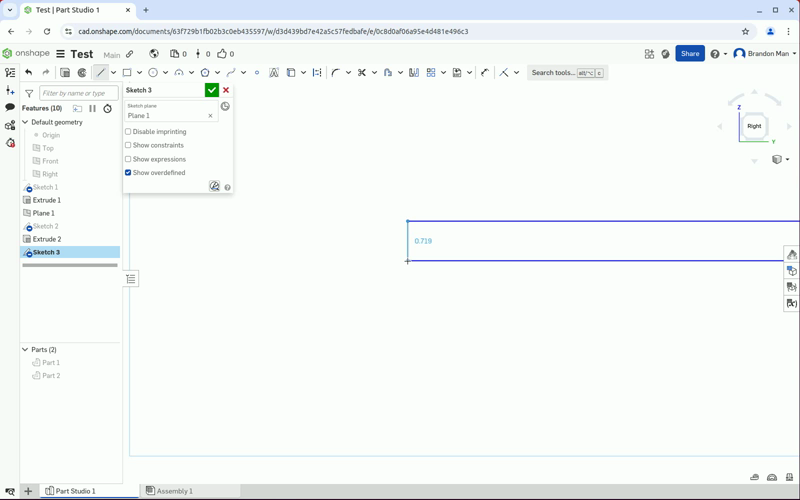
key_up(shift)
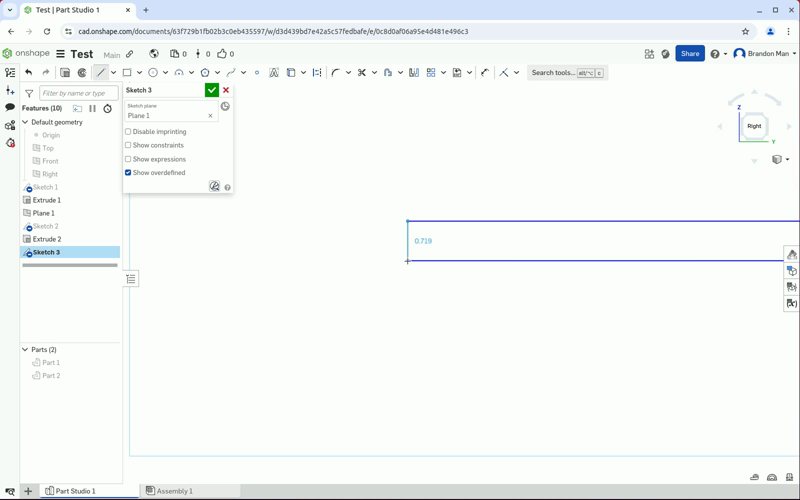
click(407, 260)
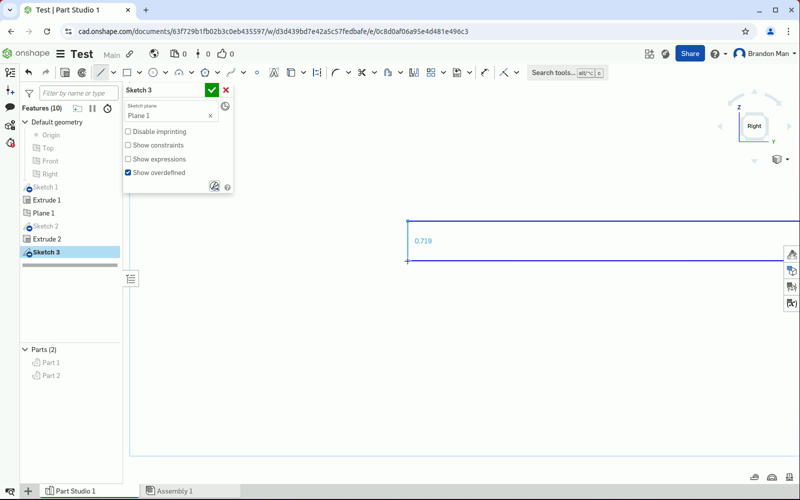
scroll(-6)
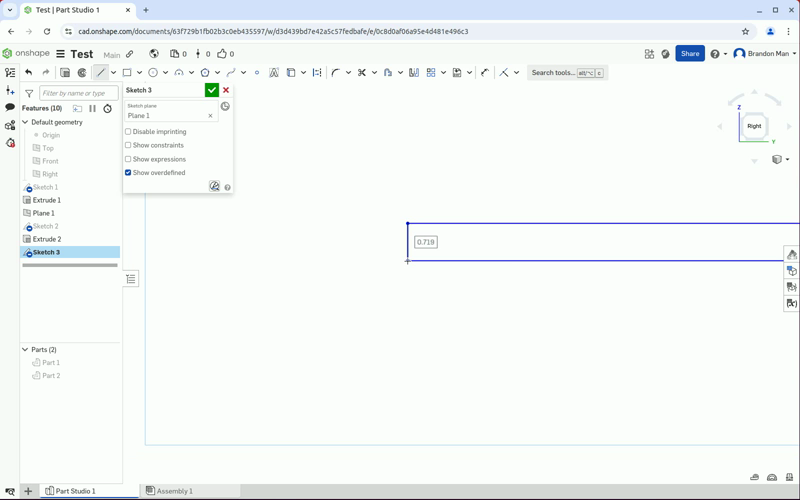
scroll(-6)
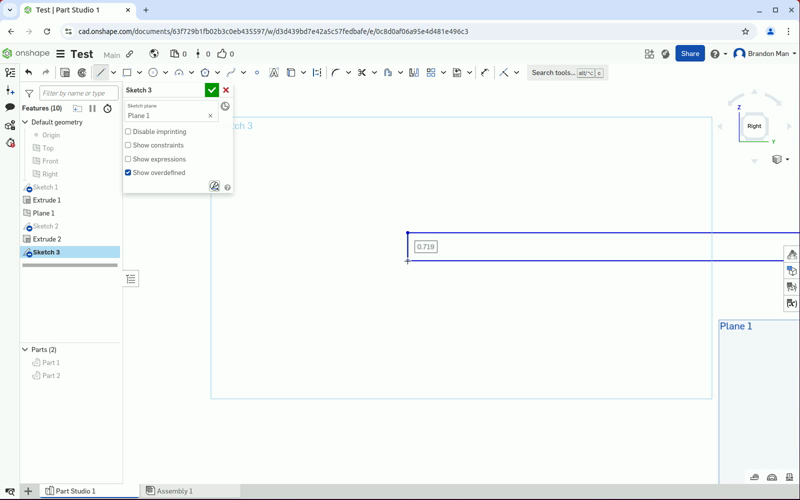
scroll(-6)
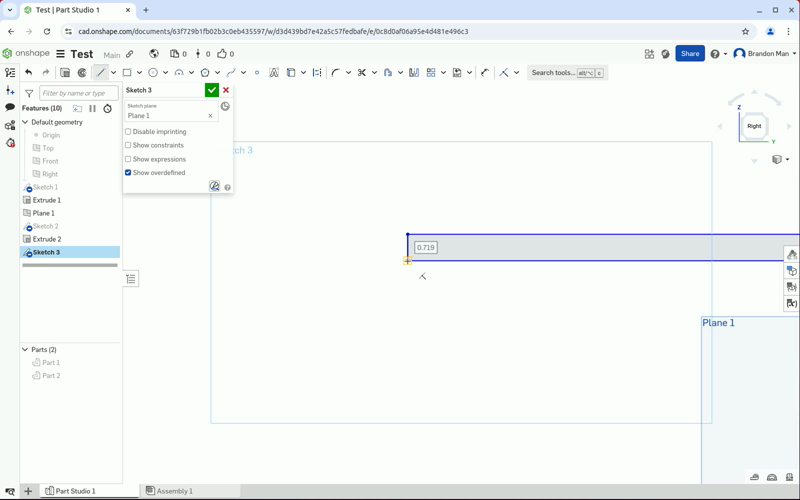
scroll(-6)
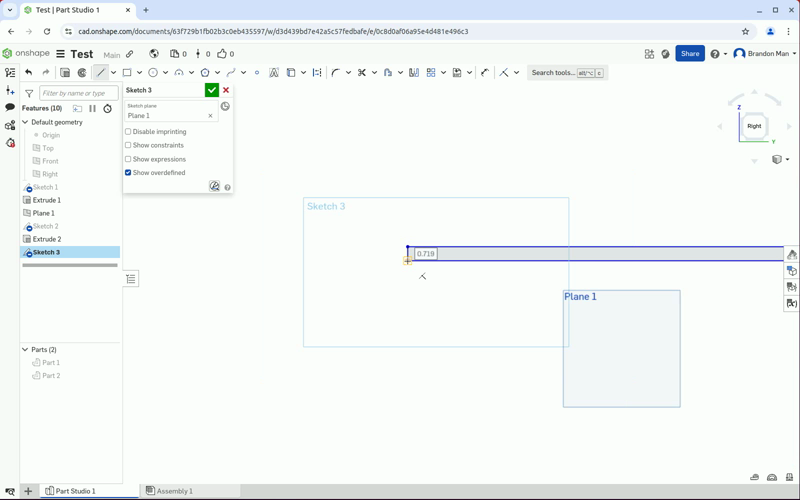
scroll(-6)
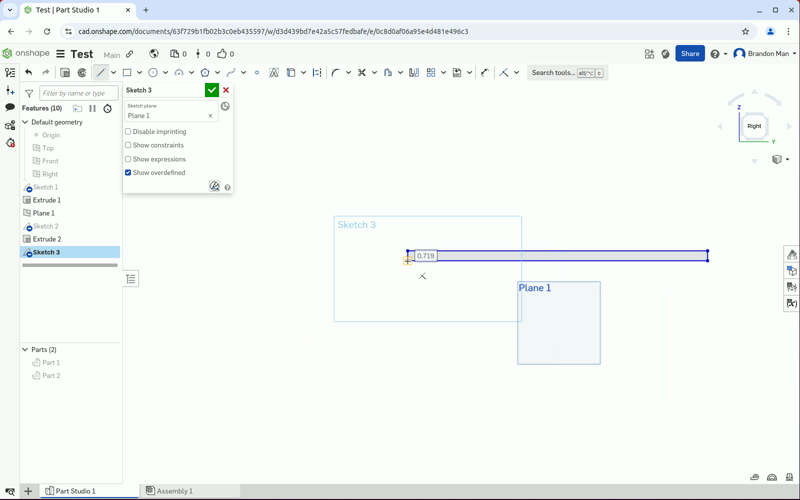
scroll(-6)
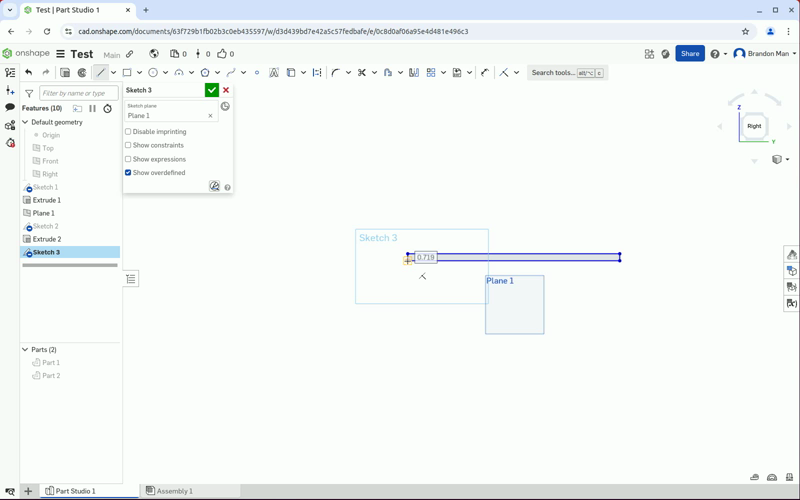
scroll(-6)
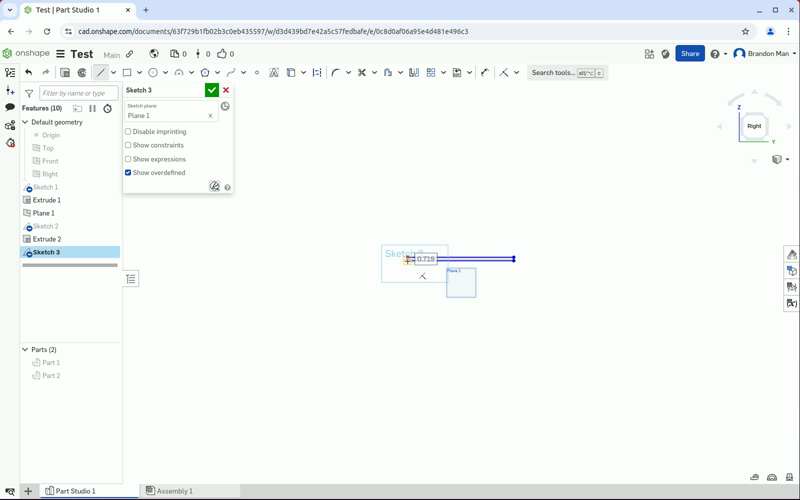
key(esc)
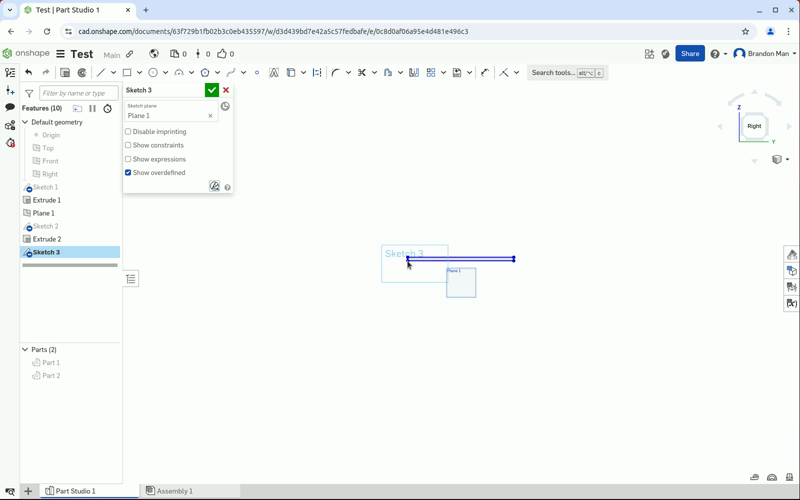
mouse_move(429, 259)
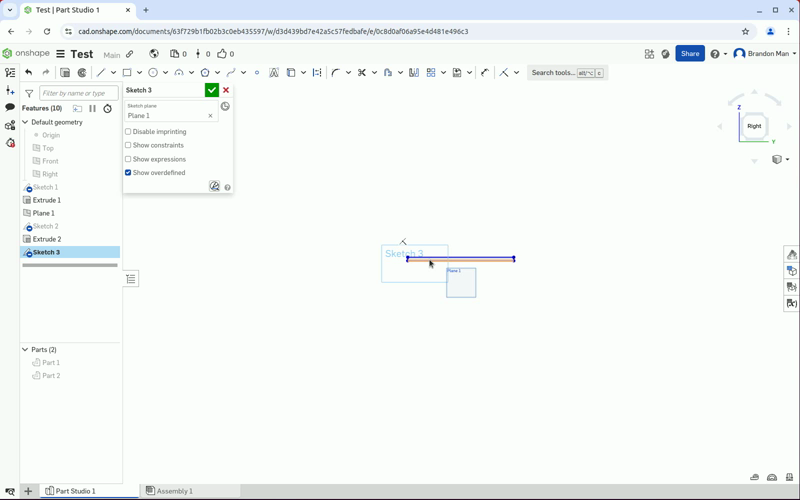
scroll(6)
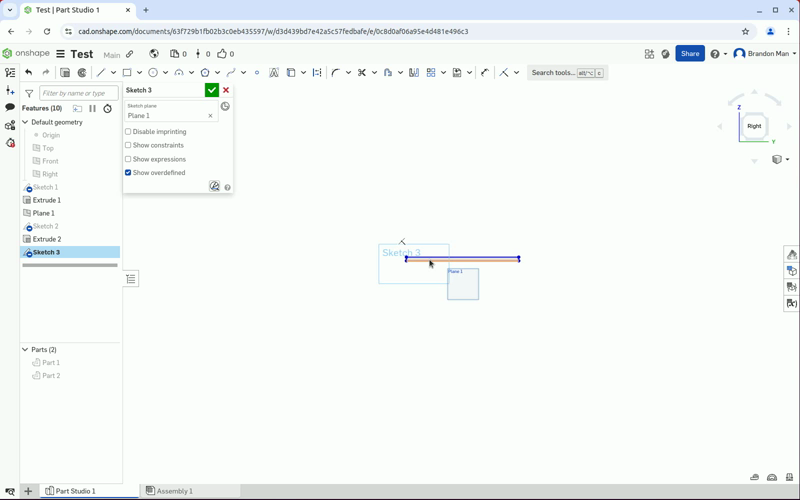
scroll(6)
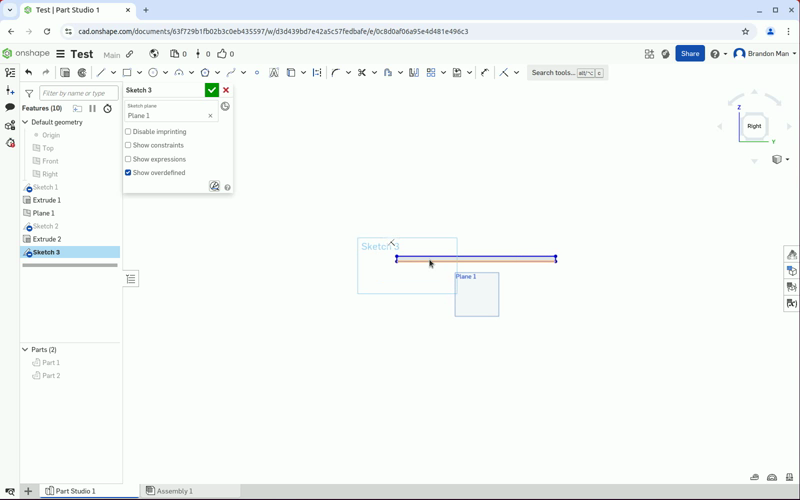
scroll(6)
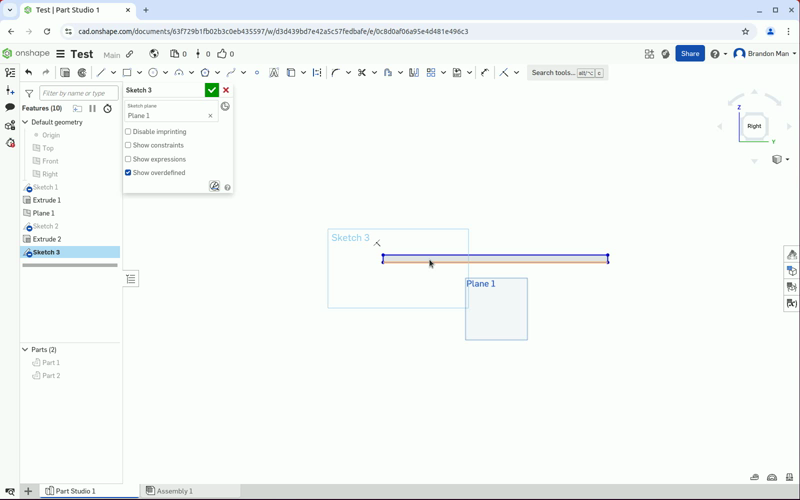
scroll(6)
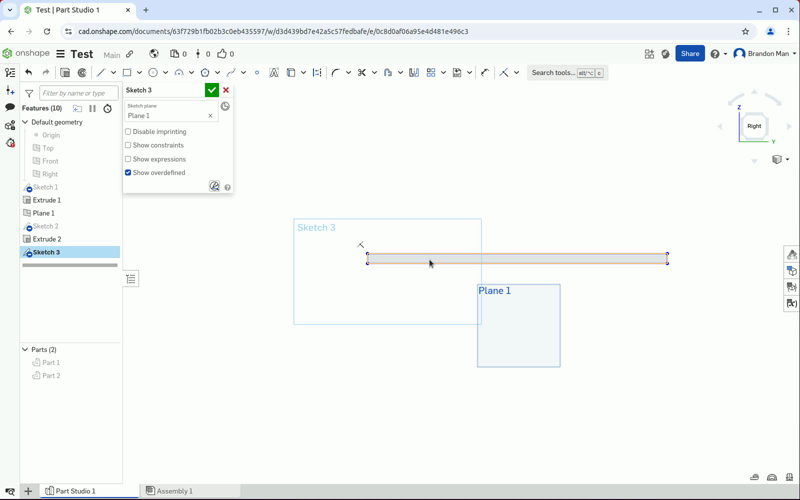
scroll(6)
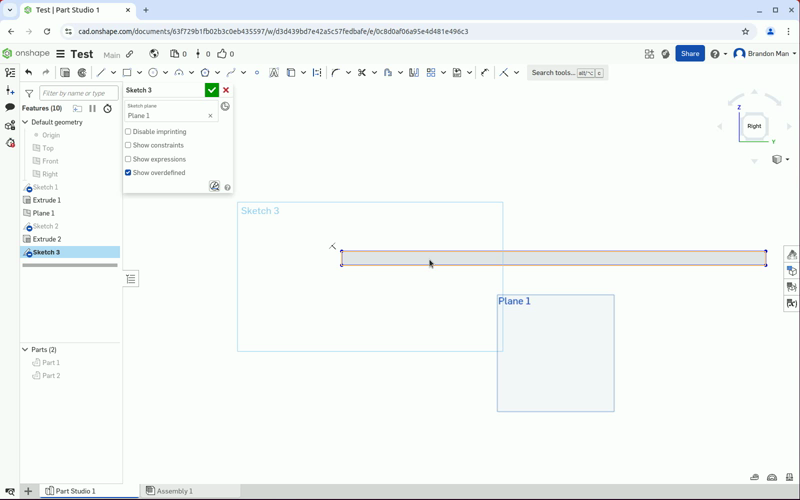
scroll(6)
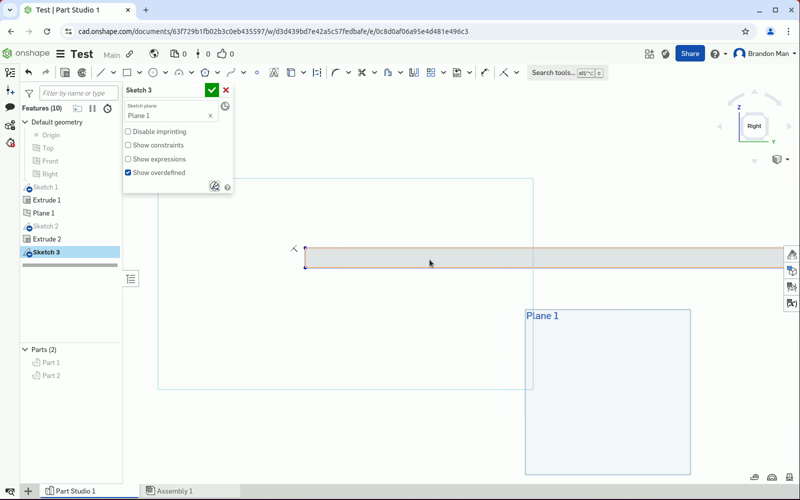
scroll(6)
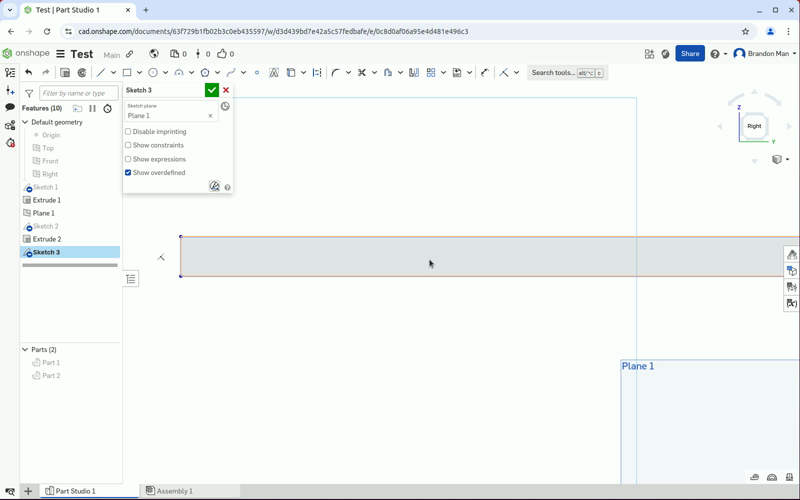
click(429, 259)
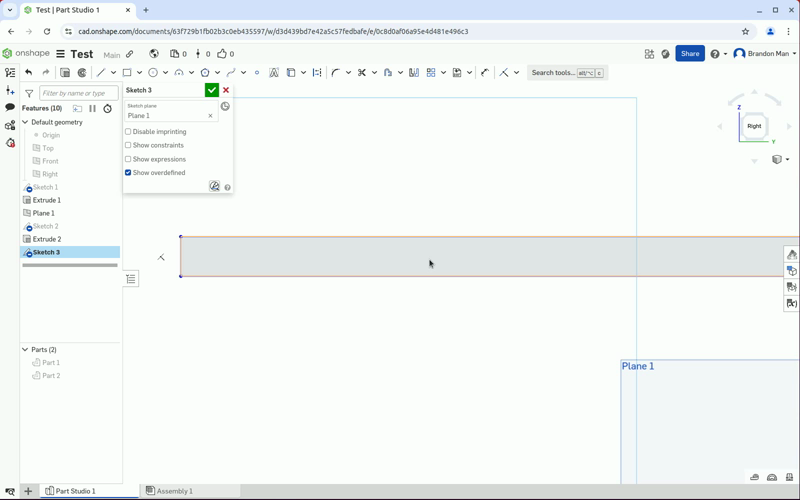
scroll(-6)
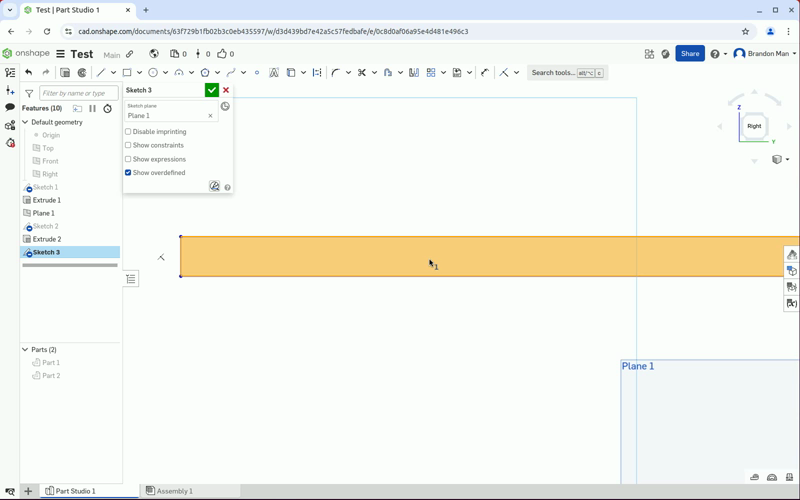
scroll(-6)
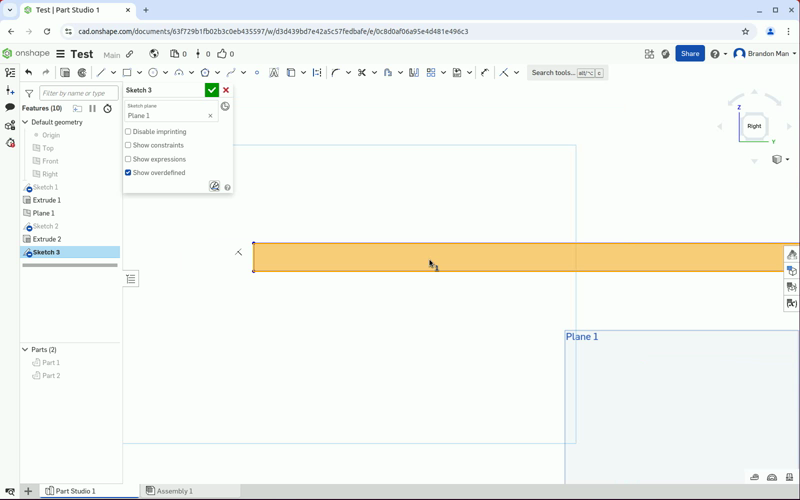
scroll(-6)
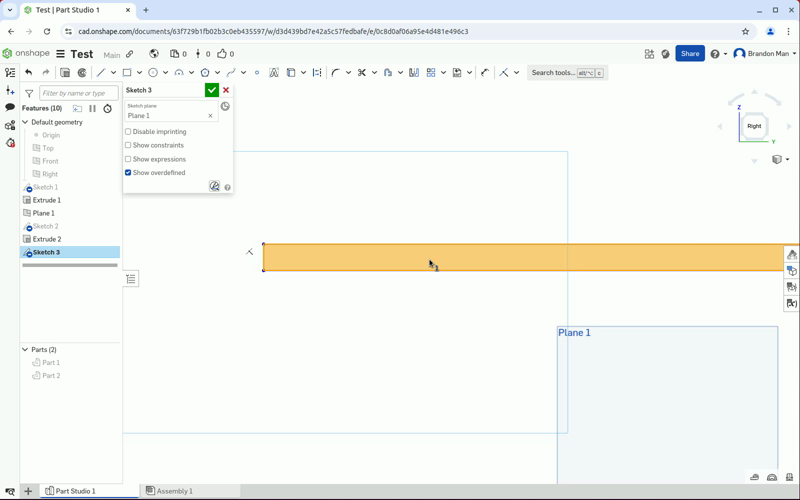
scroll(-6)
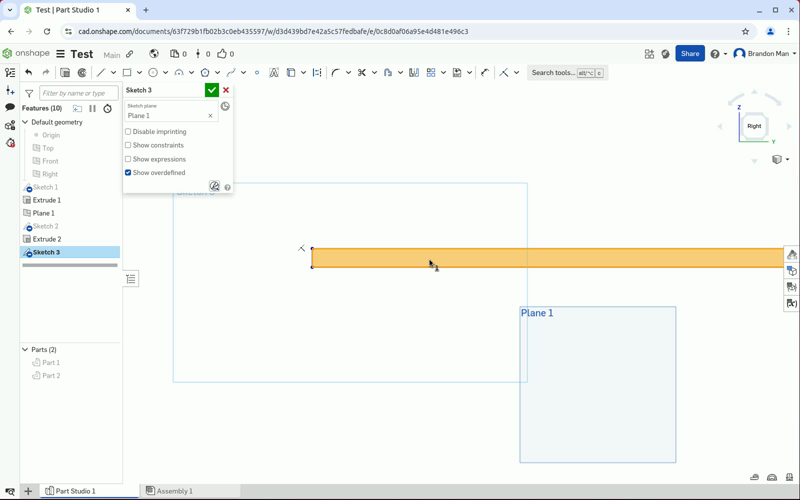
scroll(-6)
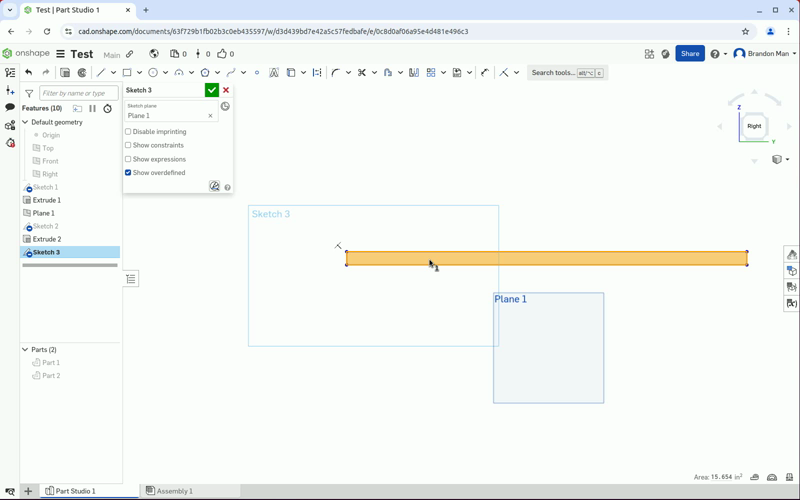
scroll(-6)
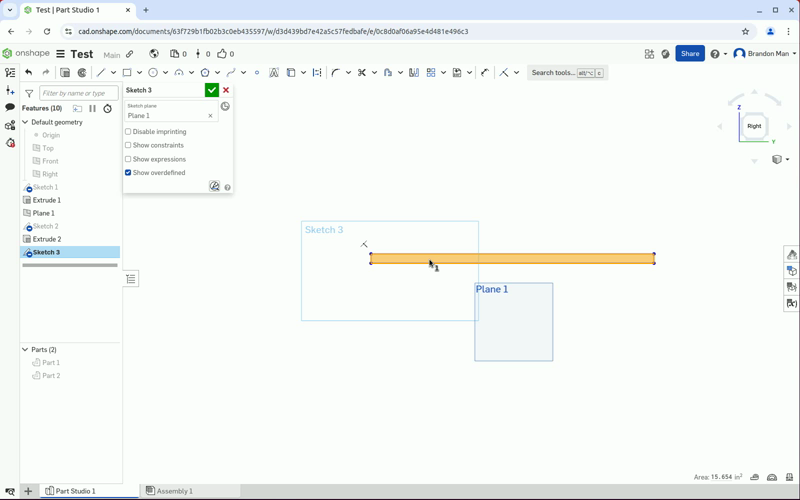
scroll(-6)
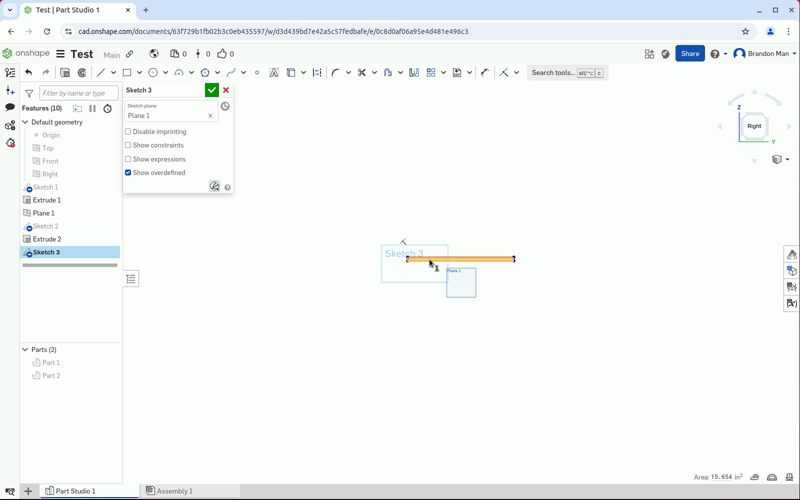
mouse_move(73, 352)
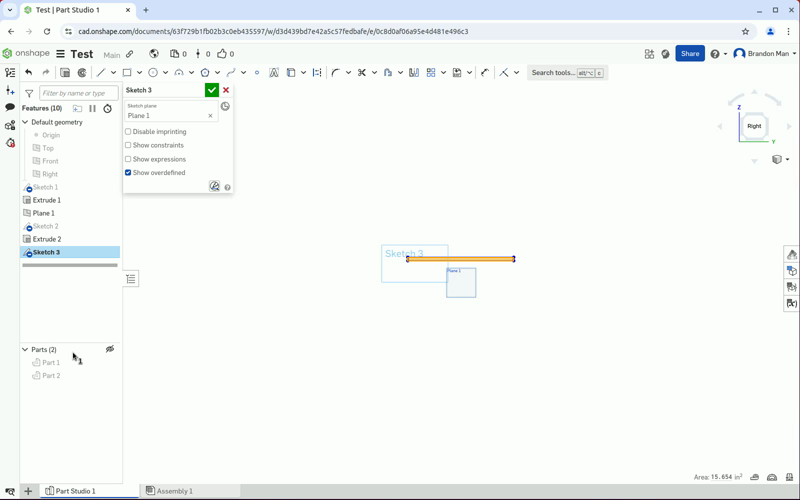
key(shift+y)
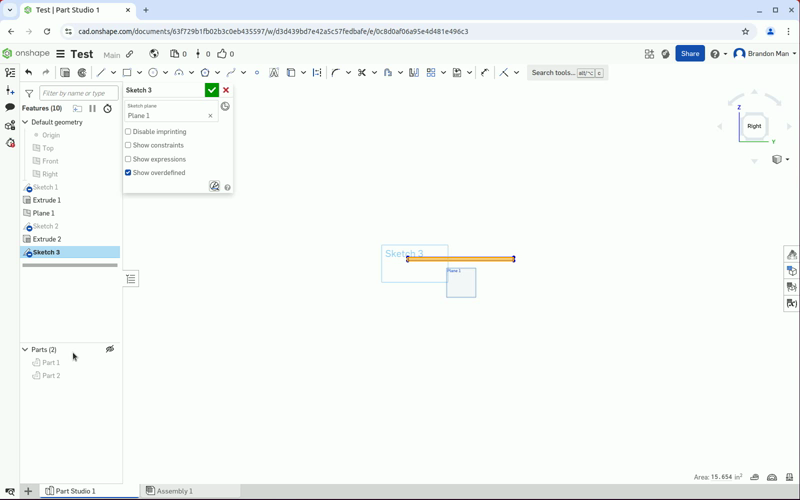
key(shift+e)
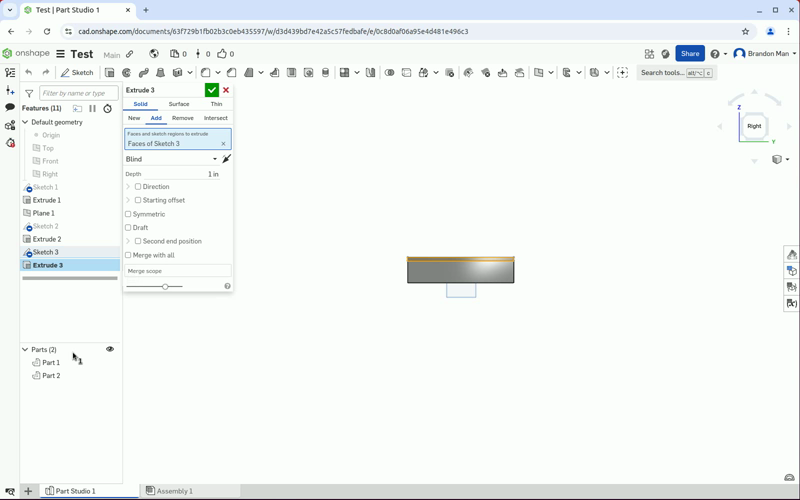
mouse_move(143, 106)
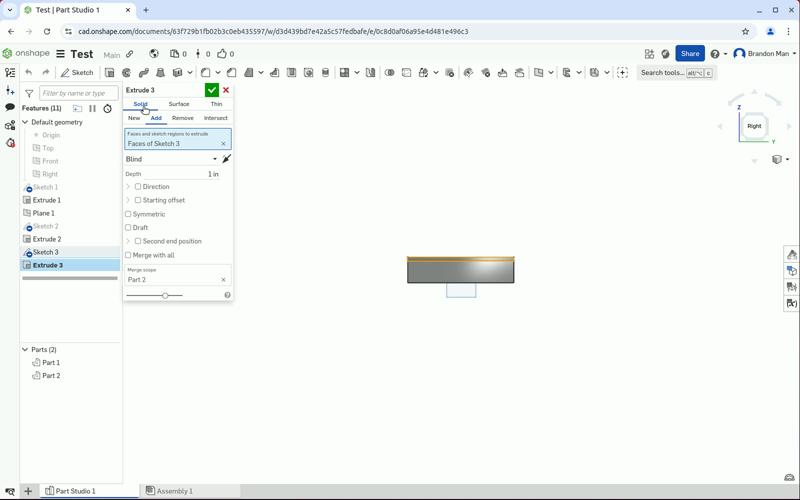
click(143, 106)
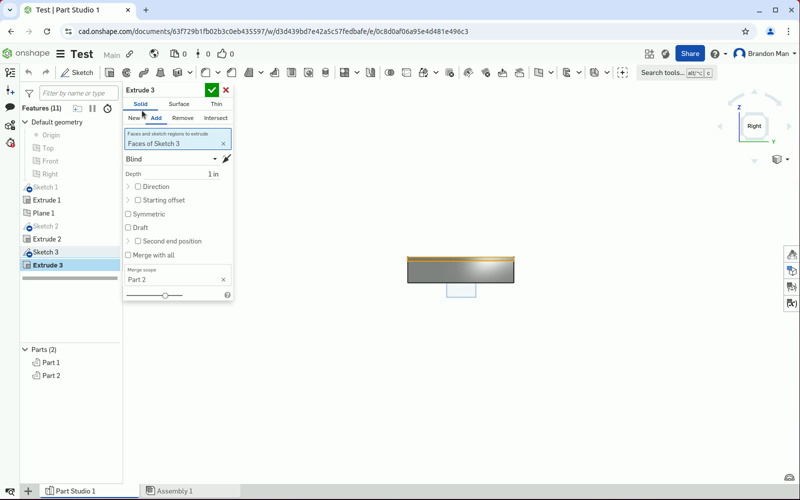
mouse_move(137, 120)
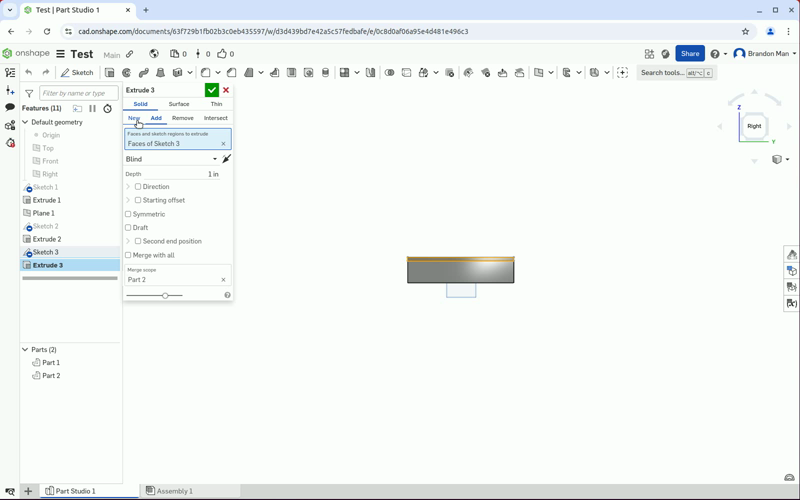
click(137, 120)
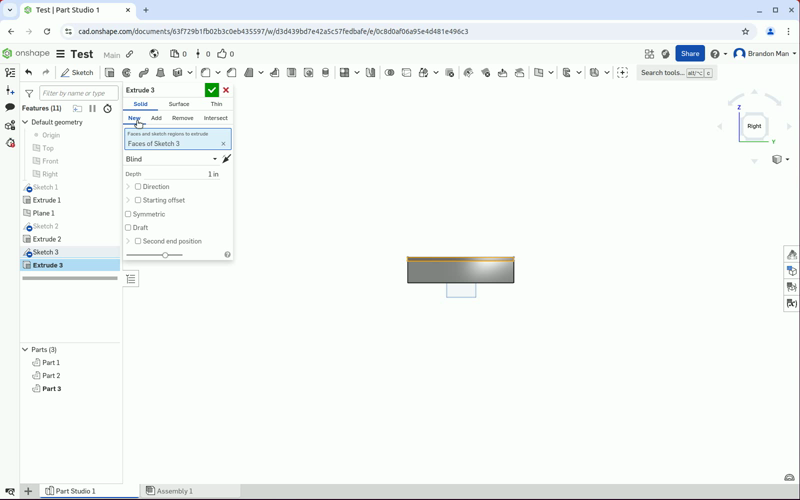
key(tab, 4)
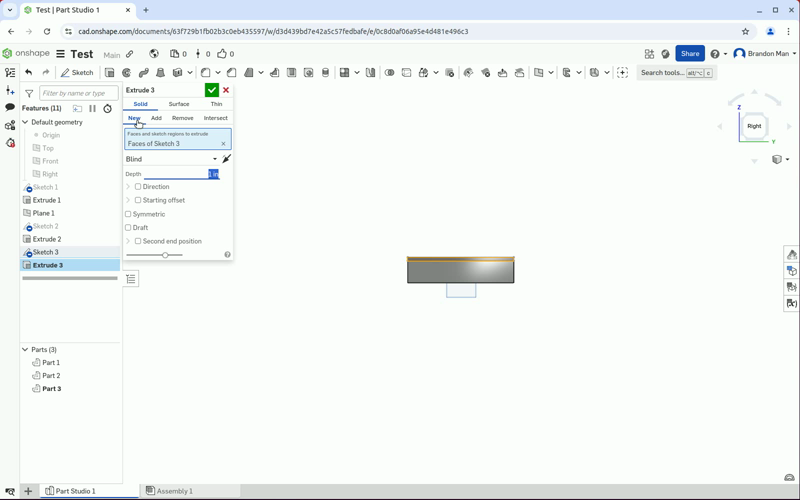
text(0.722)
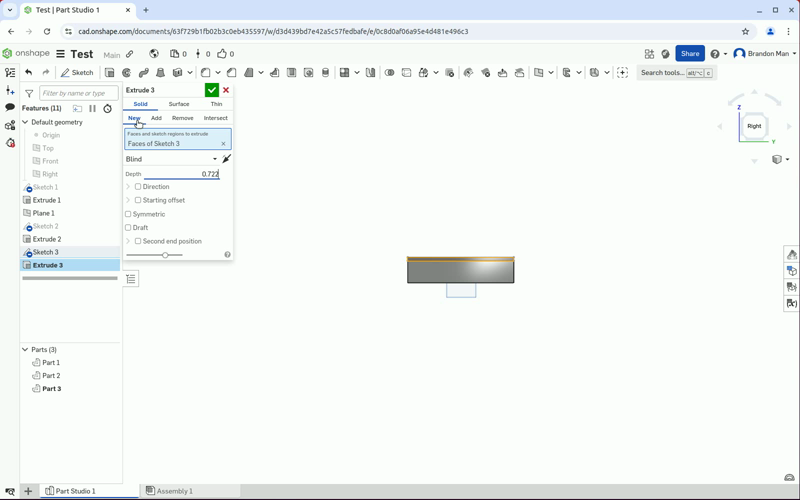
key(enter)
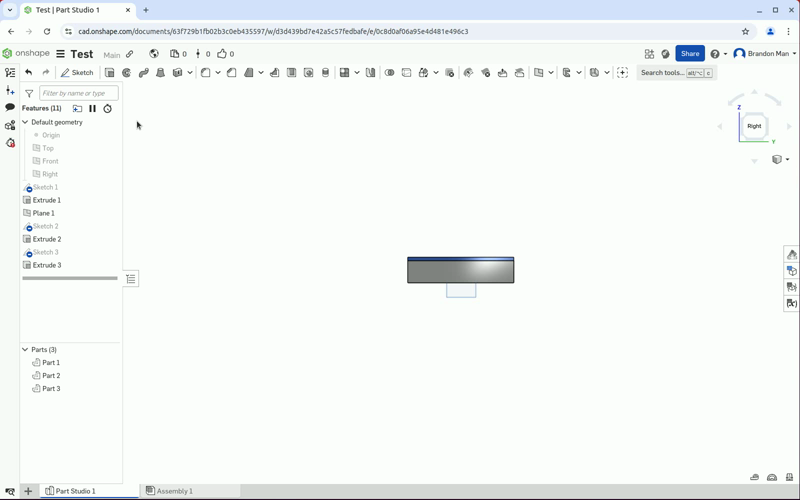
key(shift+h)
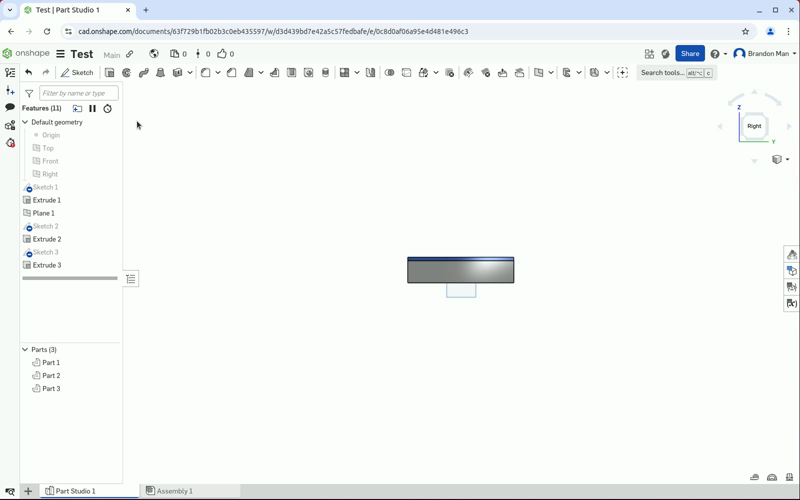
key(shift+h)
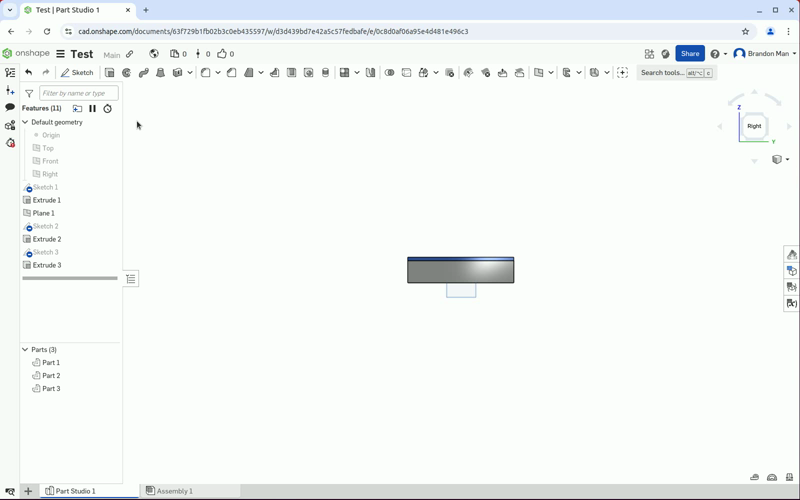
mouse_move(73, 189)
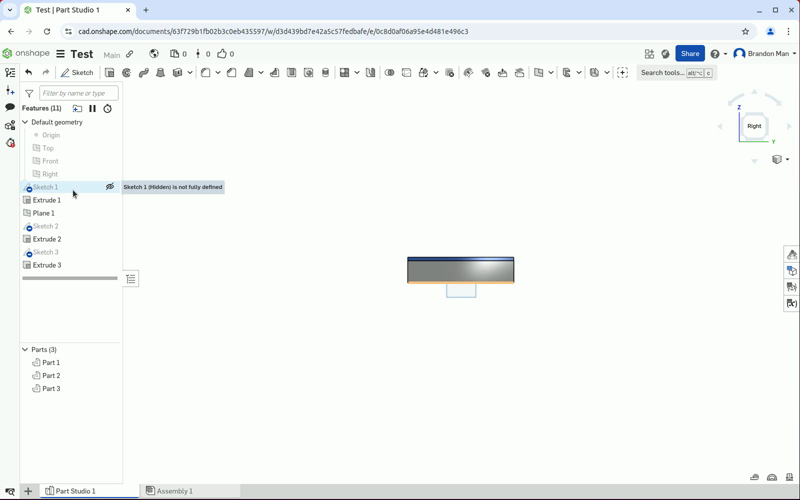
click(73, 189)
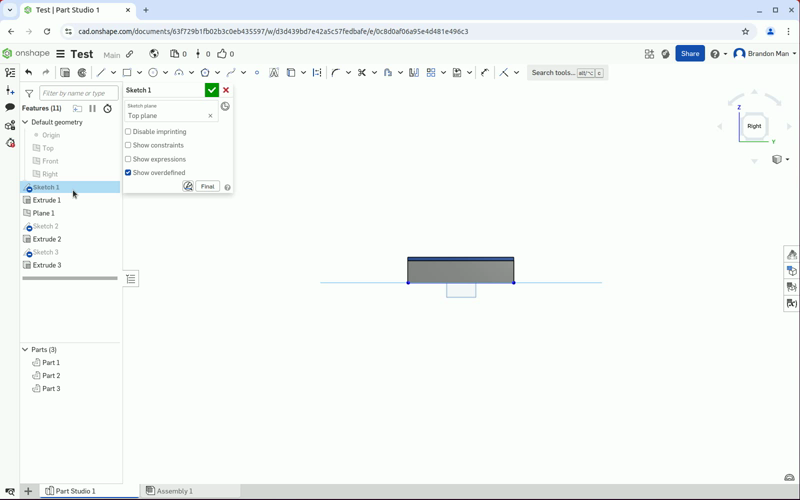
mouse_move(229, 92)
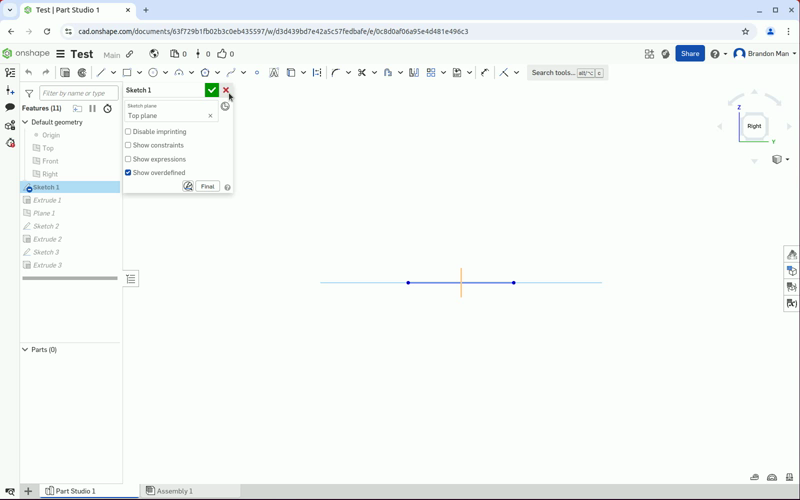
click(229, 92)
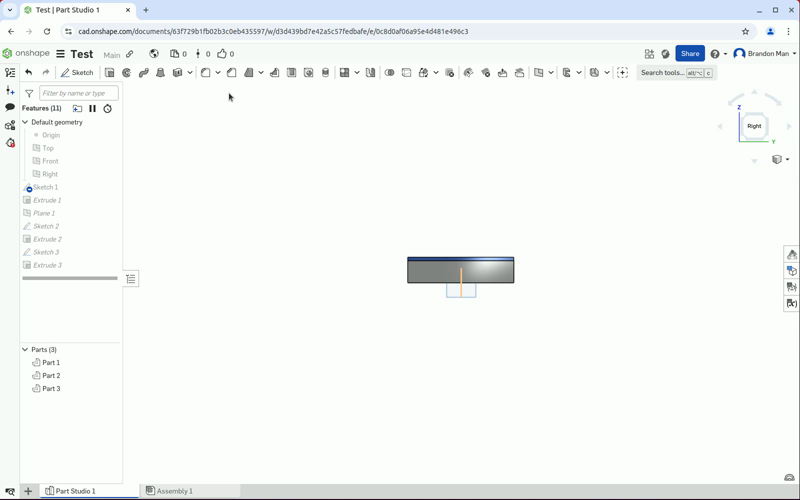
mouse_move(73, 352)
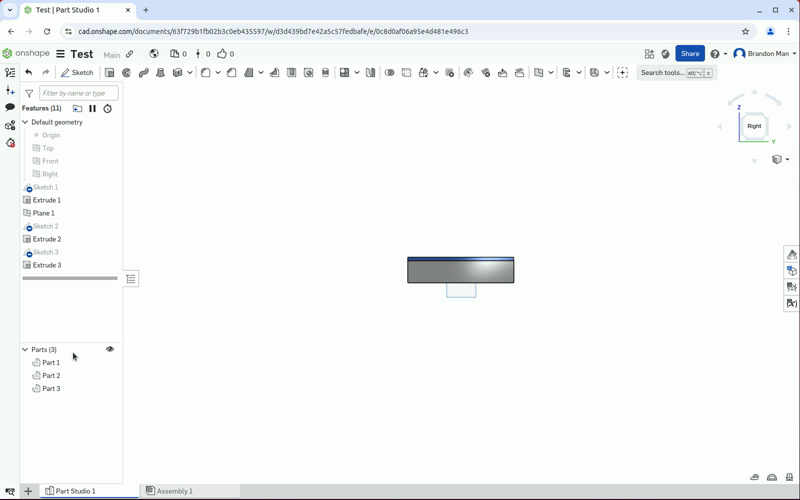
key(y)
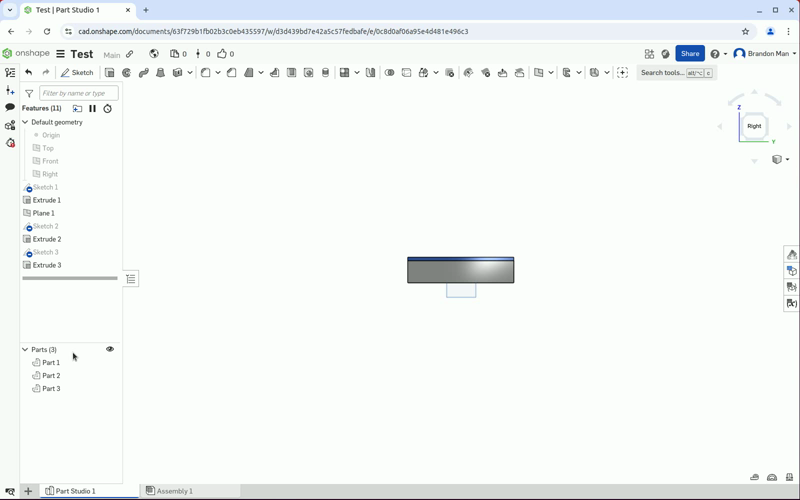
key(shift+p)
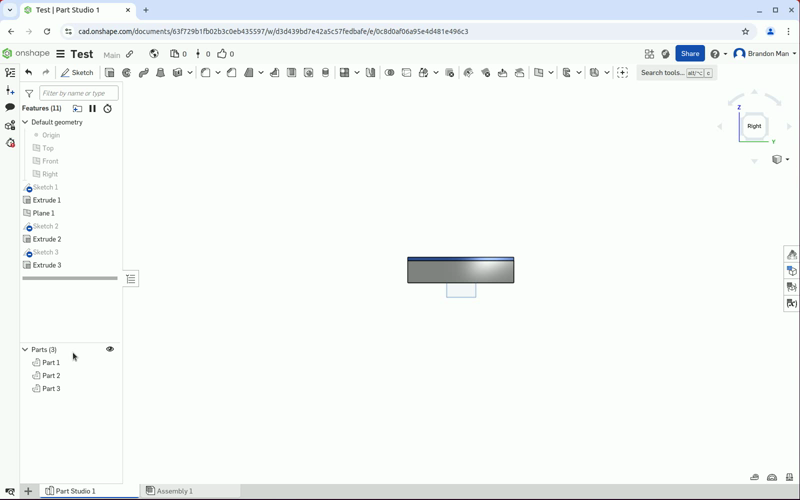
key(space)
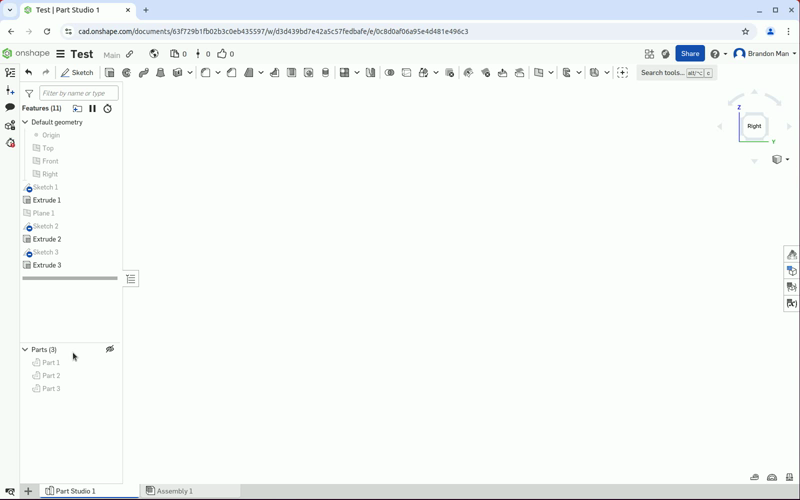
key_down(shift)
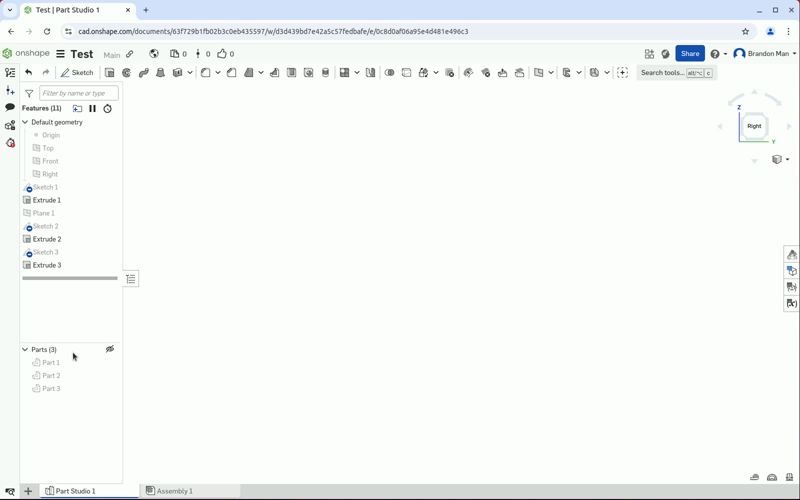
key(right)
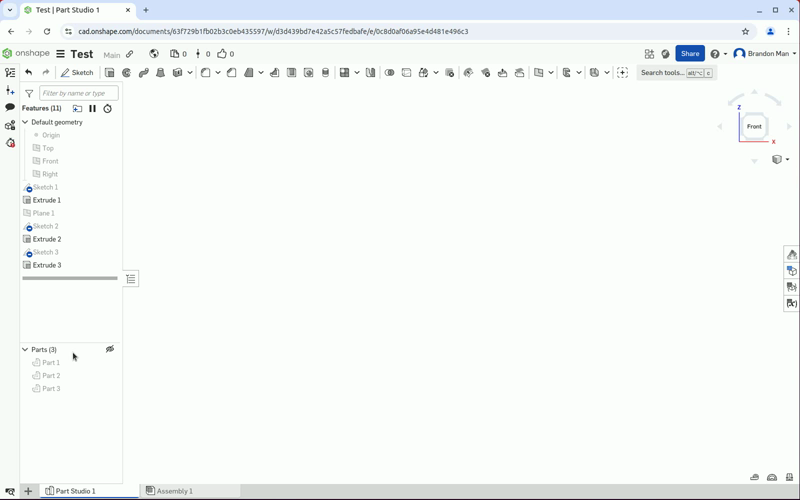
key_up(shift)
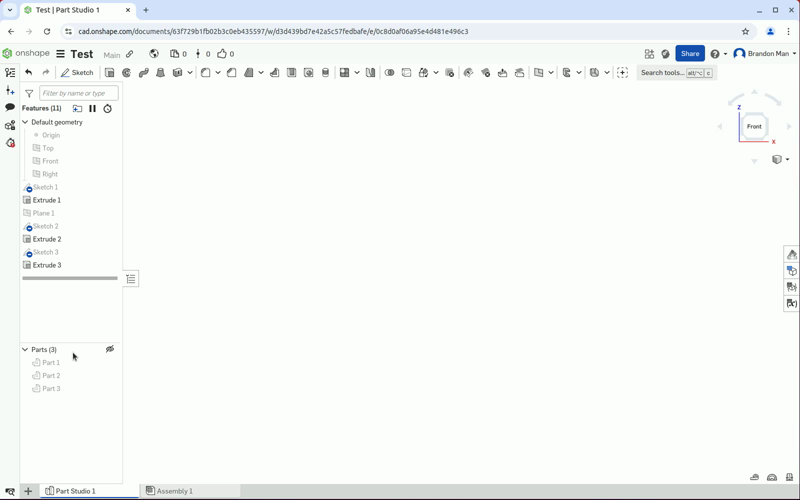
mouse_move(73, 352)
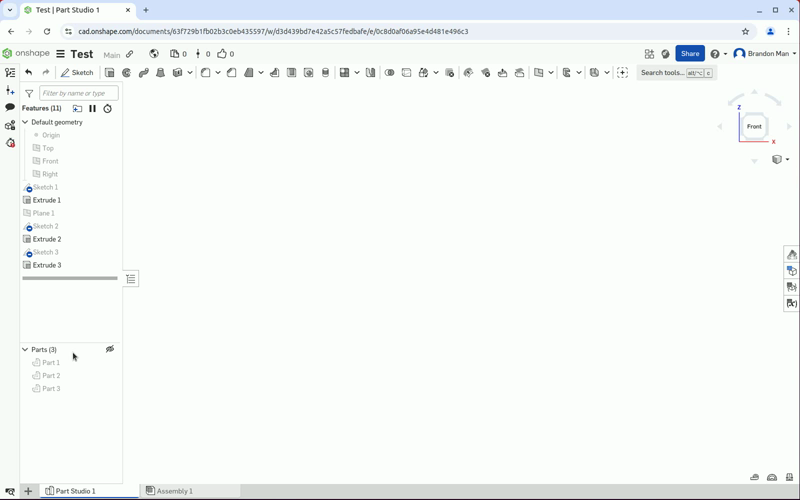
key(shift+y)
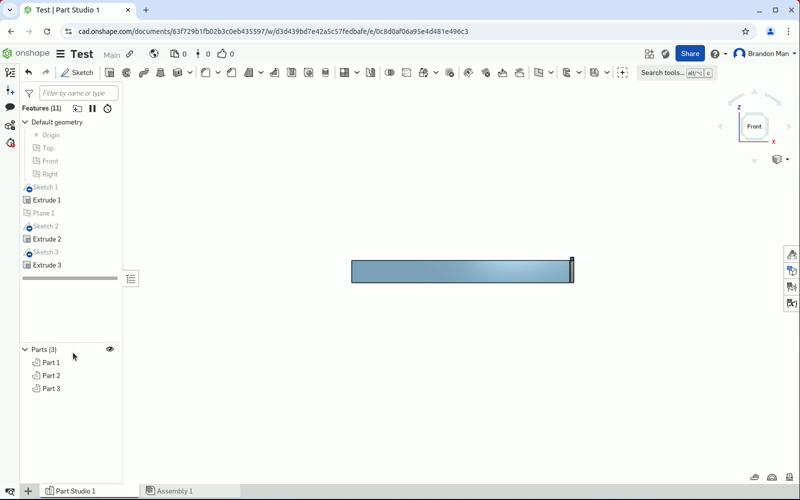
mouse_move(541, 75)
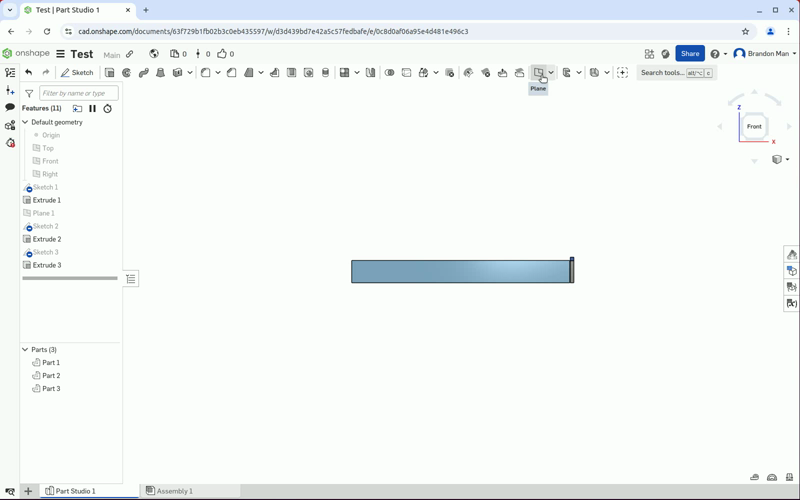
click(541, 75)
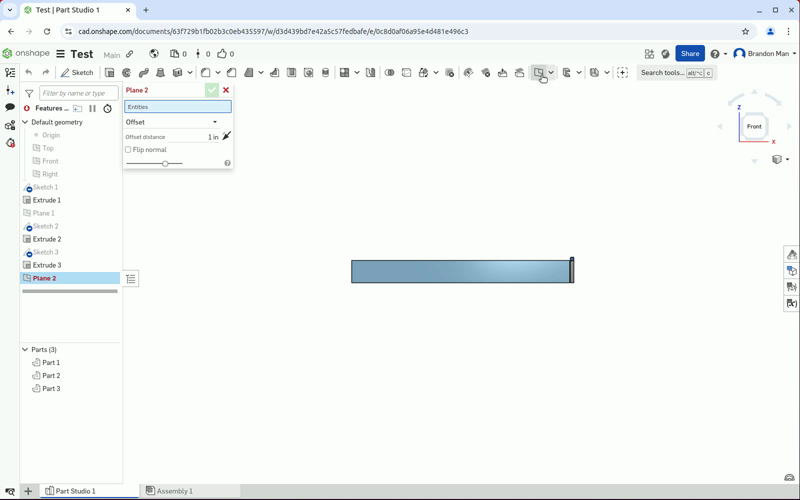
mouse_move(73, 163)
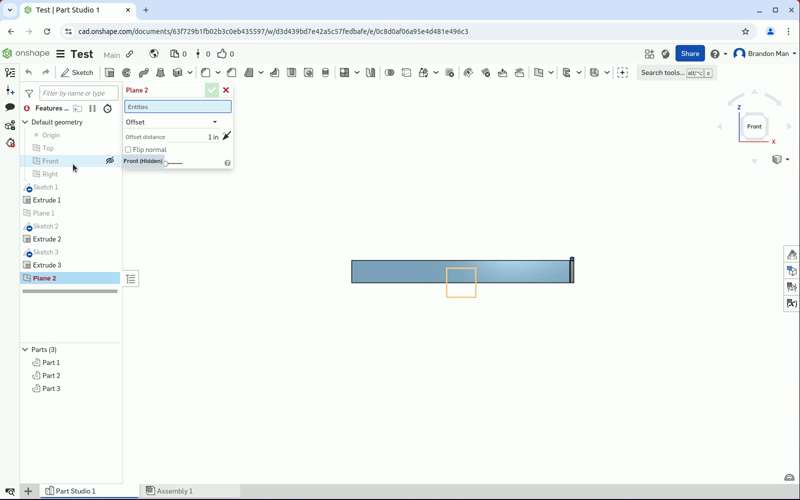
click(73, 163)
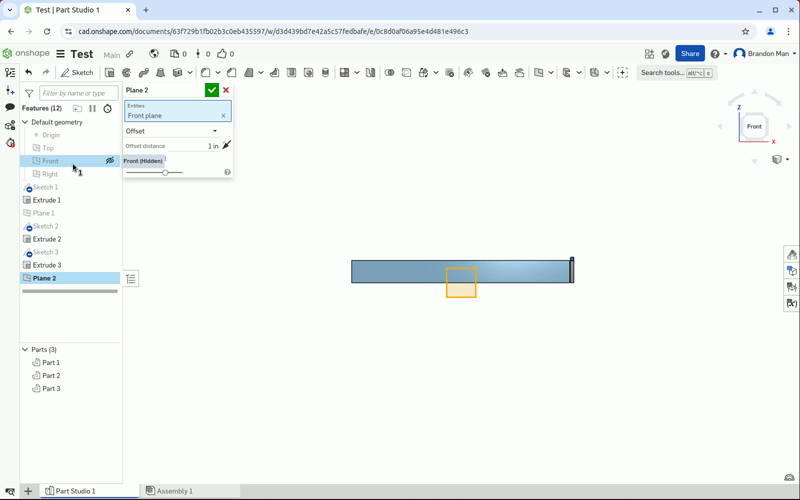
key(tab, 2)
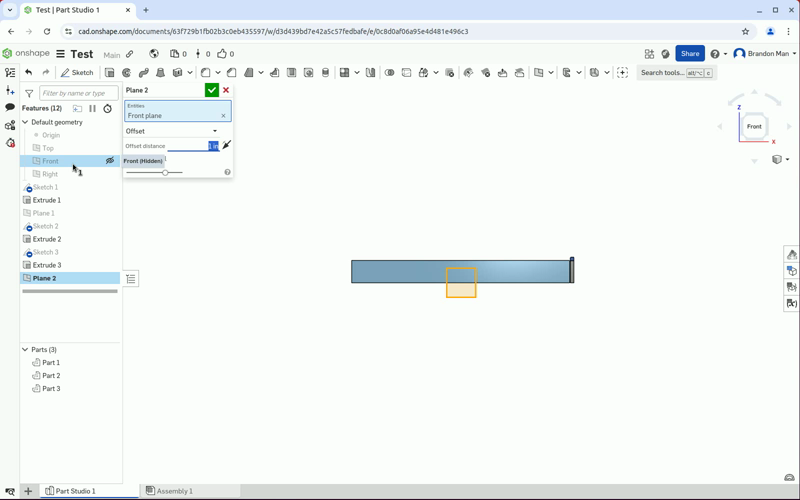
text(10.845)
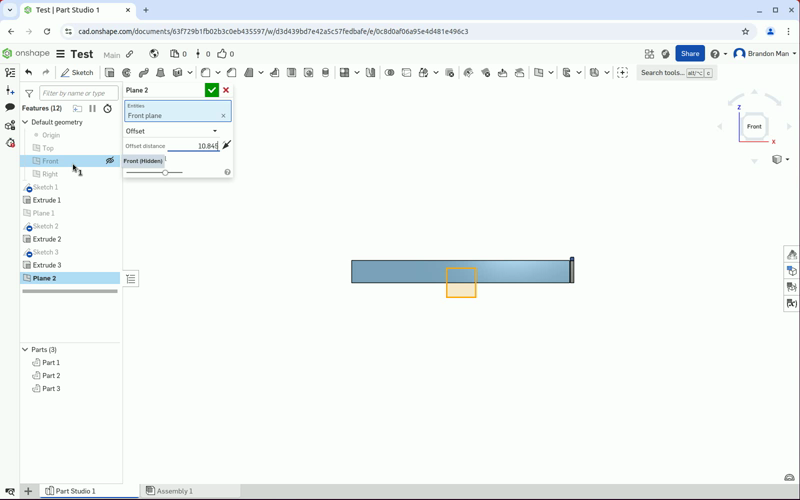
key(enter, 2)
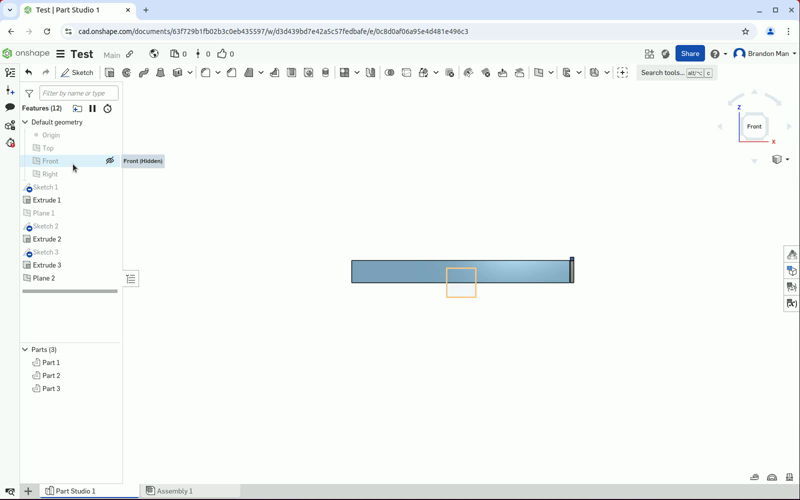
key(shift+s)
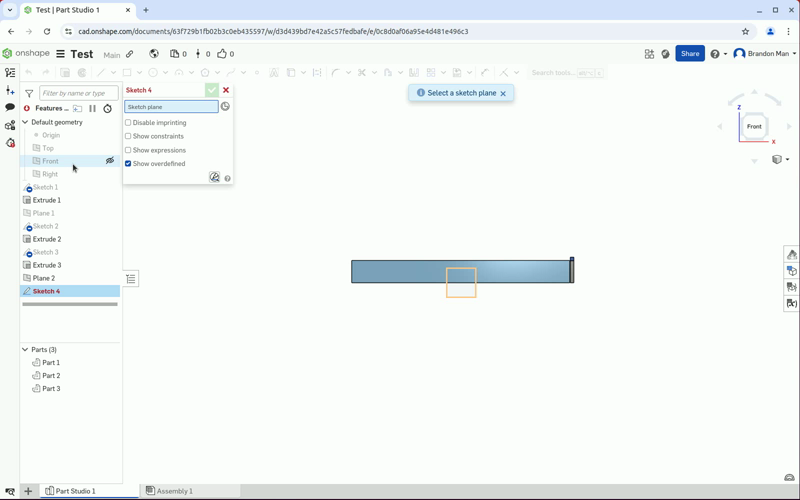
mouse_move(73, 280)
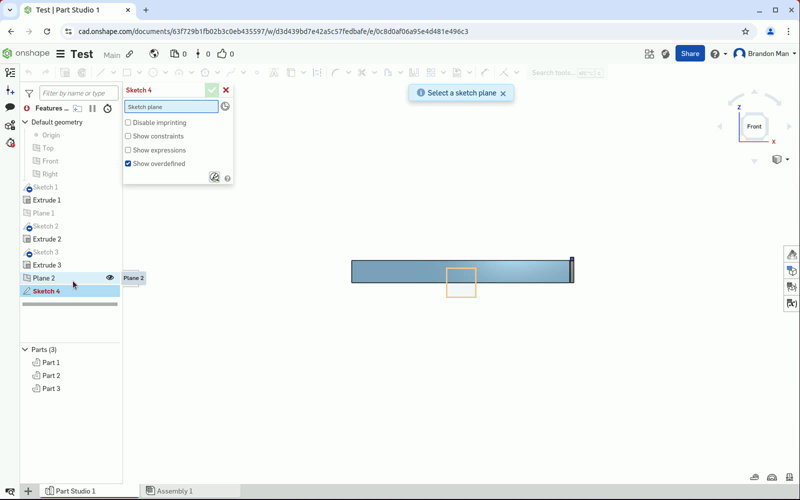
click(73, 280)
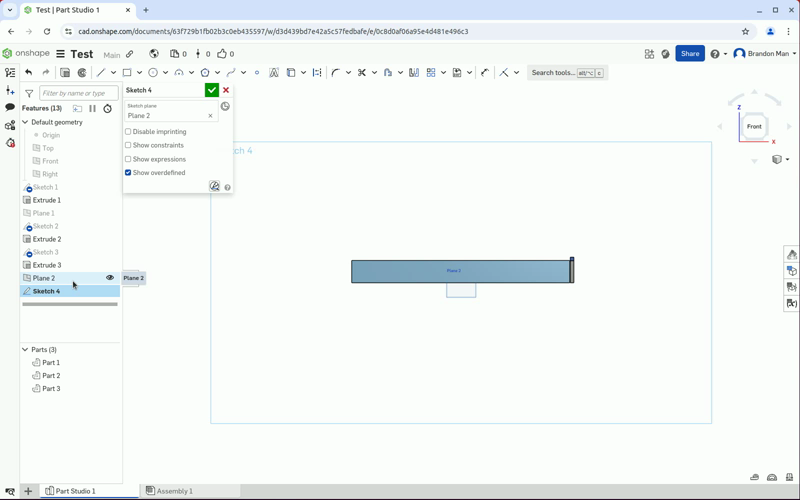
mouse_move(73, 352)
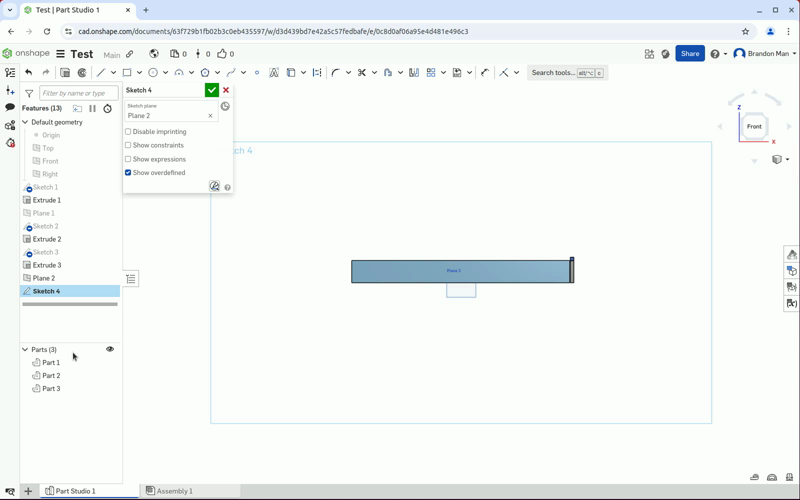
key(y)
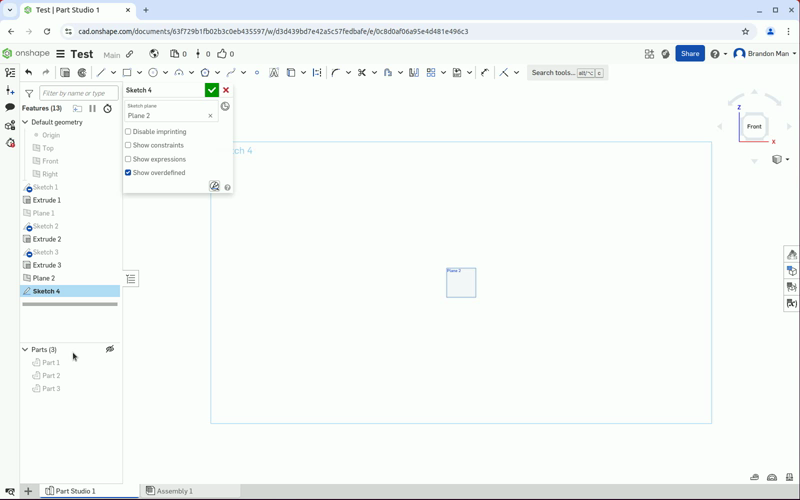
key(l)
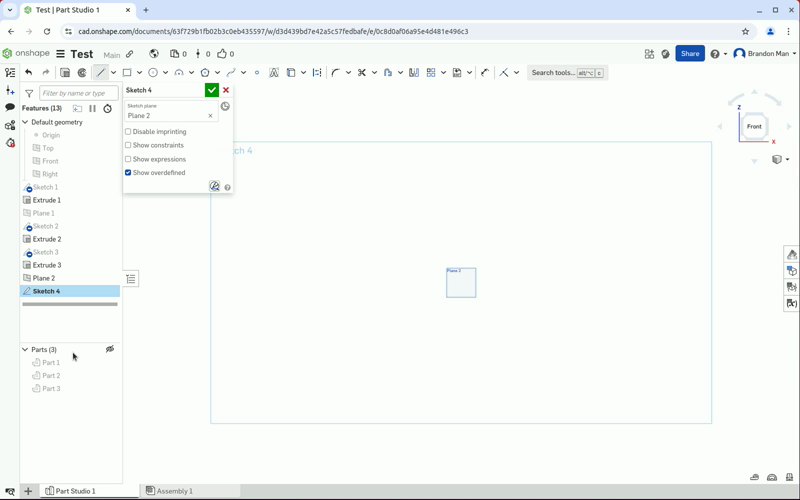
key_down(shift)
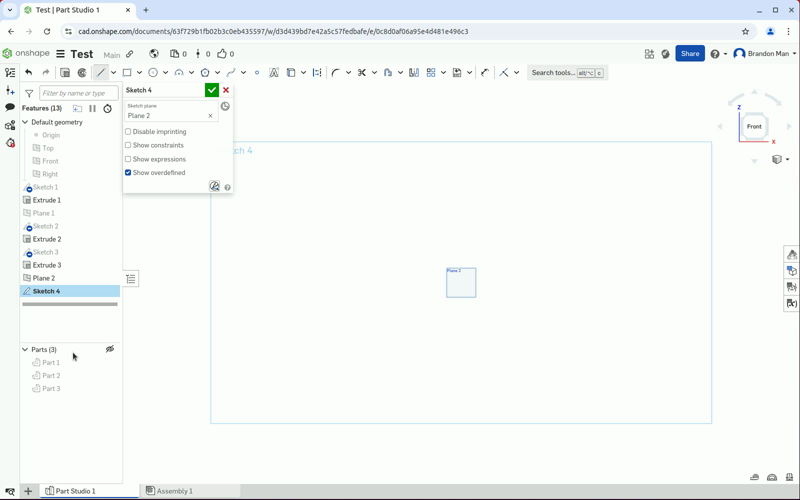
mouse_move(348, 282)
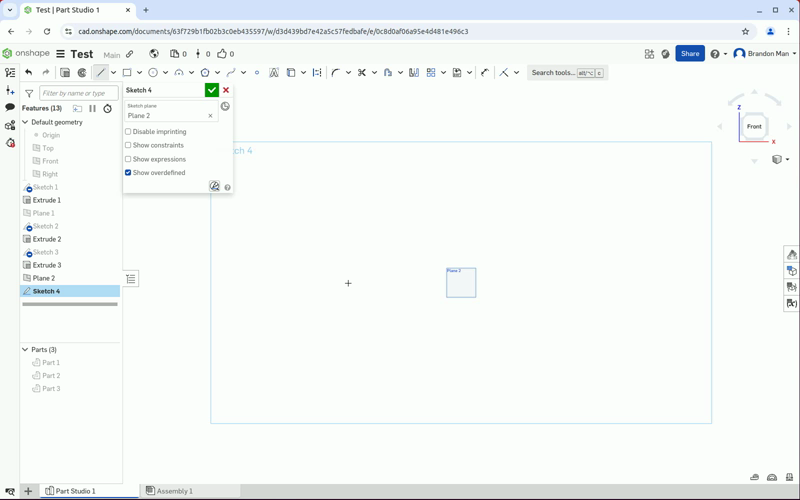
click(348, 282)
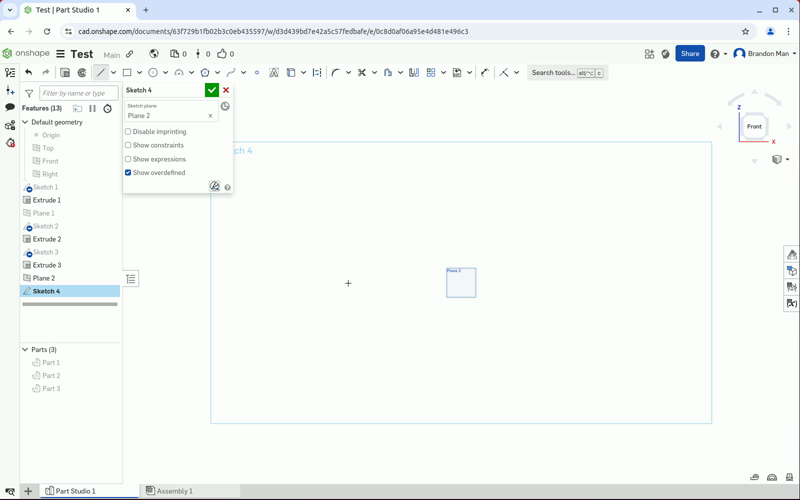
key_up(shift)
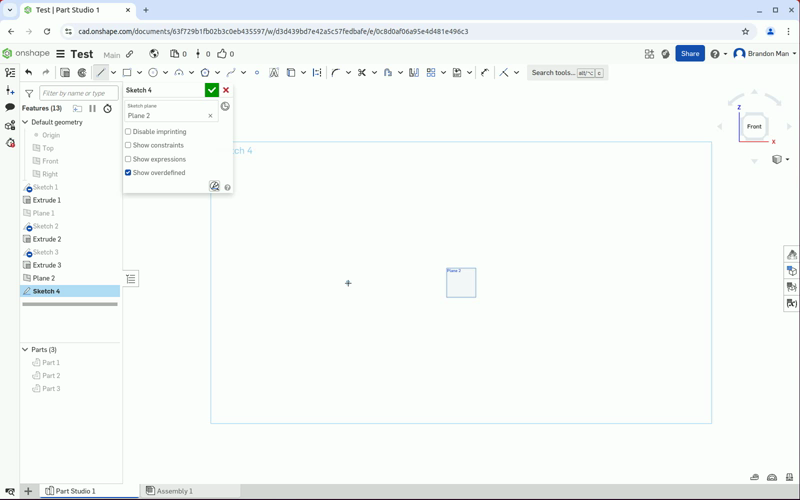
key_down(shift)
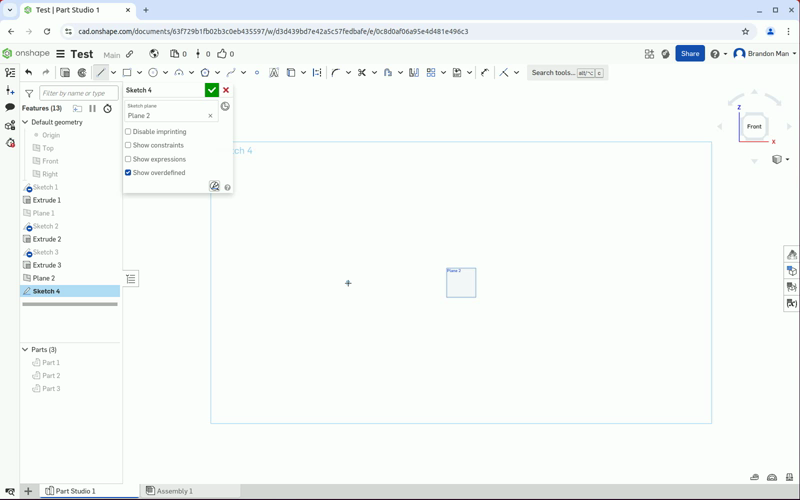
mouse_move(378, 282)
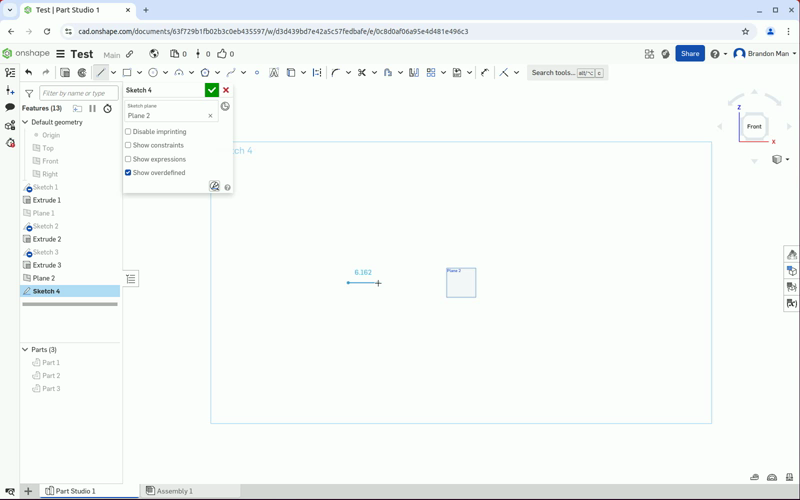
mouse_move(350, 282)
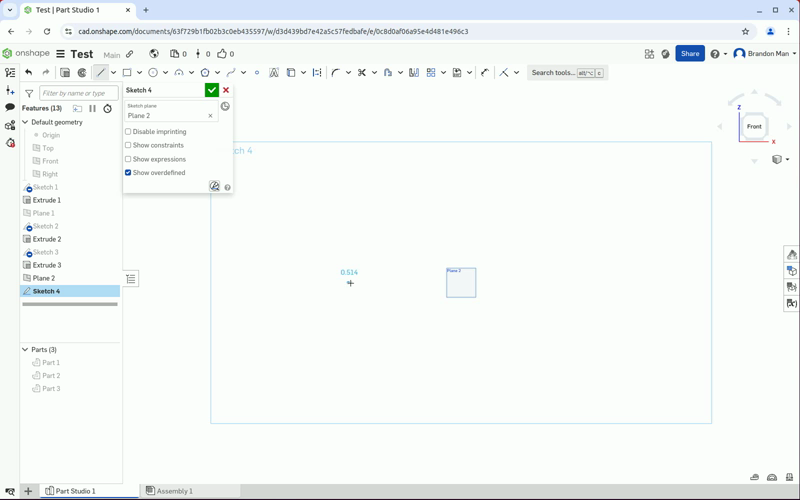
scroll(6)
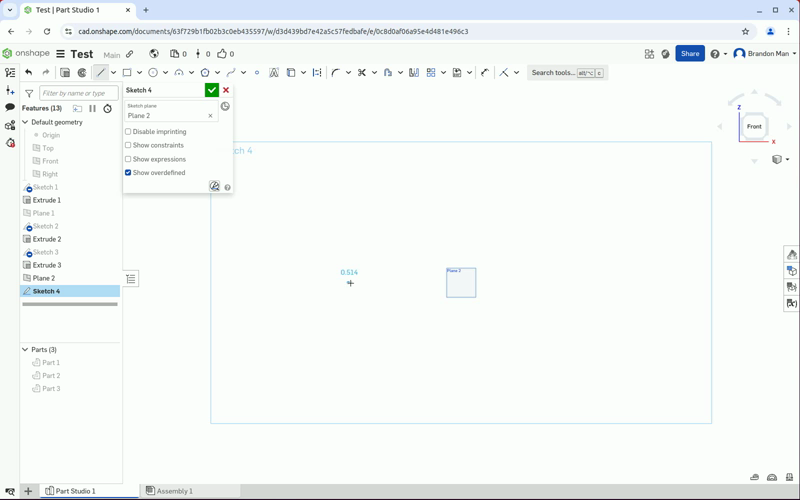
scroll(6)
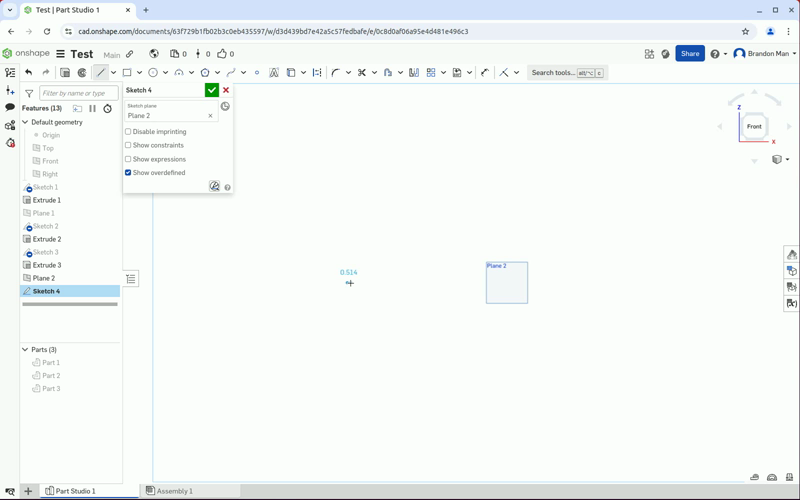
scroll(6)
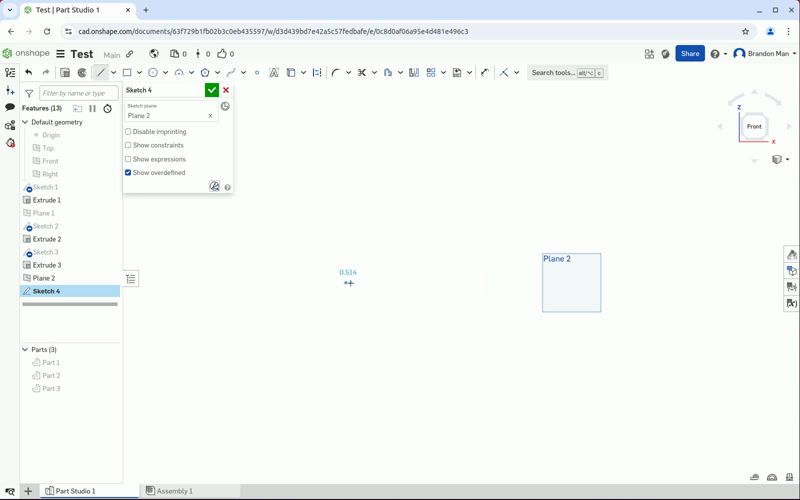
scroll(6)
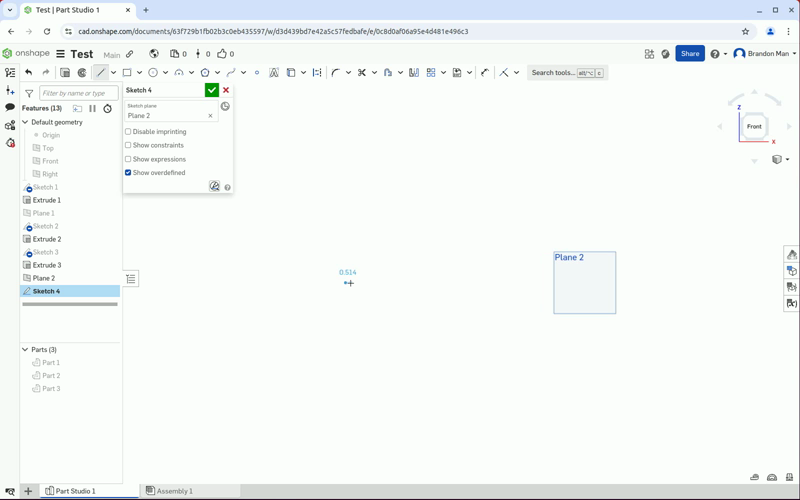
scroll(6)
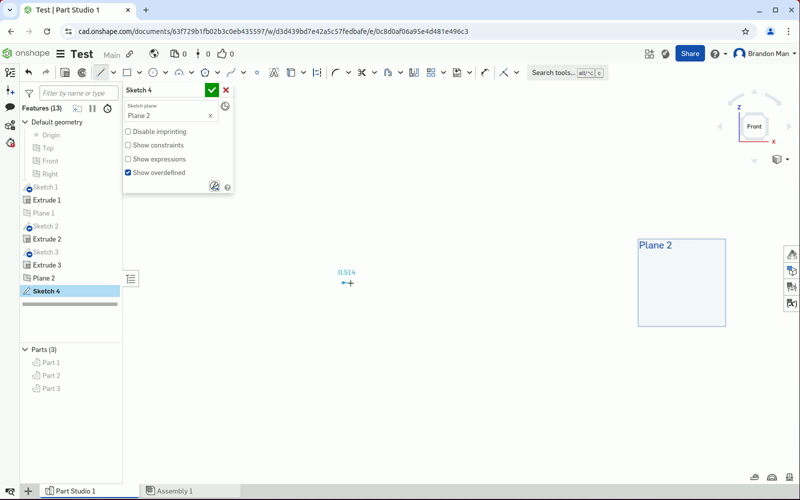
scroll(6)
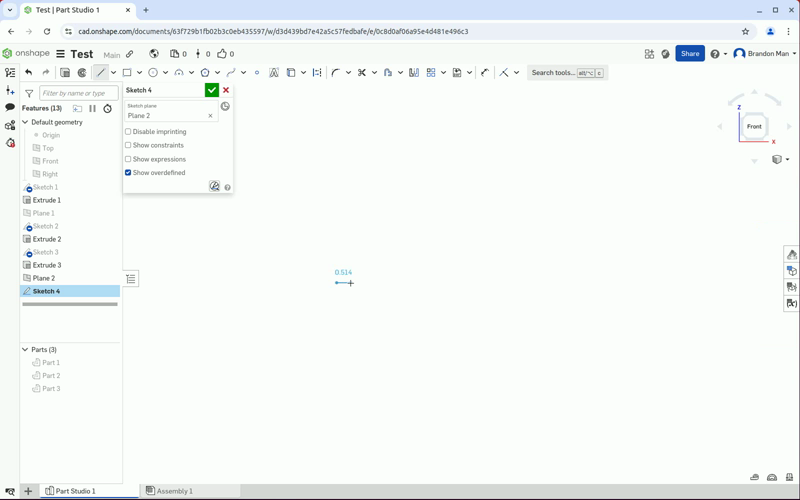
scroll(6)
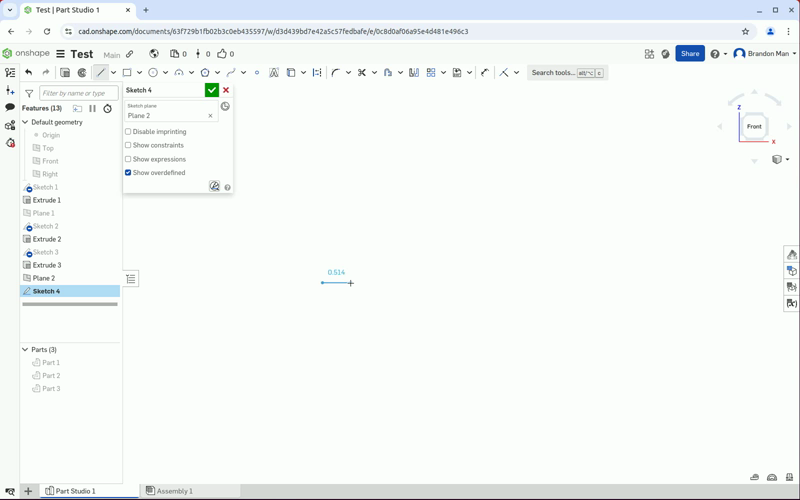
click(350, 282)
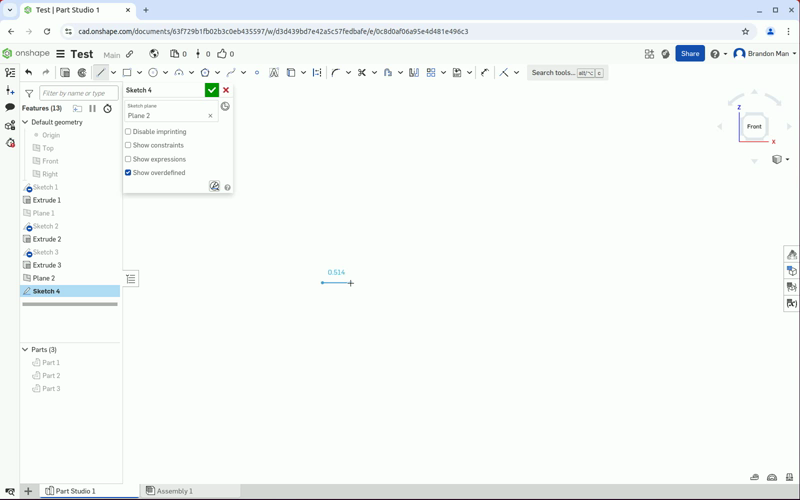
scroll(-6)
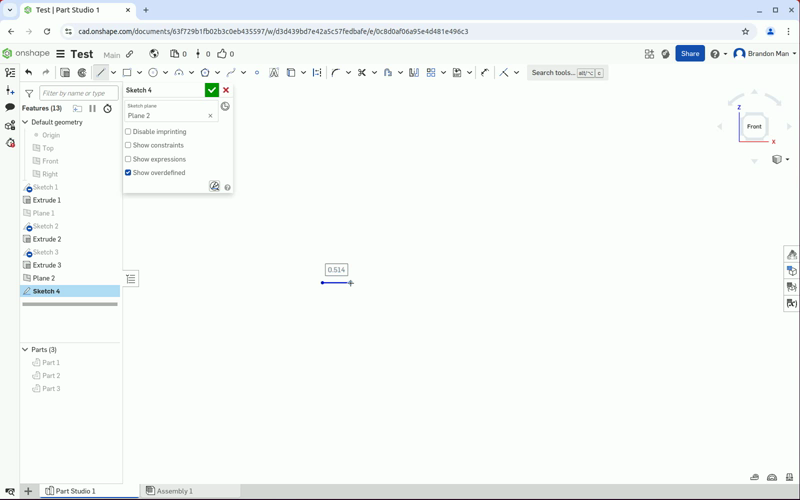
scroll(-6)
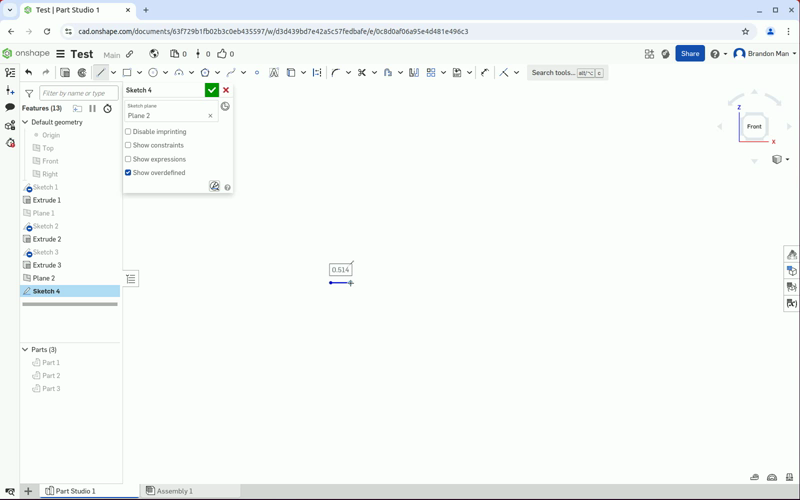
scroll(-6)
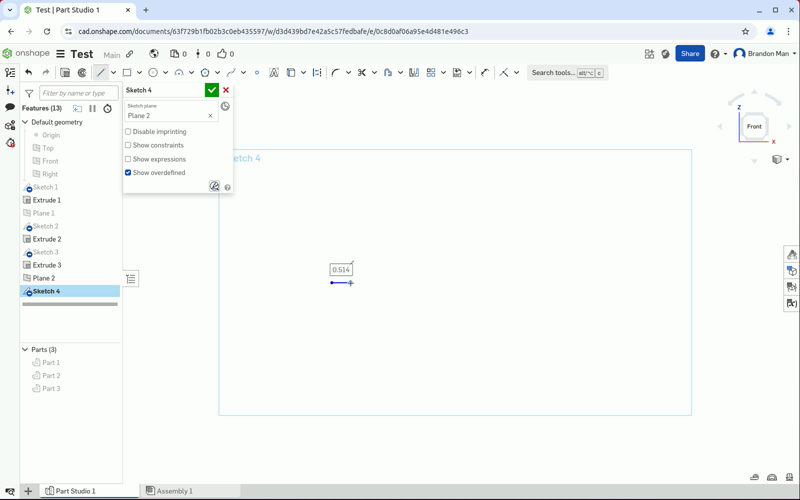
scroll(-6)
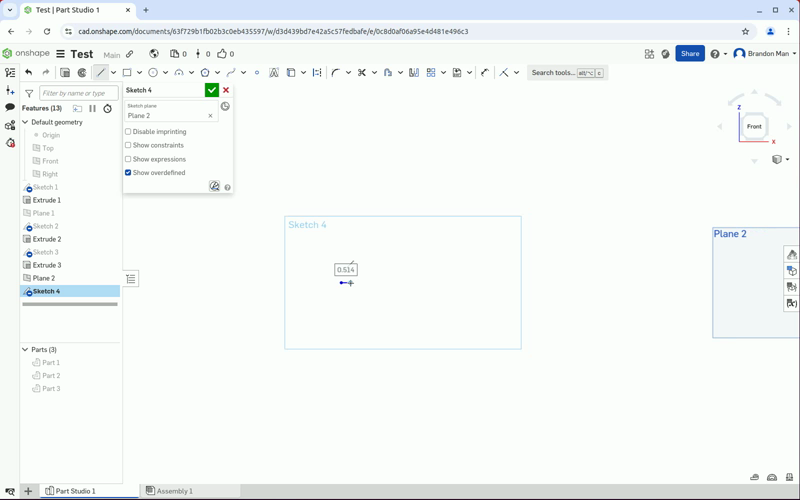
scroll(-6)
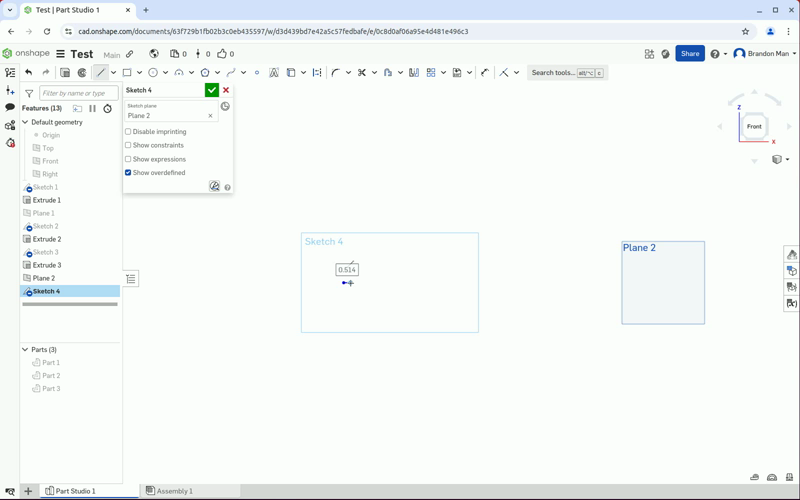
scroll(-6)
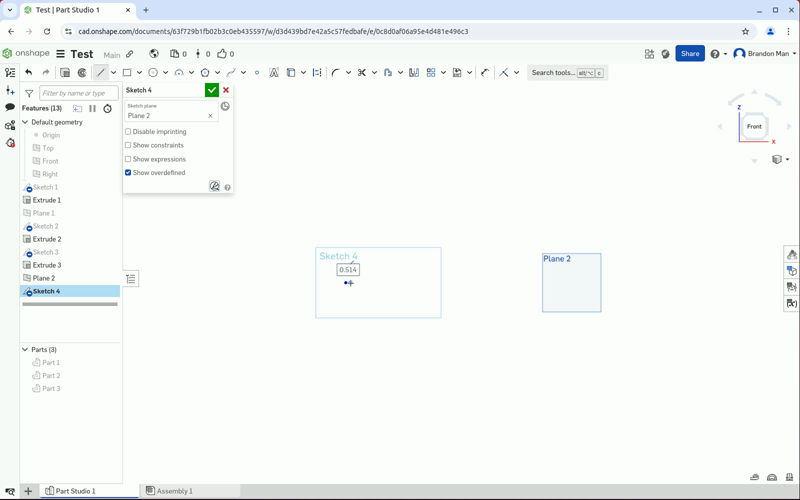
scroll(-6)
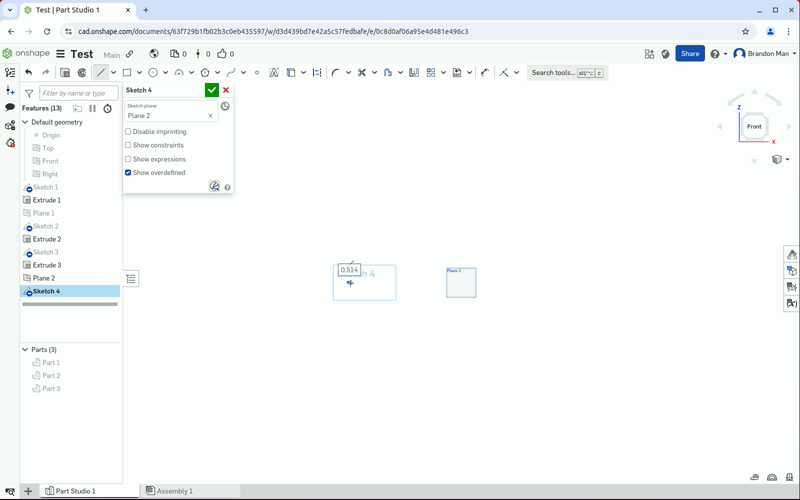
key_up(shift)
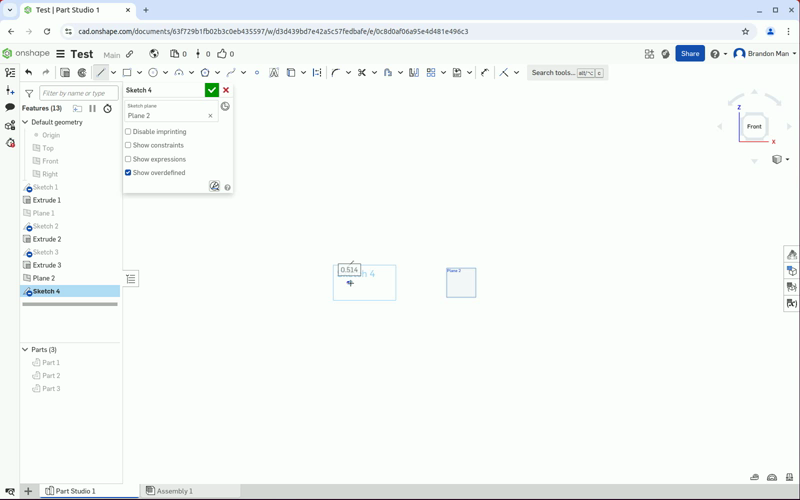
key_down(shift)
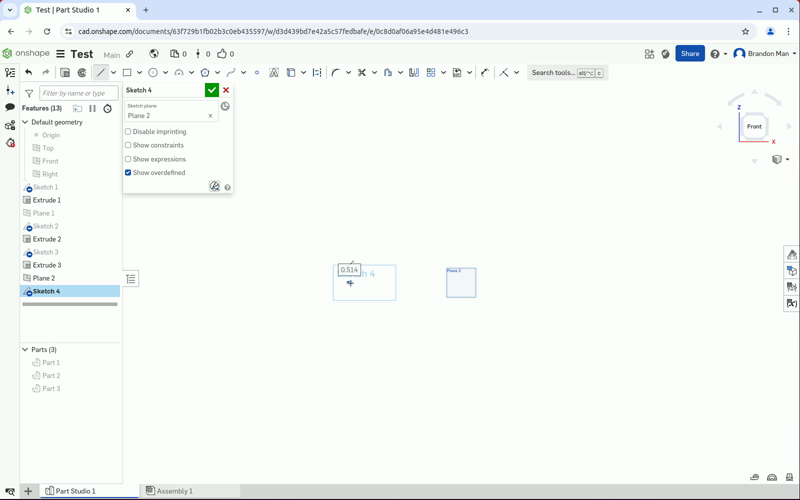
mouse_move(380, 282)
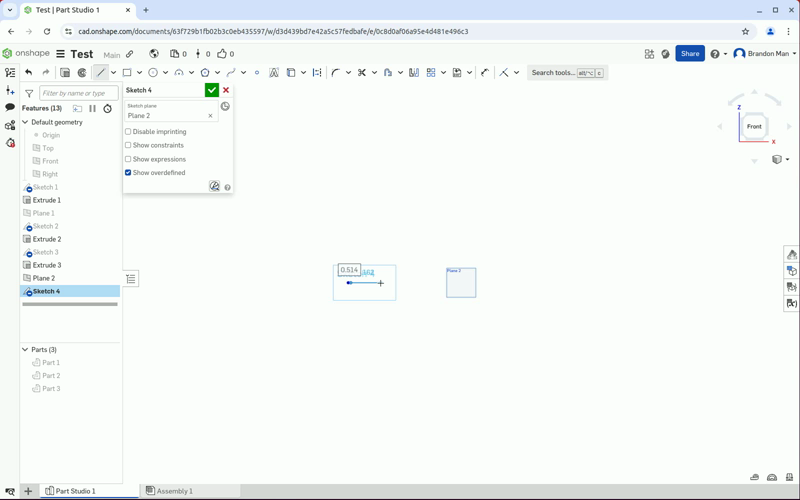
mouse_move(350, 259)
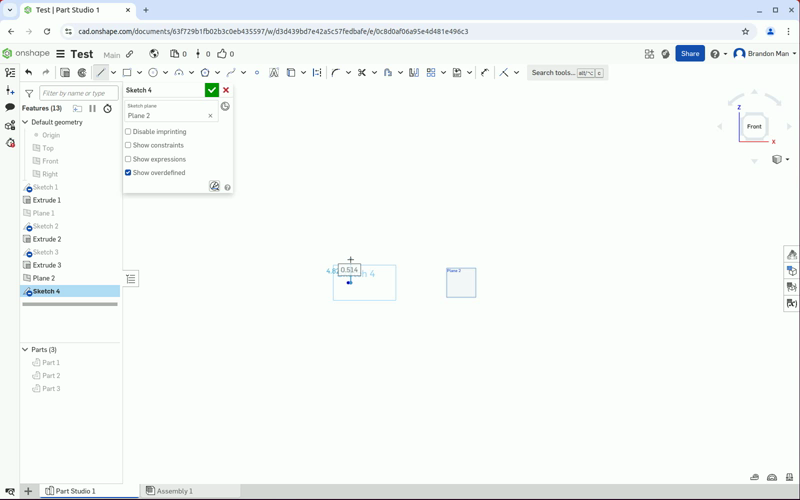
click(350, 259)
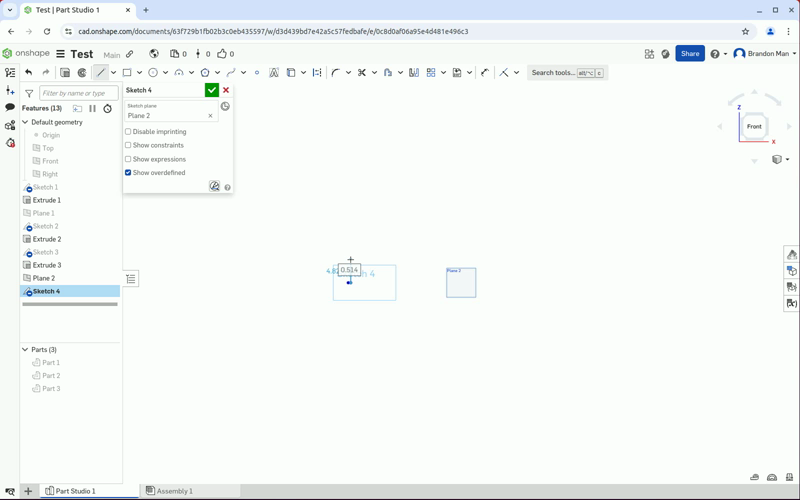
key_up(shift)
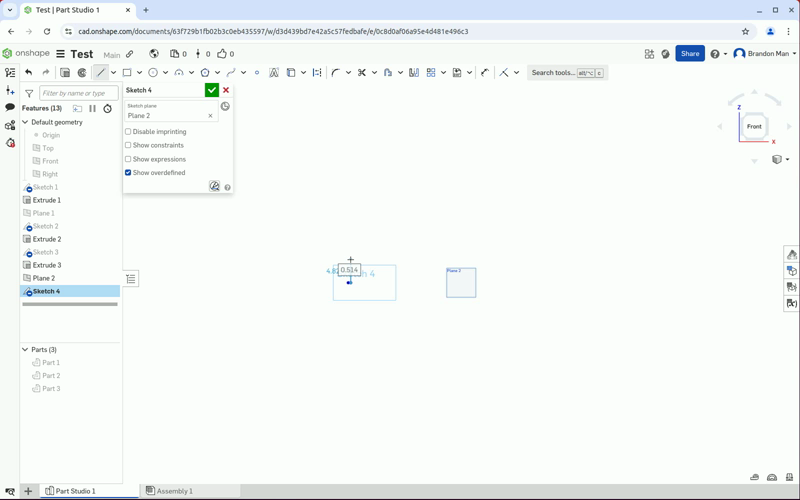
key_down(shift)
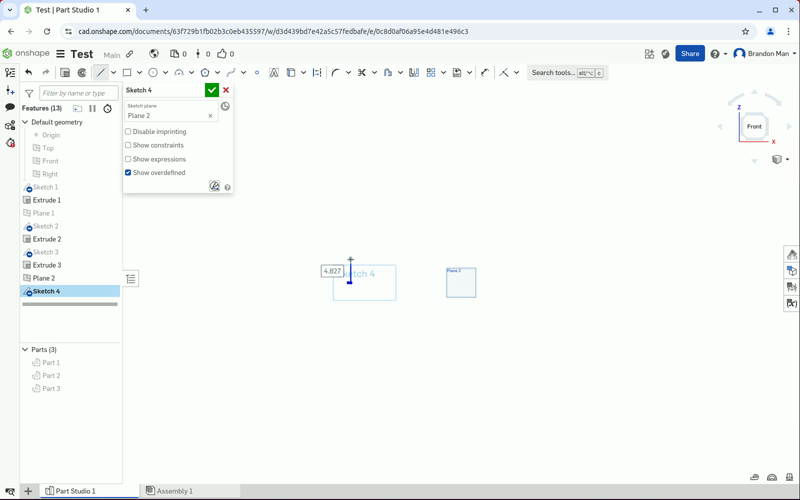
mouse_move(569, 259)
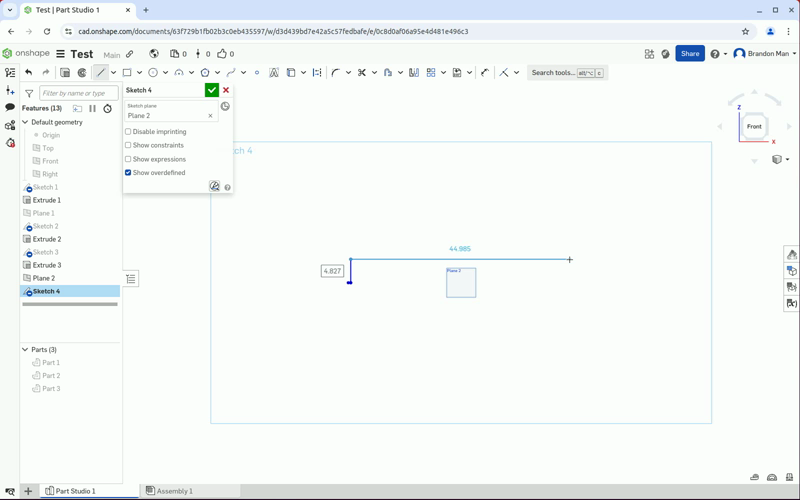
click(569, 259)
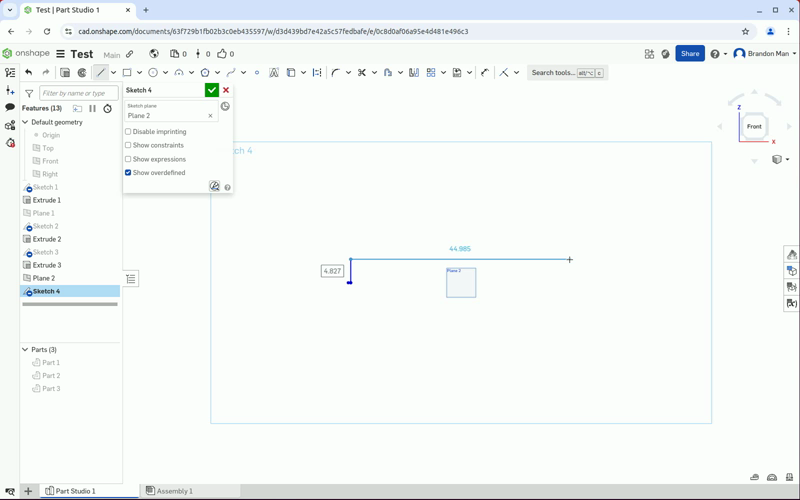
key_up(shift)
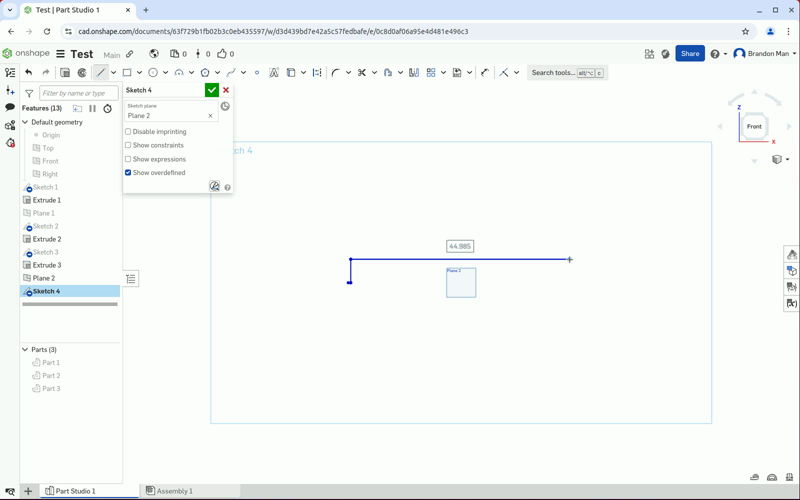
key_down(shift)
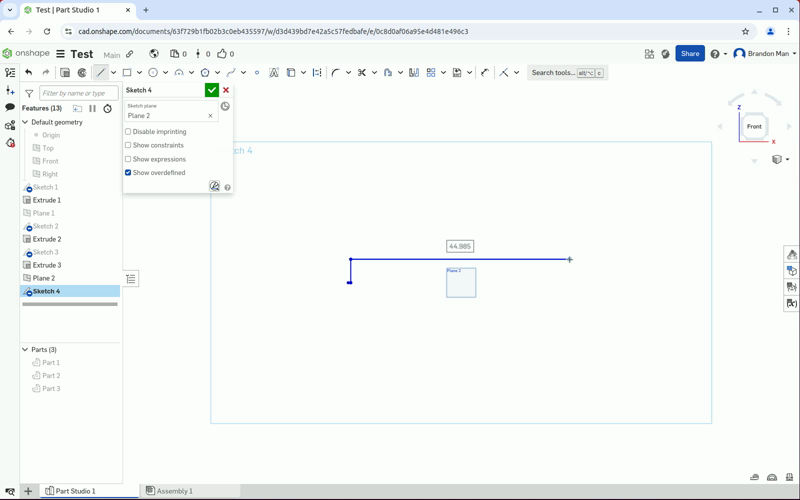
mouse_move(589, 259)
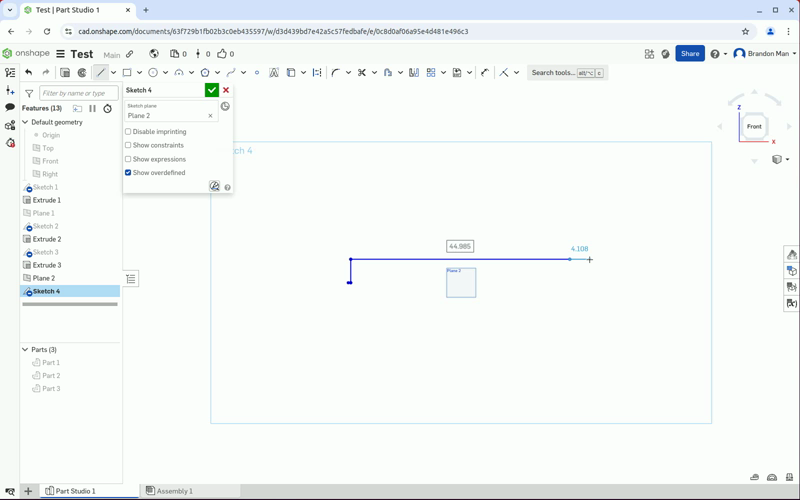
mouse_move(569, 282)
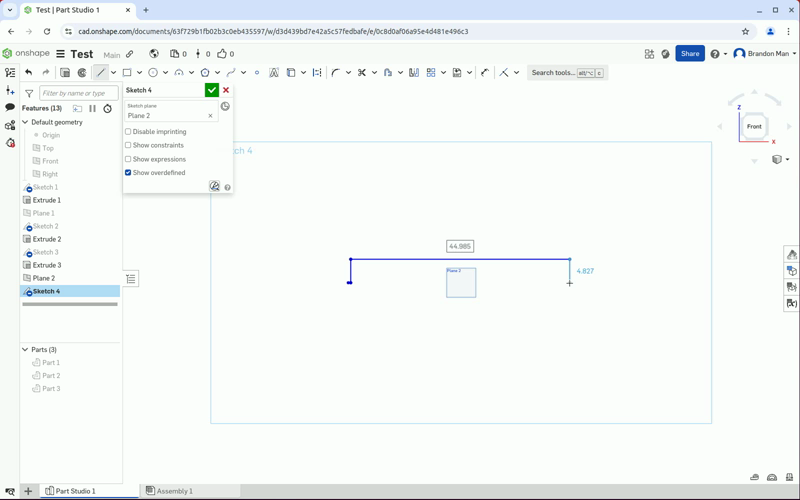
click(569, 282)
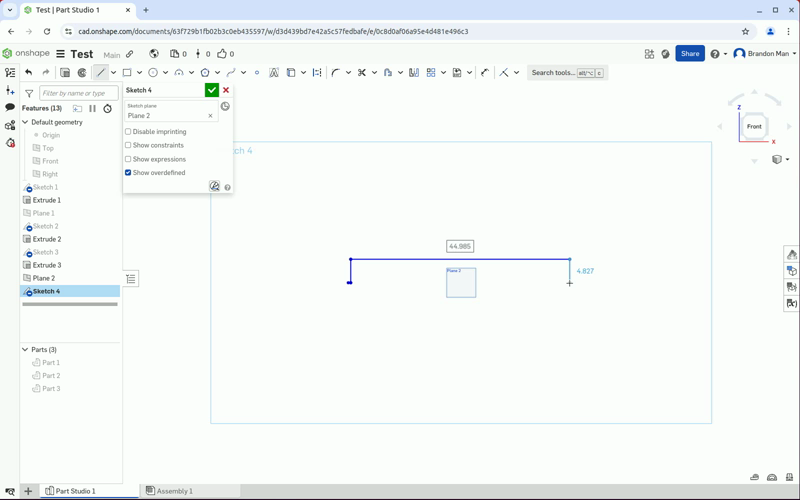
key_up(shift)
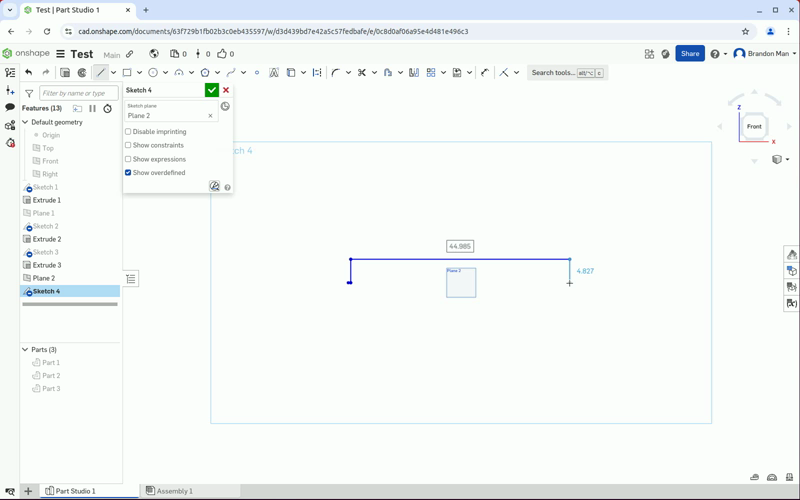
key_down(shift)
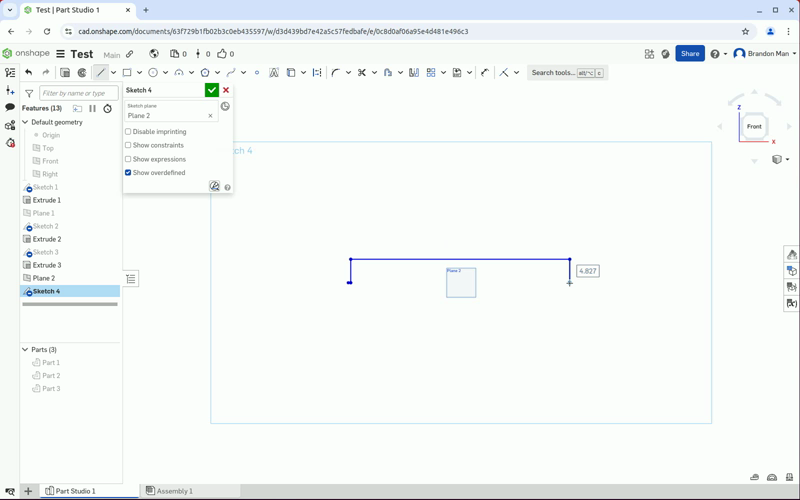
mouse_move(589, 282)
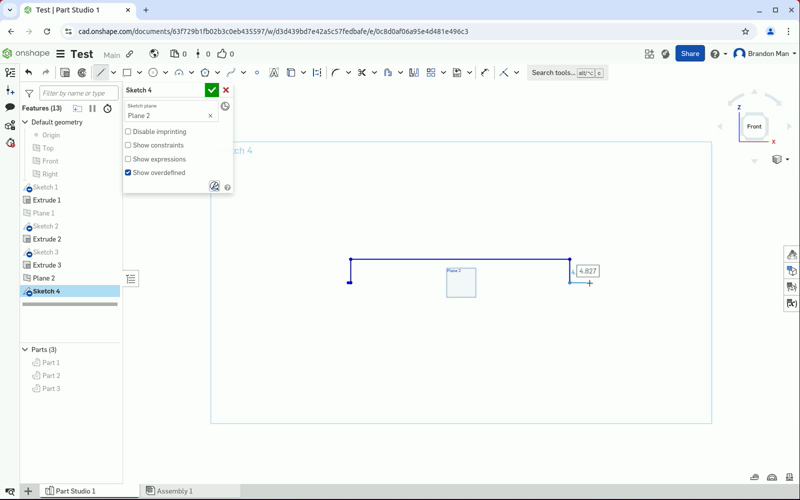
mouse_move(572, 282)
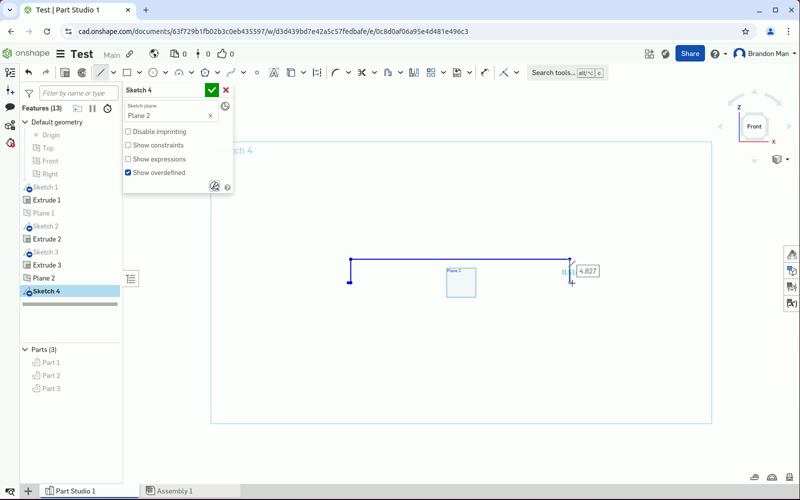
scroll(6)
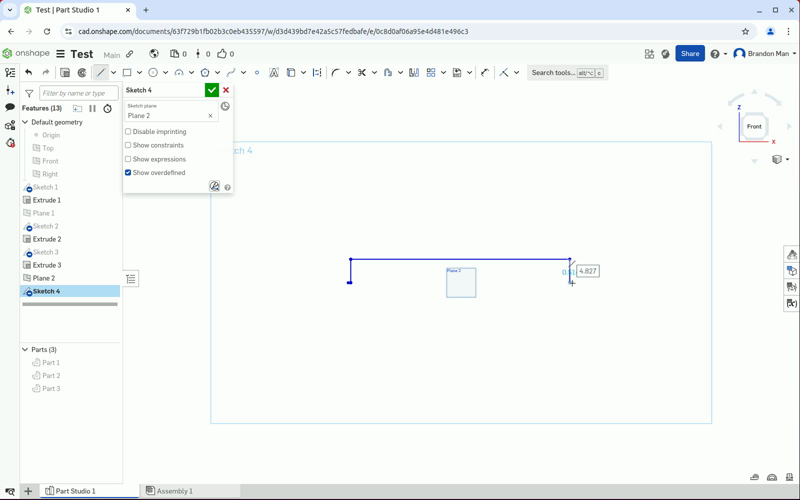
scroll(6)
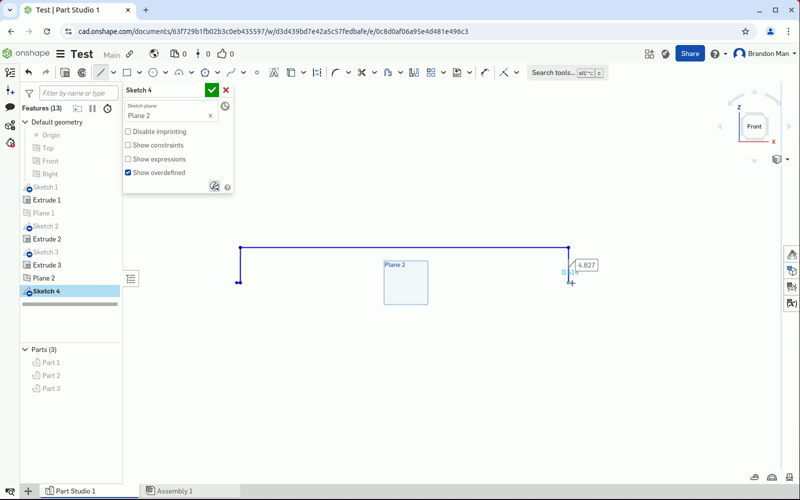
scroll(6)
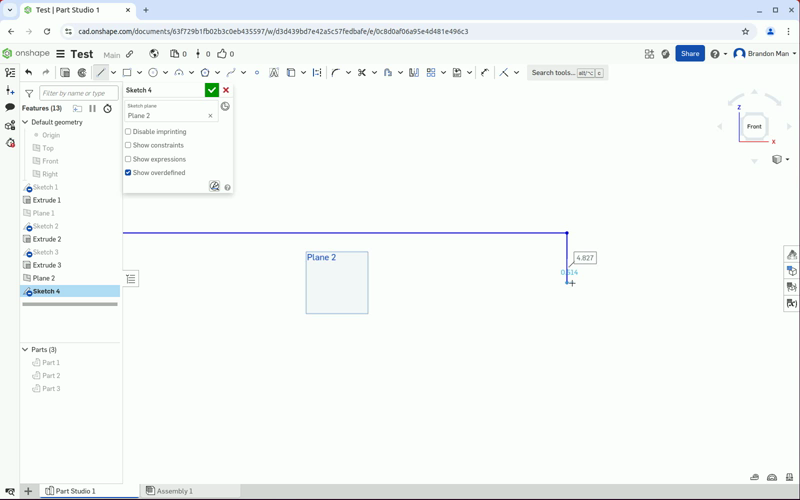
scroll(6)
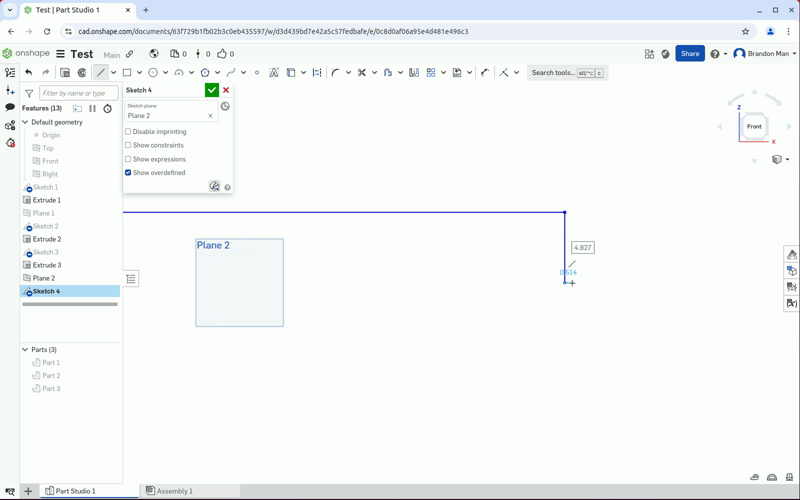
scroll(6)
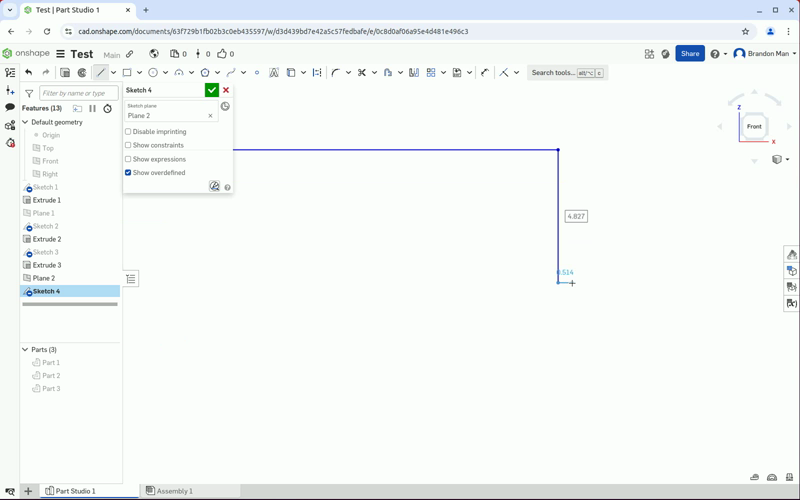
scroll(6)
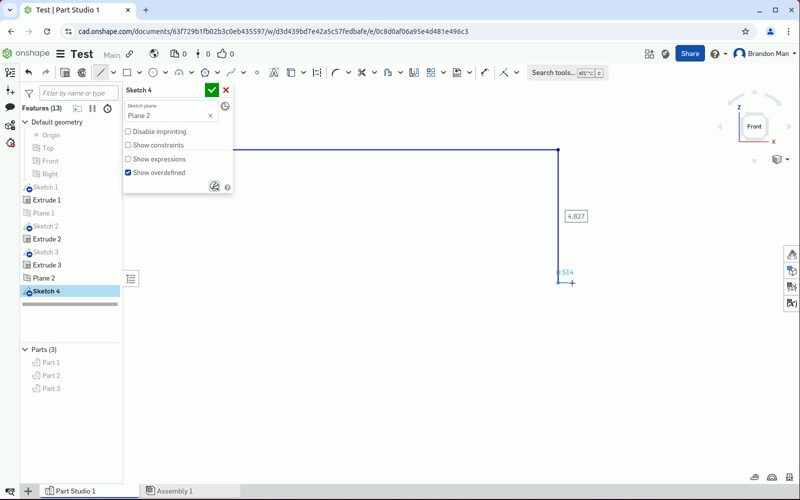
scroll(6)
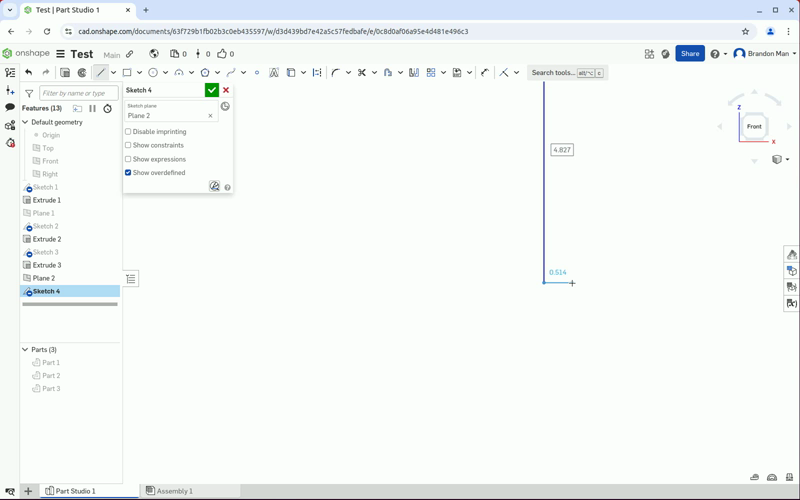
click(572, 282)
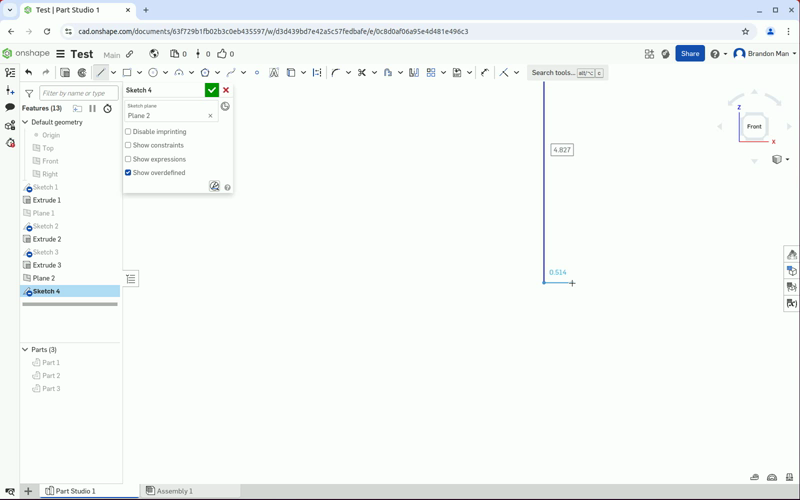
scroll(-6)
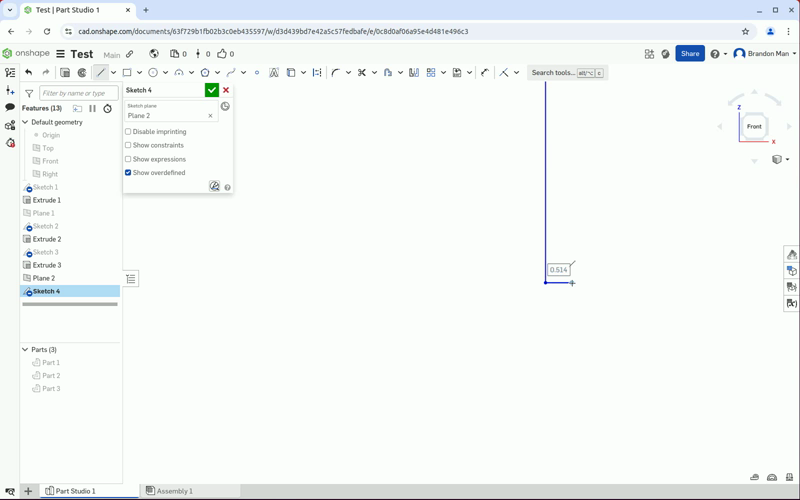
scroll(-6)
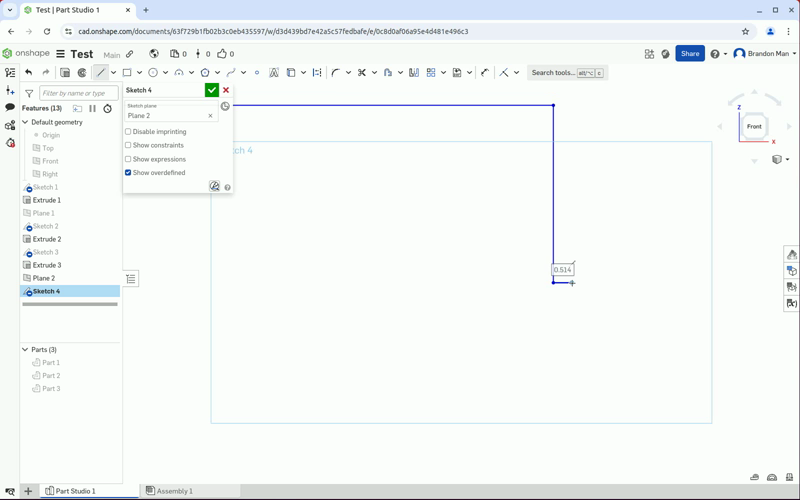
scroll(-6)
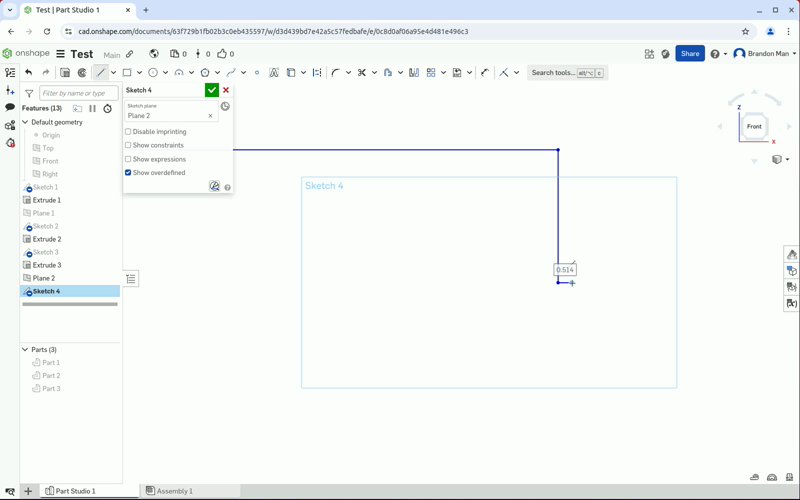
scroll(-6)
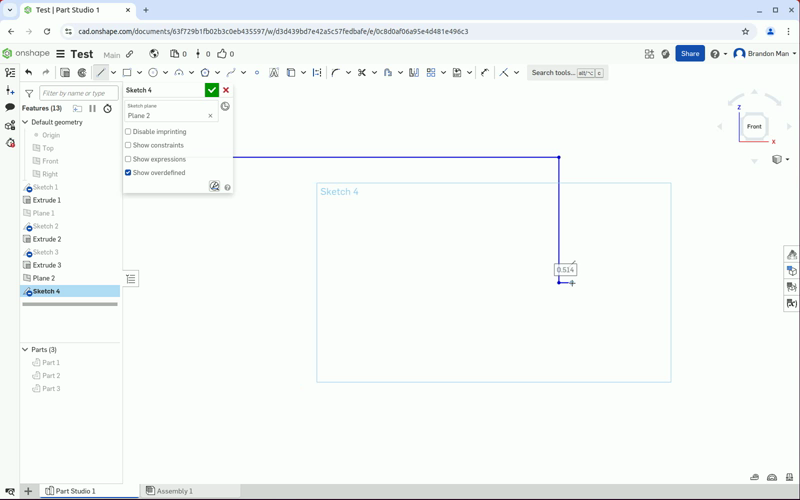
scroll(-6)
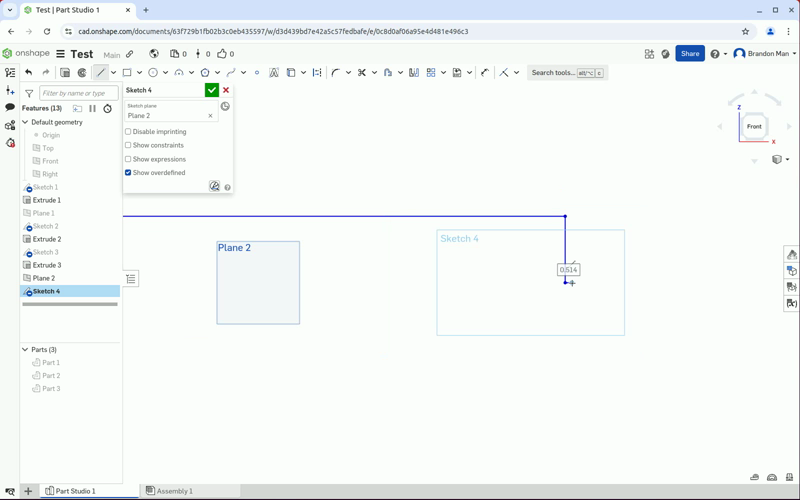
scroll(-6)
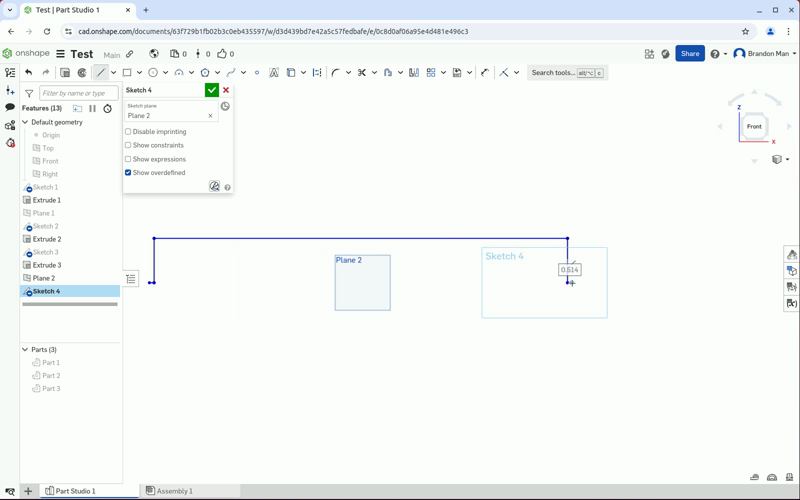
scroll(-6)
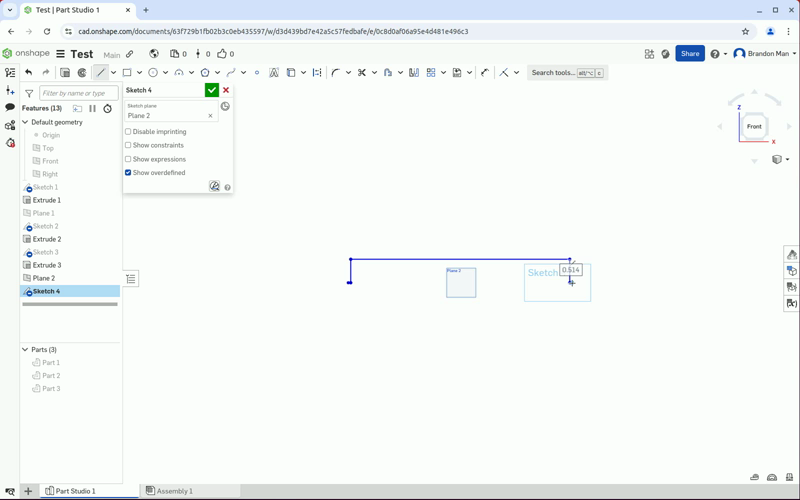
key_up(shift)
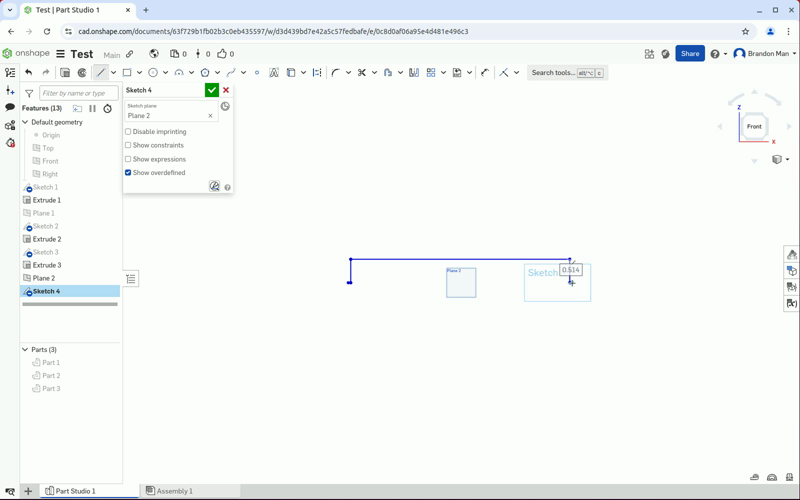
key_down(shift)
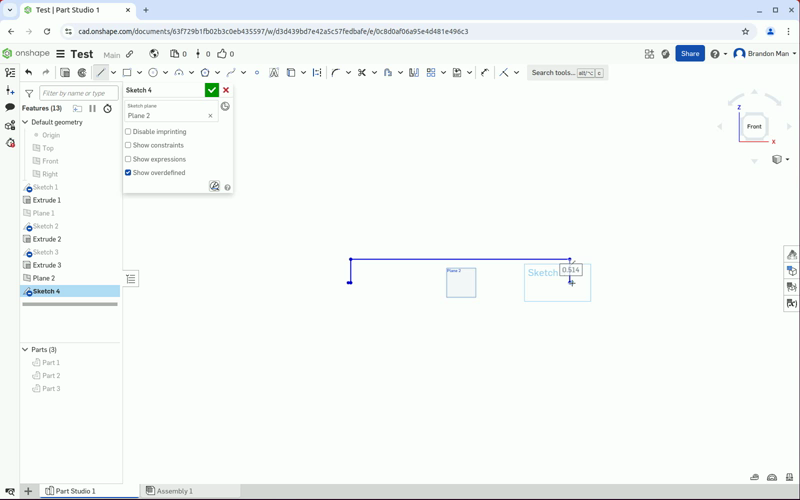
mouse_move(589, 282)
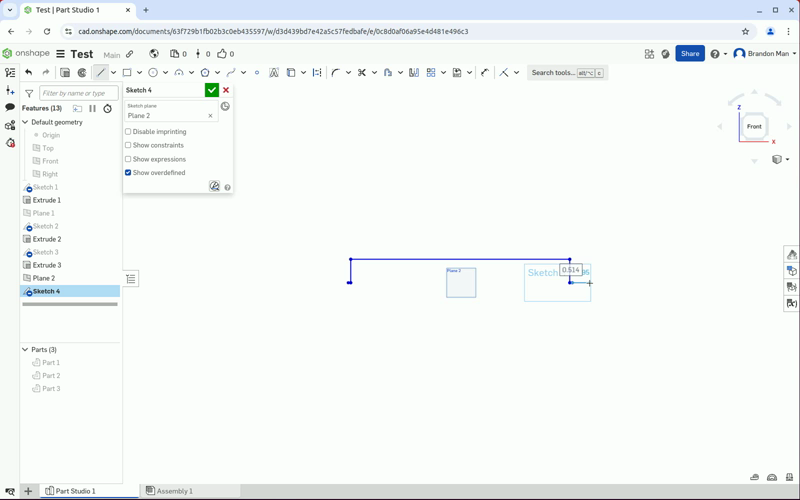
mouse_move(572, 257)
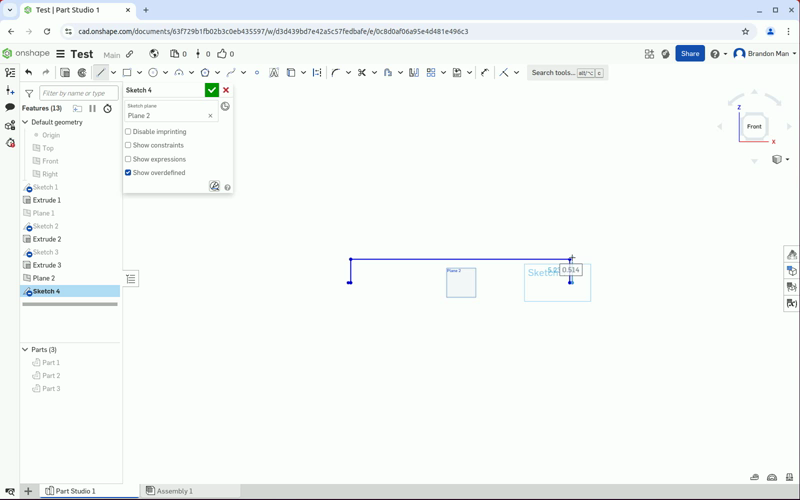
scroll(6)
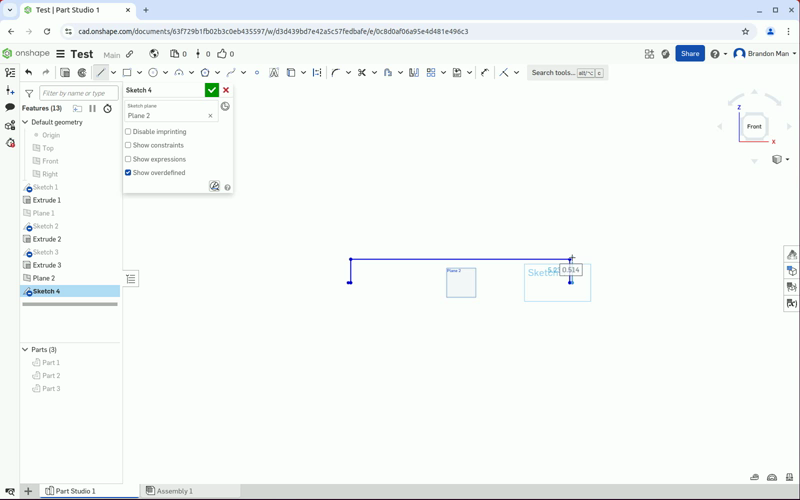
scroll(6)
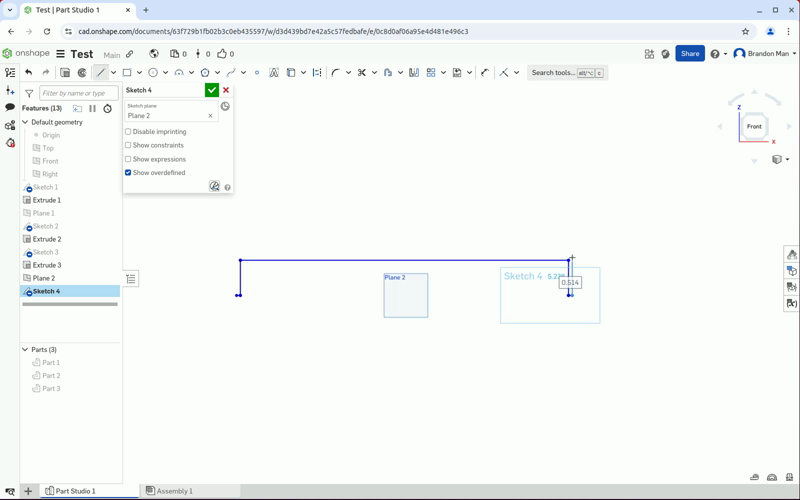
scroll(6)
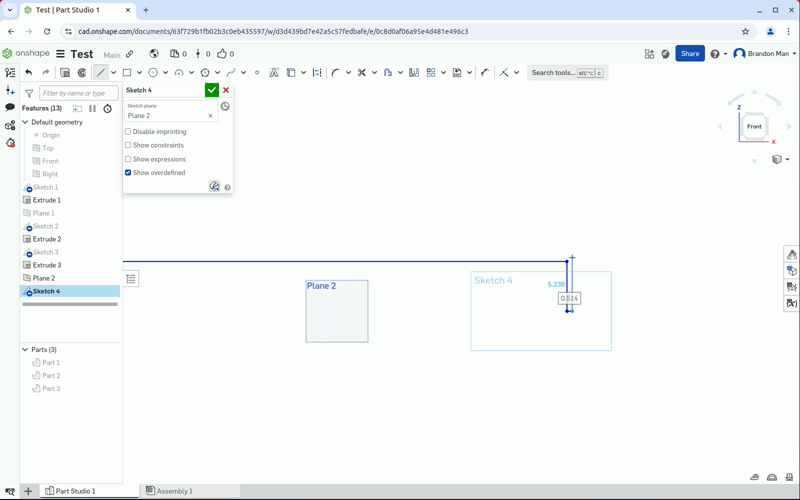
scroll(6)
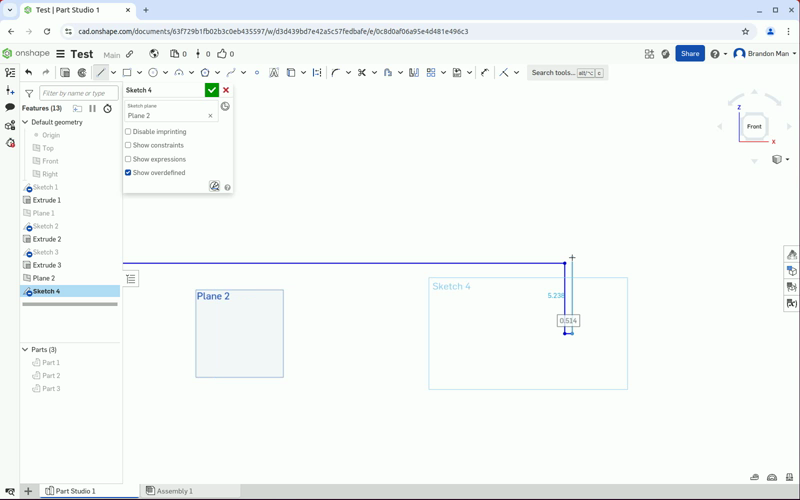
scroll(6)
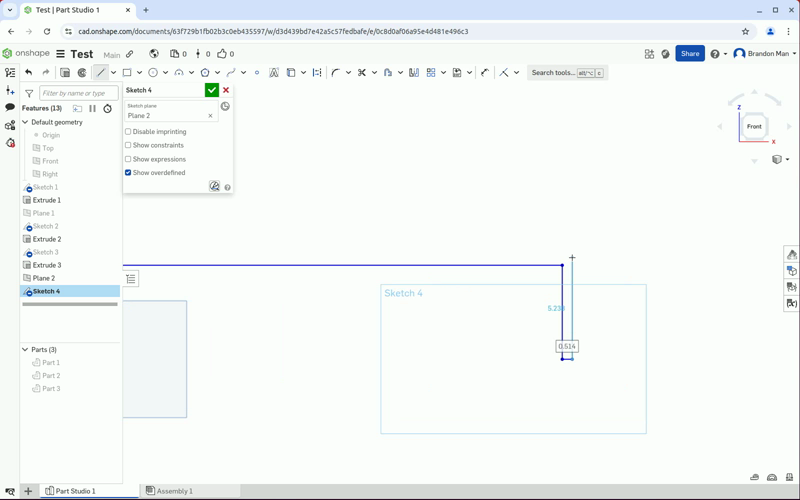
scroll(6)
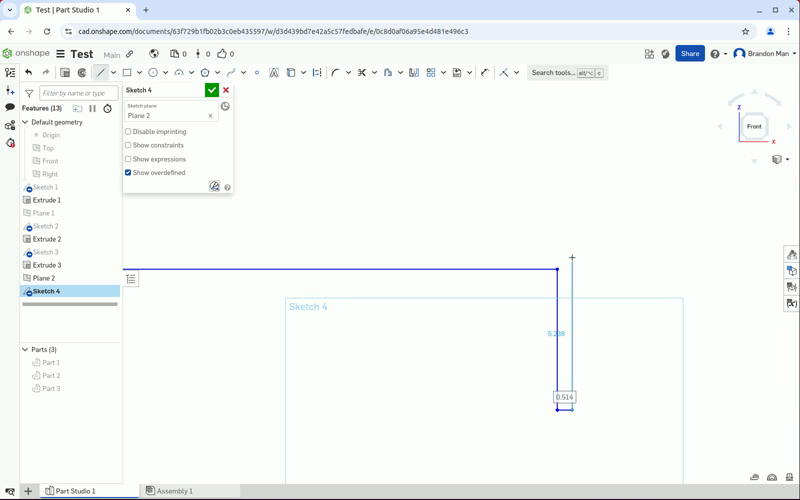
scroll(6)
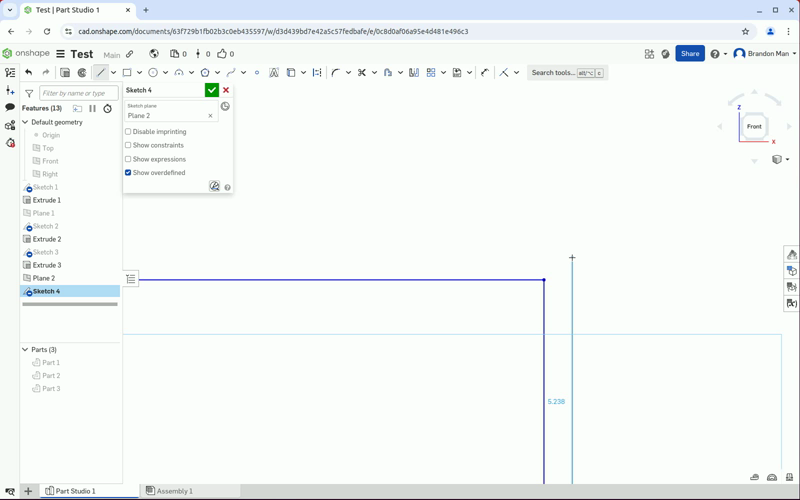
click(572, 257)
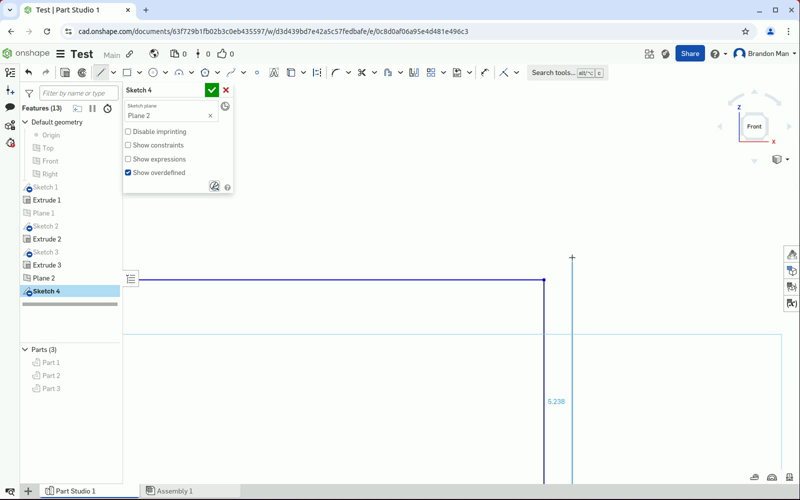
scroll(-6)
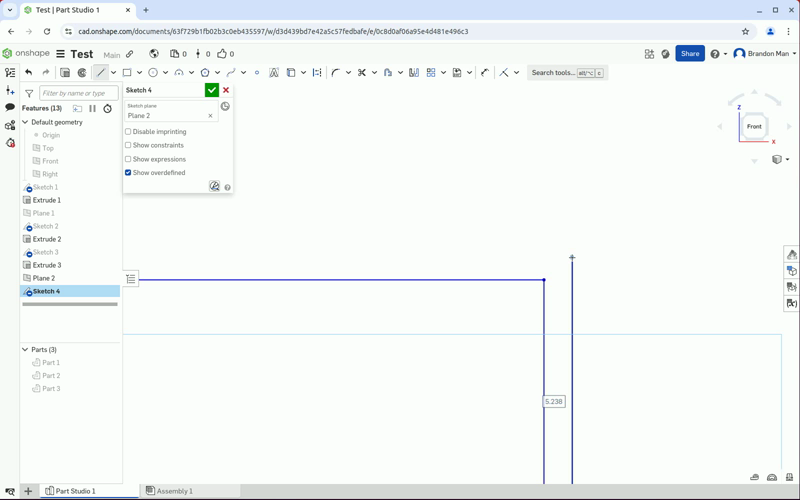
scroll(-6)
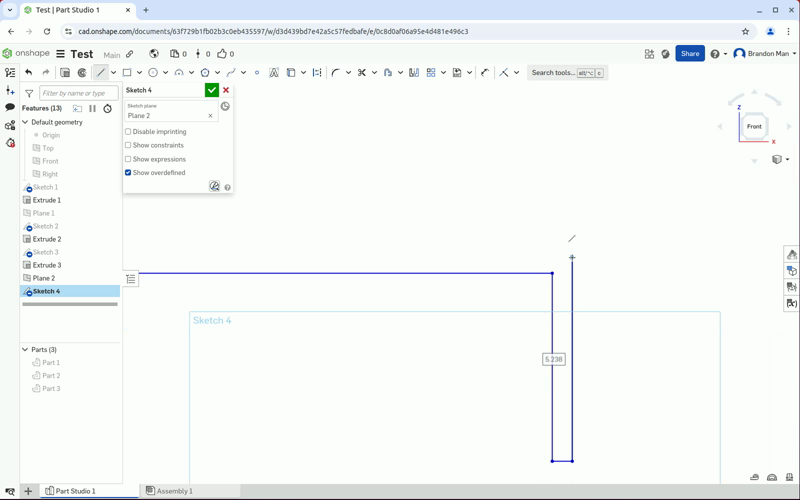
scroll(-6)
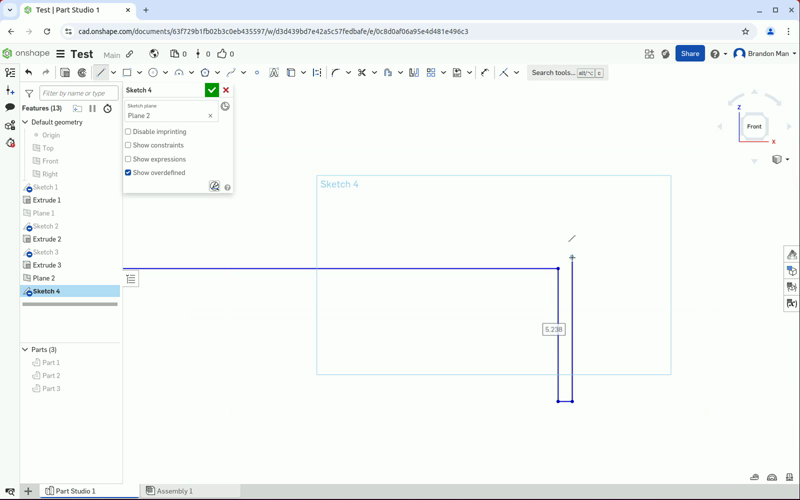
scroll(-6)
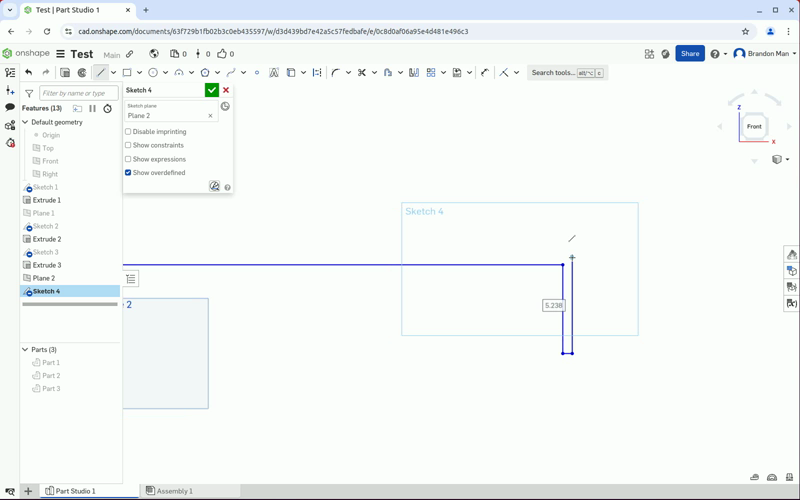
scroll(-6)
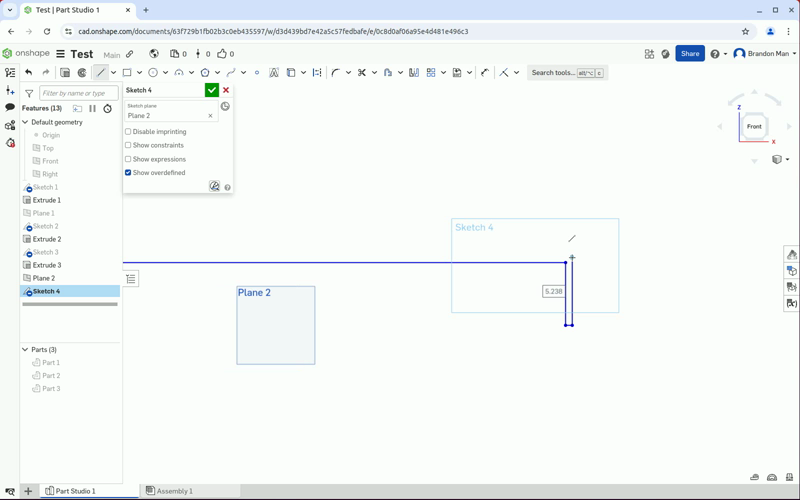
scroll(-6)
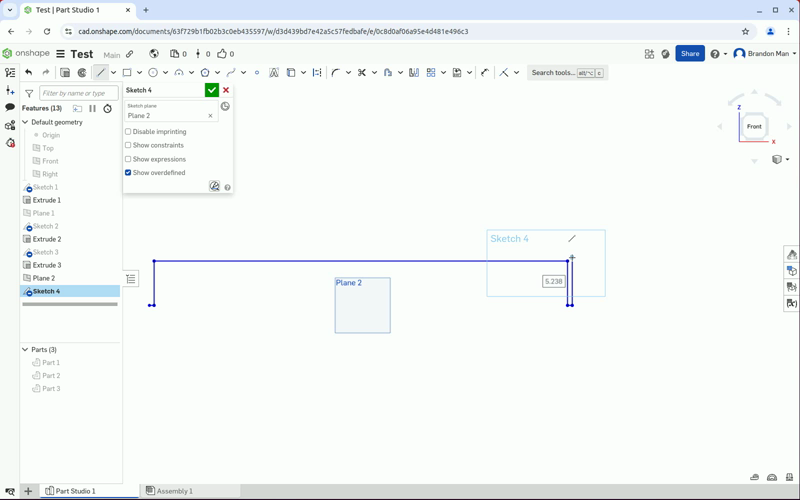
scroll(-6)
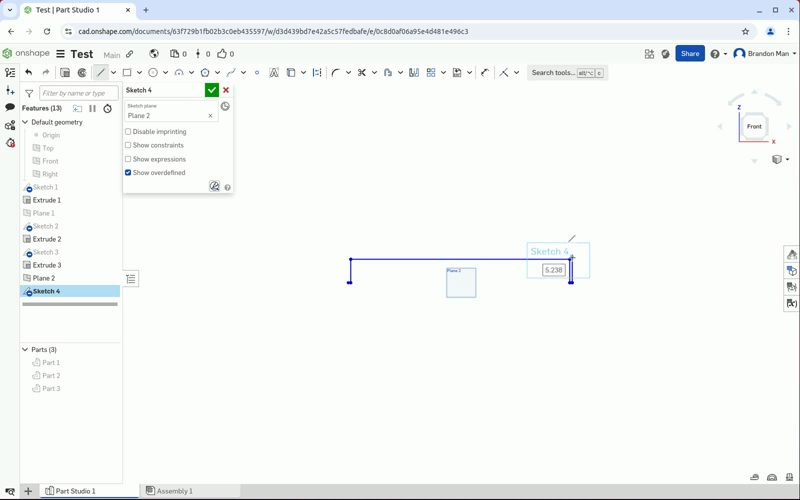
key_up(shift)
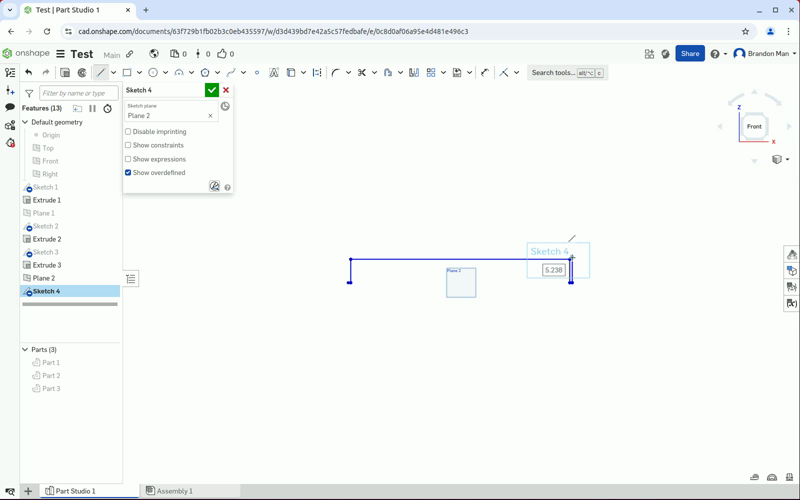
key_down(shift)
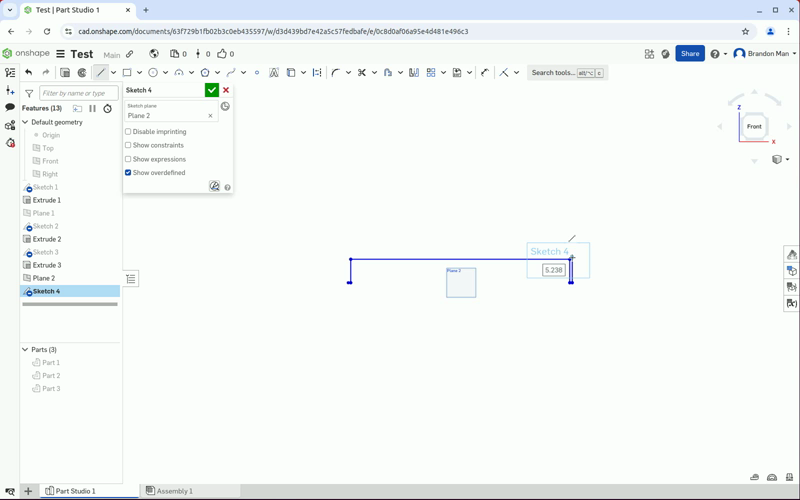
mouse_move(348, 257)
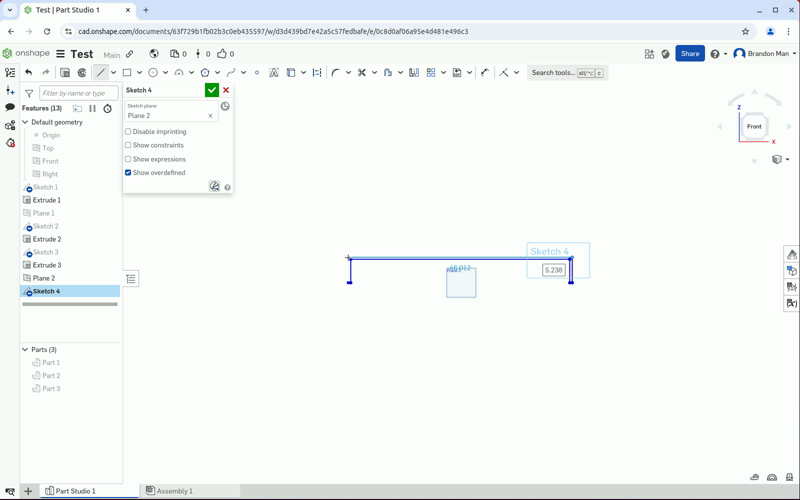
scroll(6)
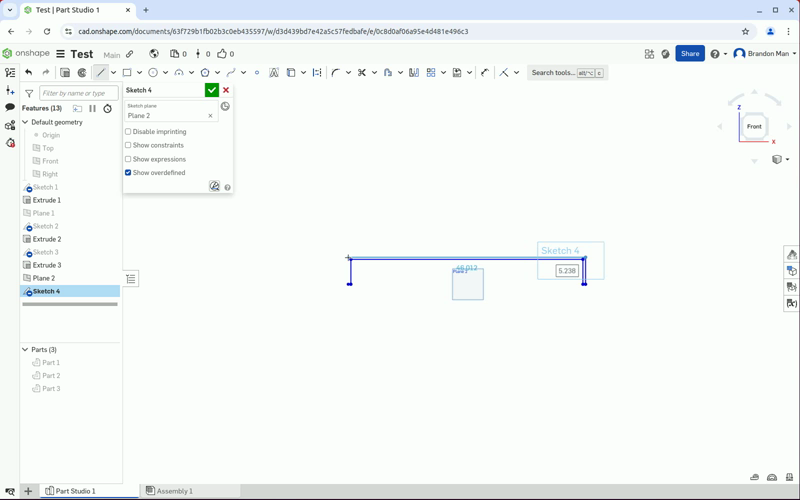
scroll(6)
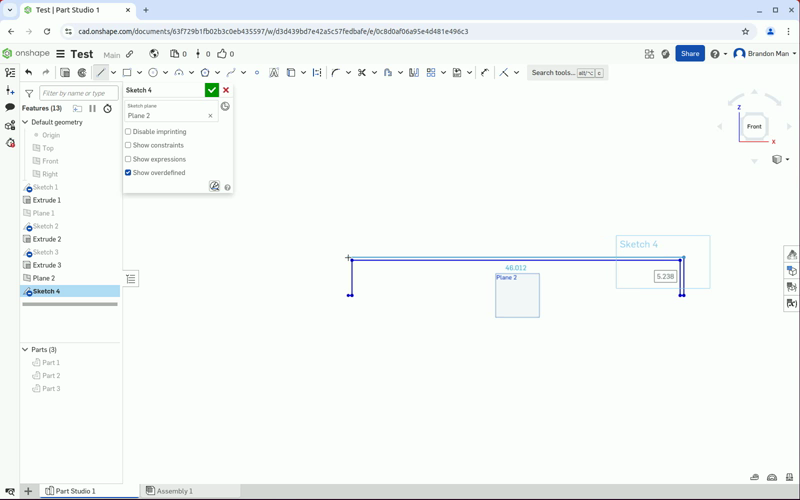
scroll(6)
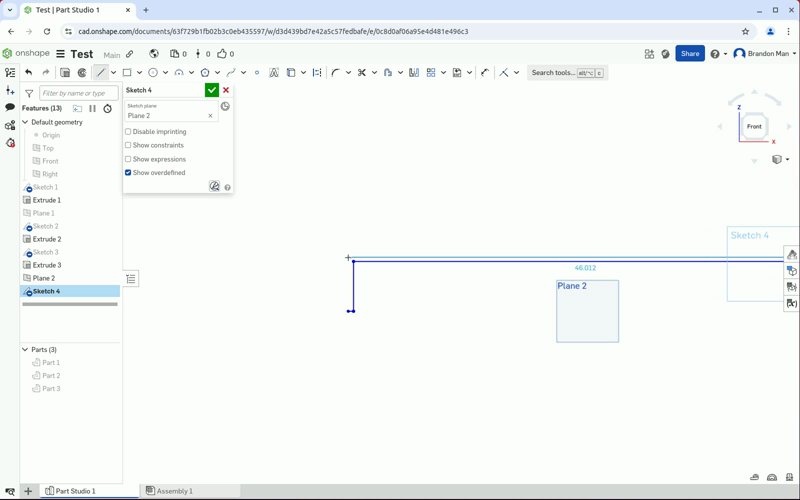
scroll(6)
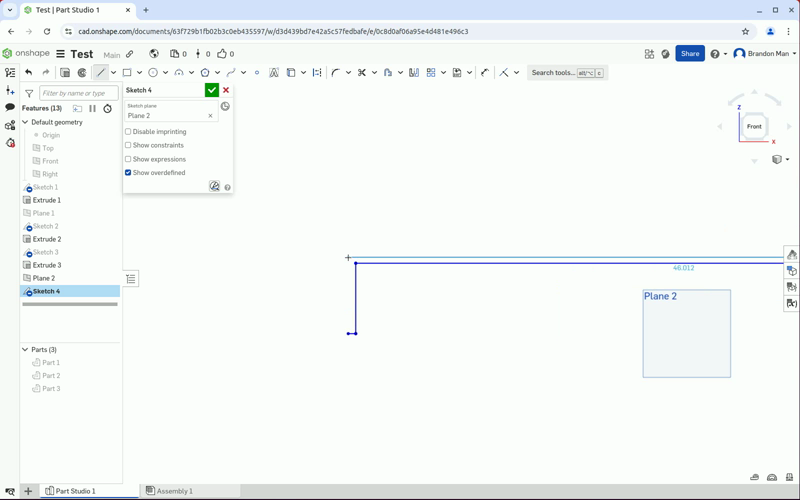
scroll(6)
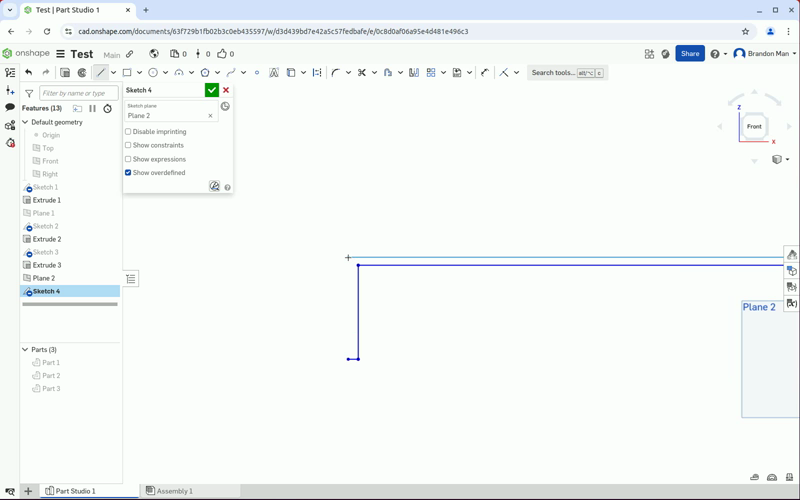
scroll(6)
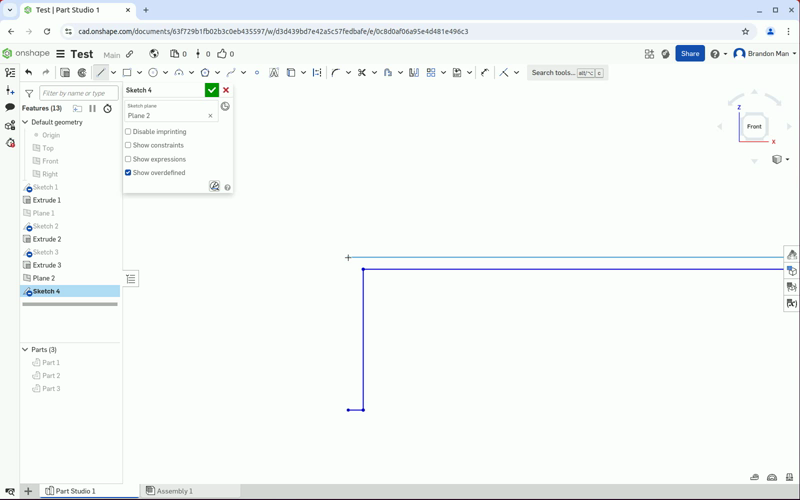
scroll(6)
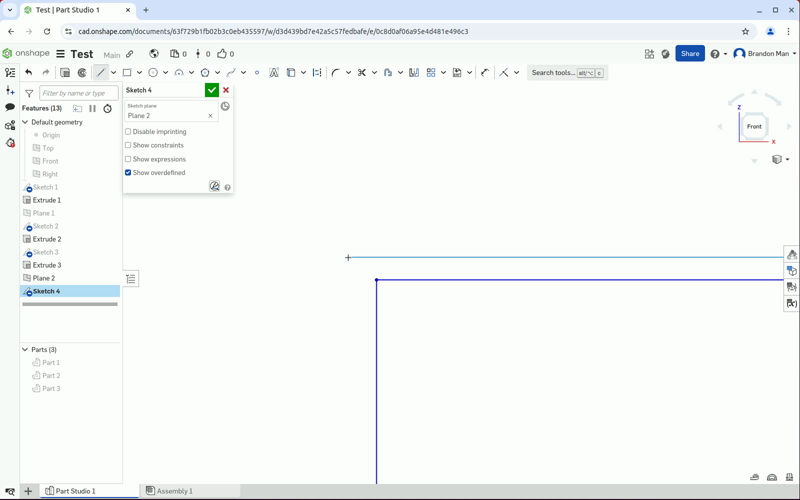
click(348, 257)
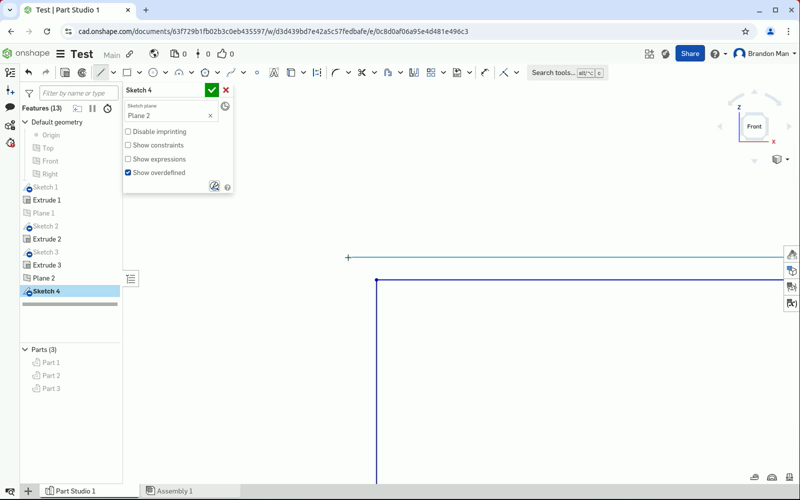
scroll(-6)
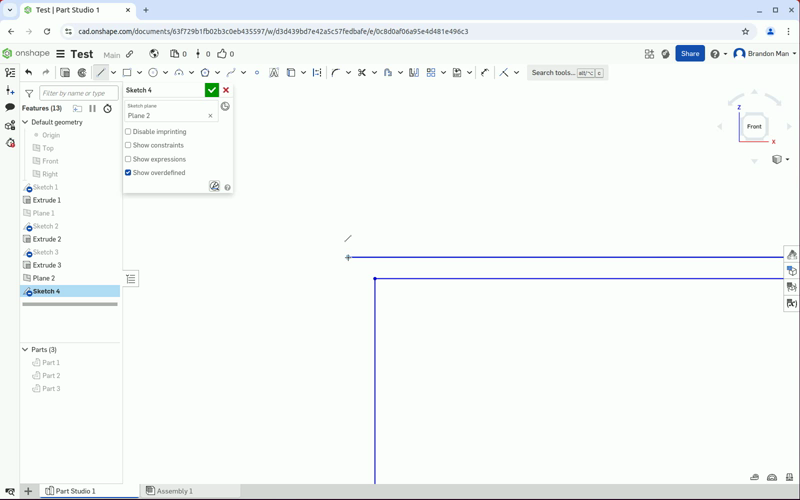
scroll(-6)
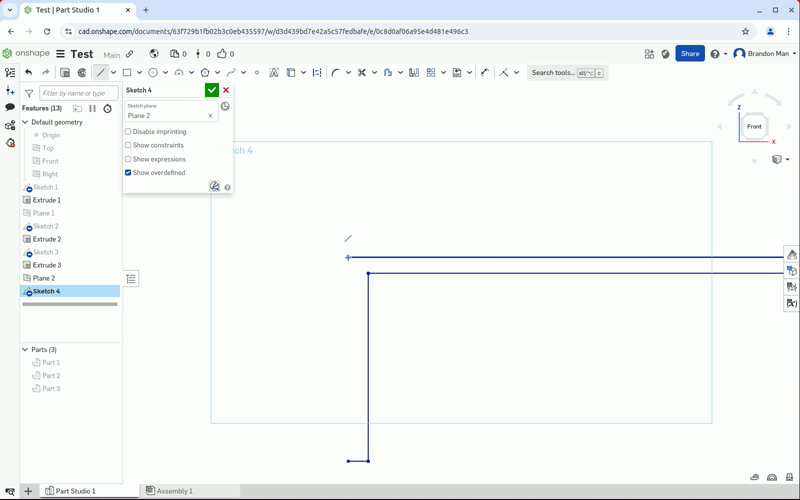
scroll(-6)
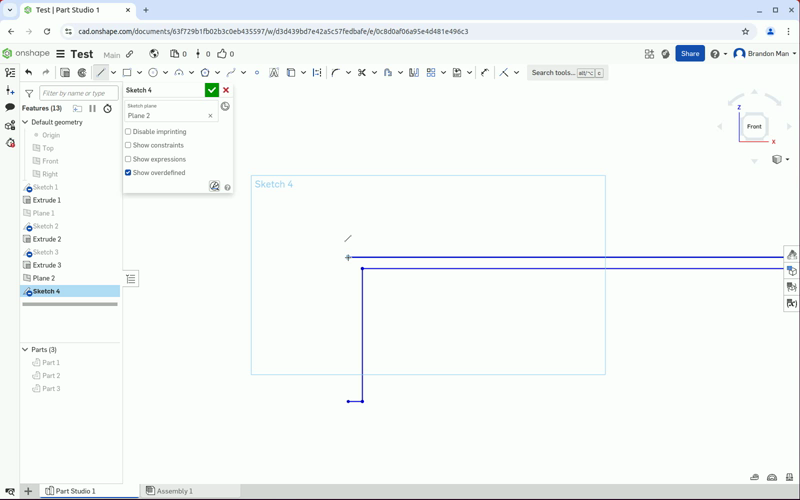
scroll(-6)
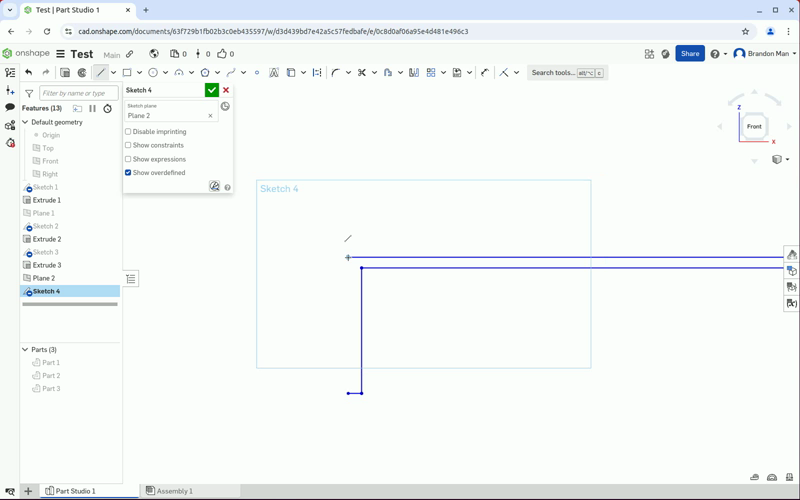
scroll(-6)
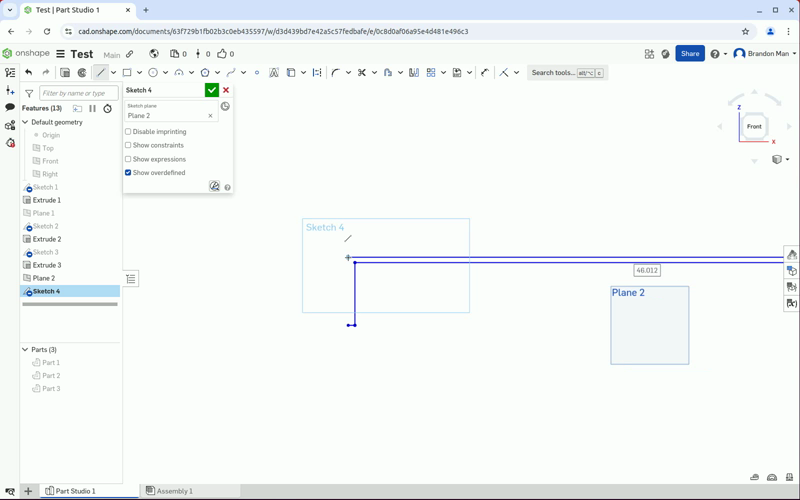
scroll(-6)
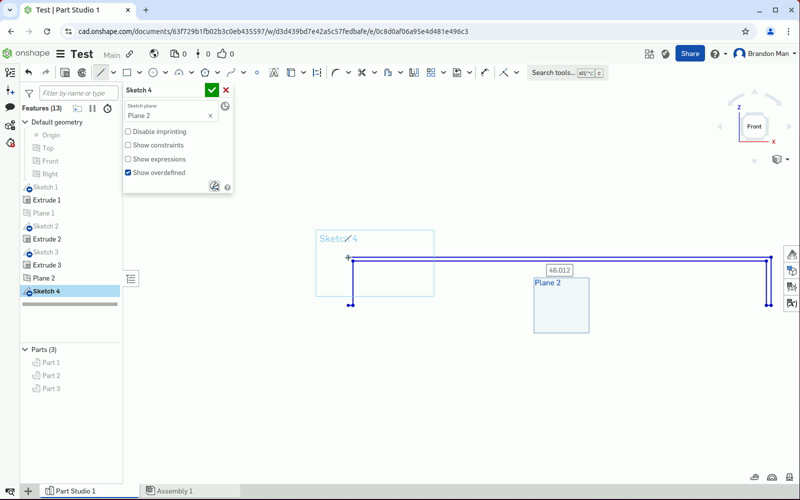
scroll(-6)
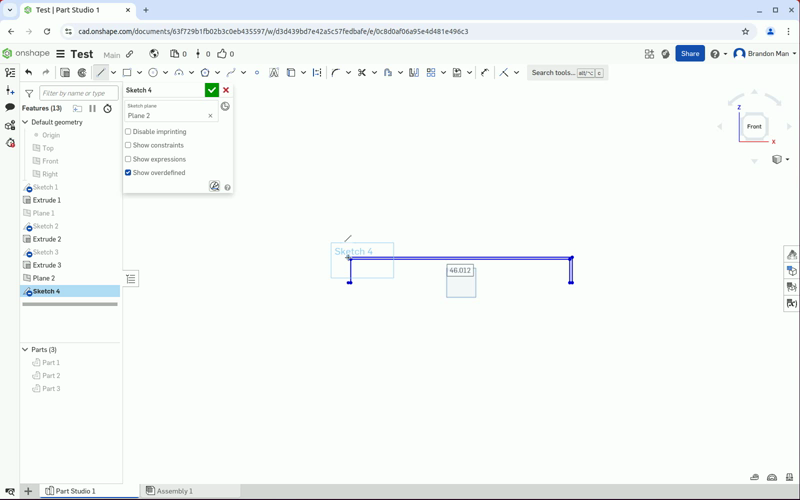
key_up(shift)
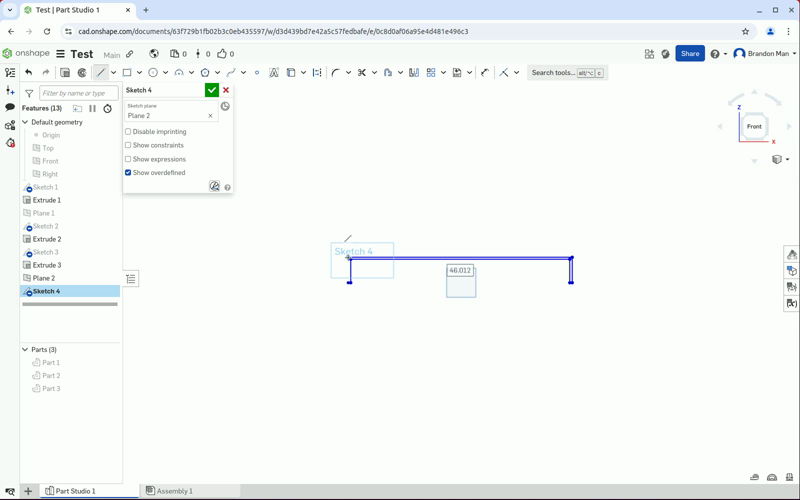
mouse_move(378, 257)
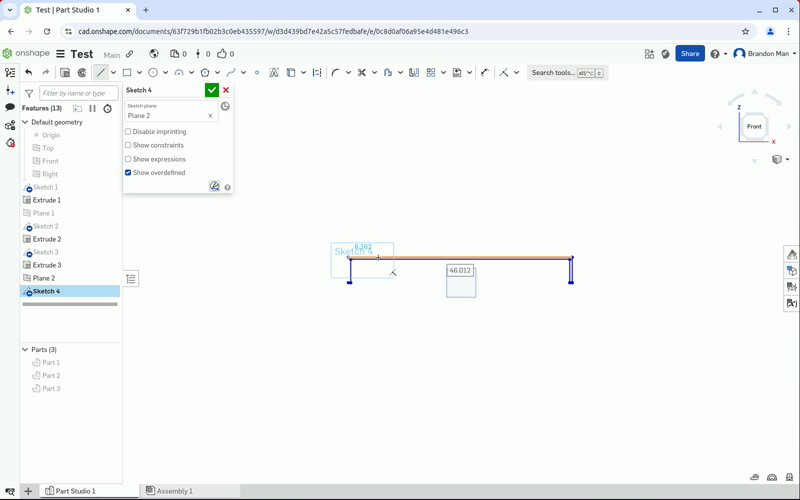
key_down(shift)
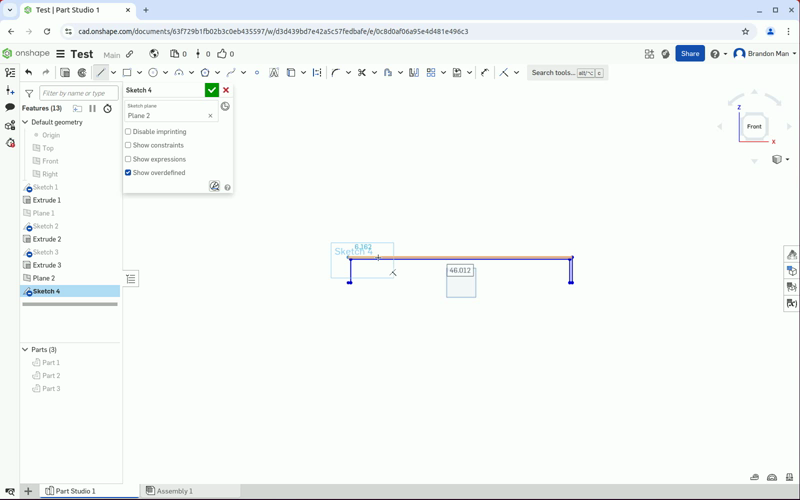
mouse_move(348, 282)
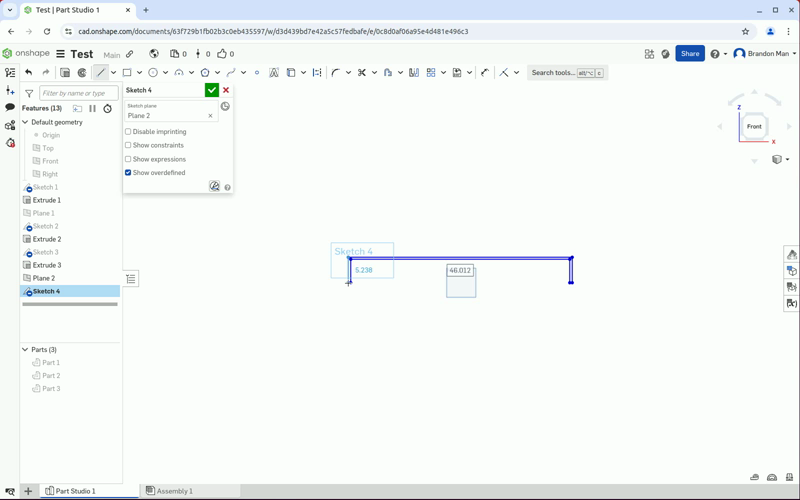
scroll(6)
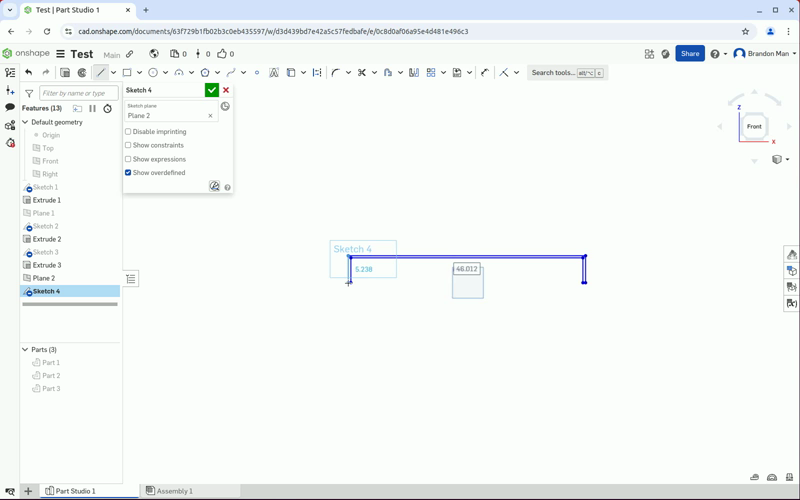
scroll(6)
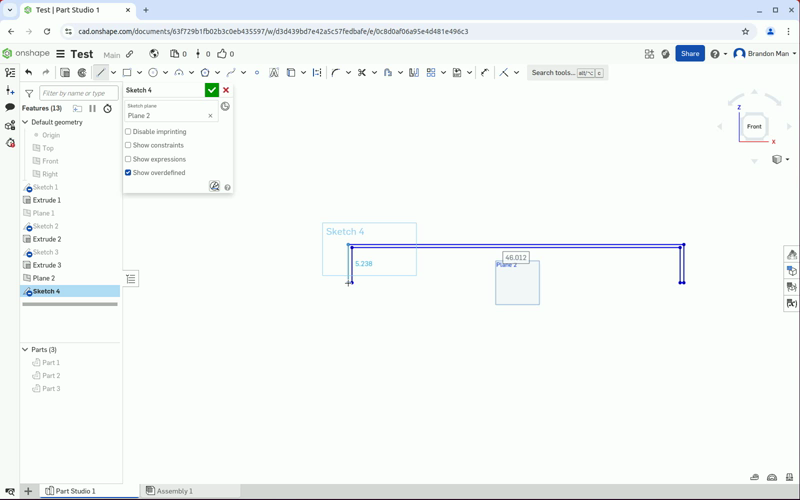
scroll(6)
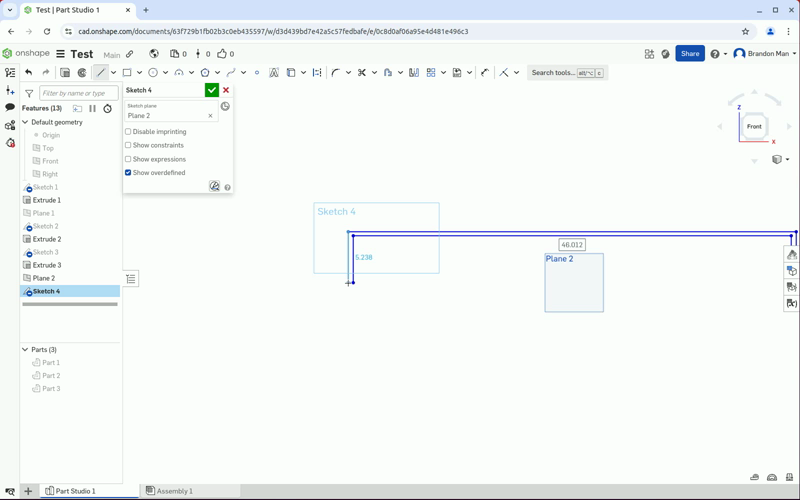
scroll(6)
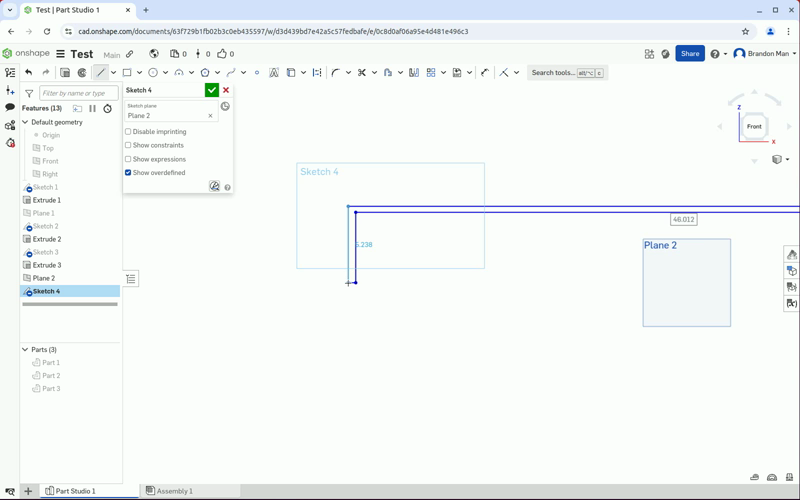
scroll(6)
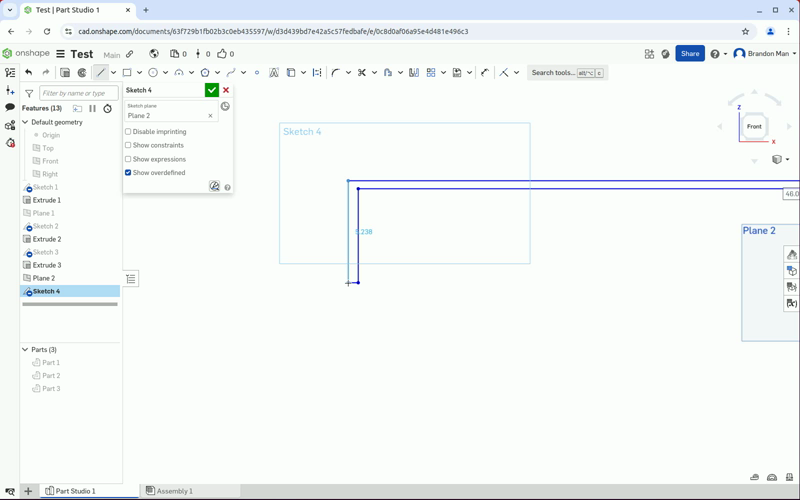
scroll(6)
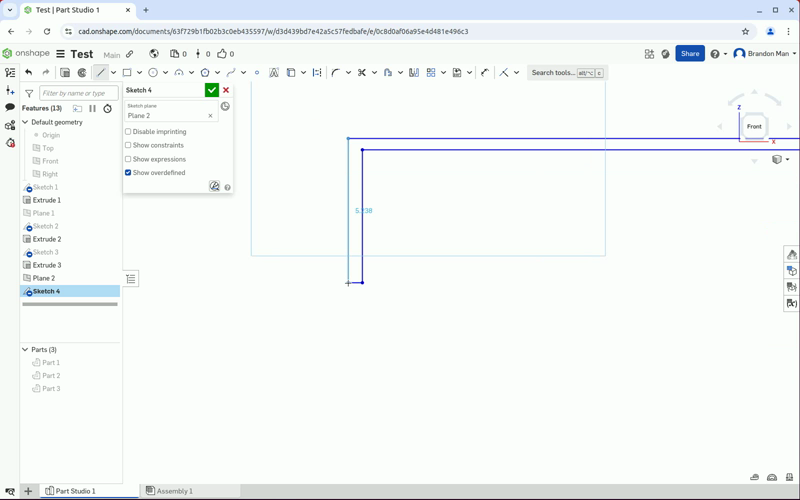
scroll(6)
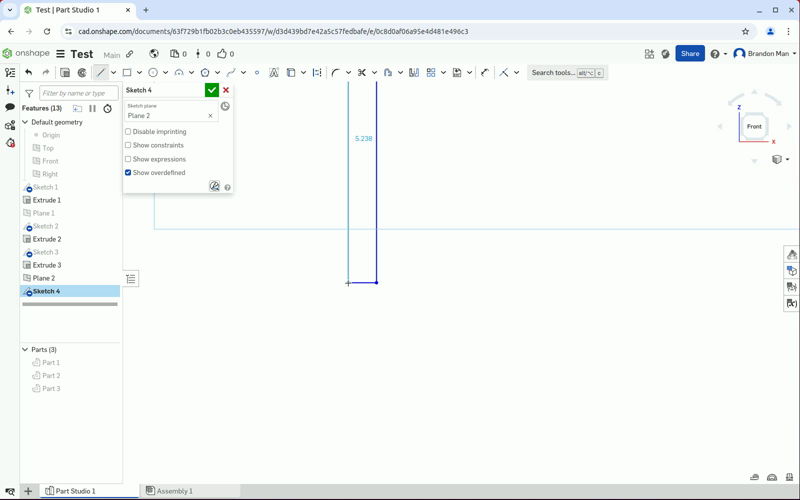
key_up(shift)
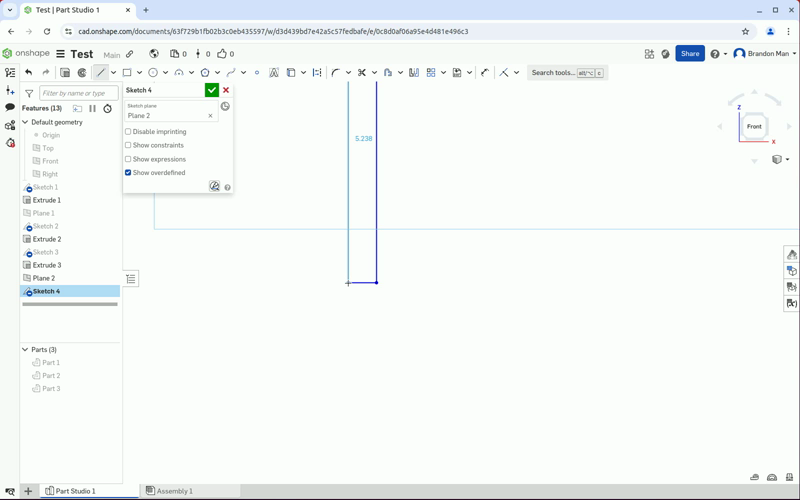
click(348, 282)
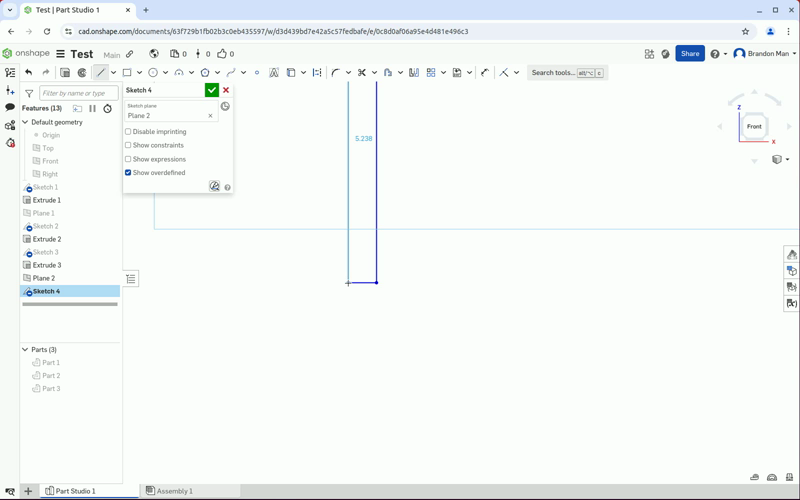
scroll(-6)
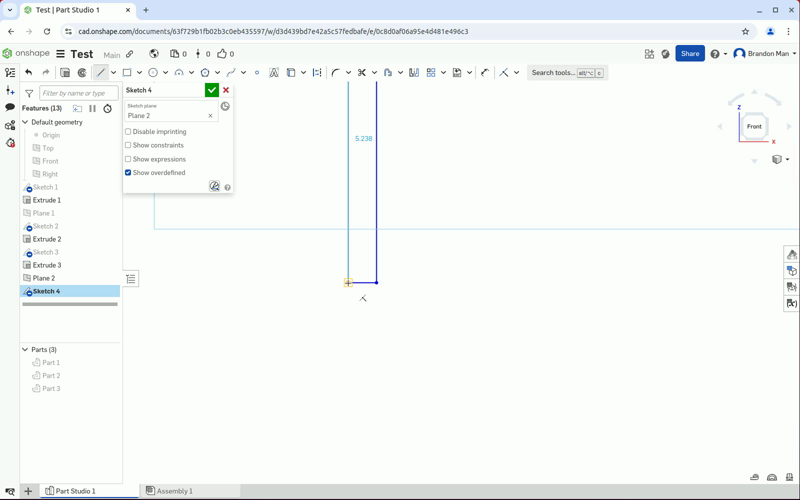
scroll(-6)
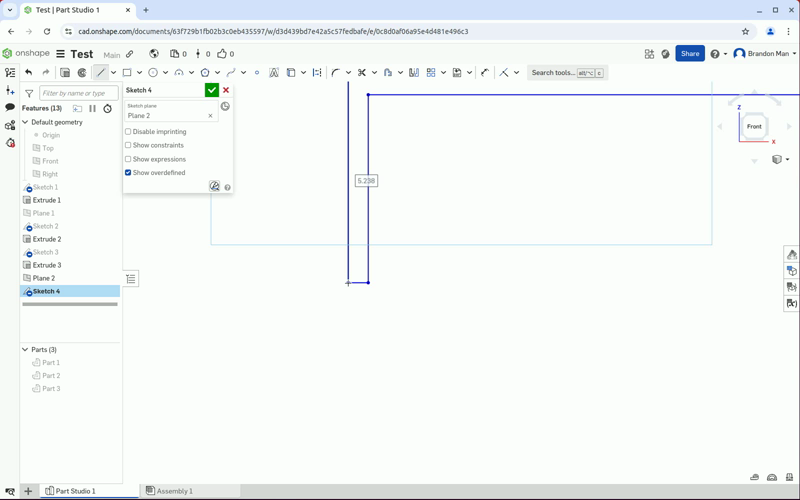
scroll(-6)
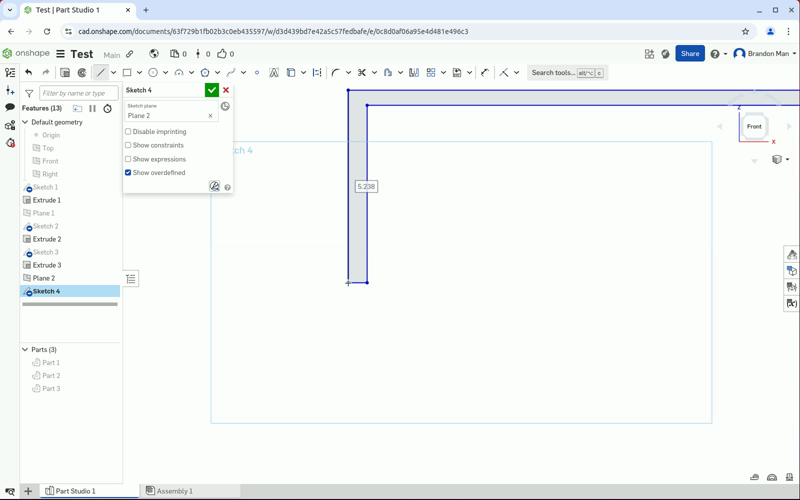
scroll(-6)
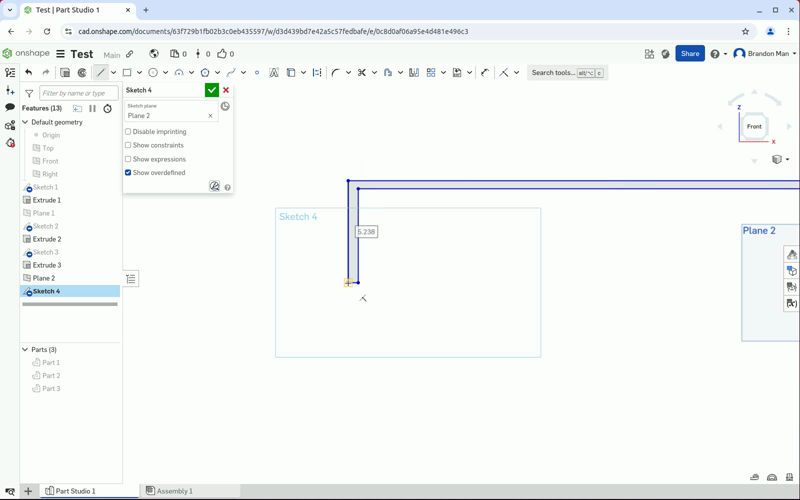
scroll(-6)
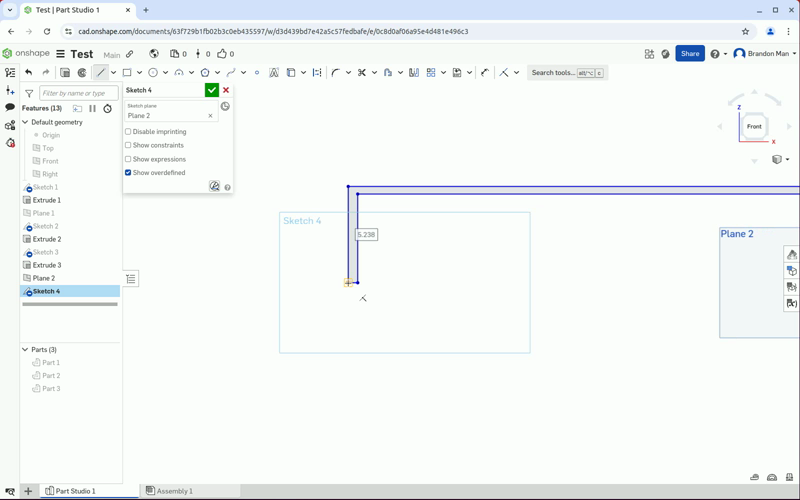
scroll(-6)
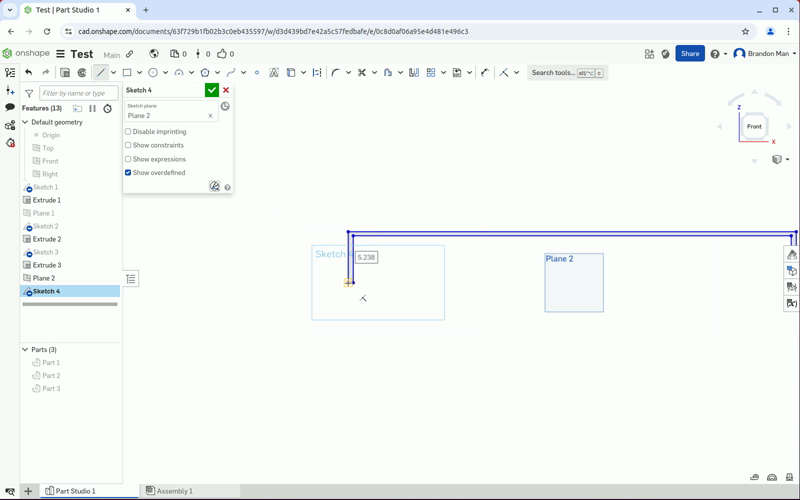
scroll(-6)
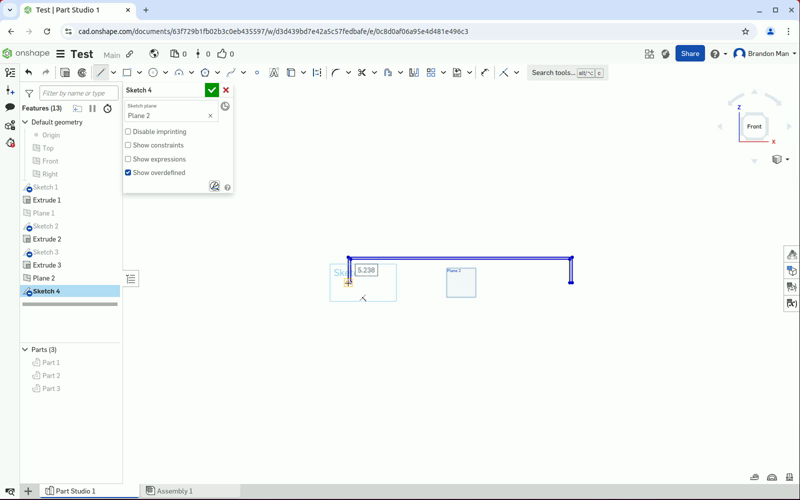
key(esc)
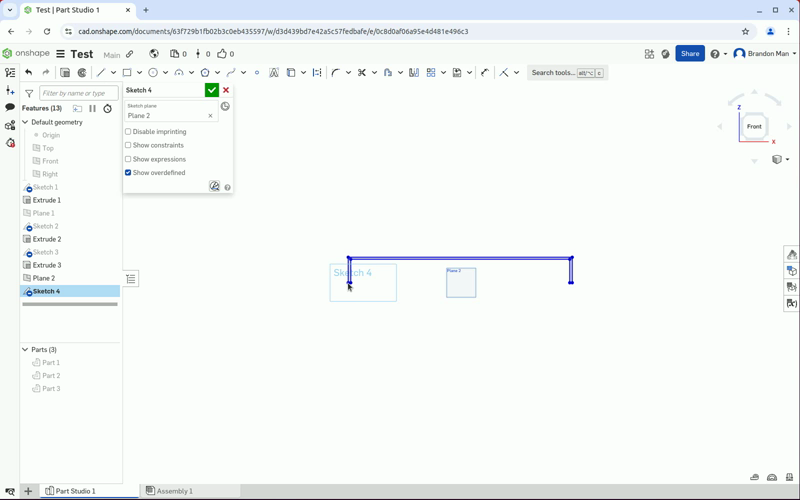
mouse_move(504, 258)
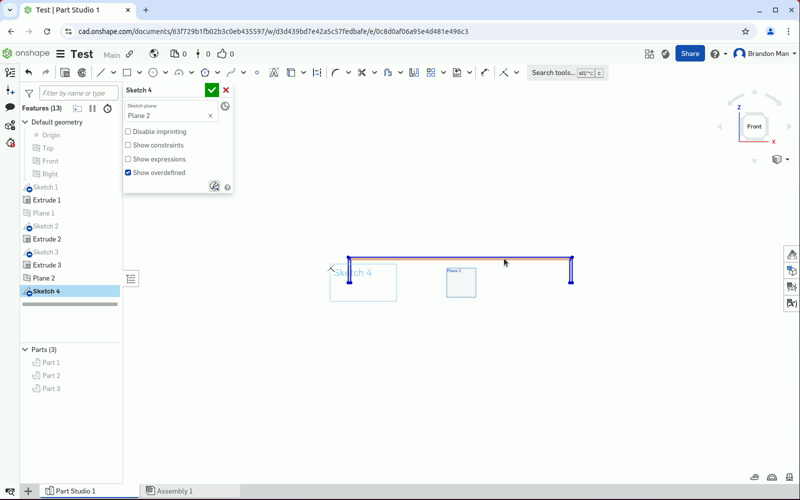
scroll(6)
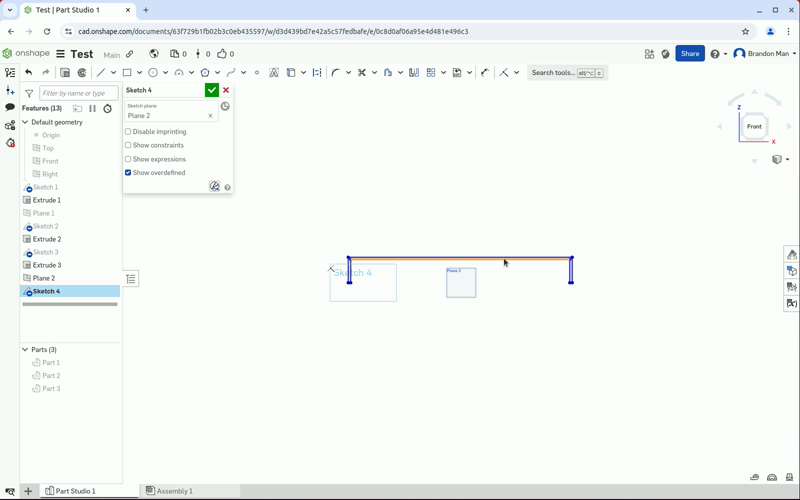
scroll(6)
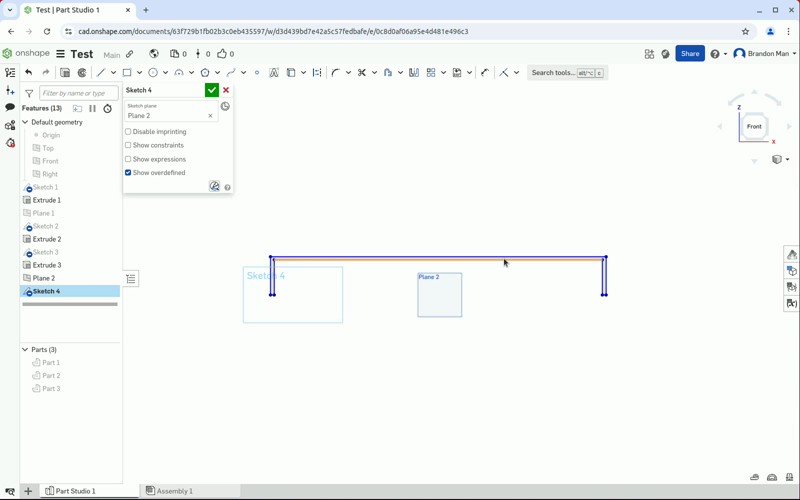
scroll(6)
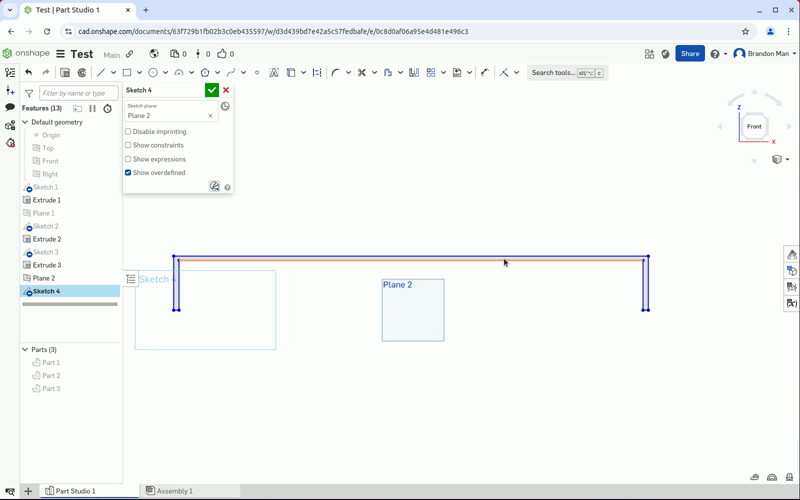
scroll(6)
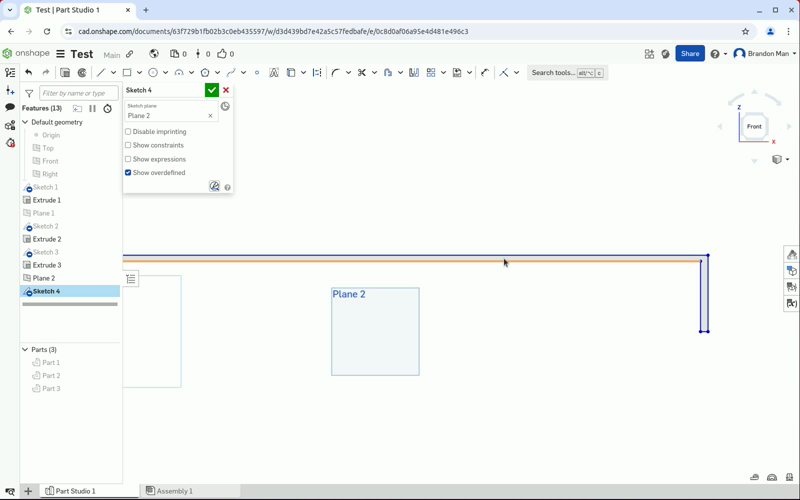
scroll(6)
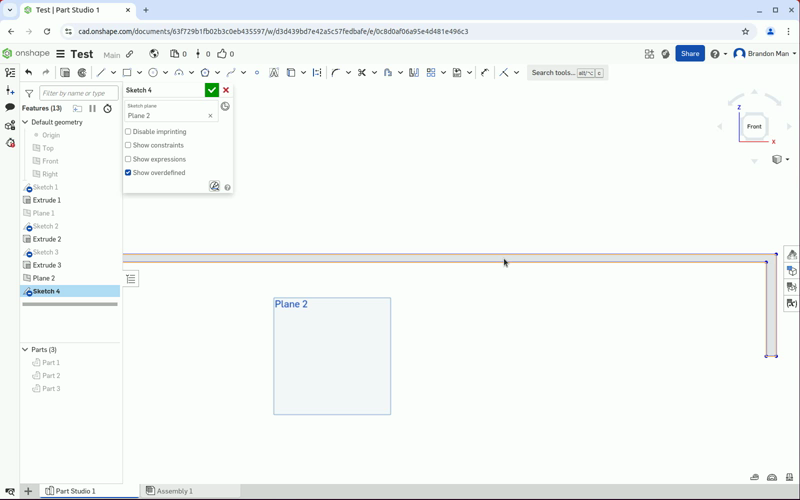
scroll(6)
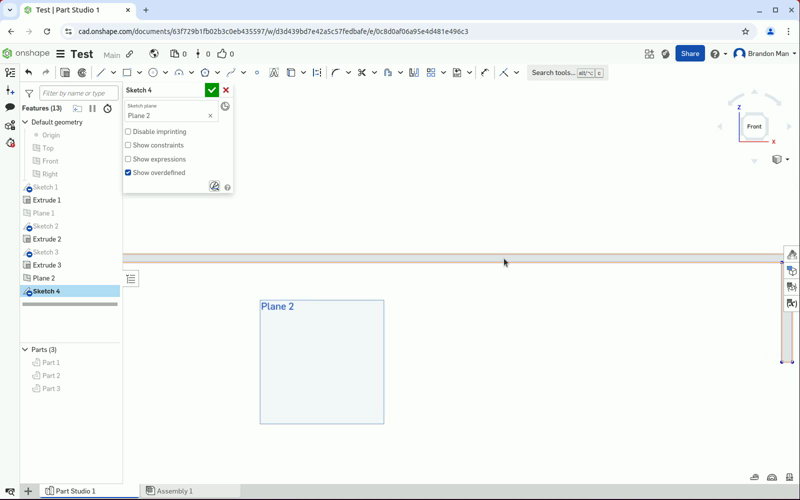
scroll(6)
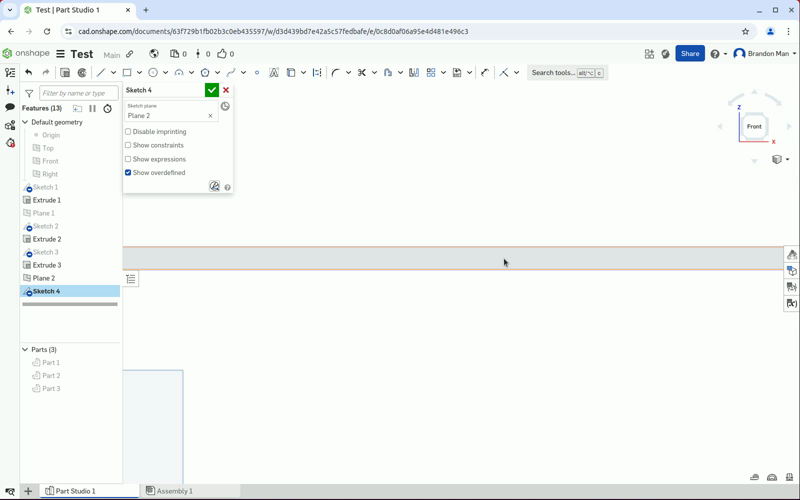
click(504, 258)
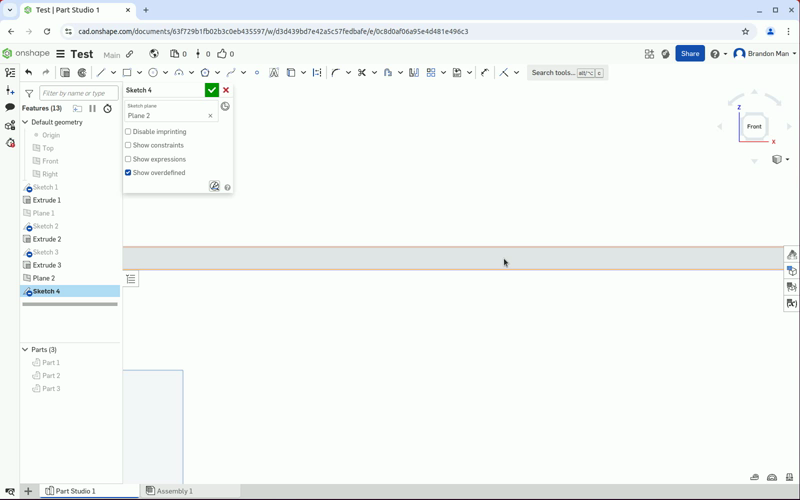
scroll(-6)
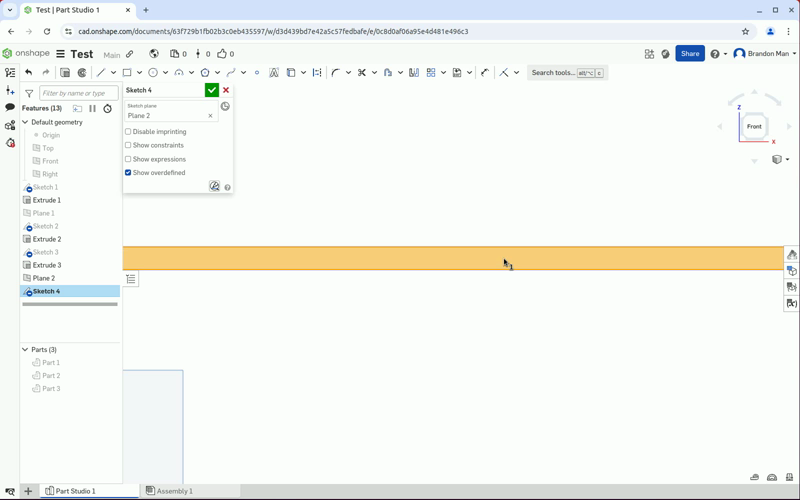
scroll(-6)
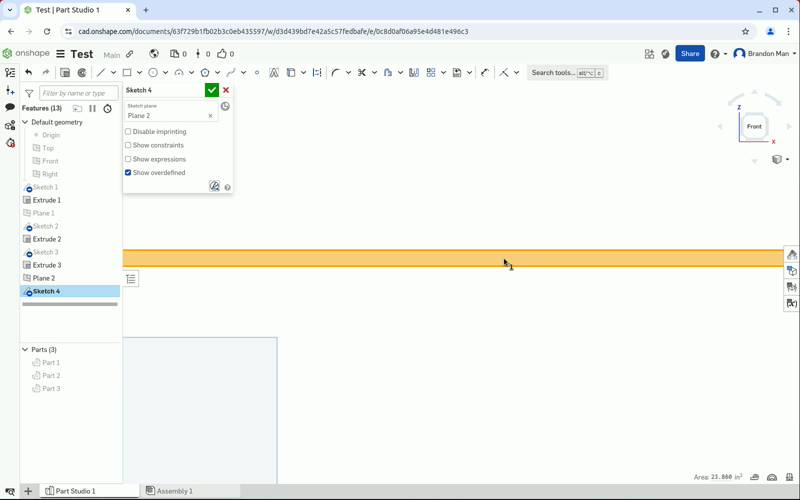
scroll(-6)
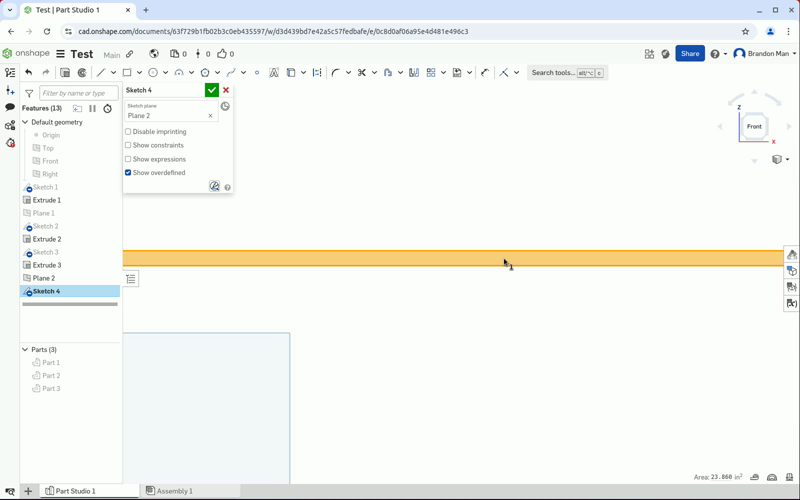
scroll(-6)
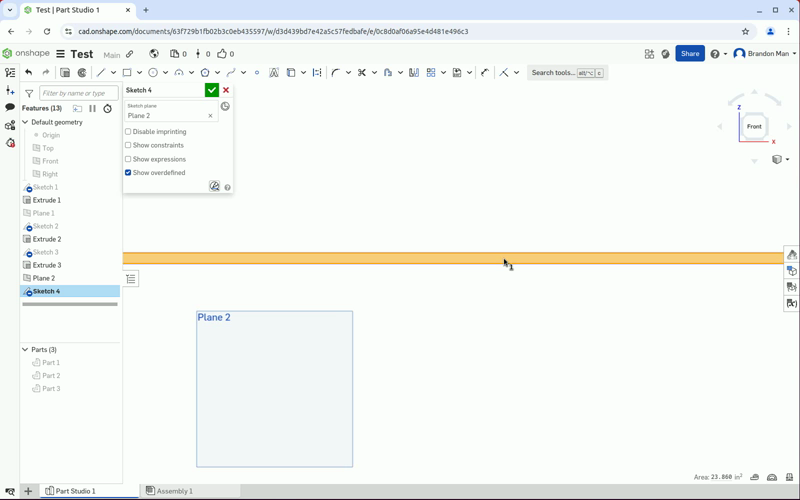
scroll(-6)
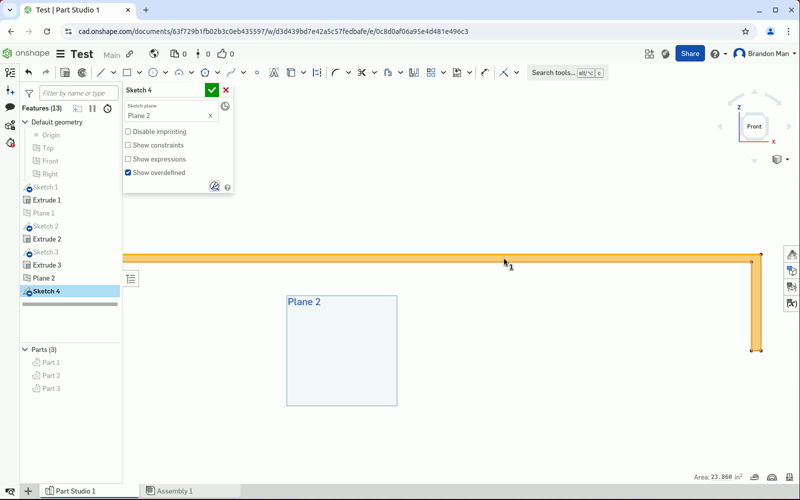
scroll(-6)
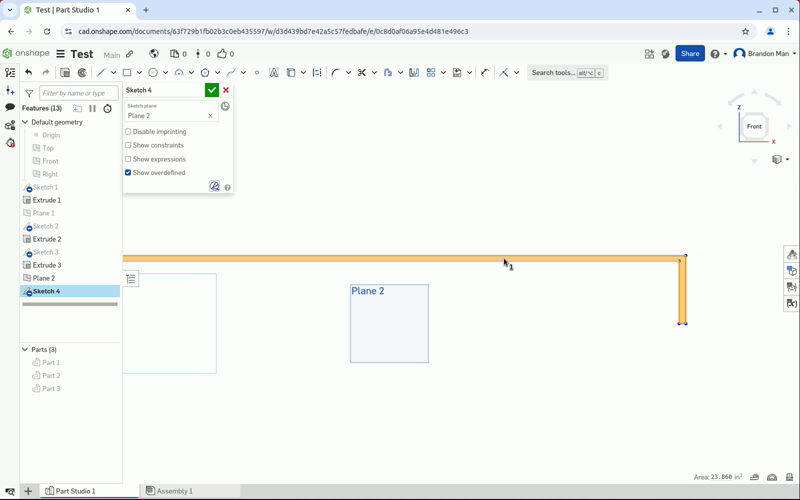
scroll(-6)
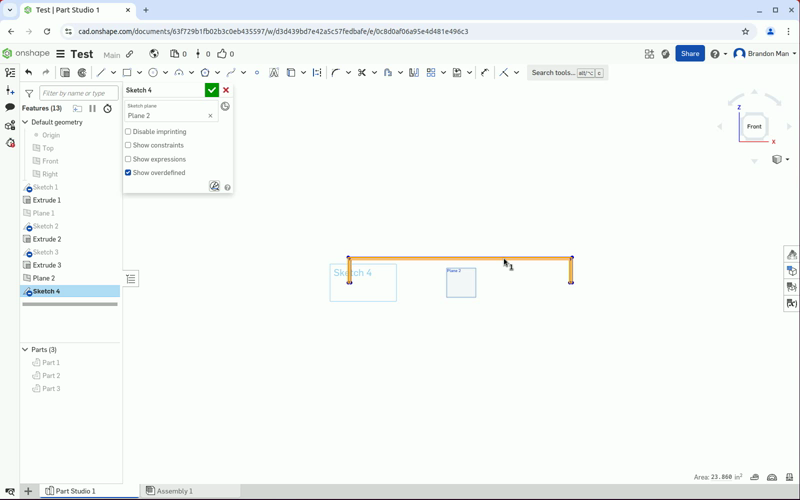
mouse_move(73, 352)
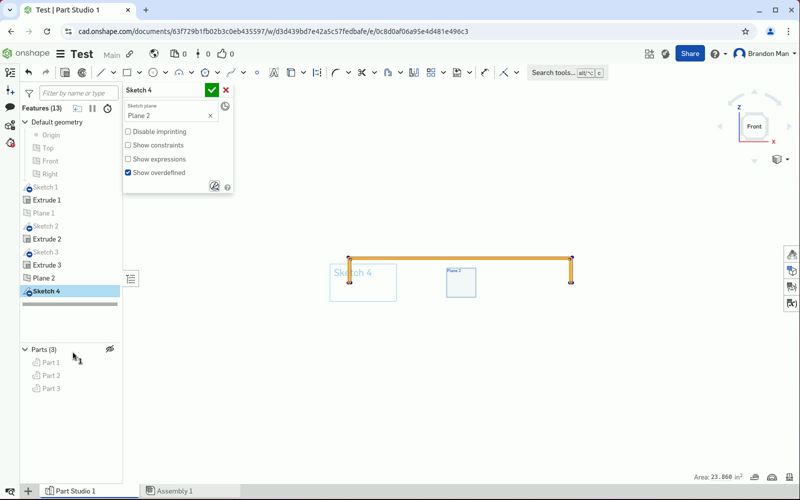
key(shift+y)
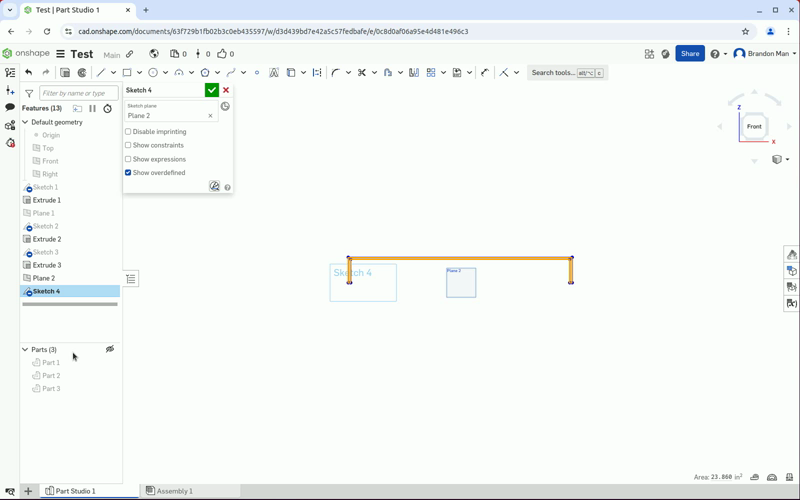
key(shift+e)
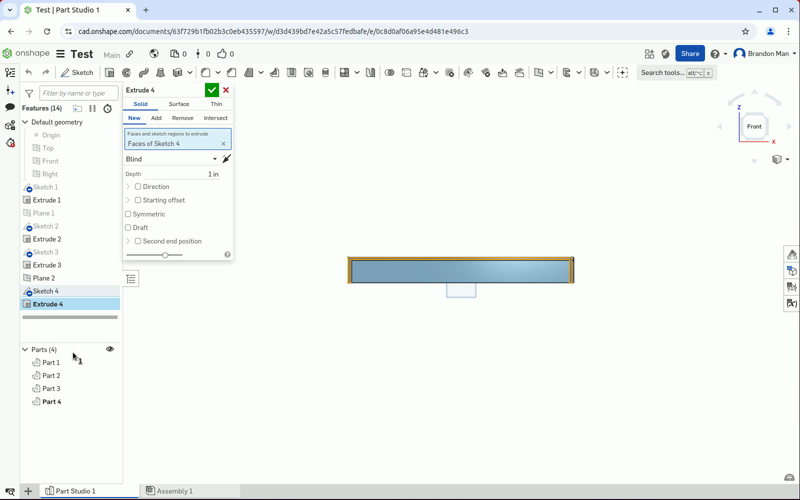
mouse_move(143, 106)
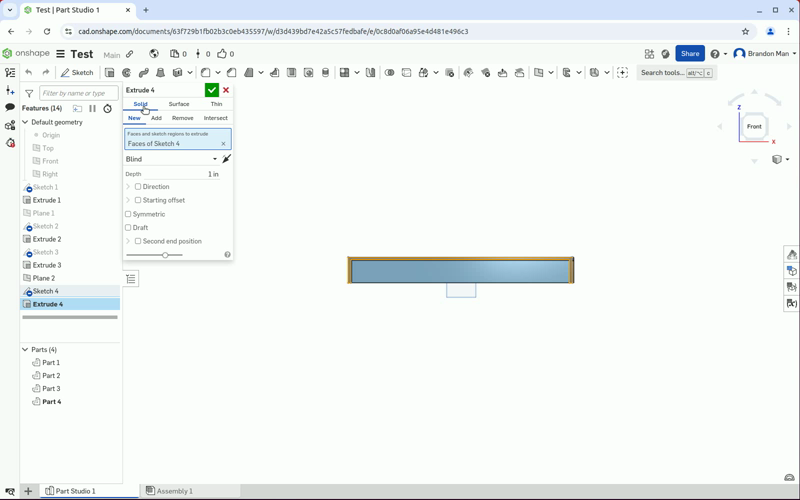
click(143, 106)
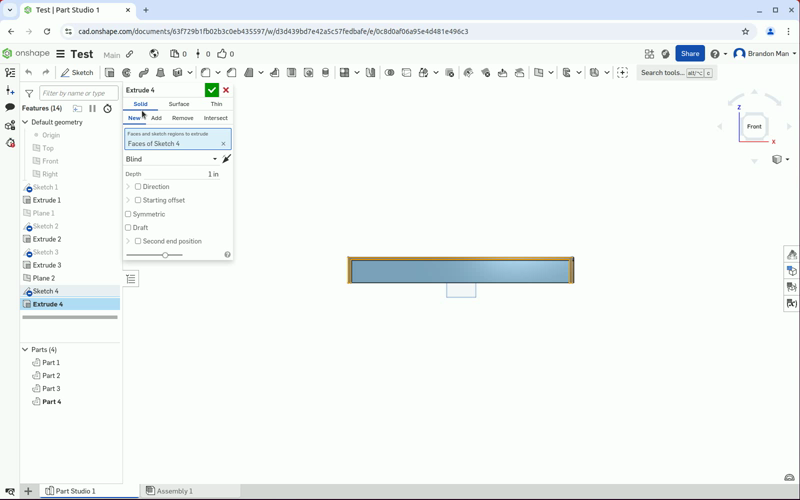
mouse_move(137, 120)
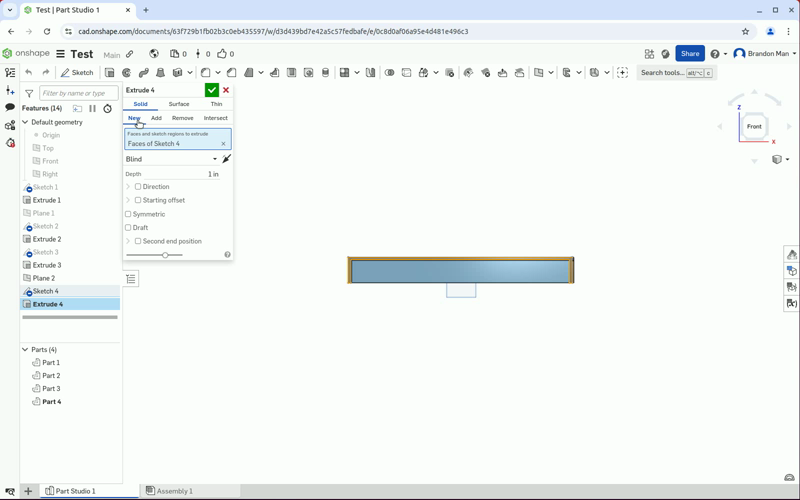
click(137, 120)
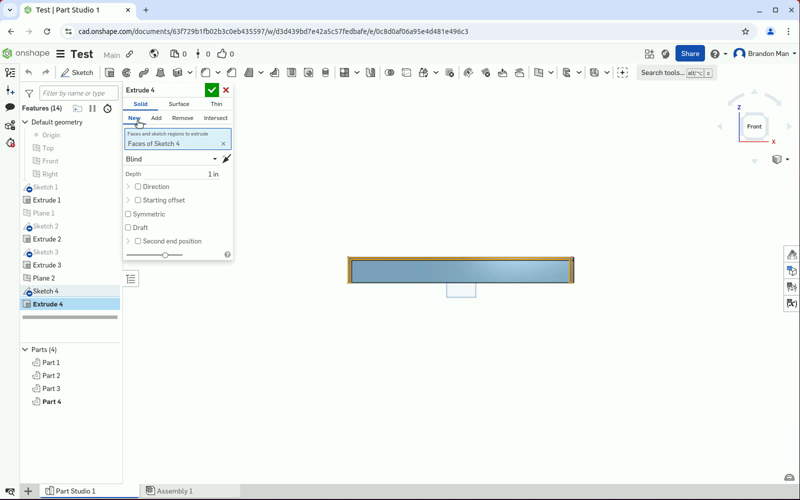
key(tab, 4)
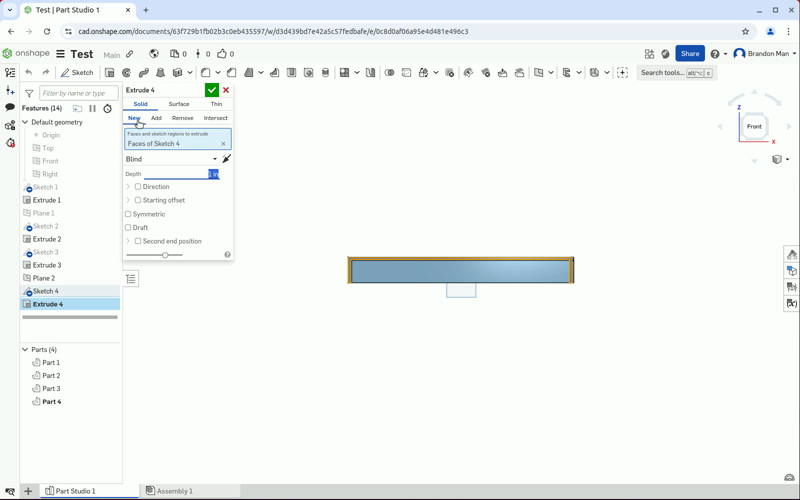
text(0.722)
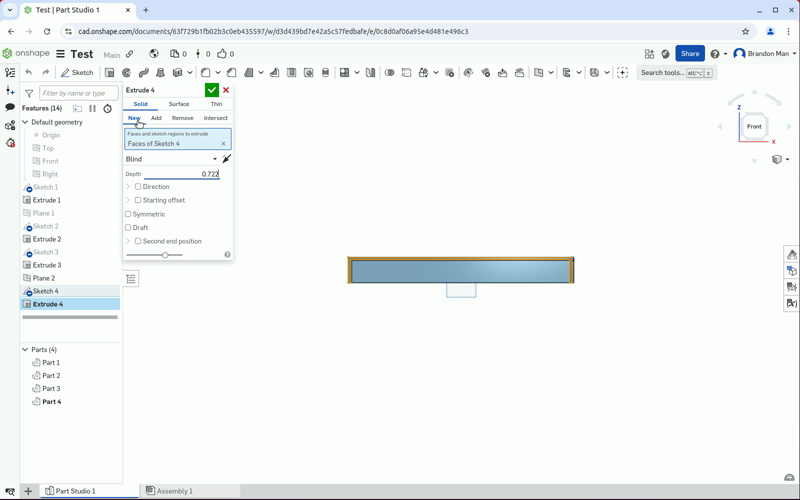
key(enter)
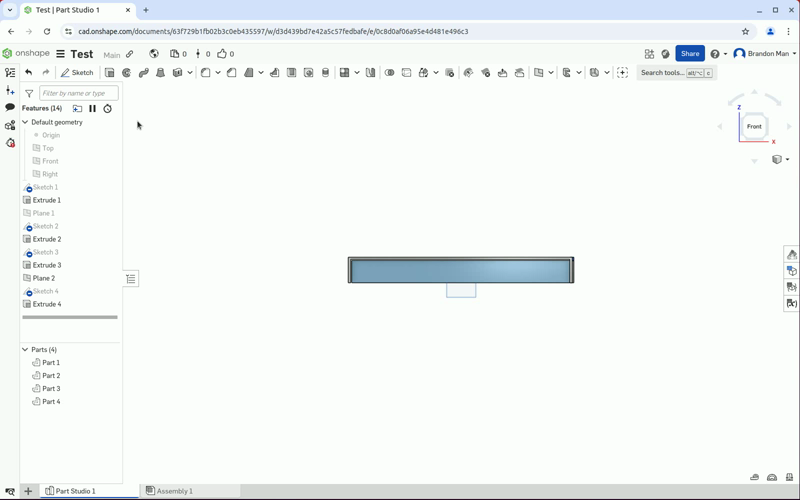
key(shift+h)
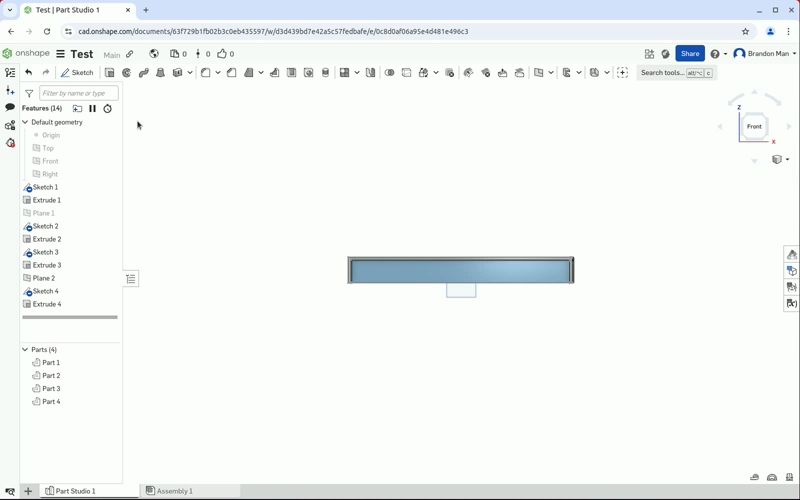
key(shift+h)
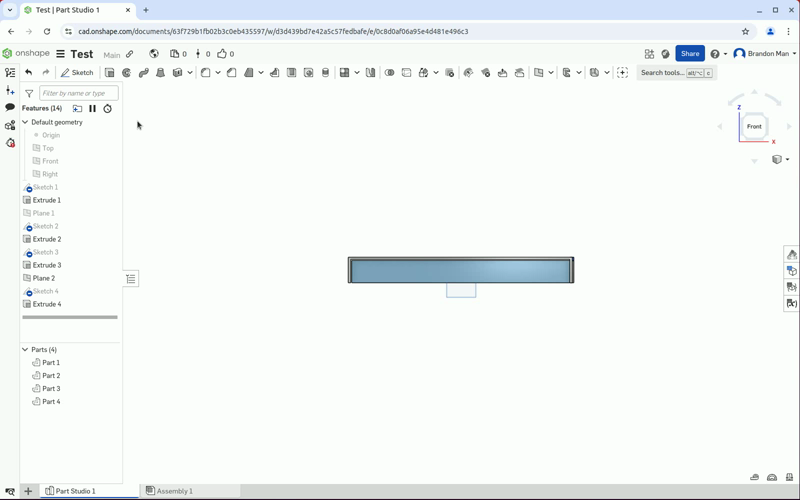
mouse_move(73, 189)
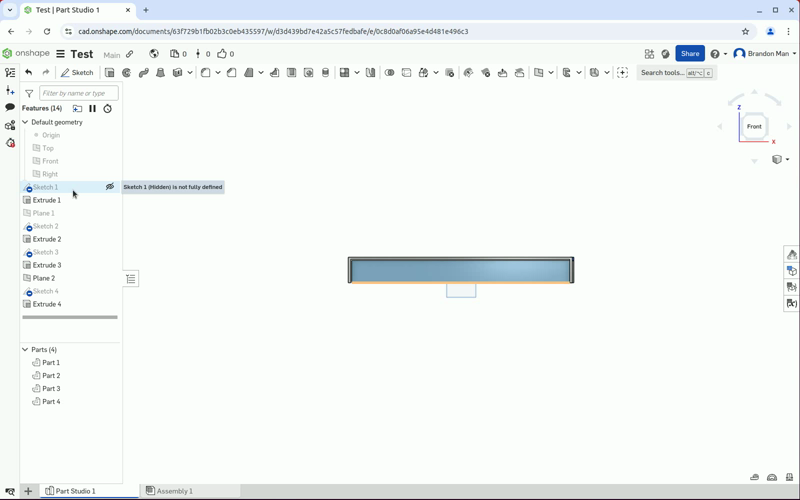
click(73, 189)
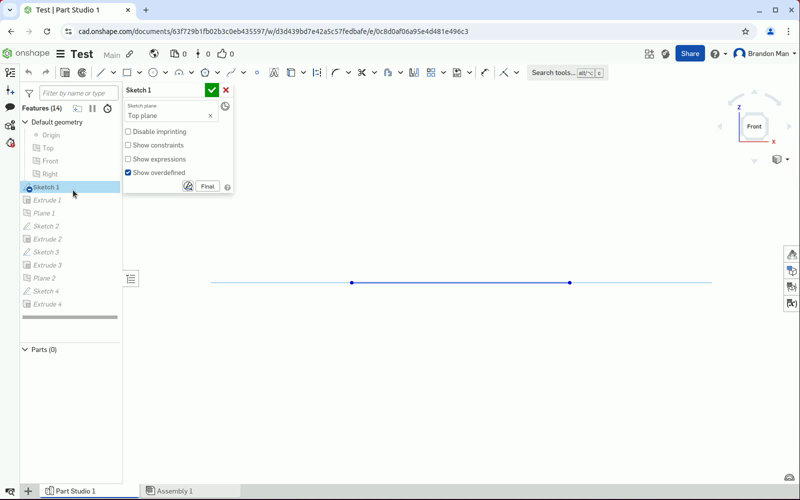
mouse_move(229, 92)
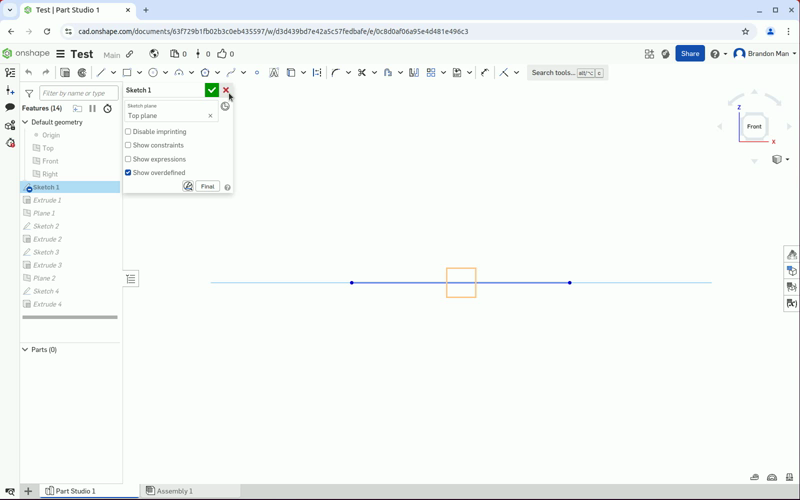
click(229, 92)
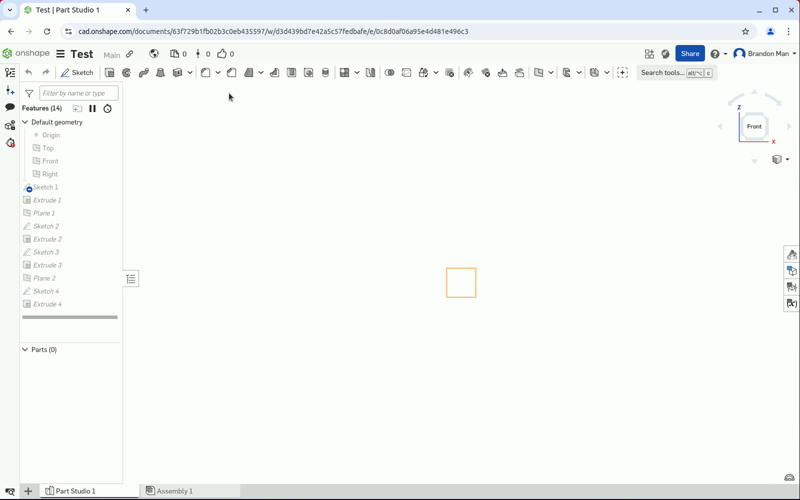
key(shift+s)
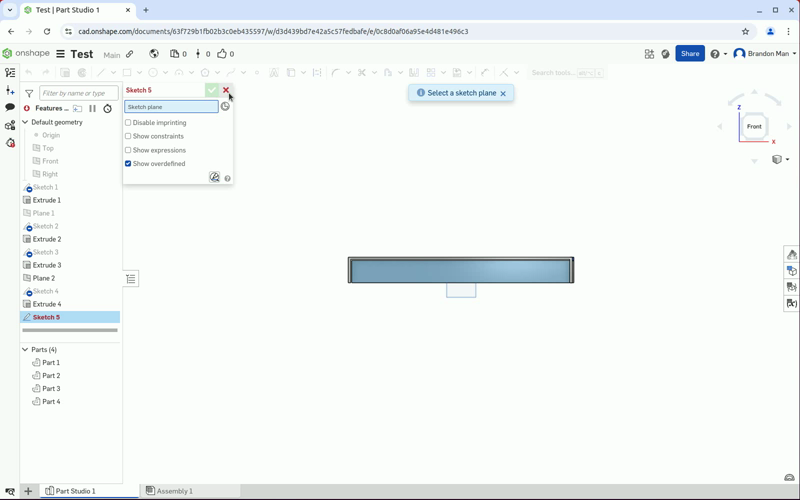
mouse_move(73, 280)
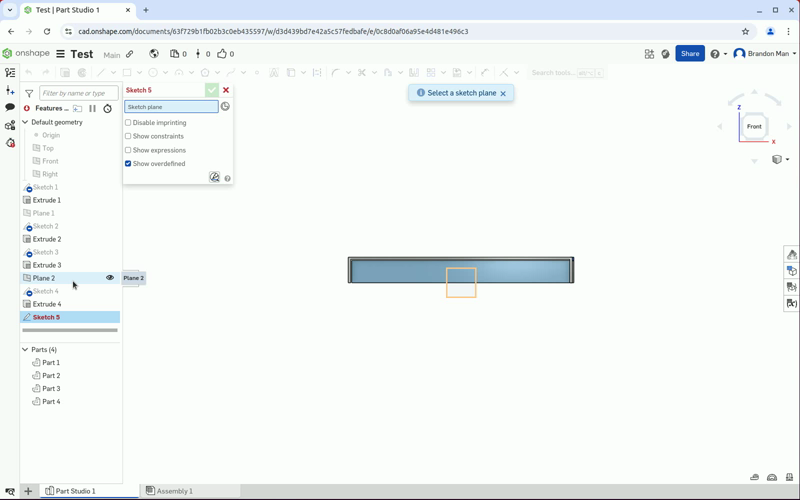
click(73, 280)
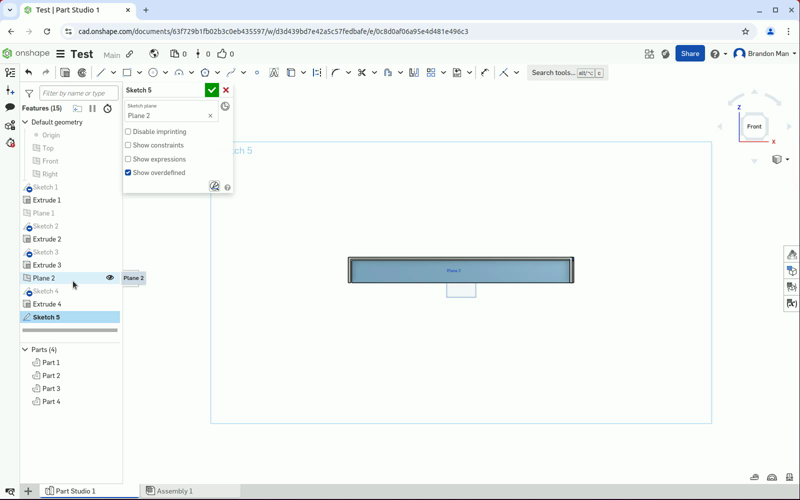
mouse_move(73, 352)
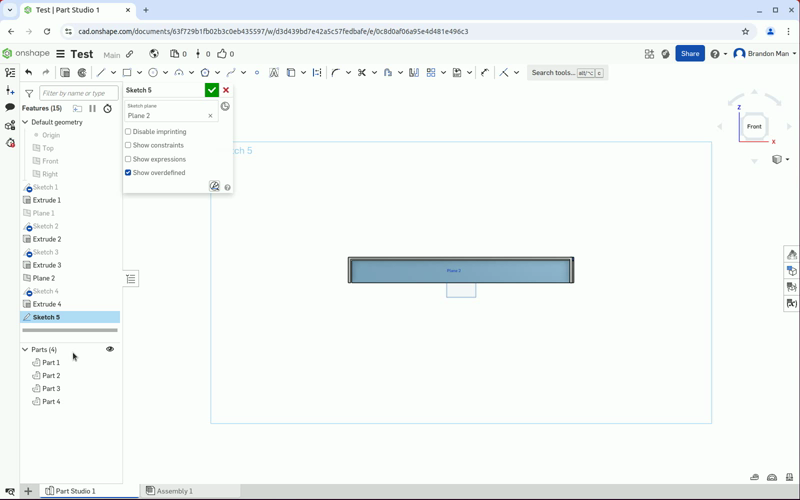
key(y)
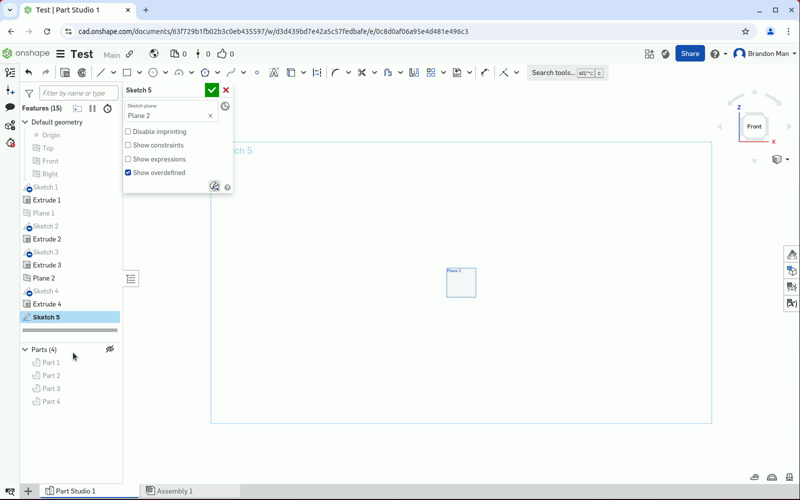
key(l)
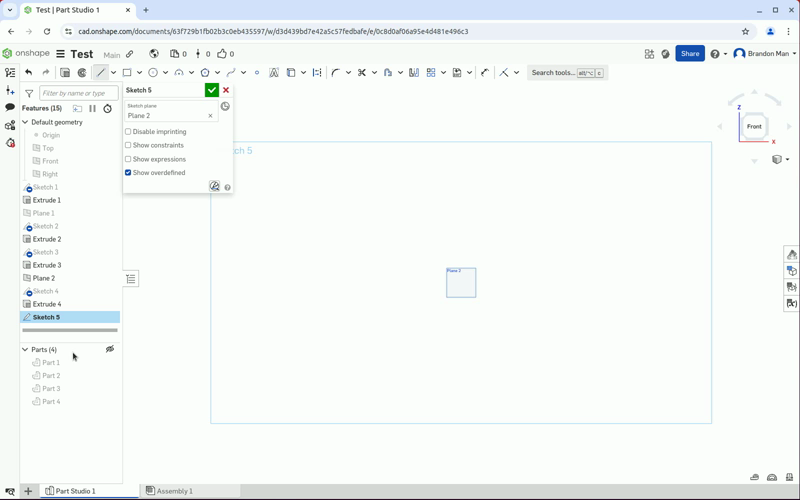
key_down(shift)
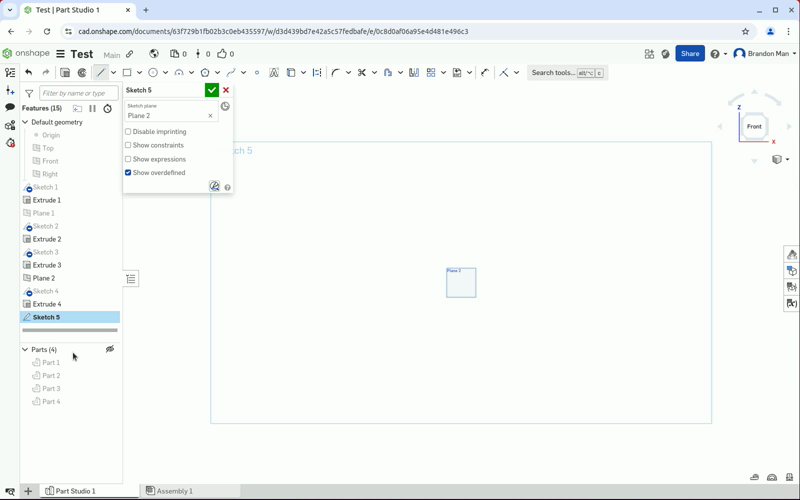
mouse_move(351, 282)
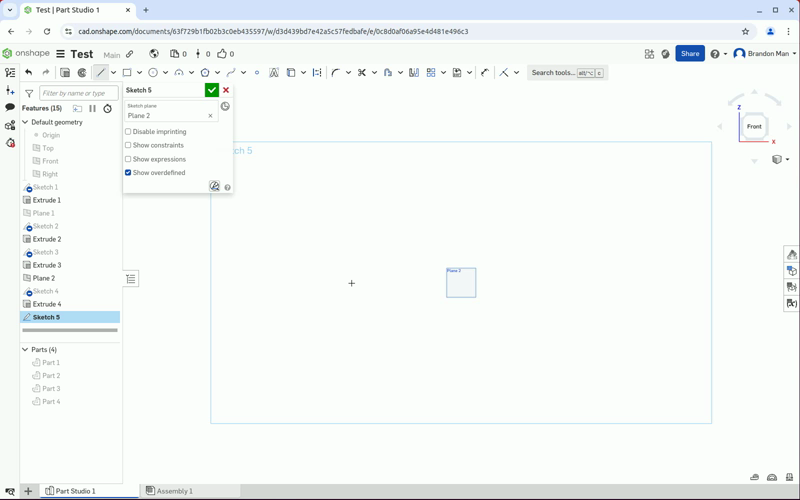
click(351, 282)
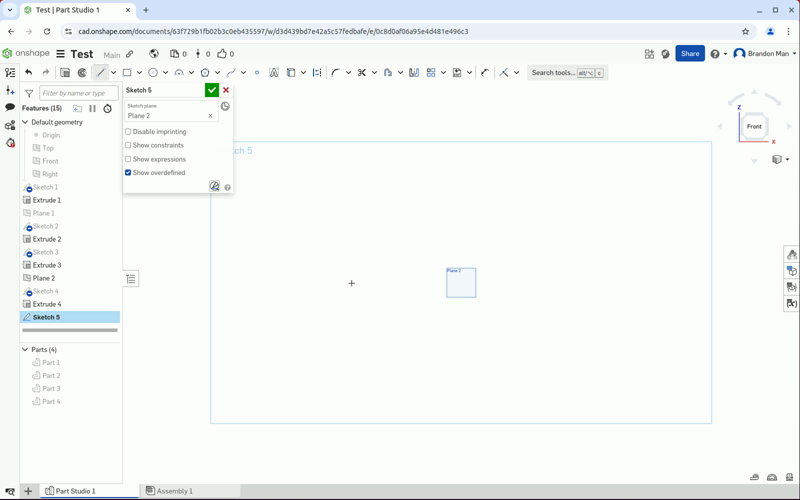
key_up(shift)
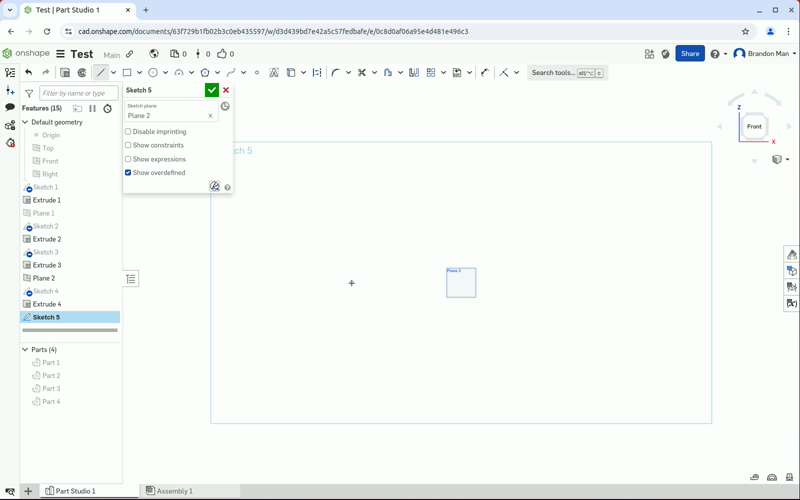
key_down(shift)
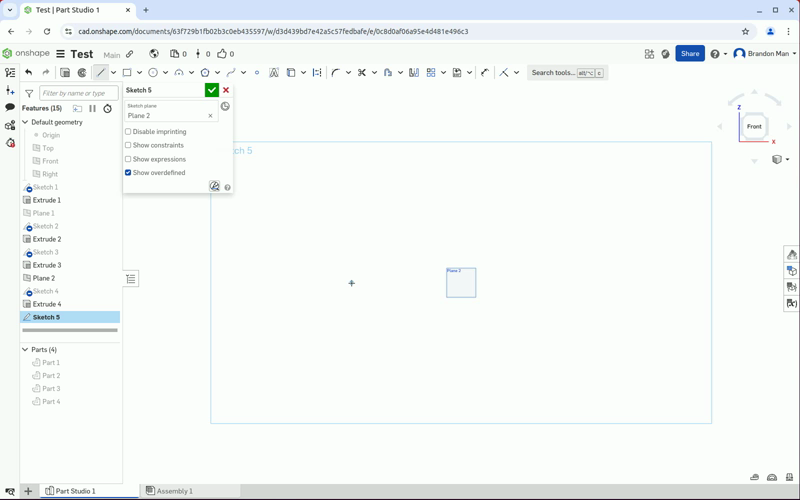
mouse_move(569, 282)
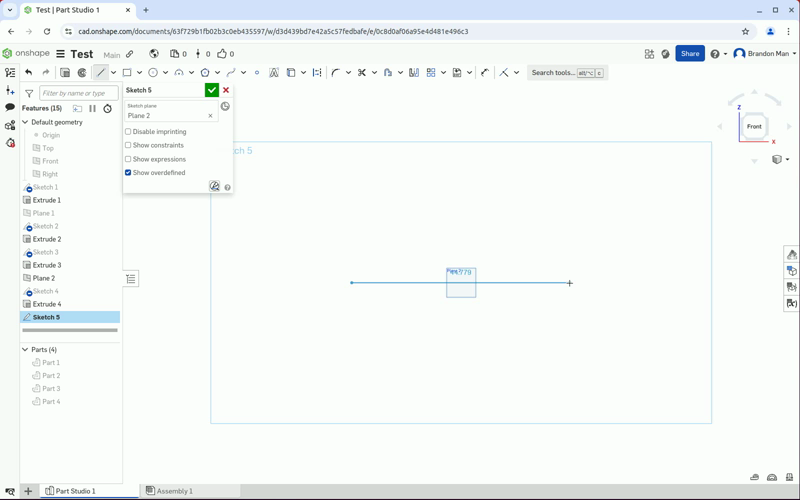
click(569, 282)
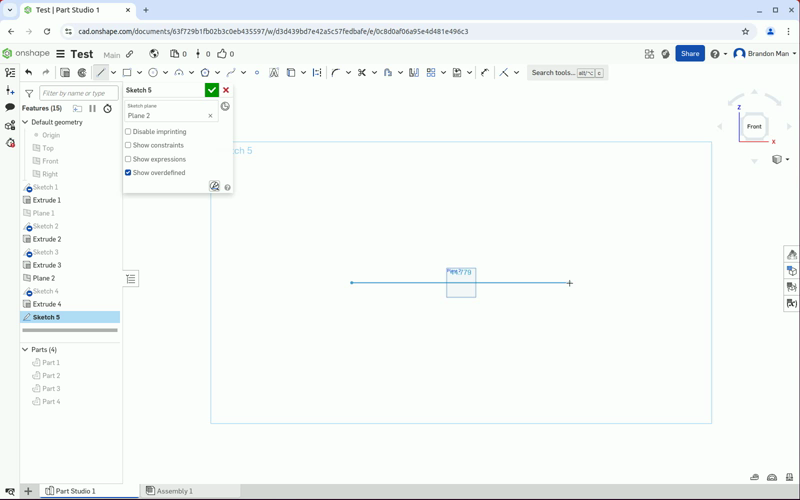
key_up(shift)
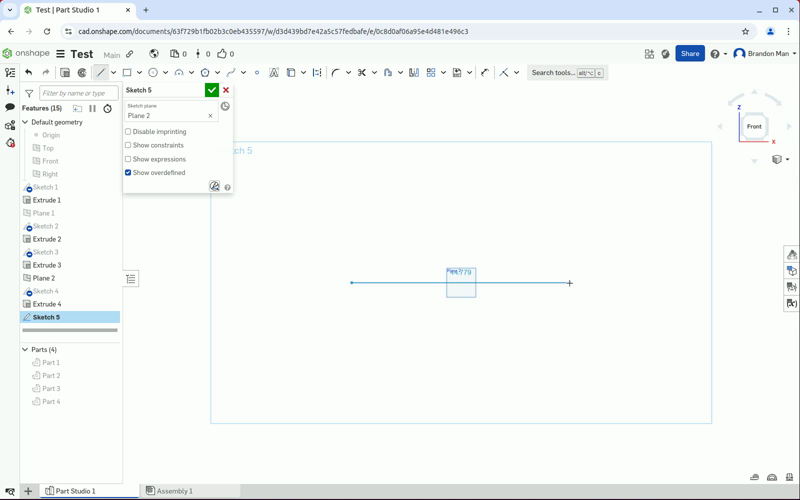
key_down(shift)
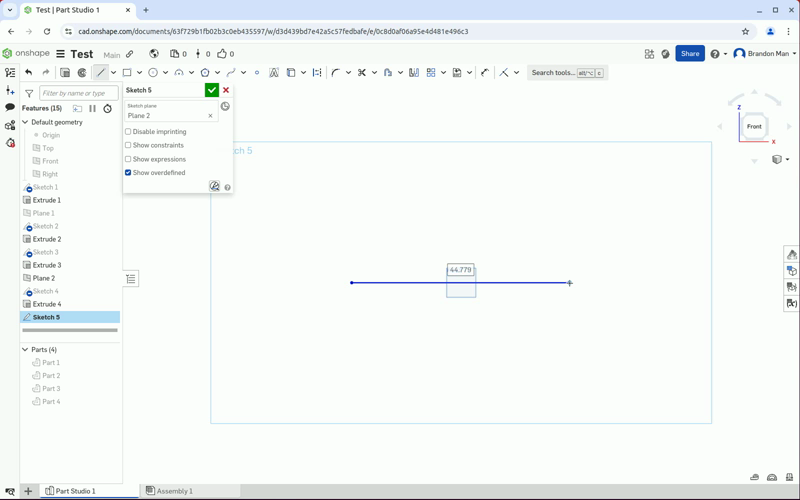
mouse_move(589, 282)
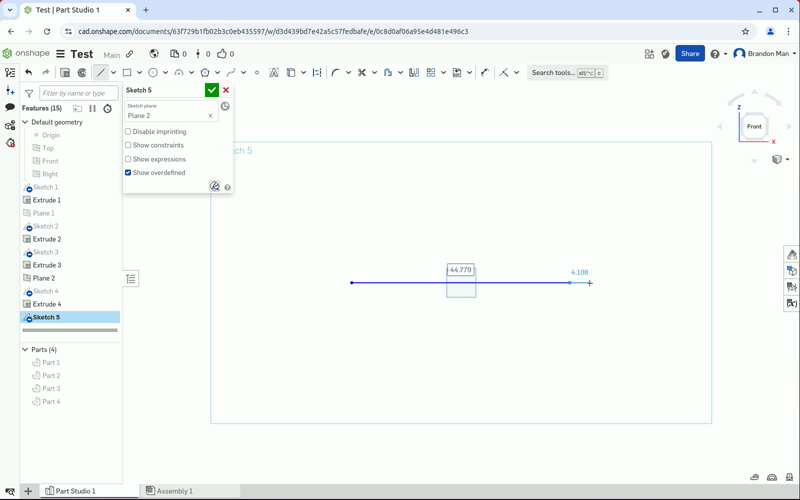
mouse_move(569, 260)
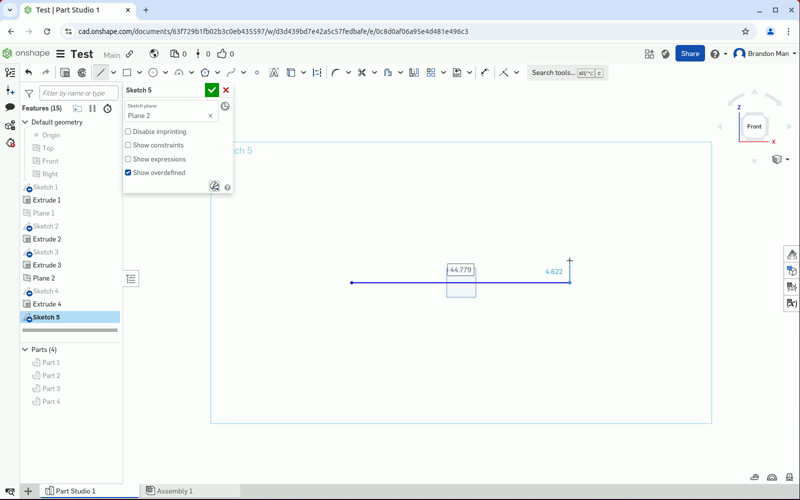
click(569, 260)
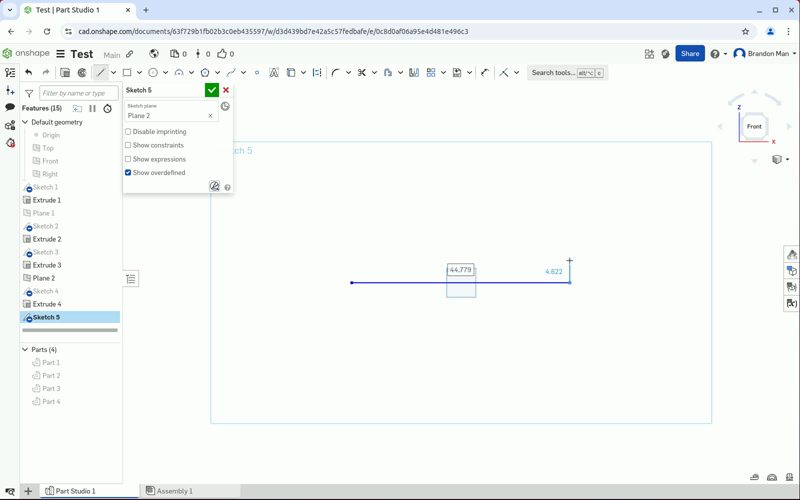
key_up(shift)
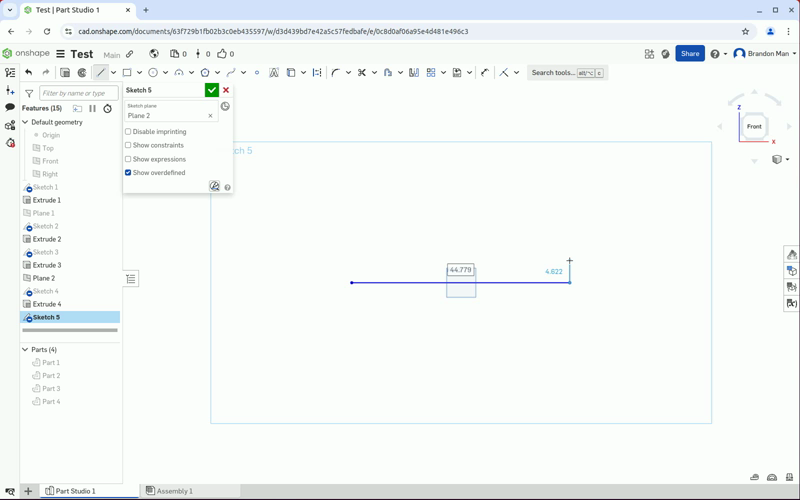
key_down(shift)
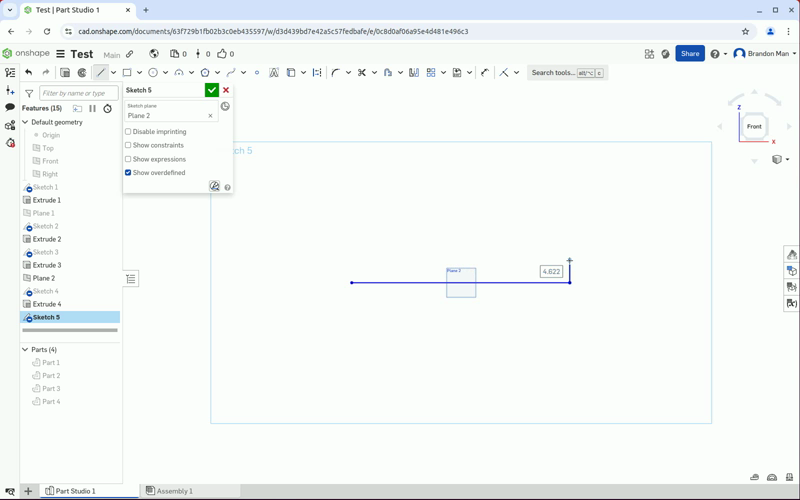
mouse_move(351, 260)
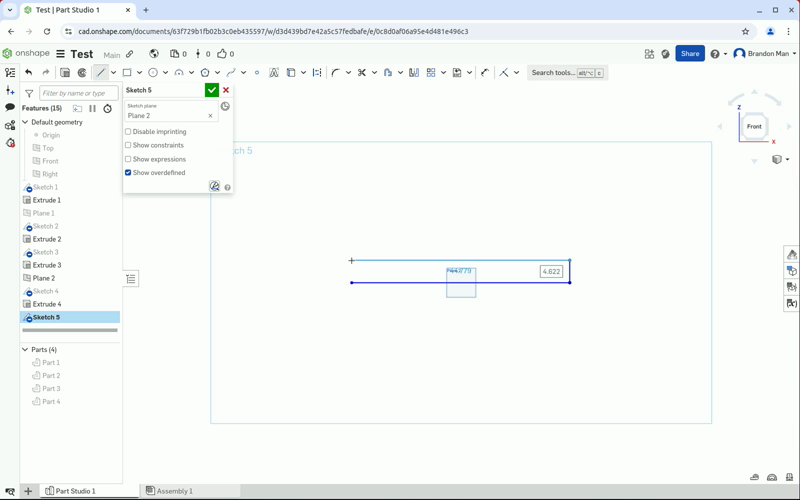
click(351, 260)
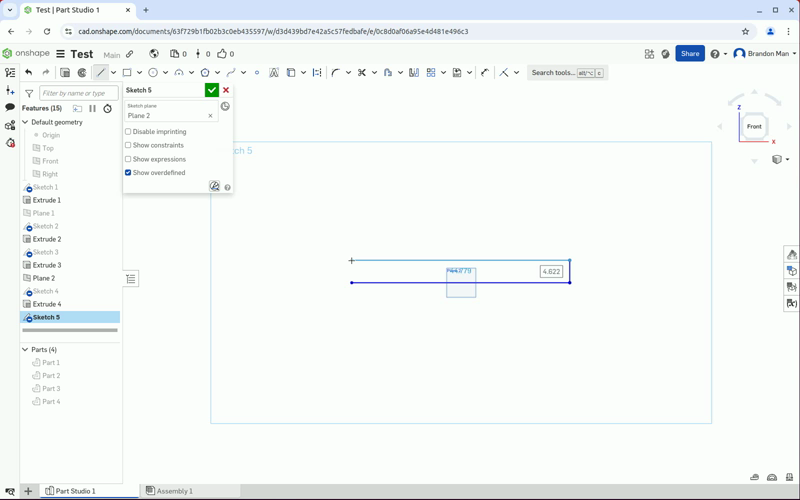
key_up(shift)
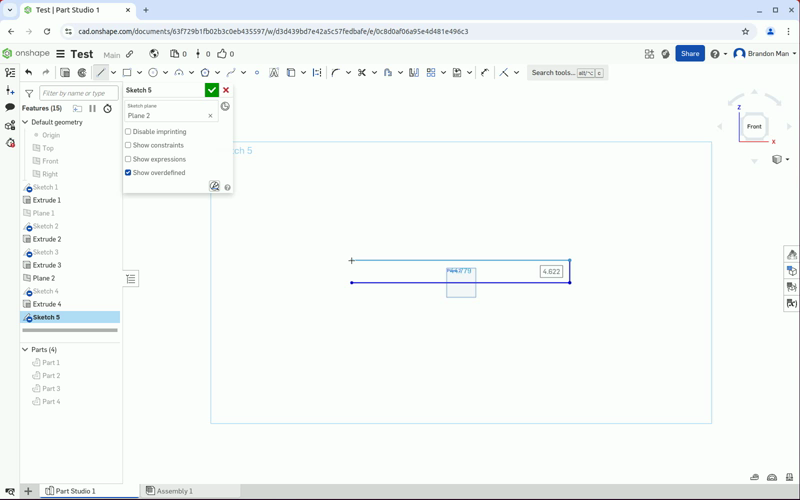
mouse_move(381, 260)
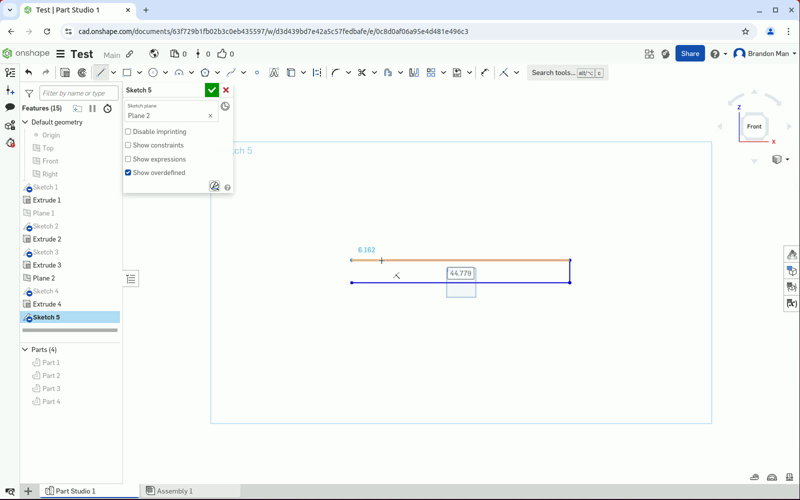
key_down(shift)
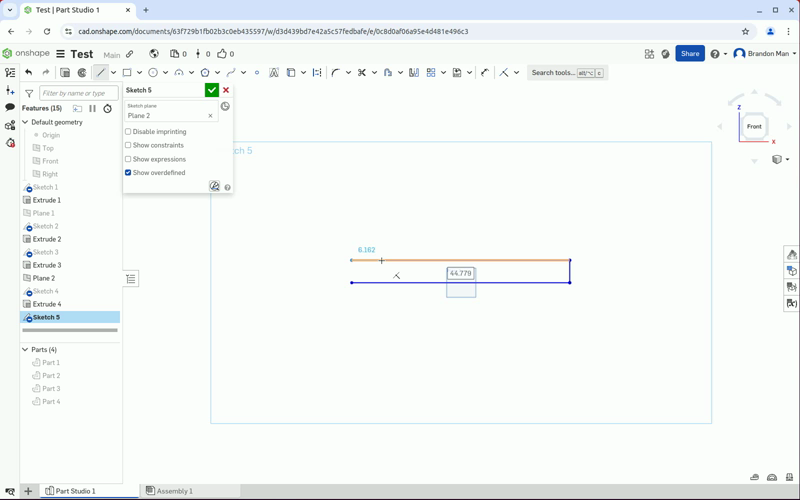
mouse_move(351, 282)
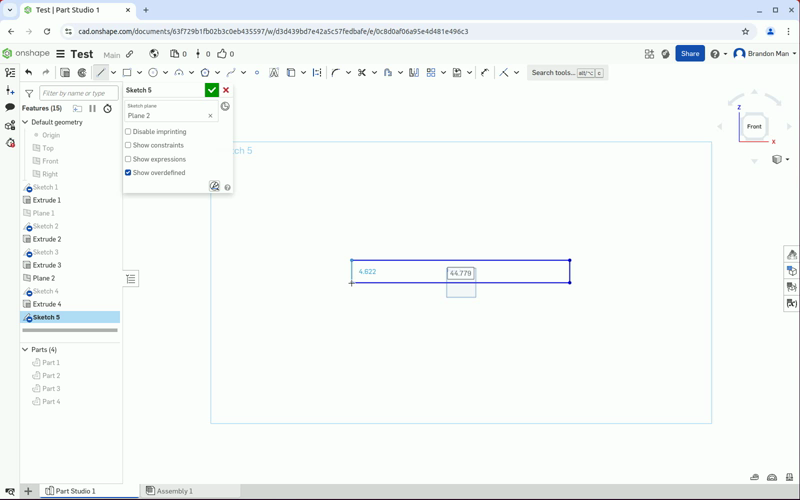
key_up(shift)
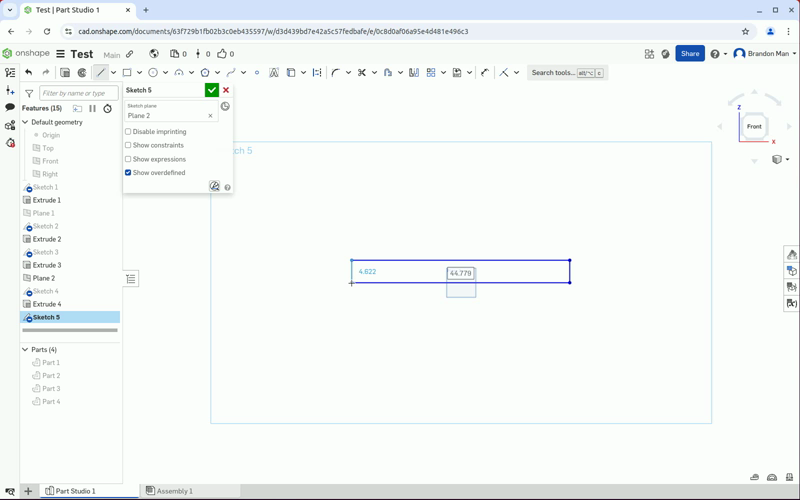
click(351, 282)
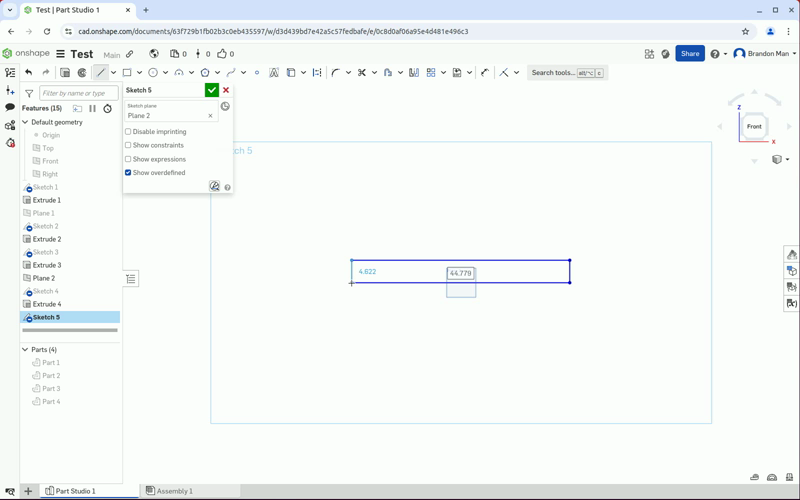
key(esc)
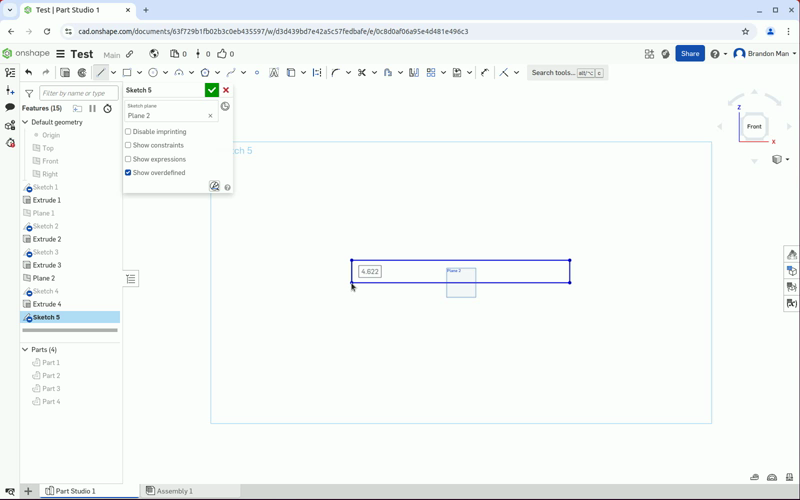
mouse_move(512, 273)
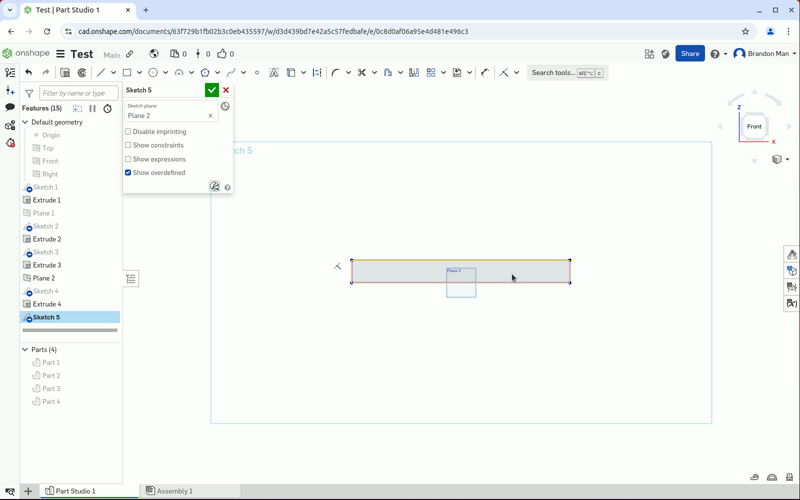
click(512, 273)
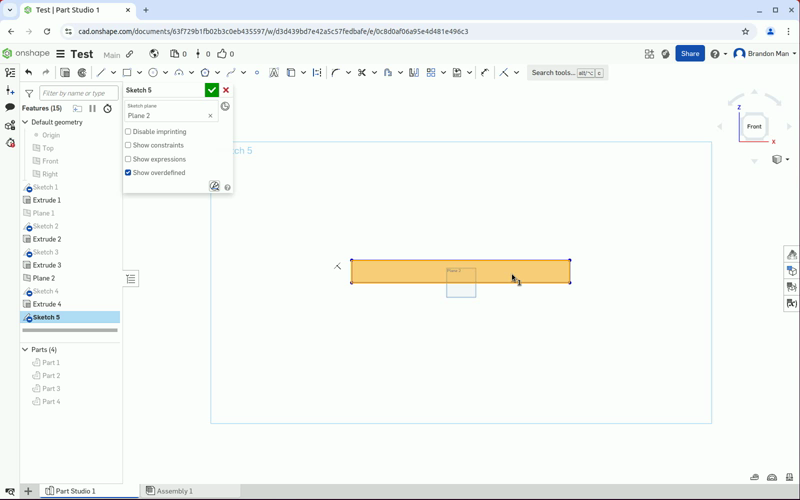
mouse_move(73, 352)
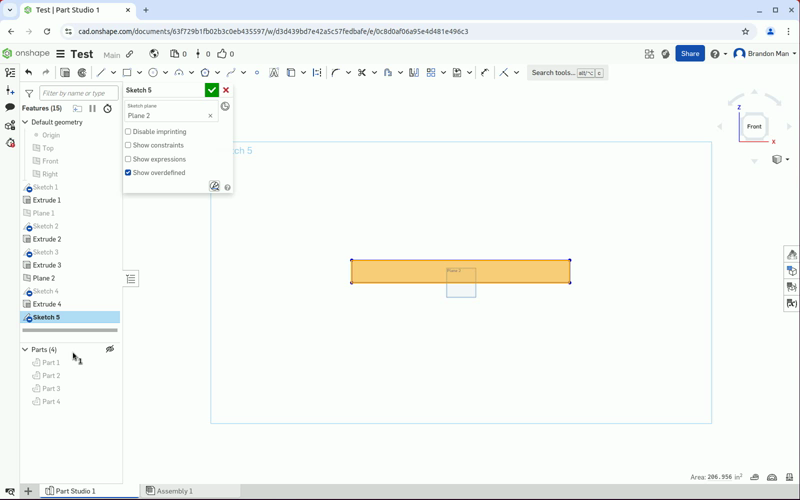
key(shift+y)
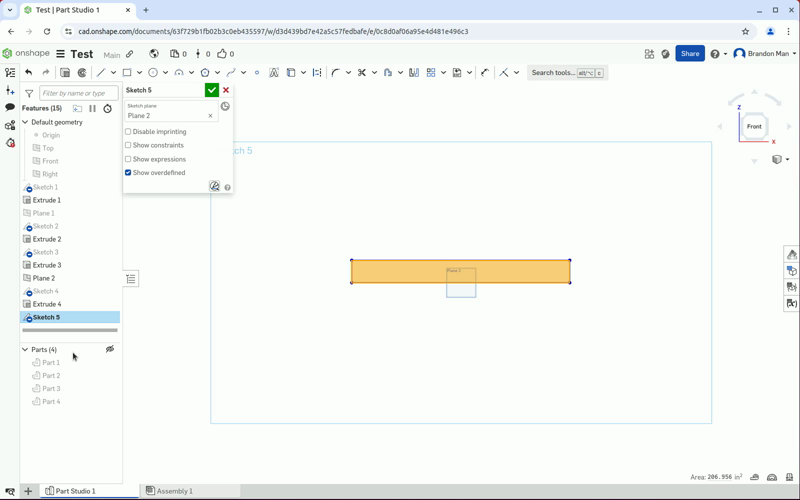
key(shift+e)
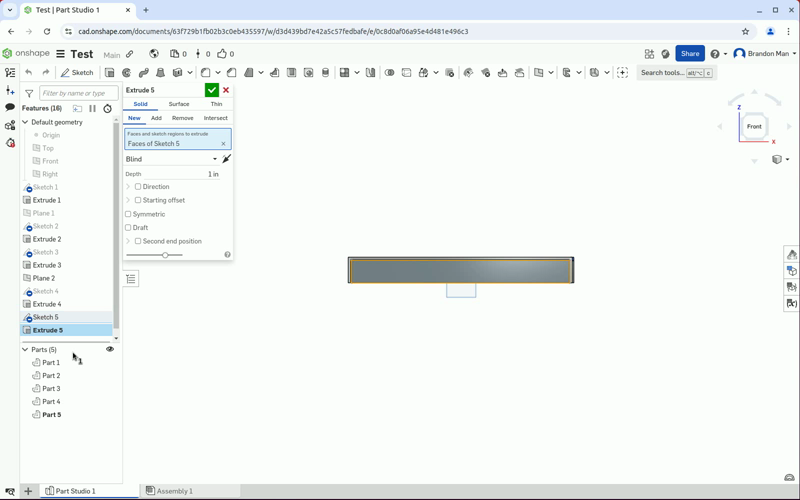
mouse_move(143, 106)
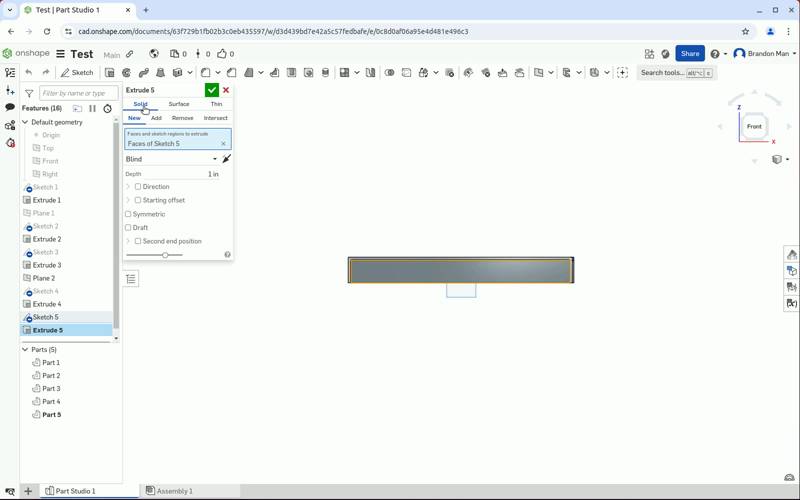
click(143, 106)
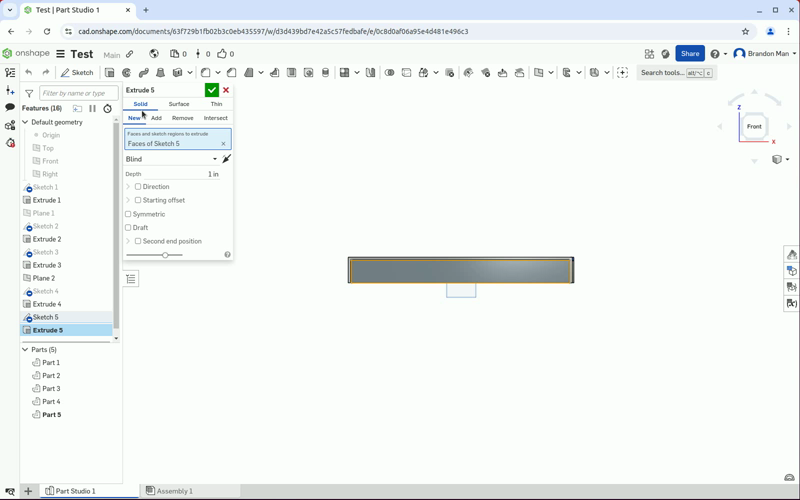
mouse_move(137, 120)
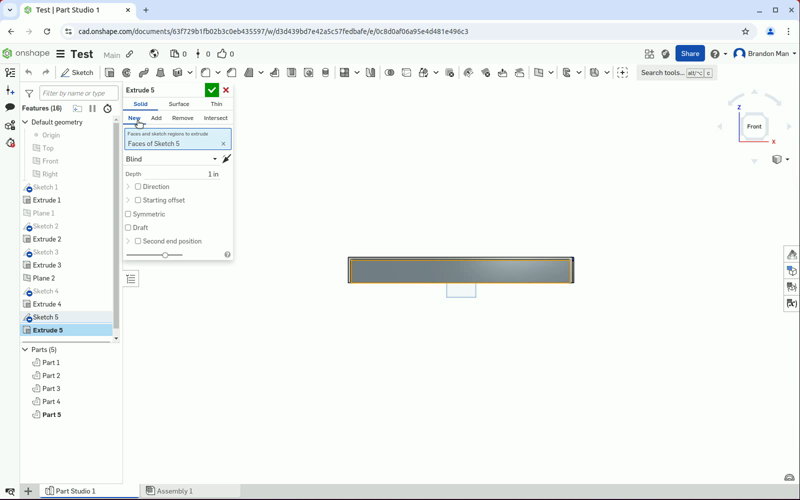
click(137, 120)
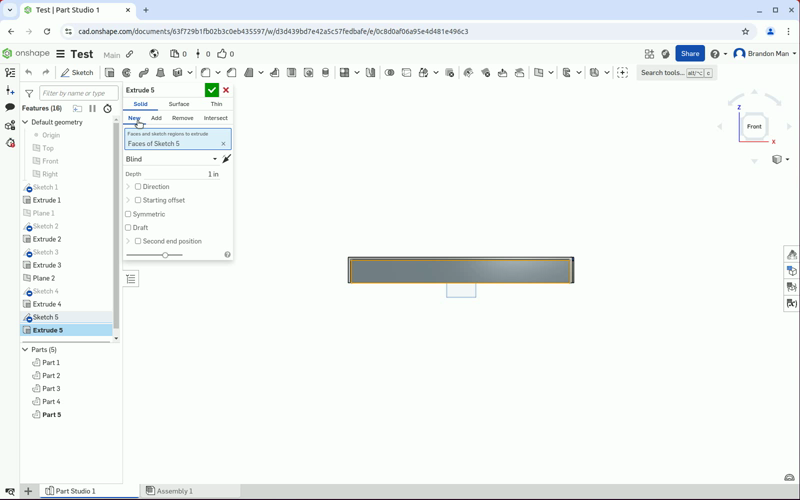
key(tab, 4)
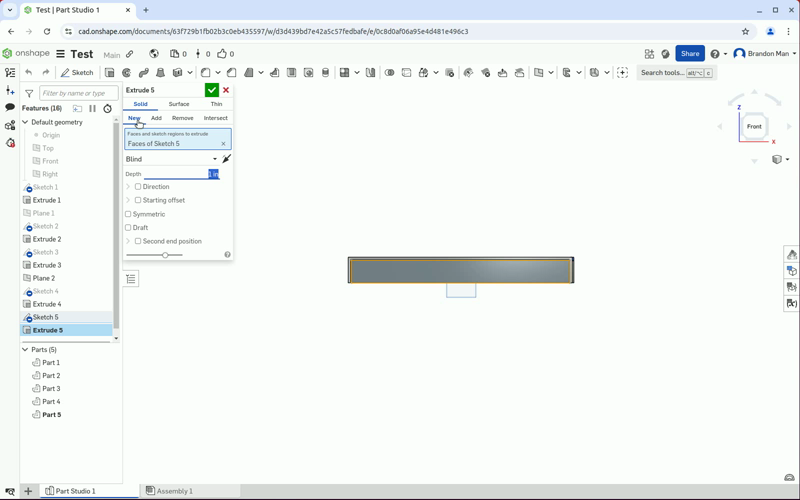
text(0.722)
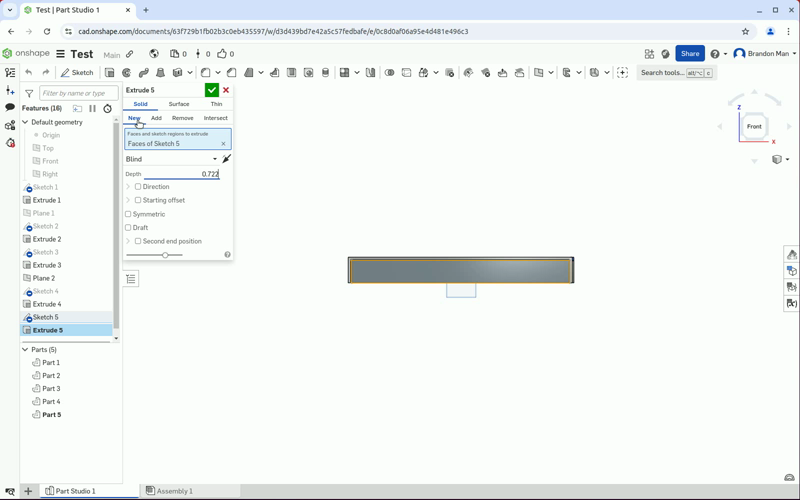
key(enter)
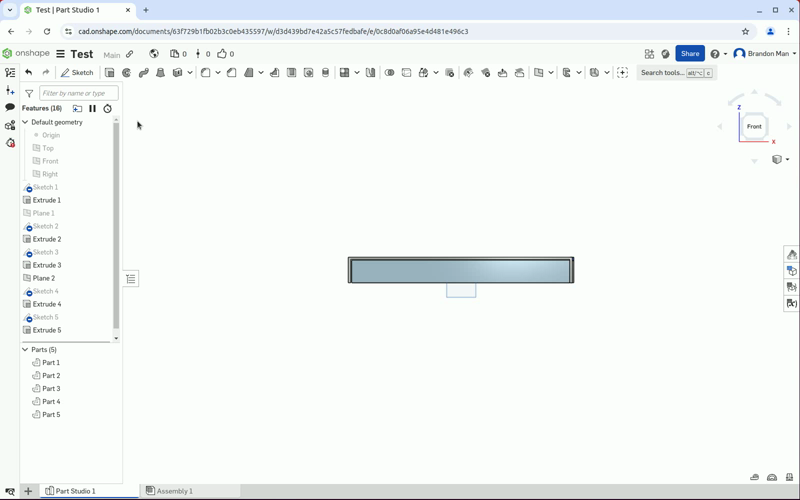
key(shift+h)
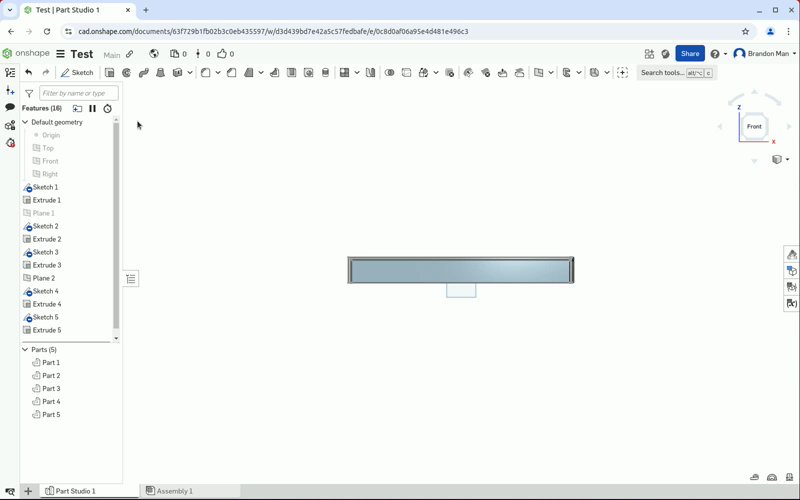
key(shift+h)
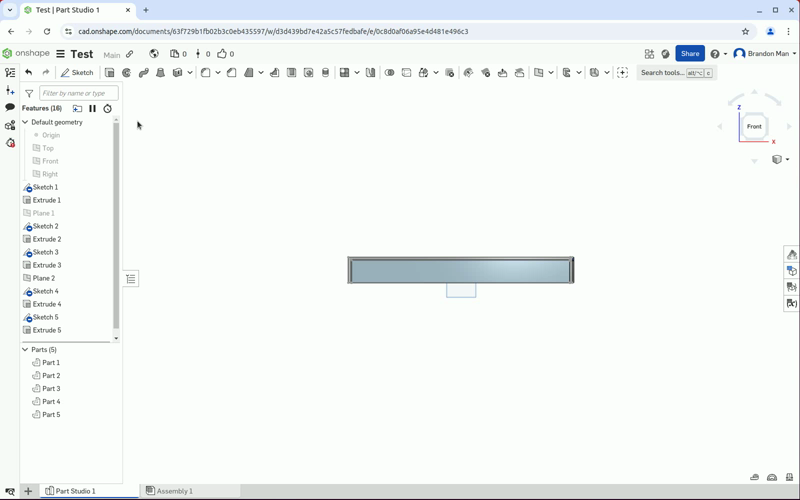
key(shift+7)
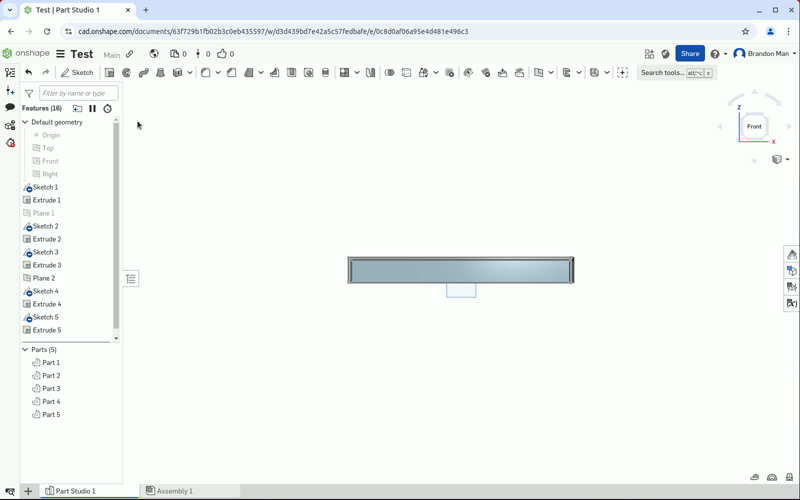
key(left, 2)
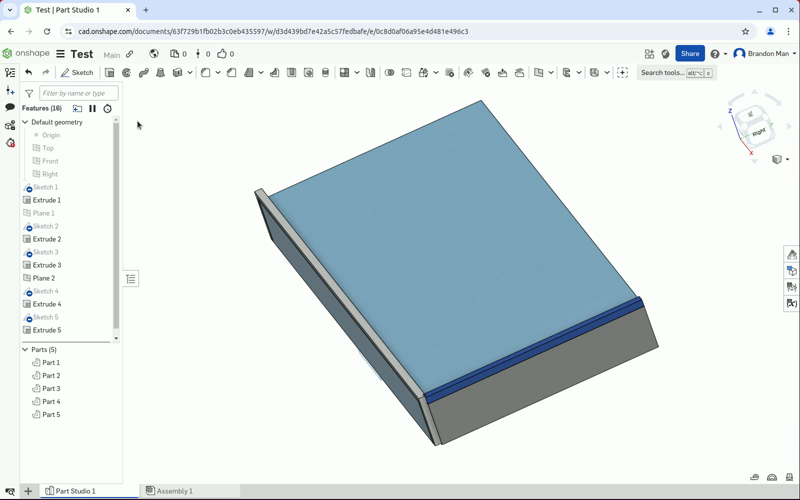
key(down, 2)
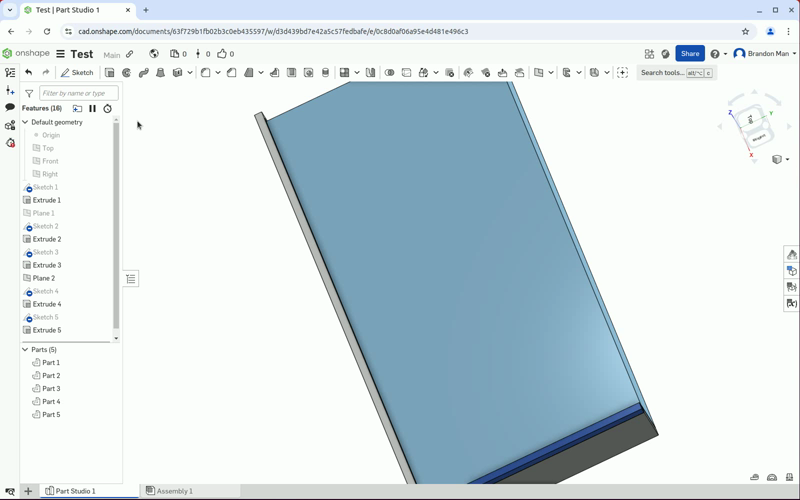
key(up, 2)
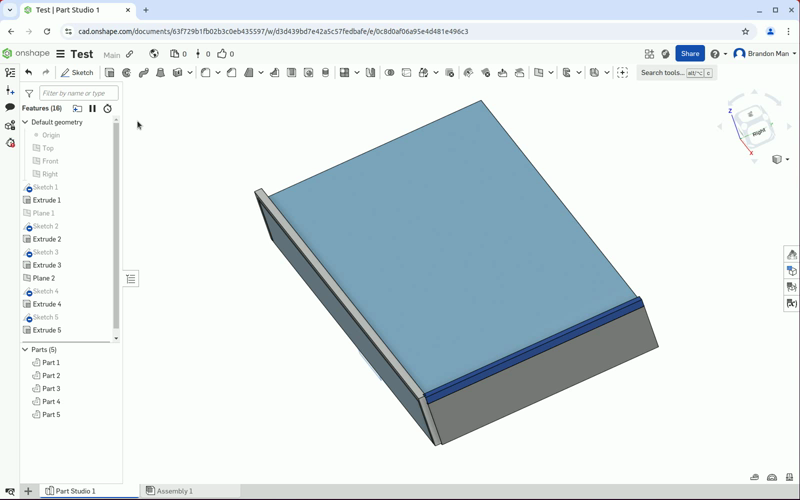
key(right, 2)
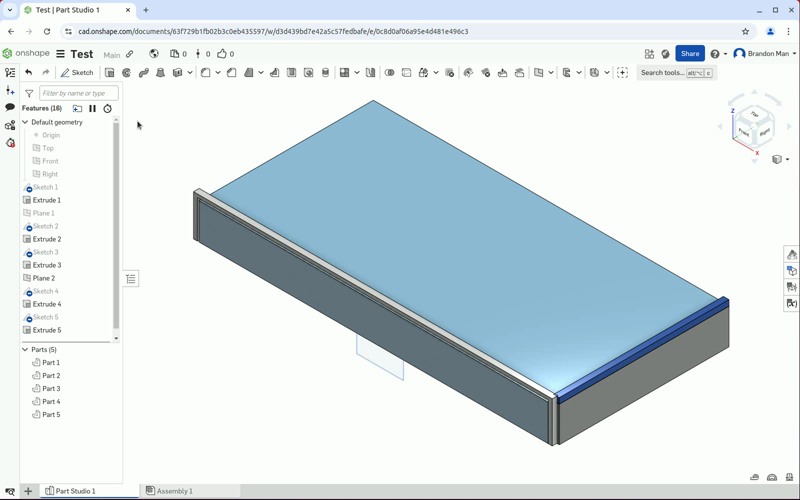
mouse_move(69, 189)
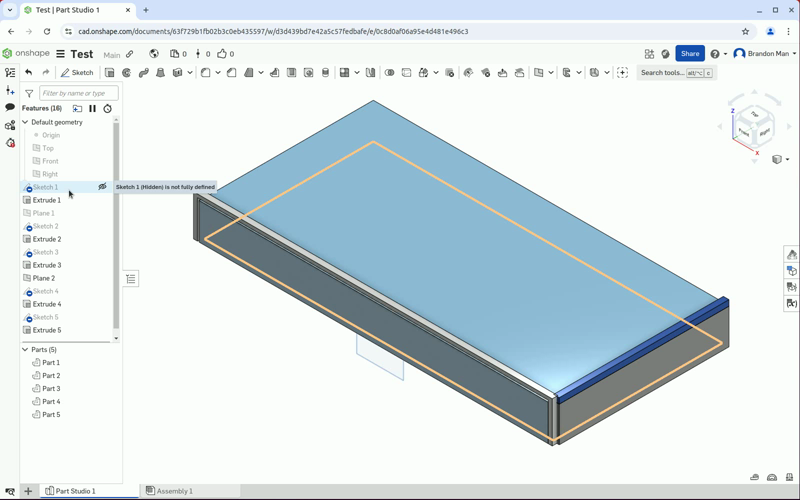
click(69, 189)